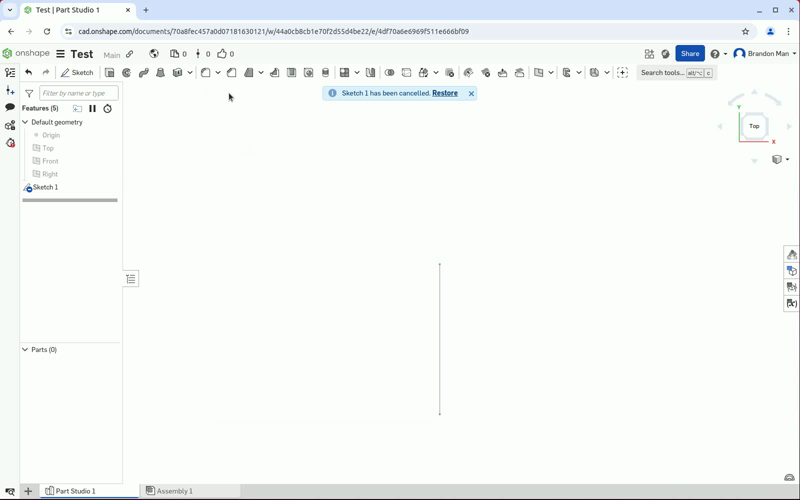
key(shift+h)
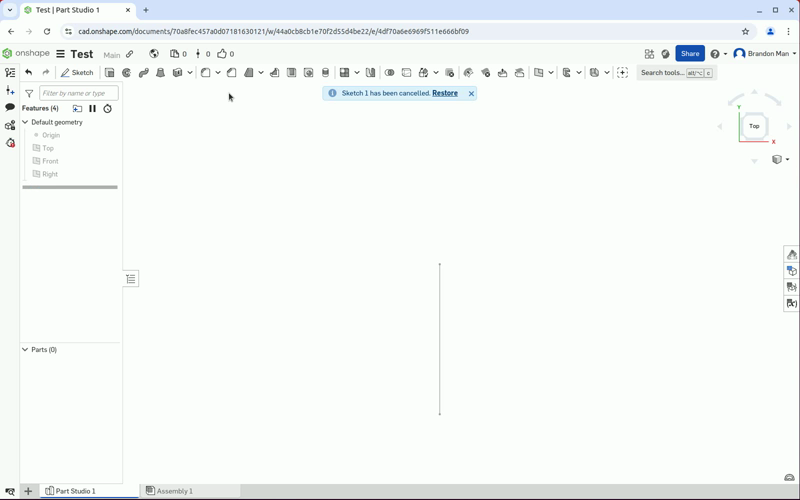
mouse_move(73, 352)
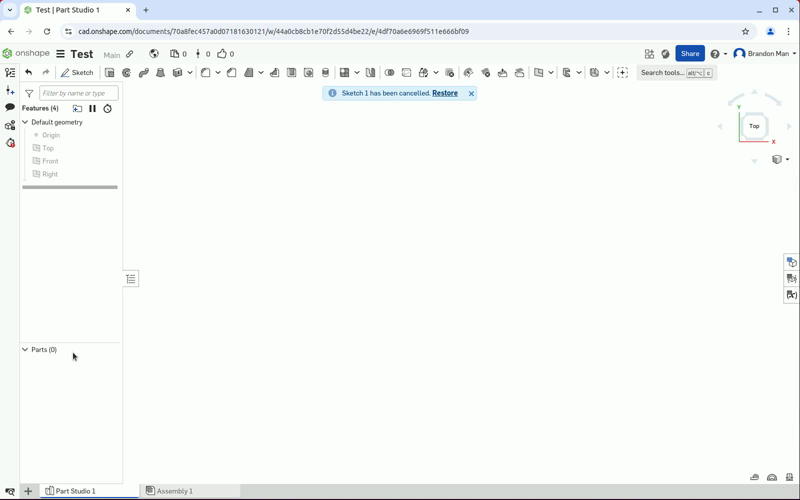
key(y)
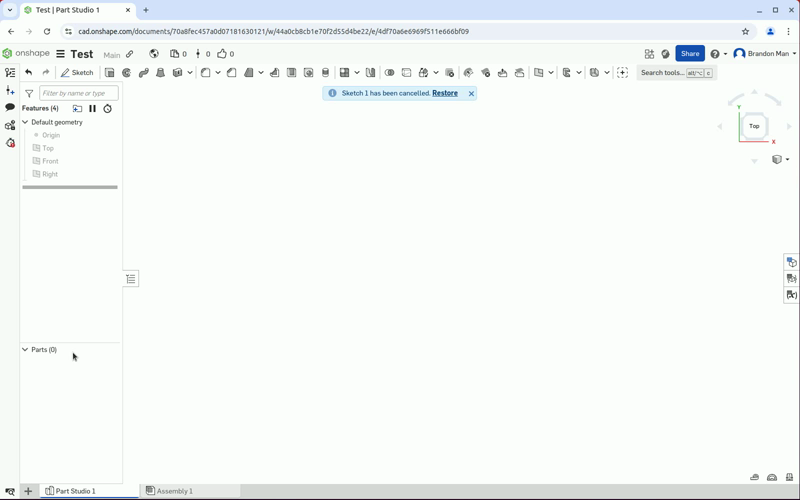
key(shift+p)
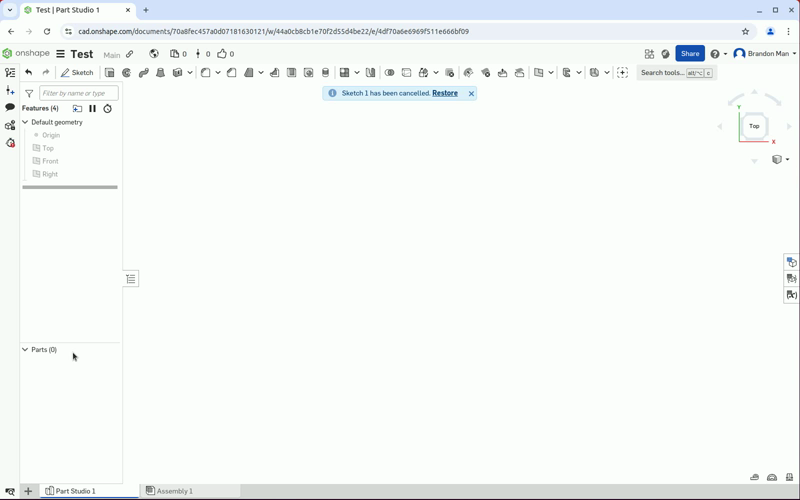
key(space)
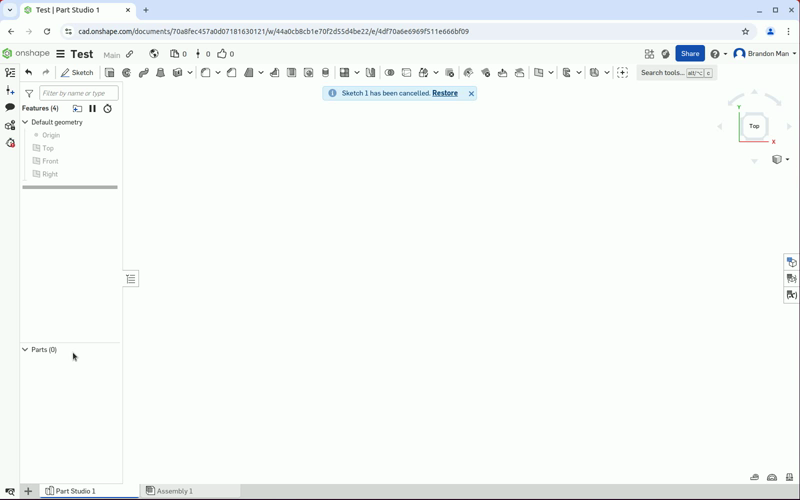
key_down(shift)
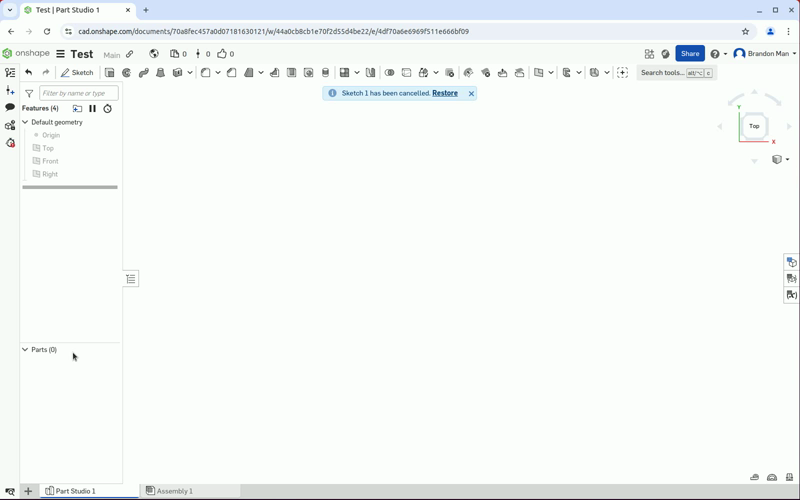
key(up)
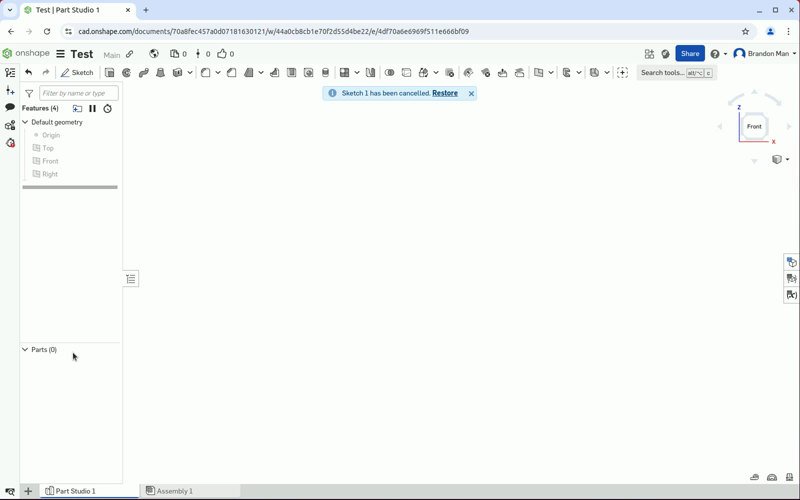
key_up(shift)
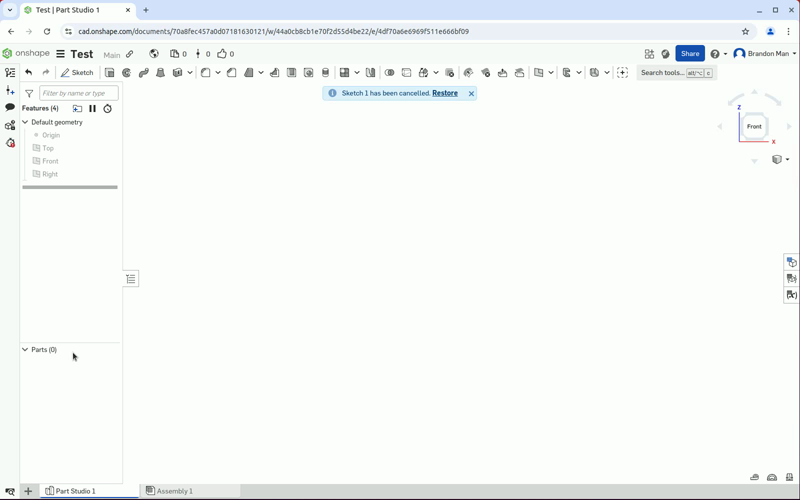
key(space)
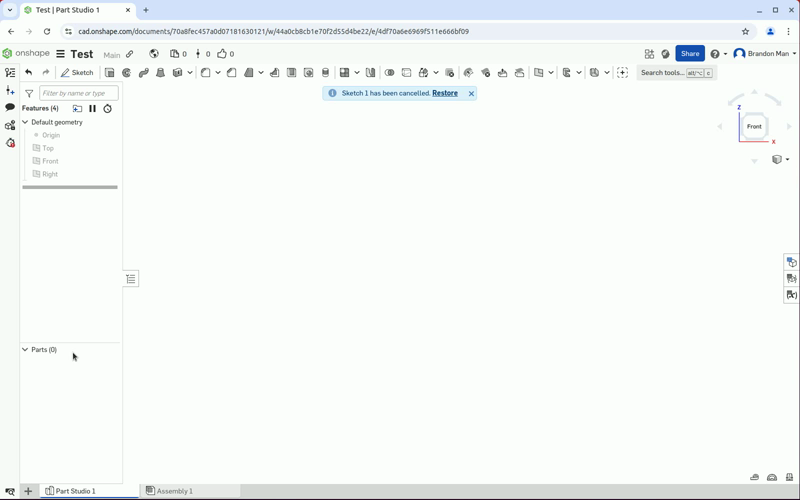
key_down(shift)
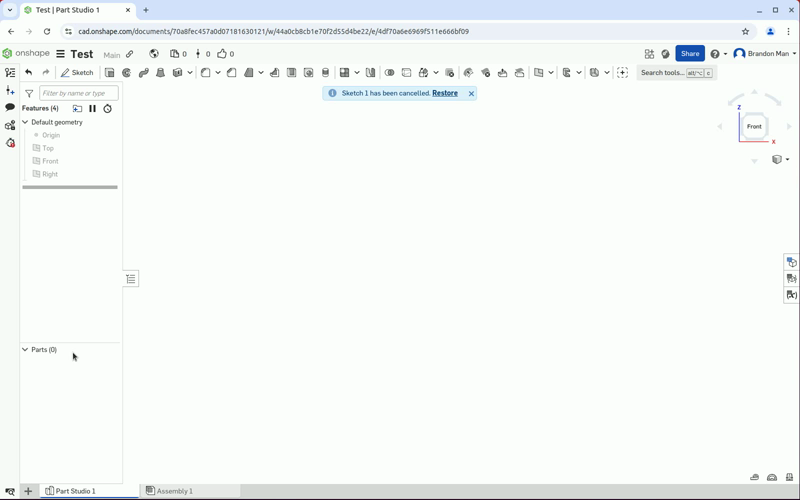
key(left)
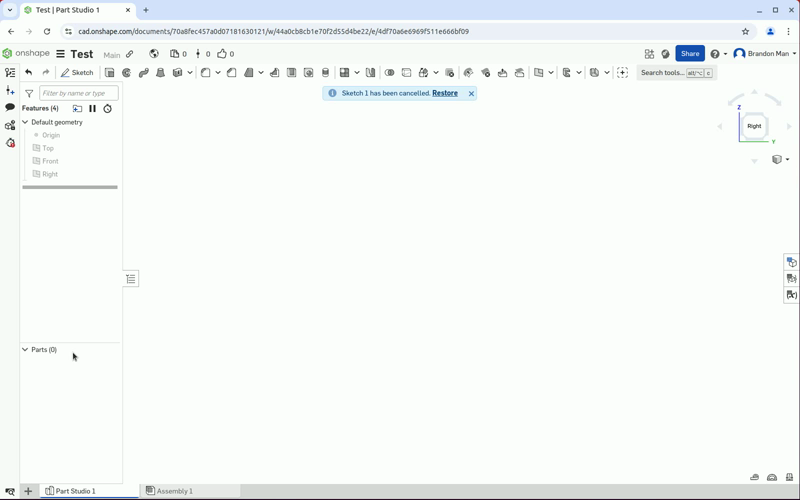
key_up(shift)
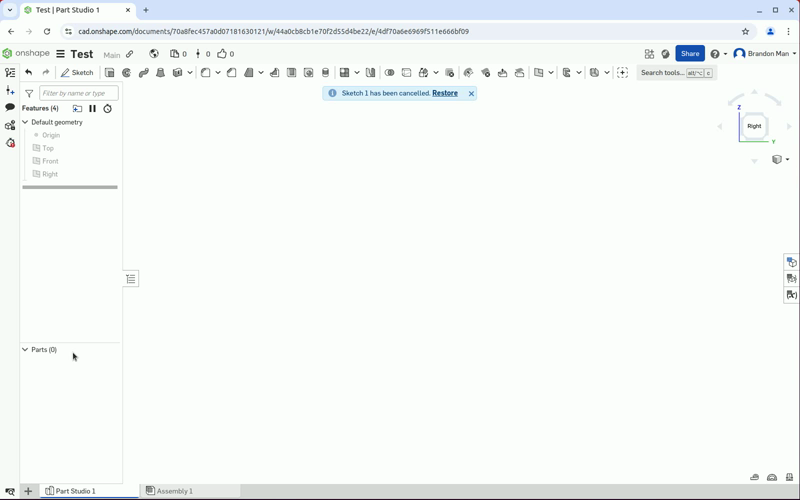
mouse_move(73, 352)
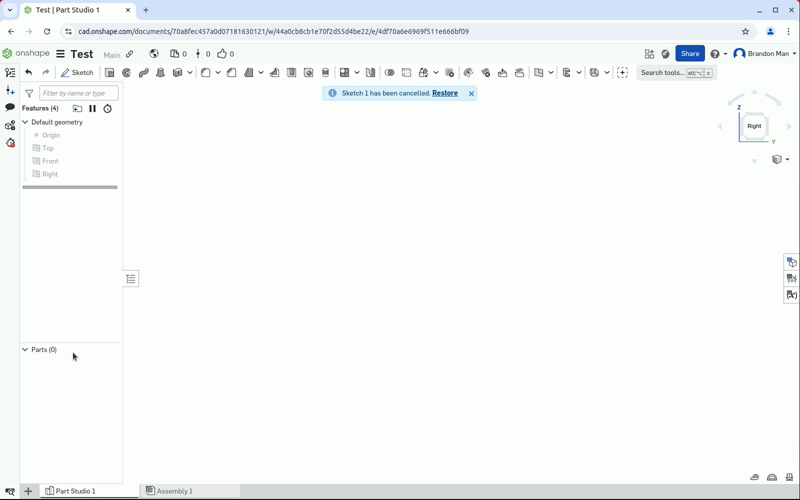
key(shift+y)
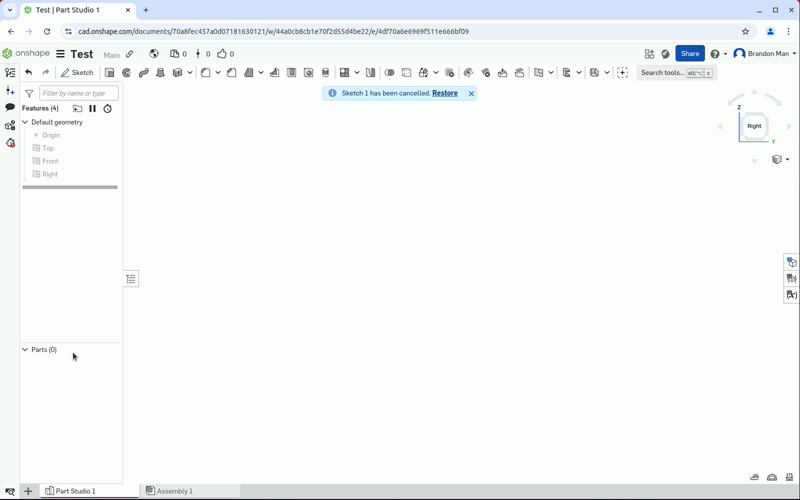
key(shift+s)
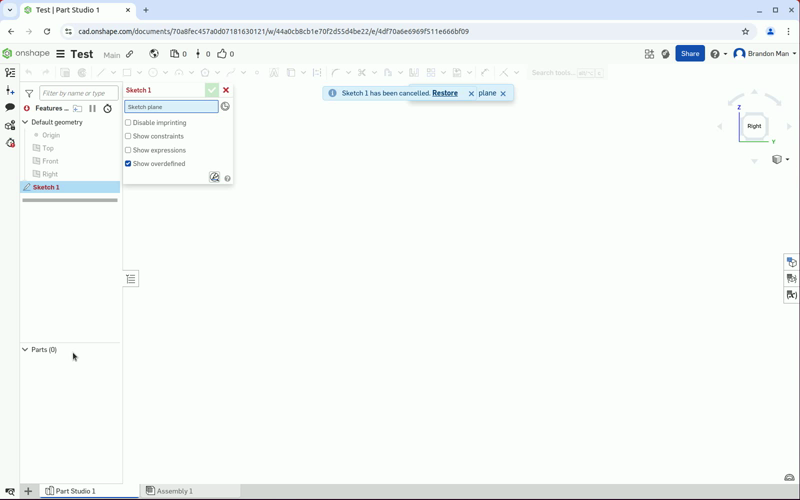
mouse_move(73, 176)
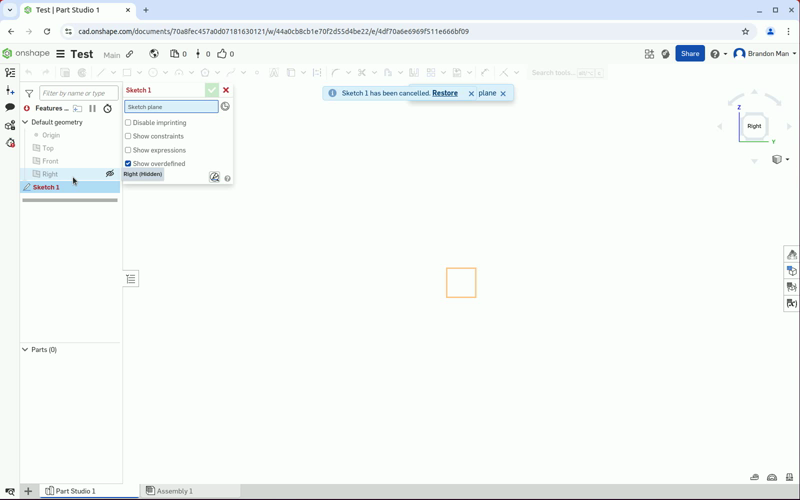
click(73, 176)
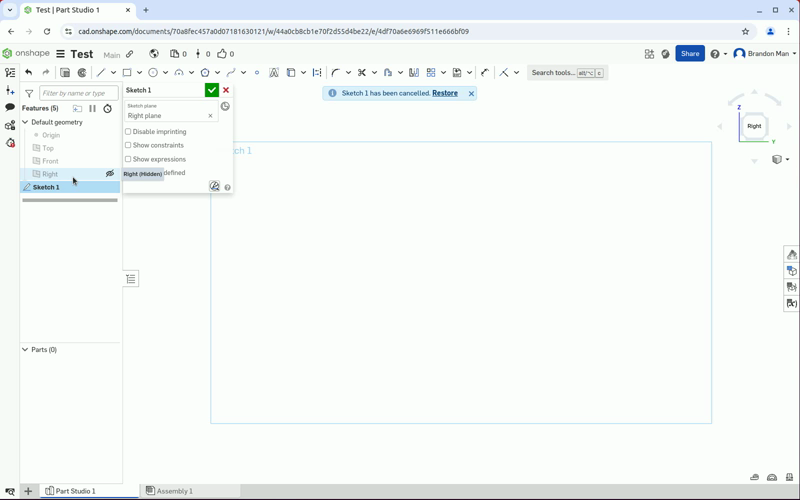
mouse_move(73, 352)
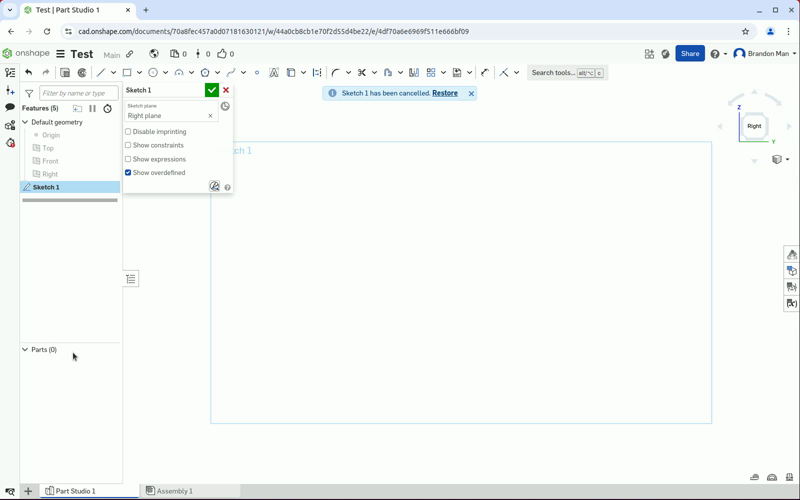
key(y)
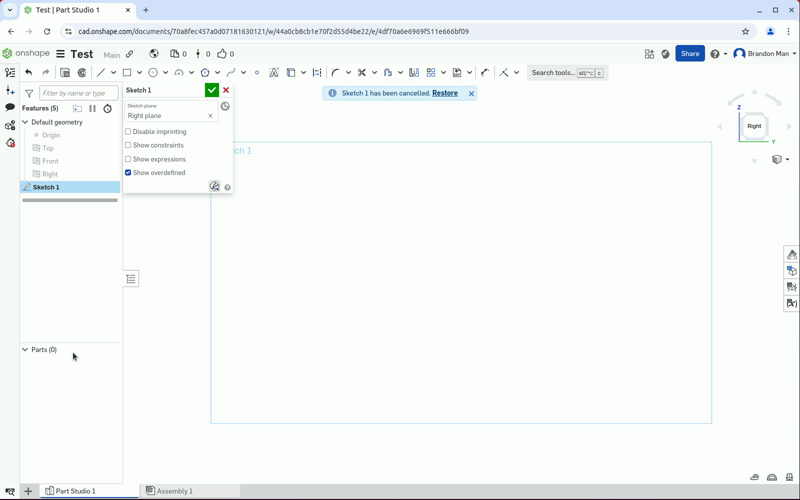
key(l)
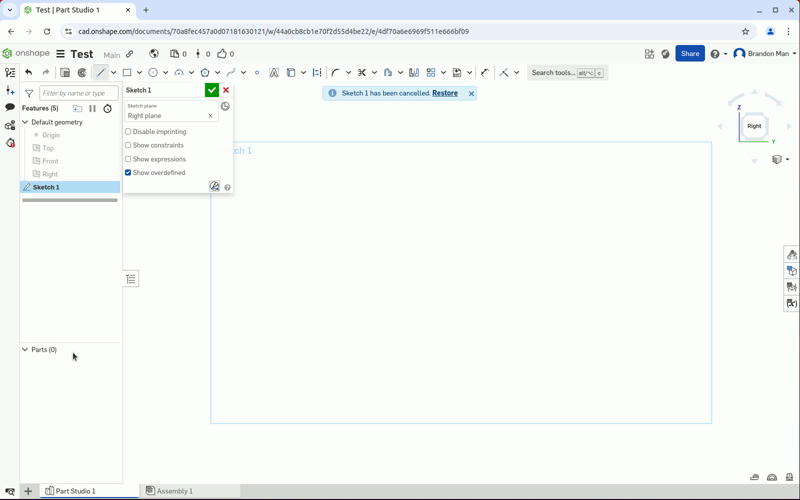
key_down(shift)
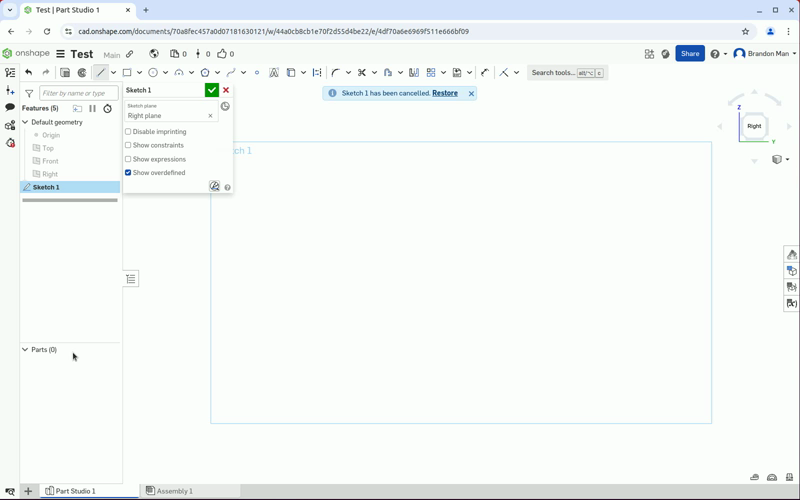
mouse_move(451, 262)
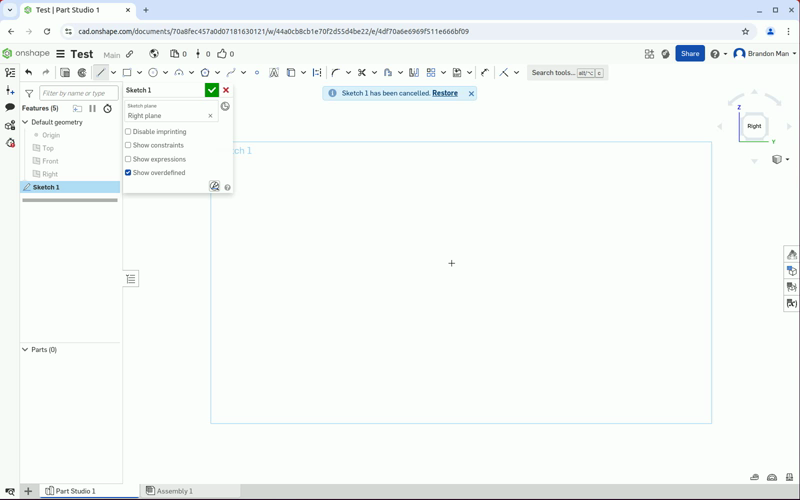
click(451, 262)
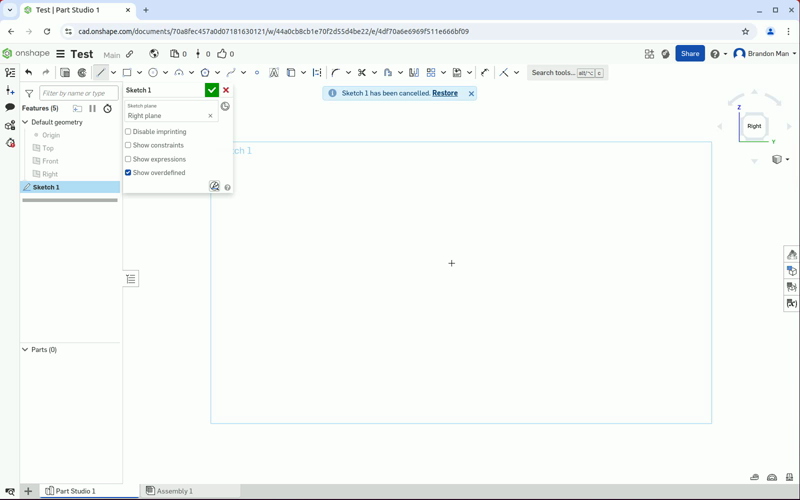
key_up(shift)
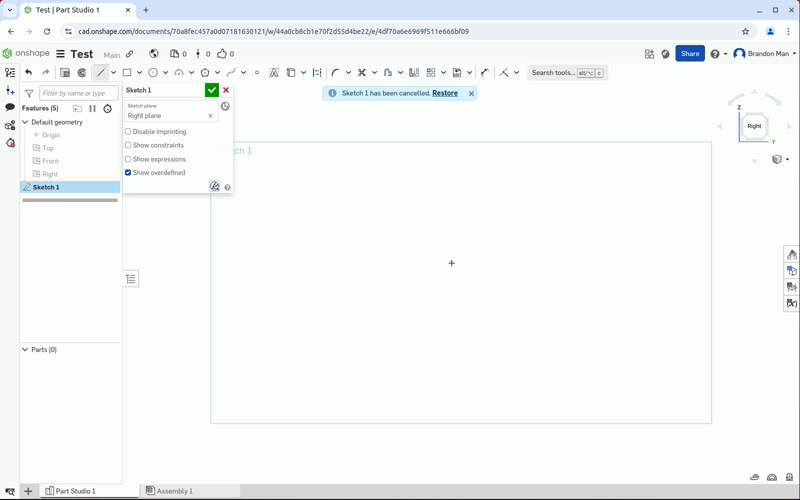
key_down(shift)
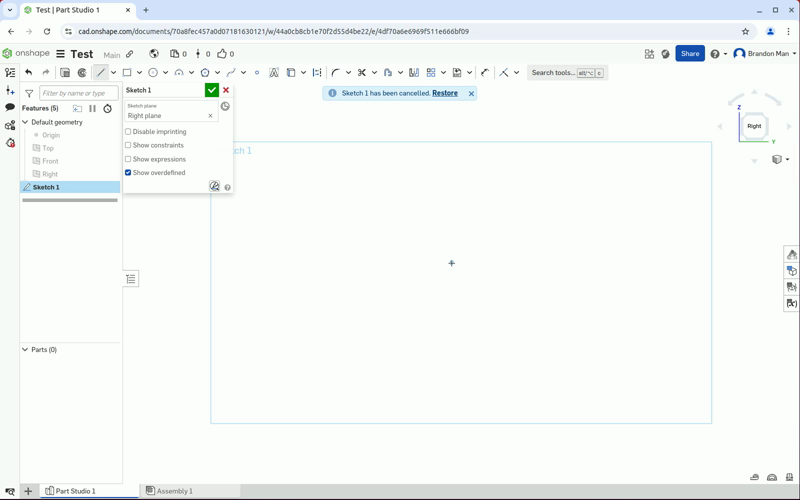
mouse_move(481, 262)
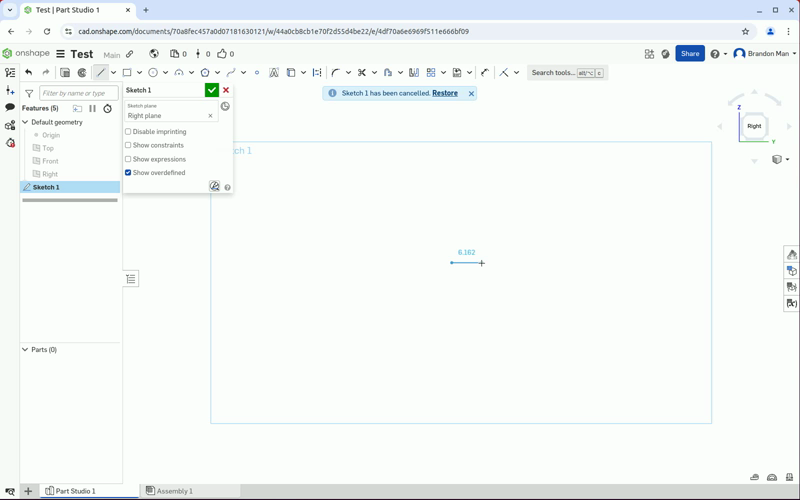
mouse_move(460, 262)
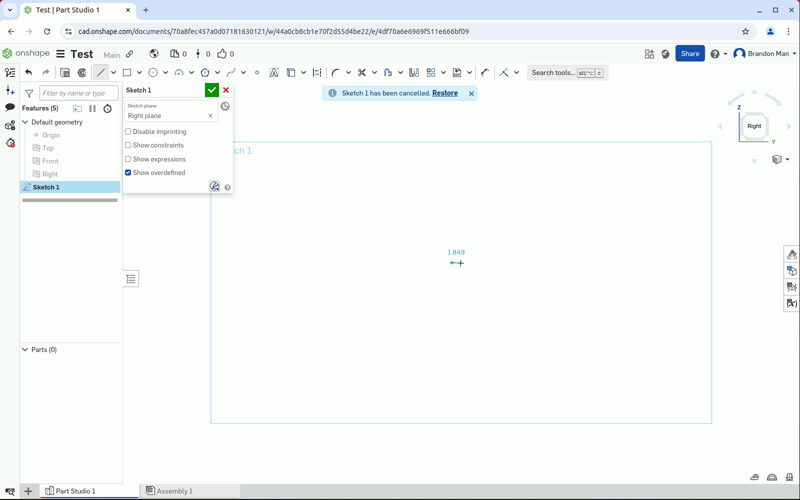
click(460, 262)
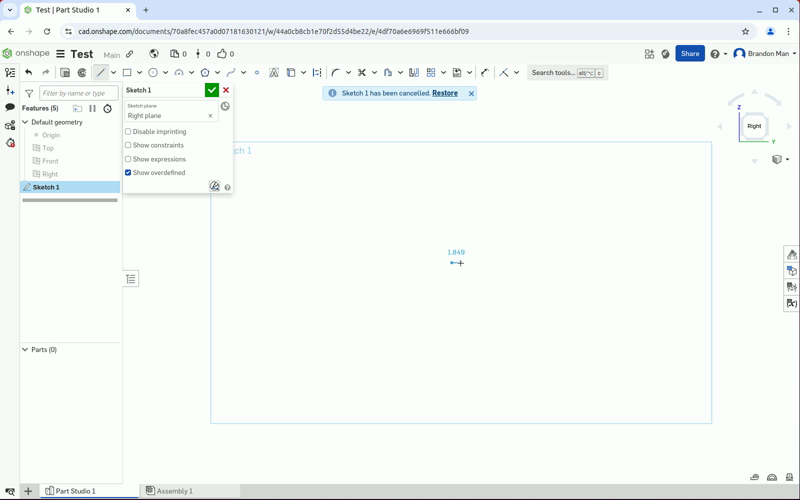
key_up(shift)
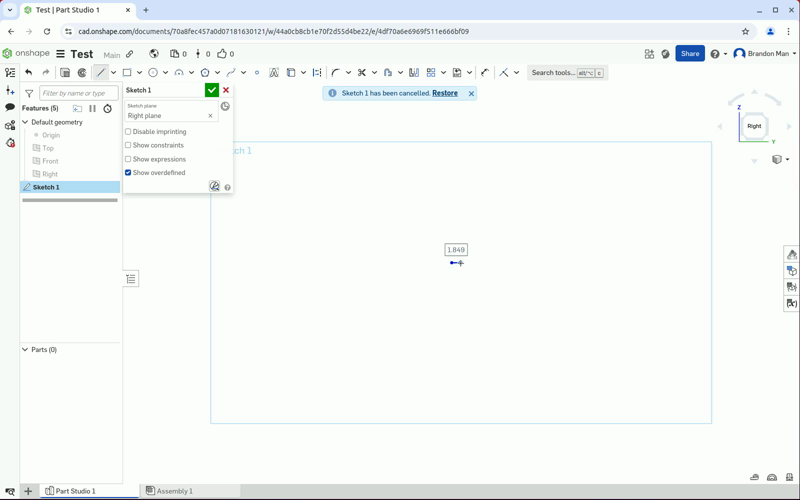
key_down(shift)
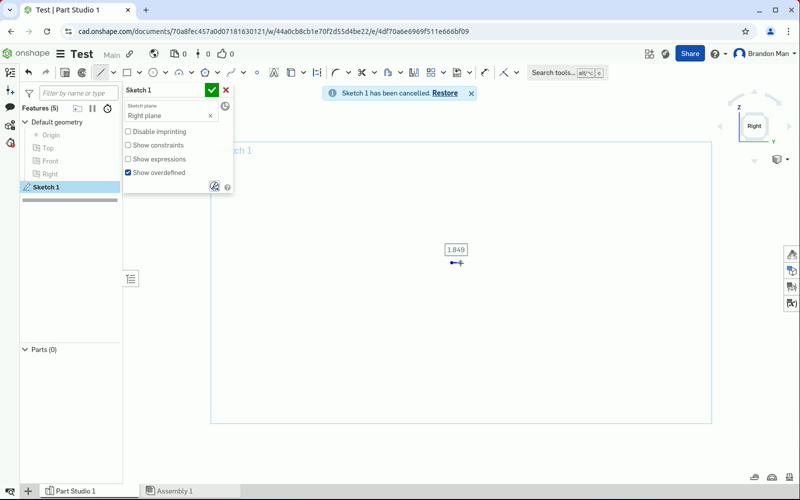
mouse_move(490, 262)
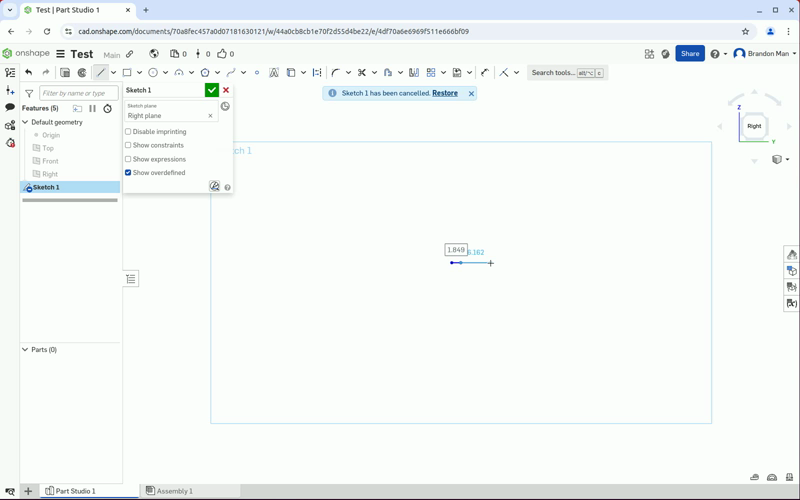
mouse_move(460, 283)
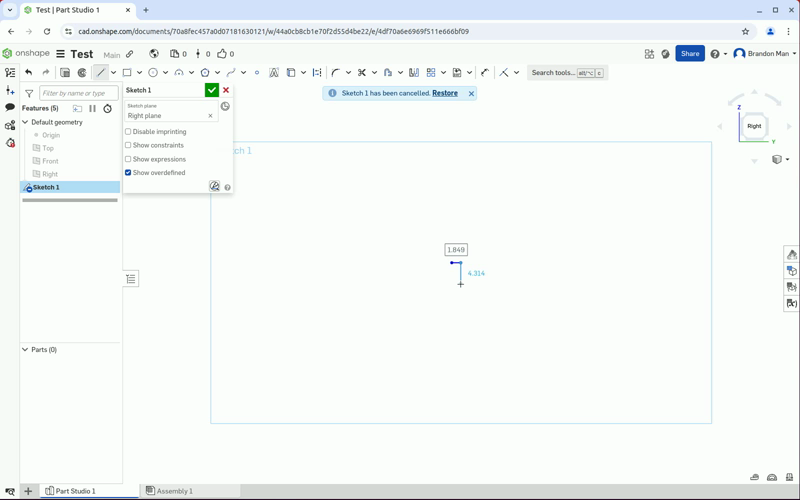
click(460, 283)
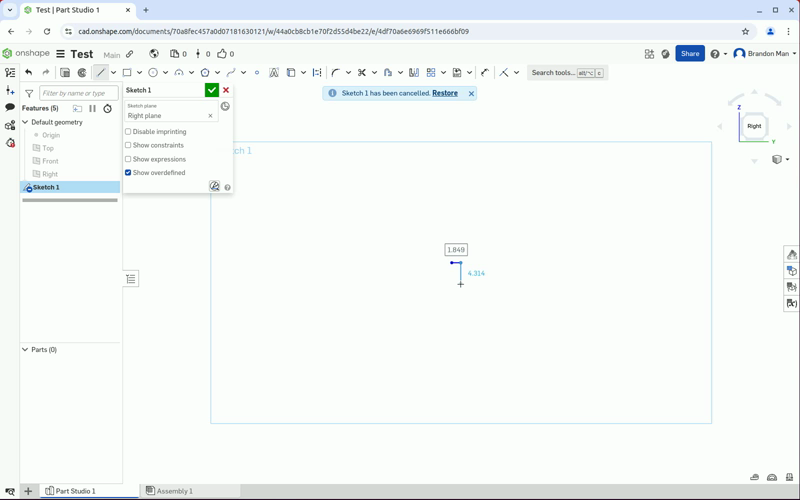
key_up(shift)
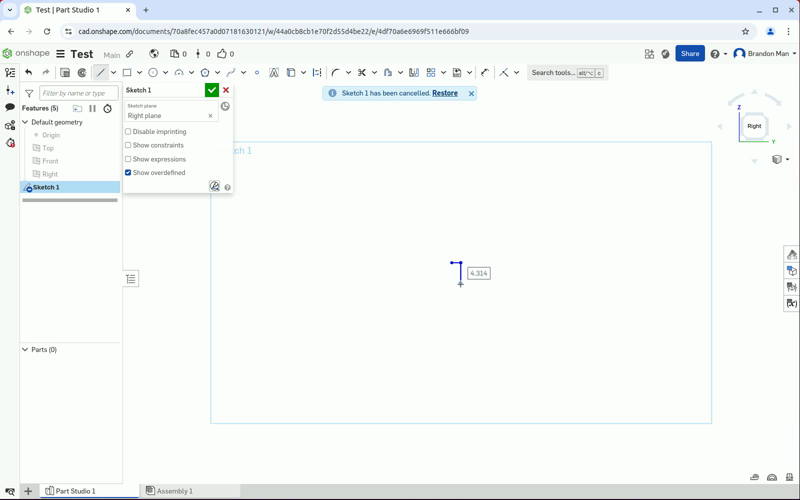
key_down(shift)
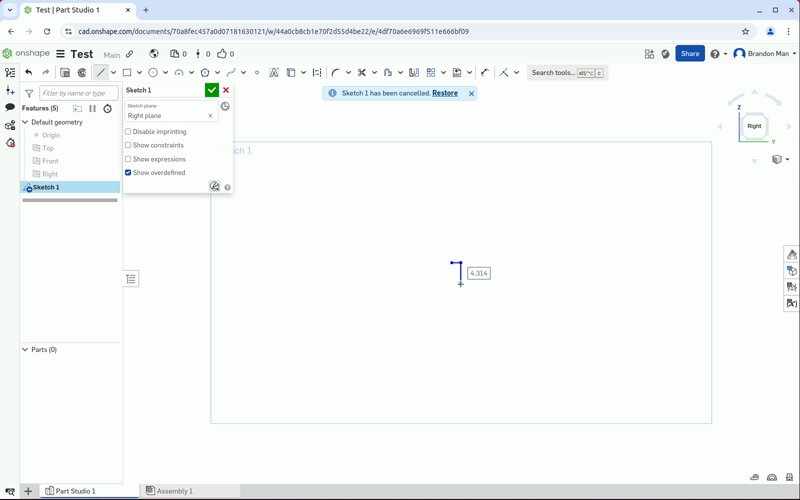
mouse_move(490, 283)
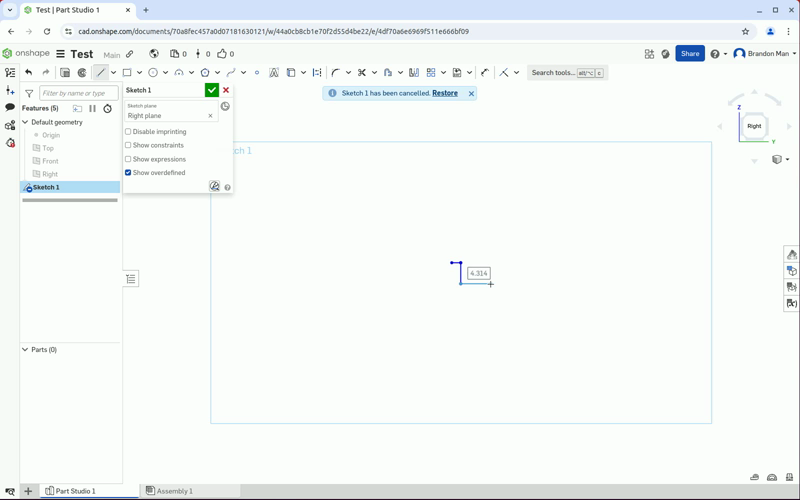
mouse_move(462, 283)
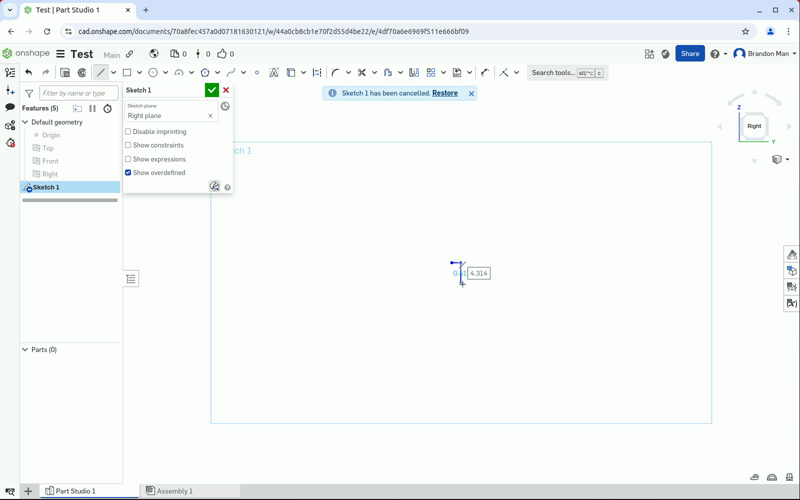
scroll(6)
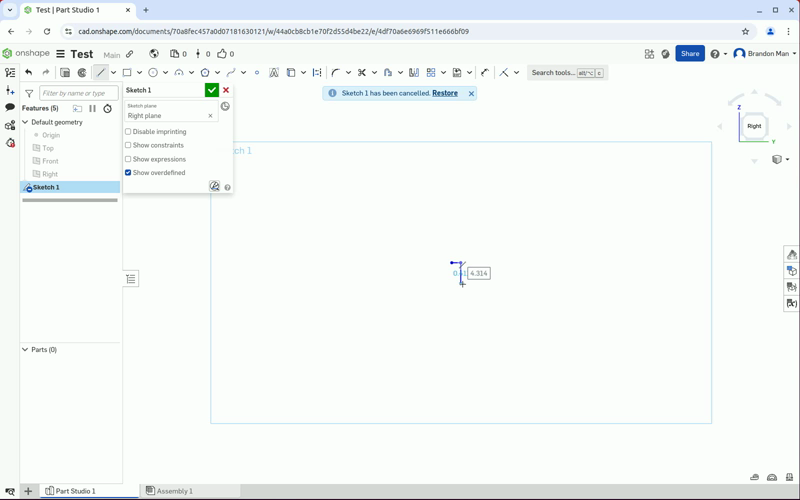
scroll(6)
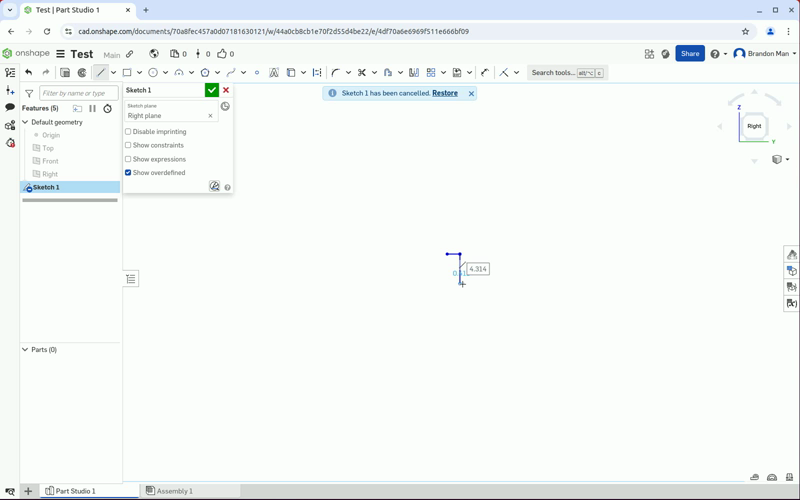
scroll(6)
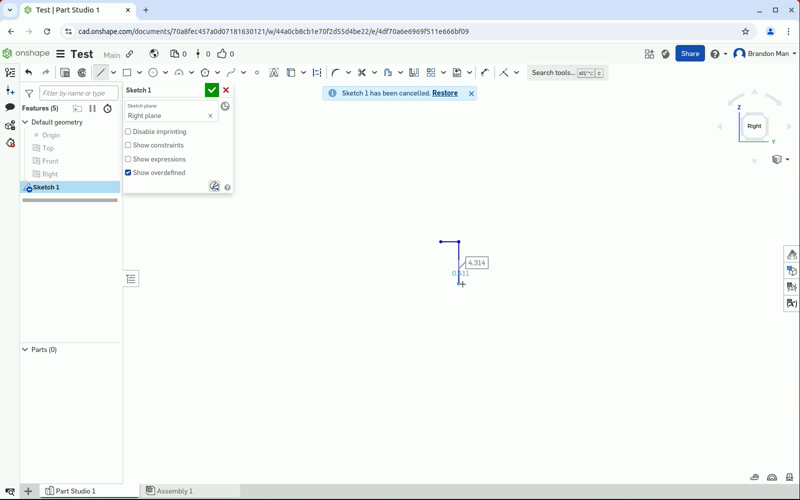
scroll(6)
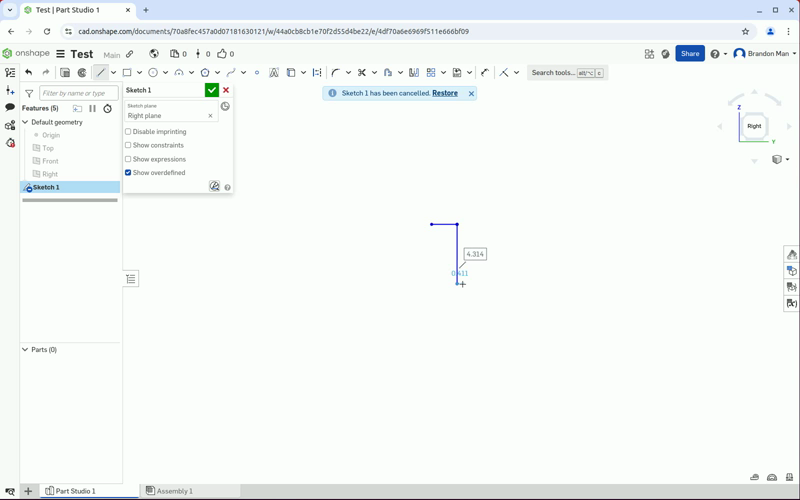
scroll(6)
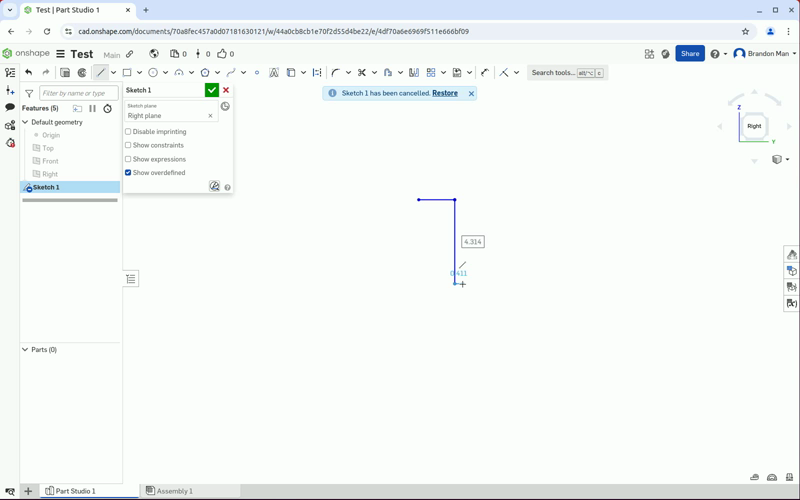
scroll(6)
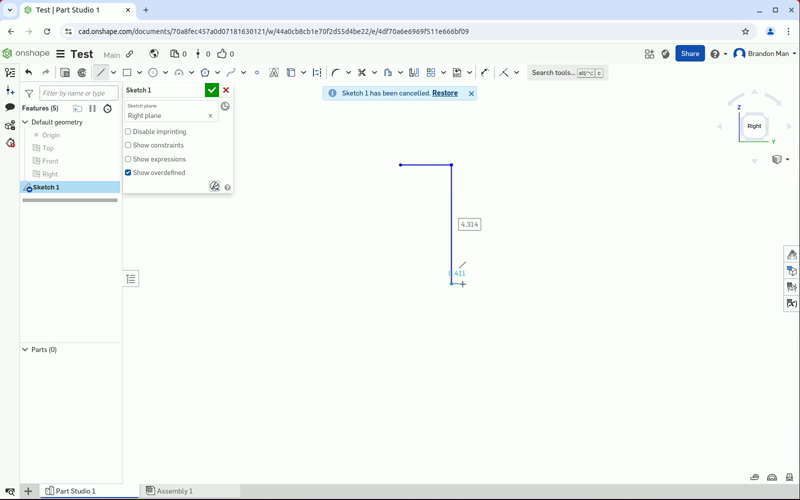
scroll(6)
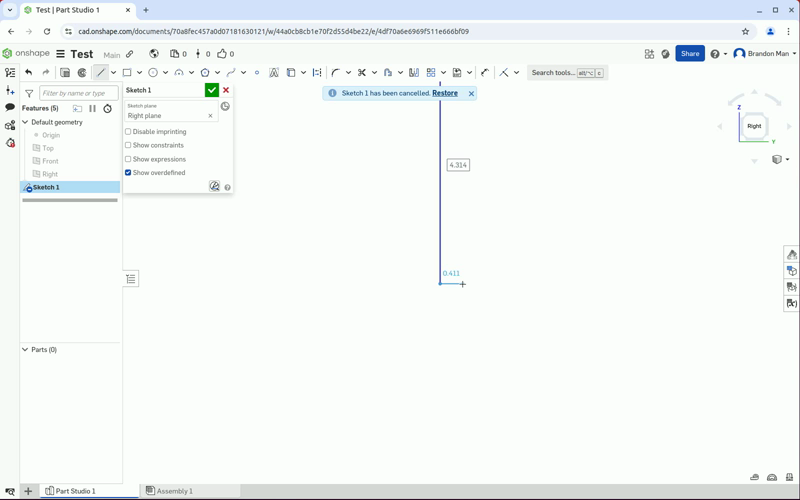
click(462, 283)
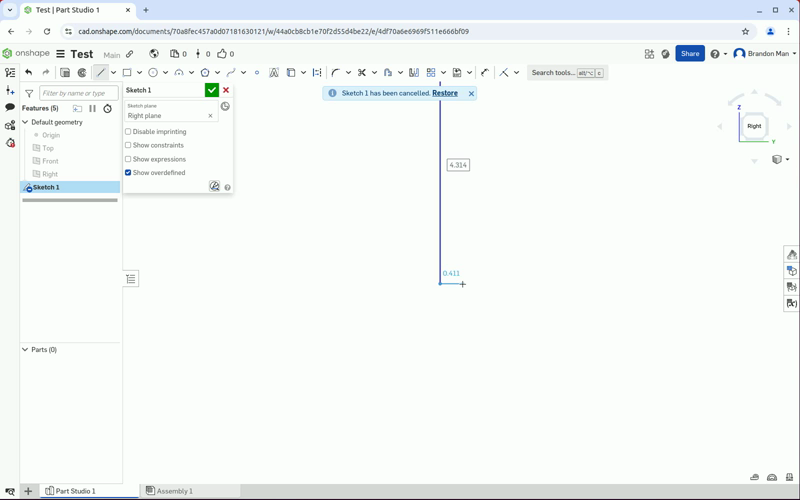
scroll(-6)
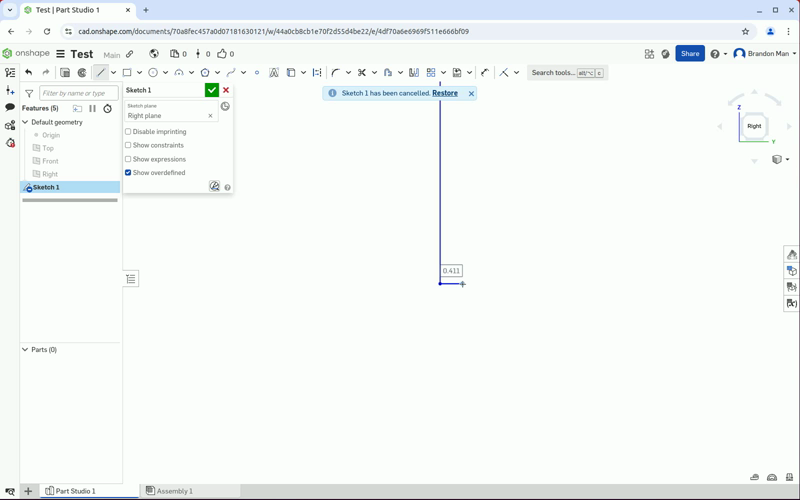
scroll(-6)
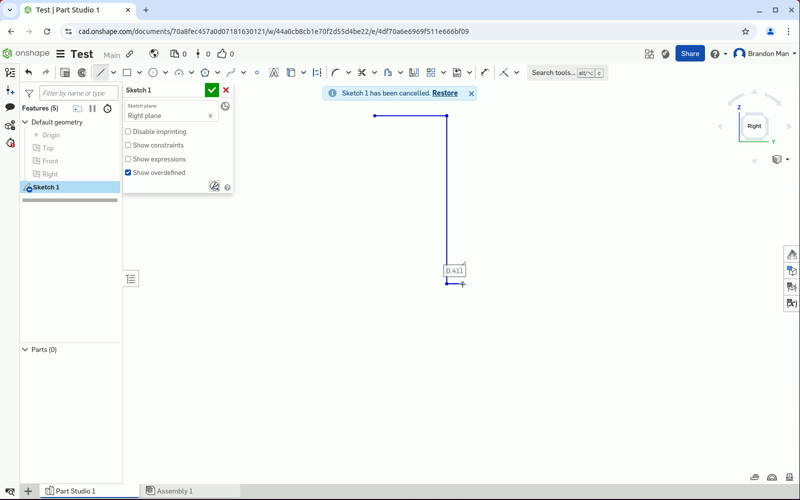
scroll(-6)
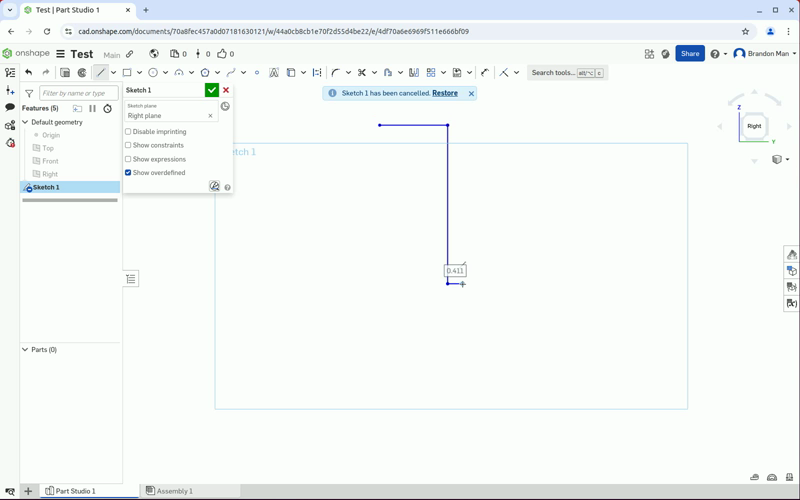
scroll(-6)
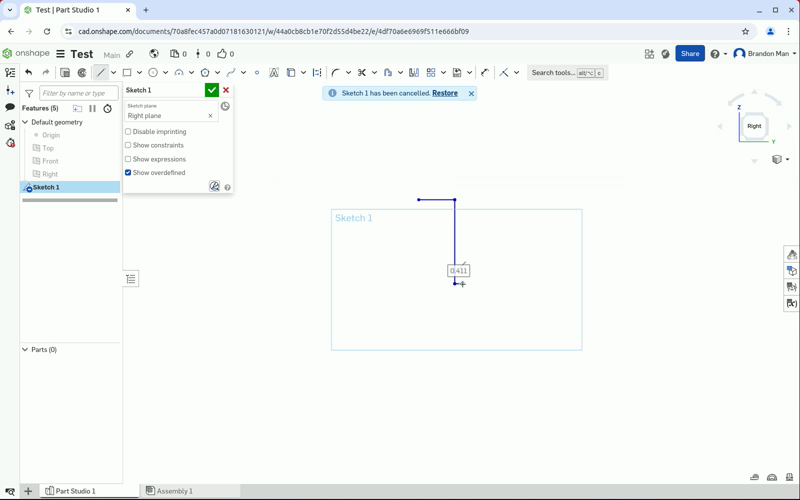
scroll(-6)
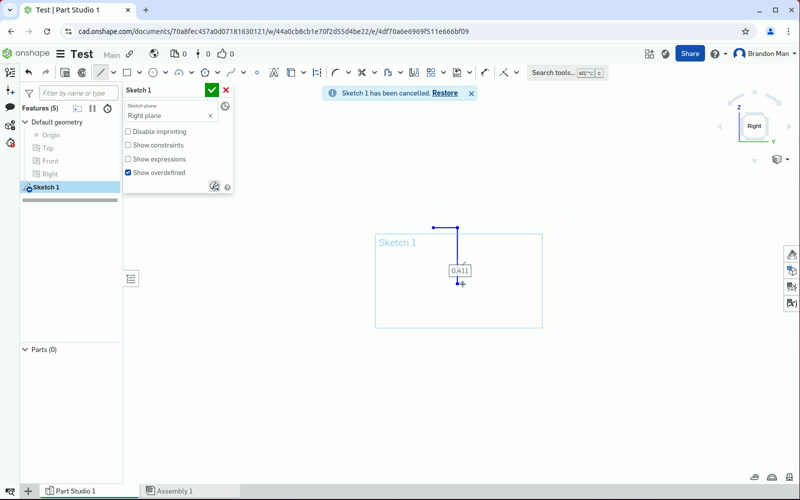
scroll(-6)
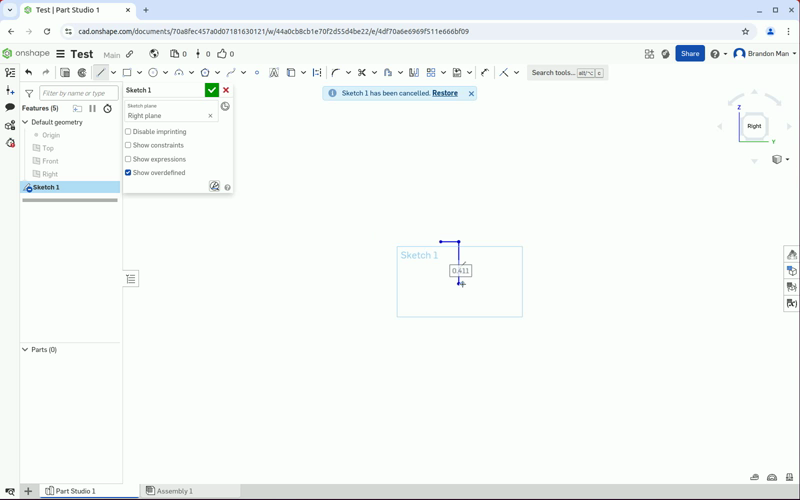
scroll(-6)
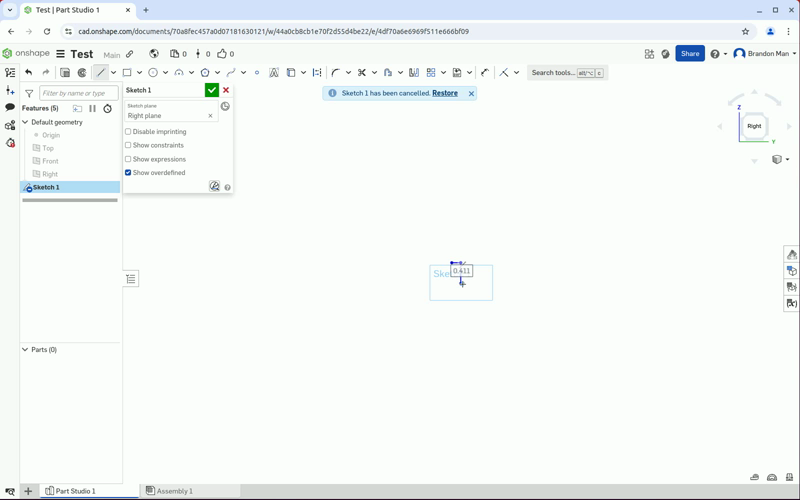
key_up(shift)
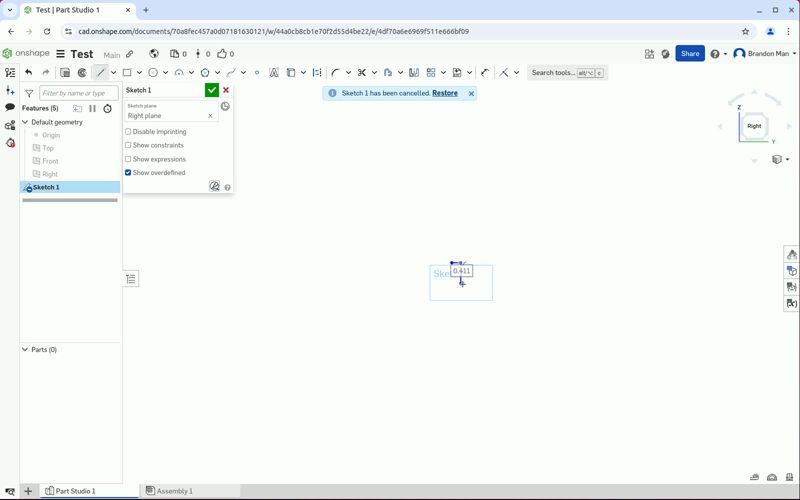
key_down(shift)
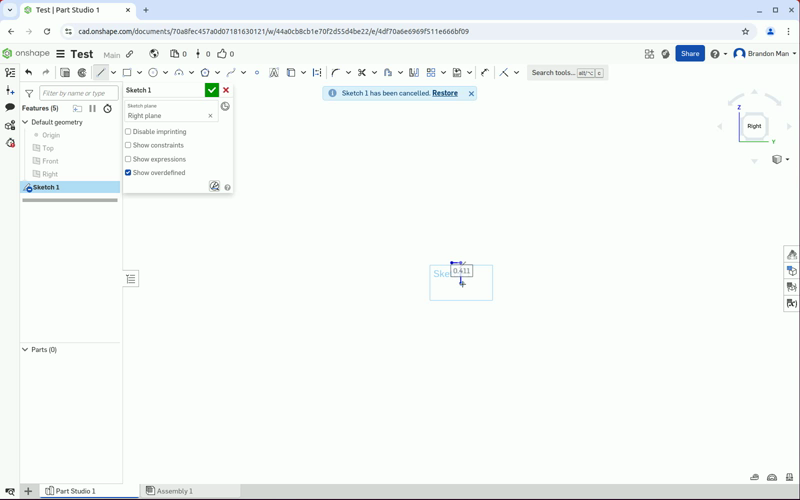
mouse_move(492, 283)
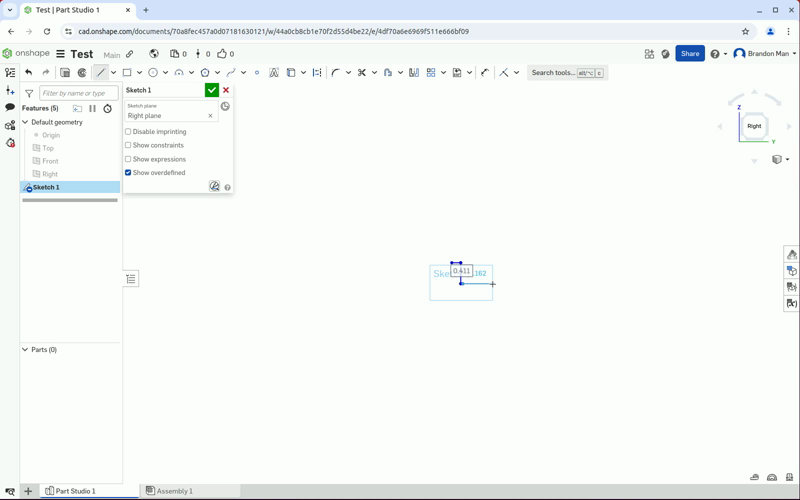
mouse_move(462, 260)
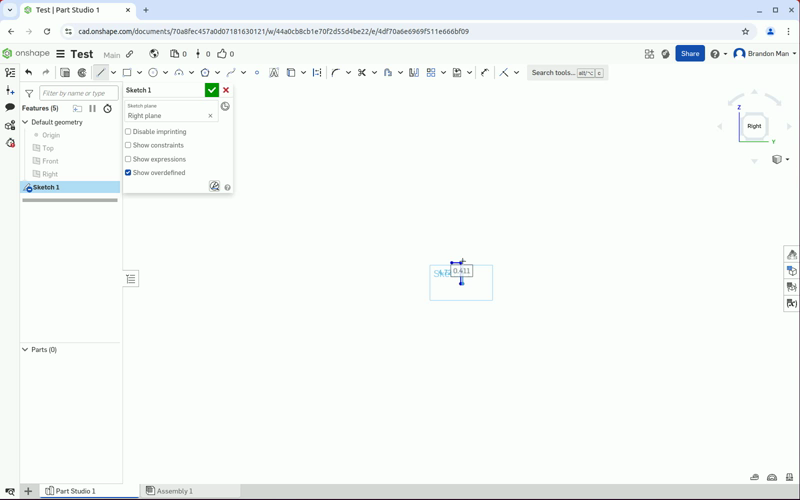
scroll(6)
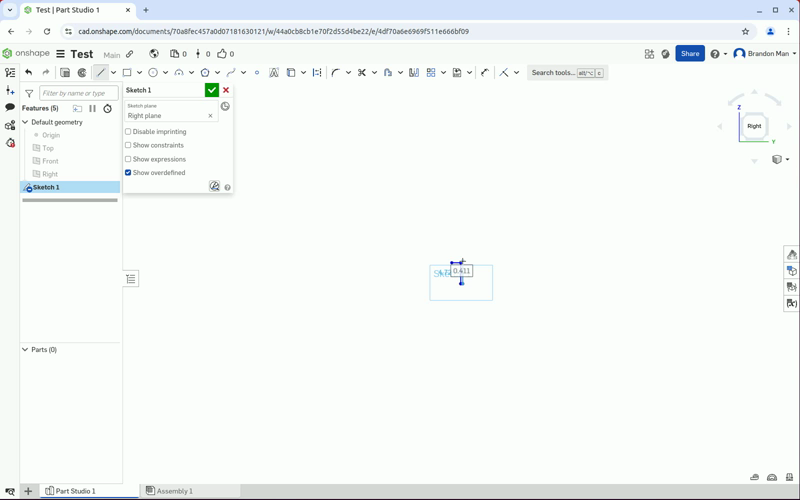
scroll(6)
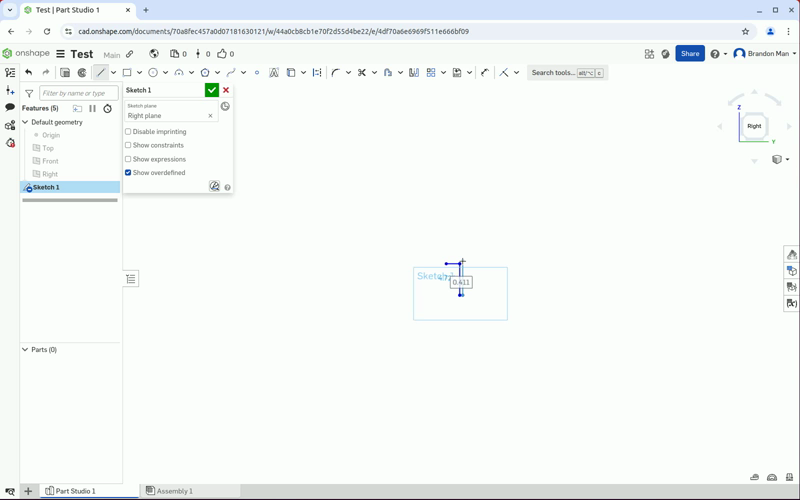
scroll(6)
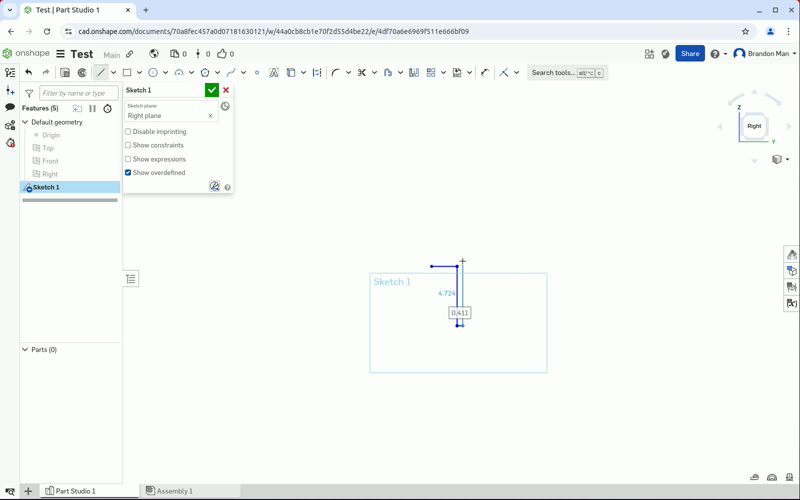
scroll(6)
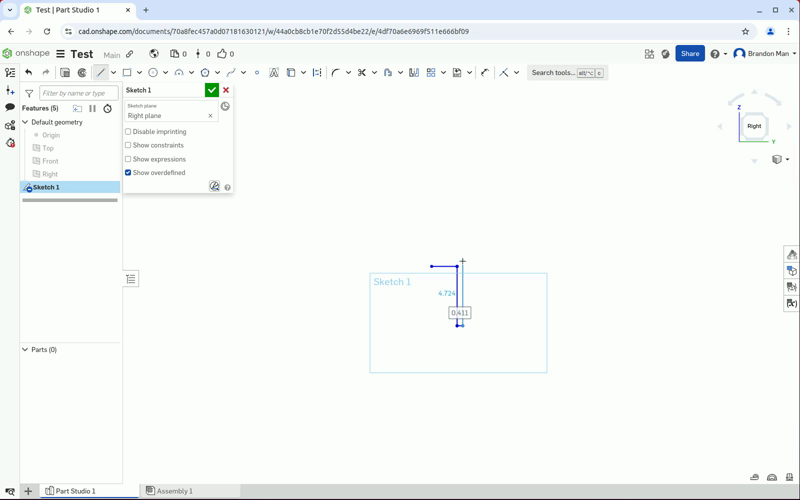
scroll(6)
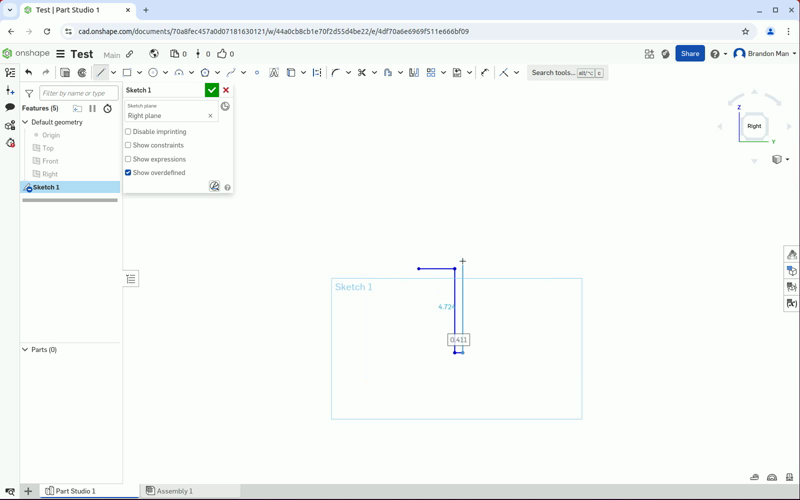
scroll(6)
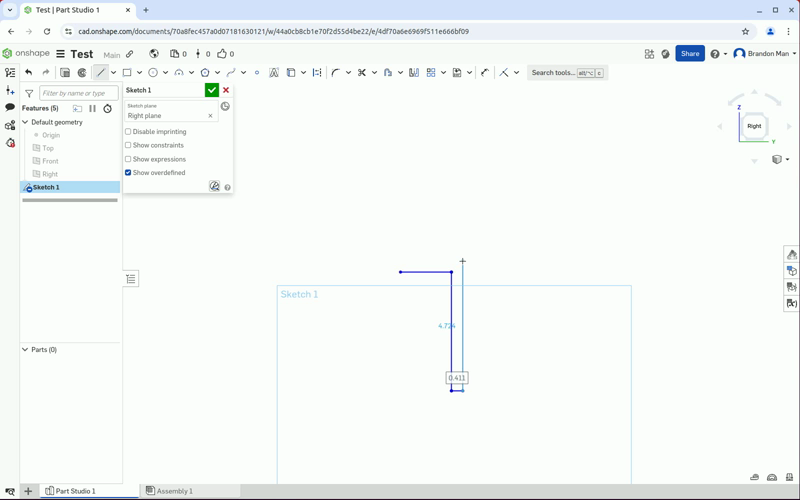
scroll(6)
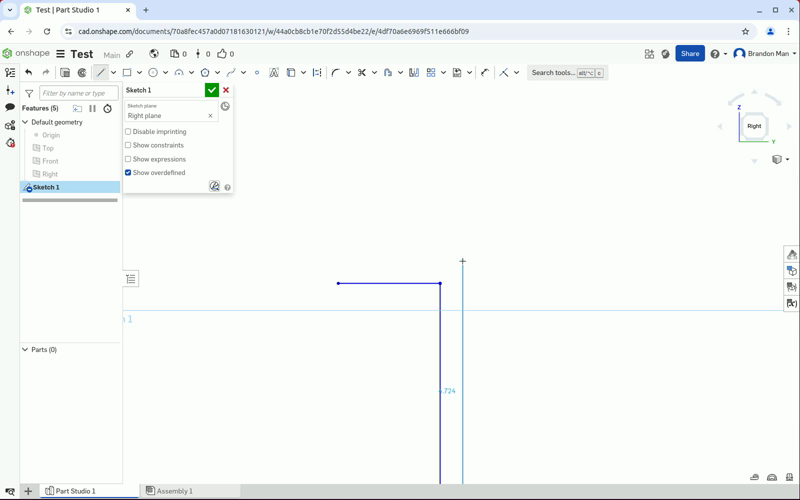
click(462, 260)
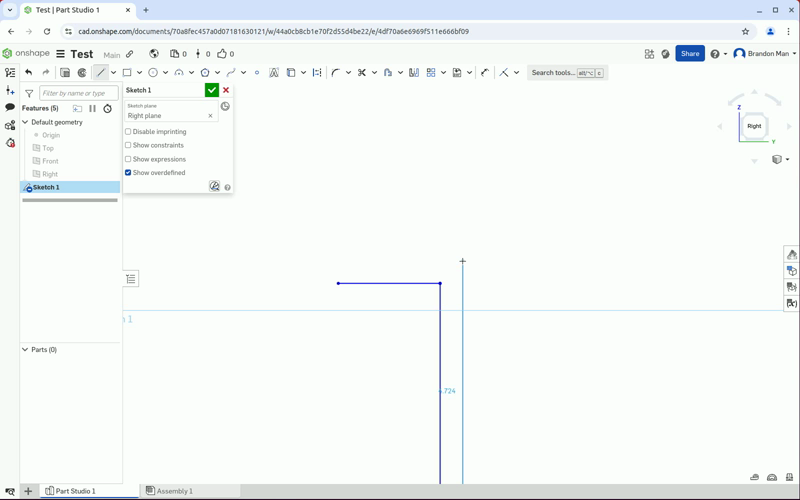
scroll(-6)
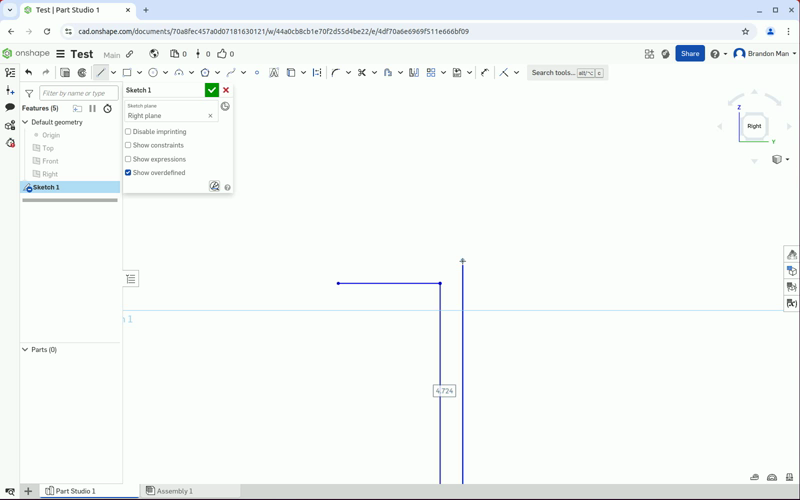
scroll(-6)
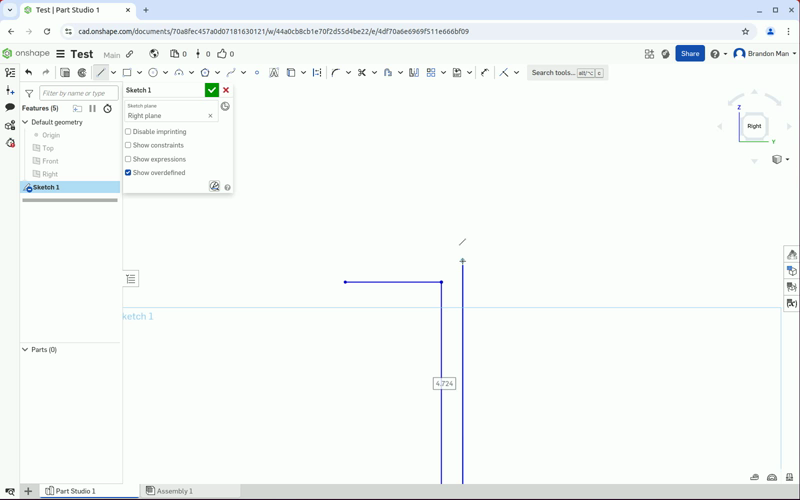
scroll(-6)
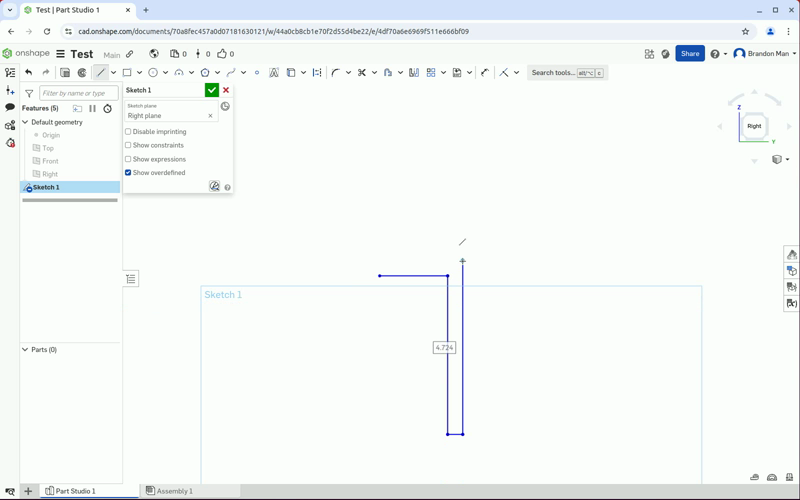
scroll(-6)
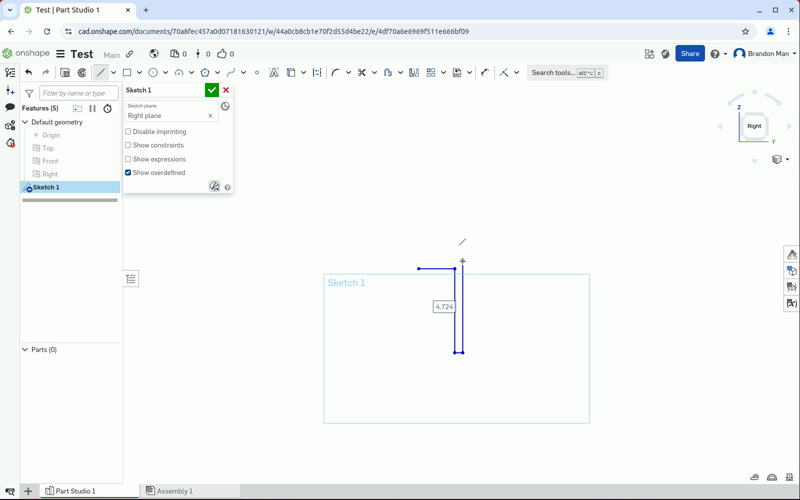
scroll(-6)
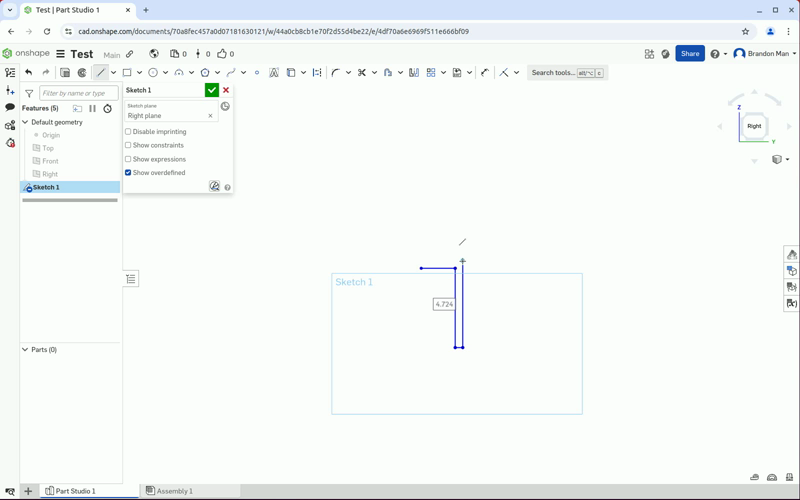
scroll(-6)
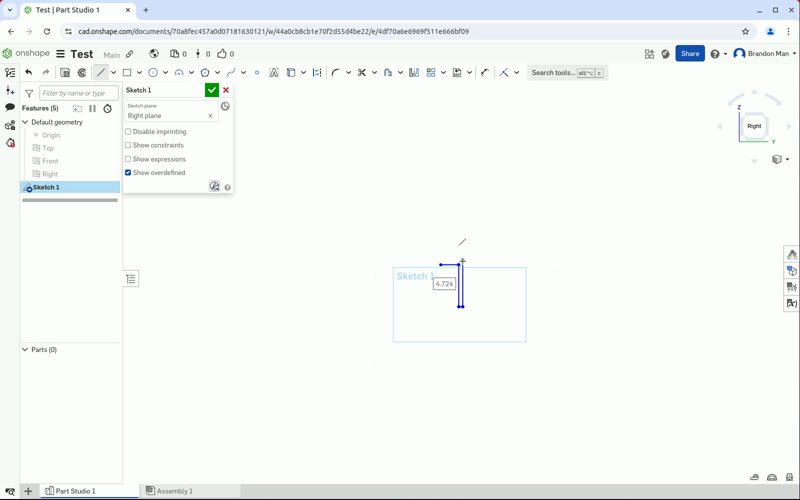
scroll(-6)
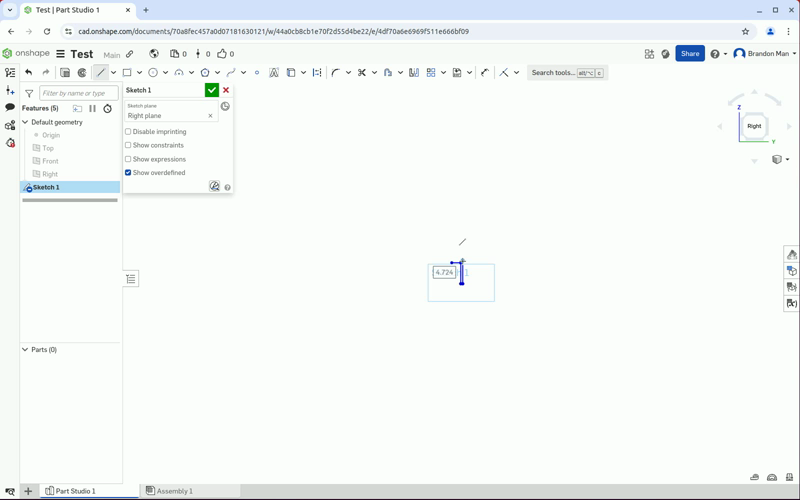
key_up(shift)
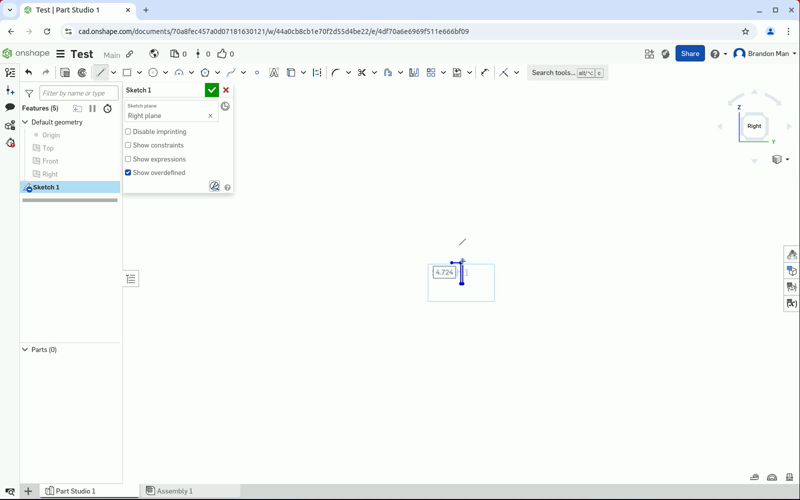
key_down(shift)
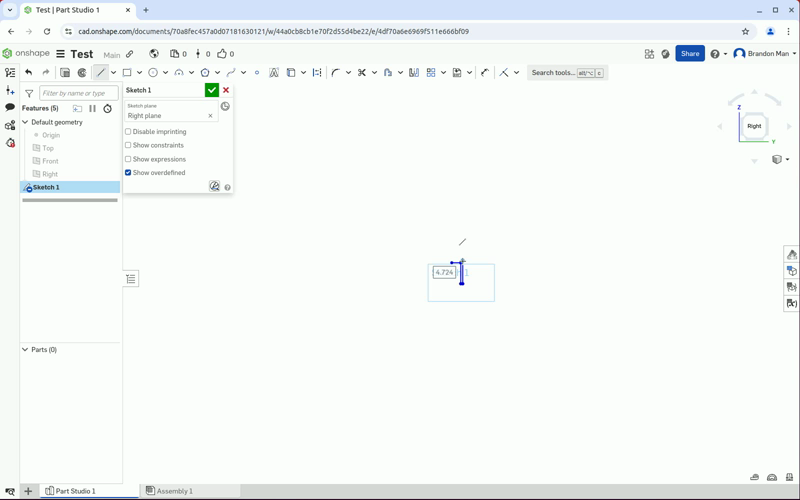
mouse_move(492, 260)
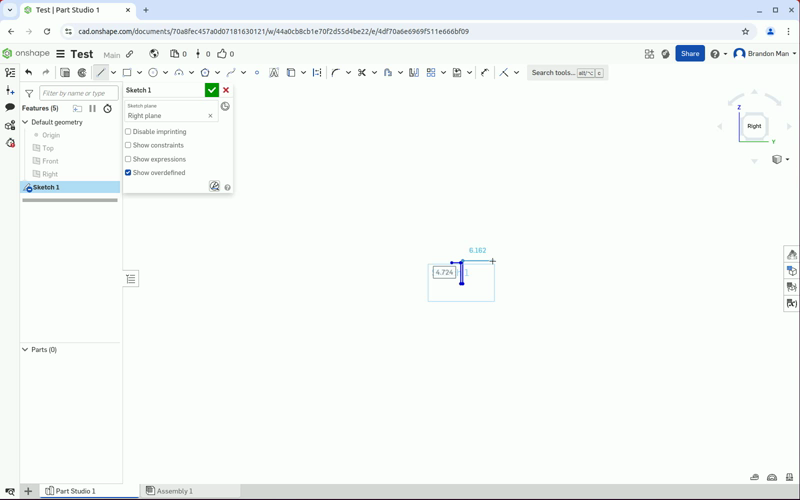
mouse_move(451, 260)
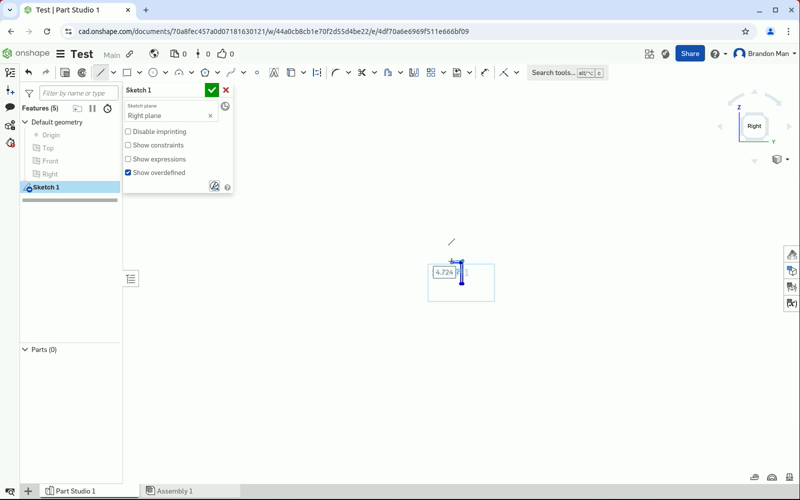
scroll(6)
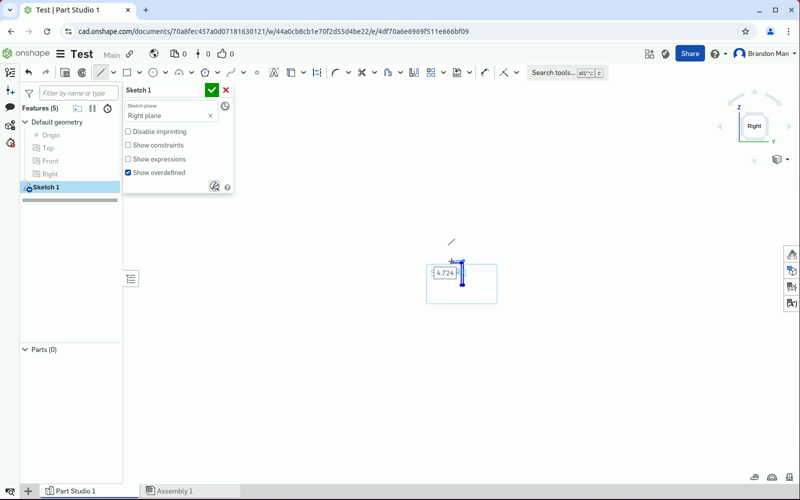
scroll(6)
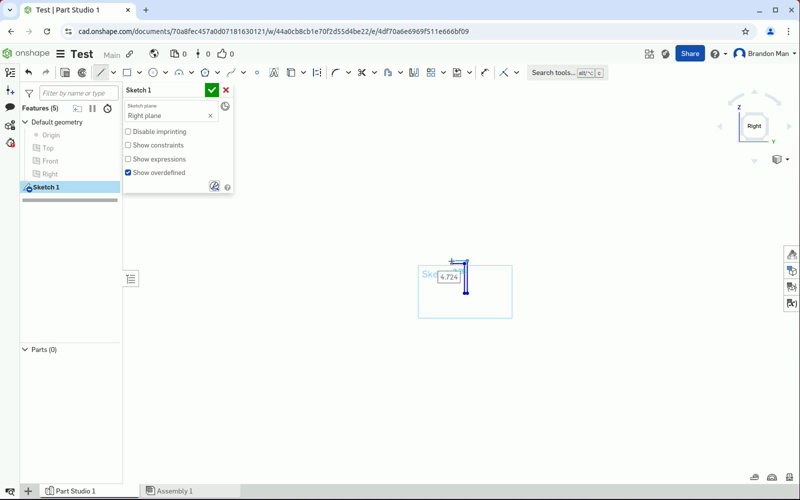
scroll(6)
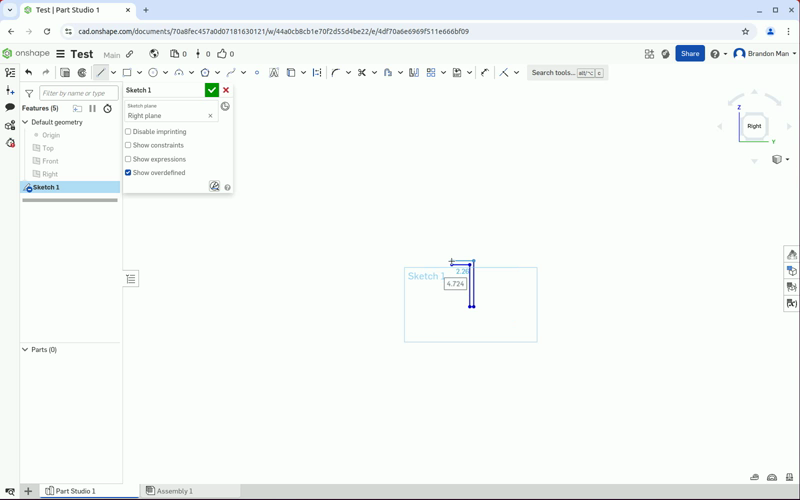
scroll(6)
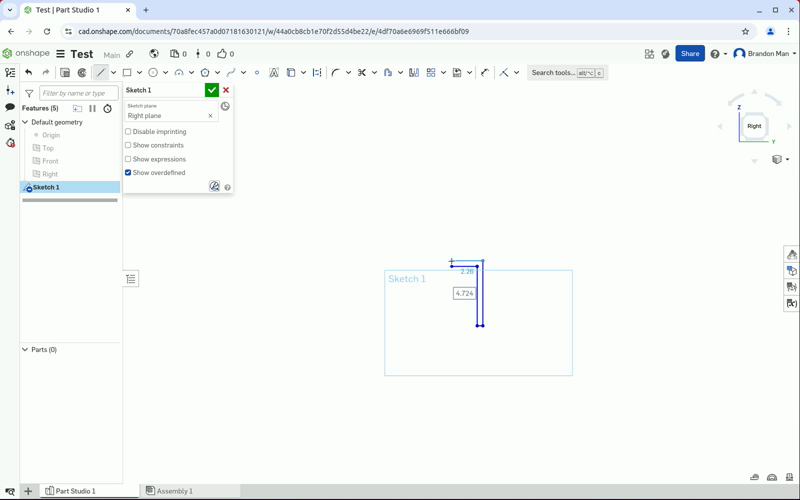
scroll(6)
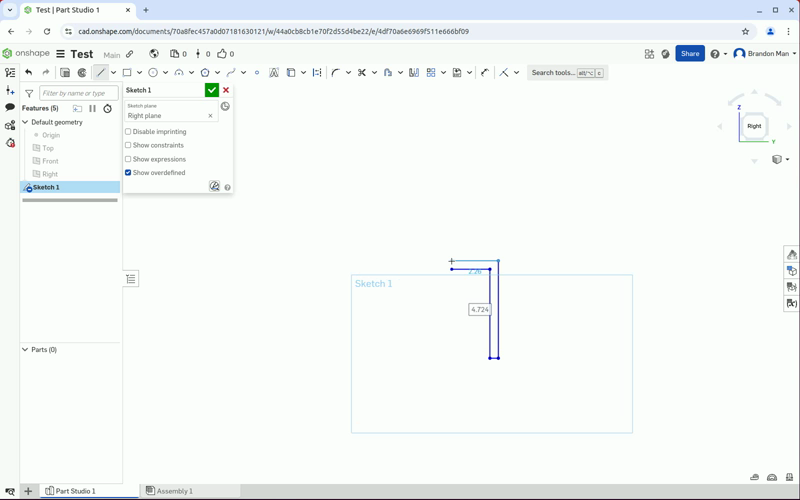
scroll(6)
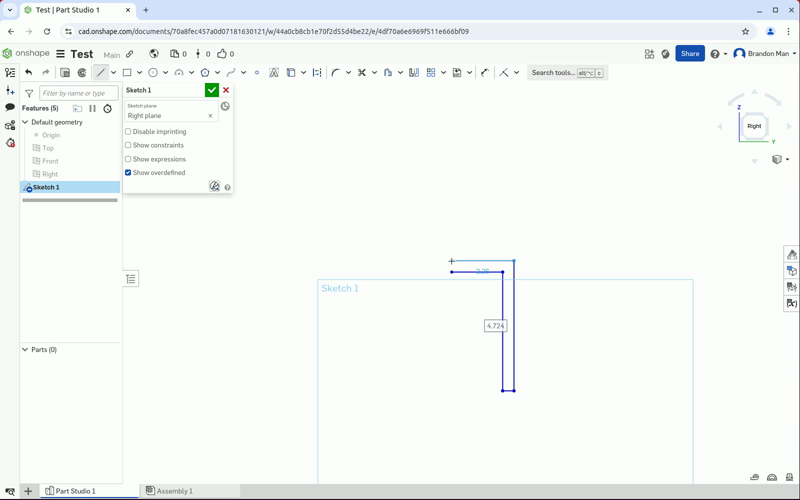
scroll(6)
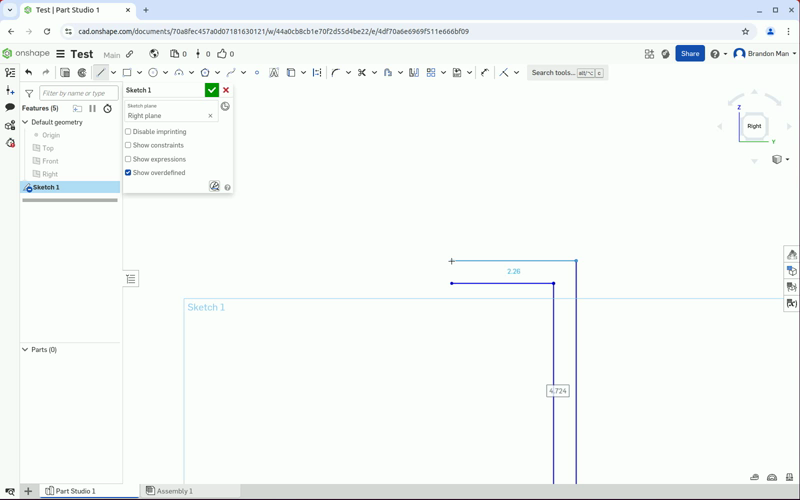
click(451, 260)
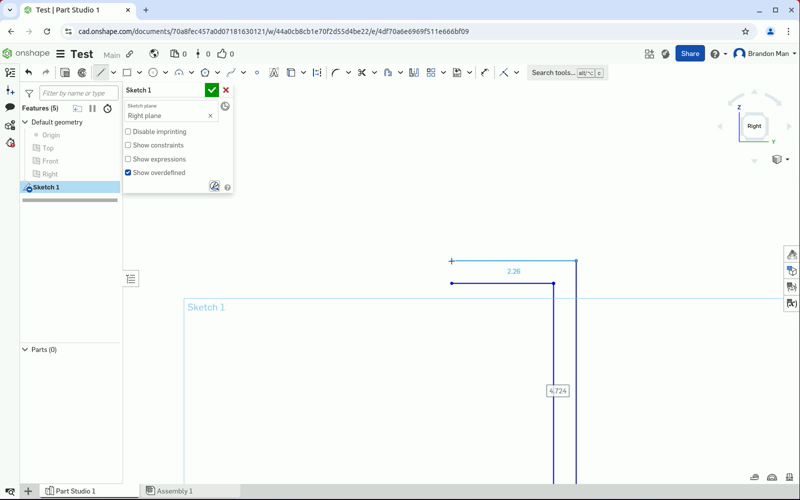
scroll(-6)
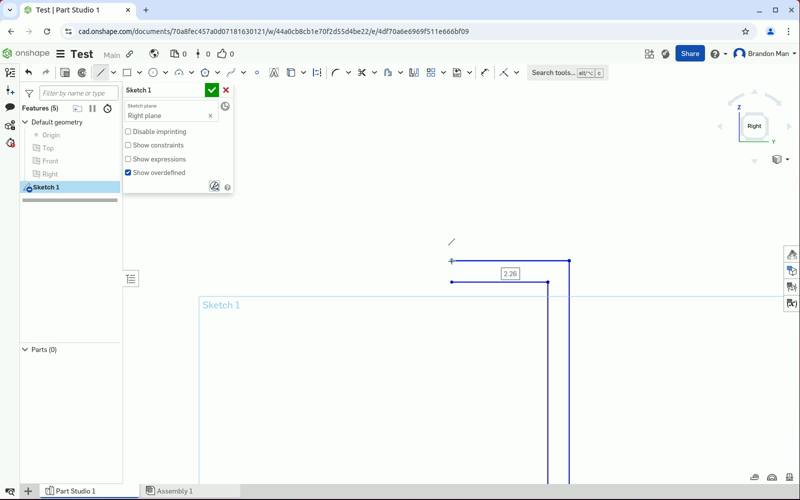
scroll(-6)
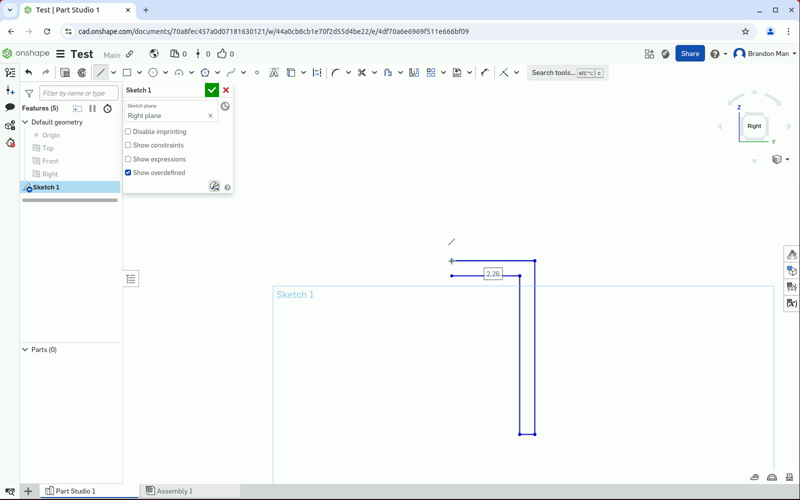
scroll(-6)
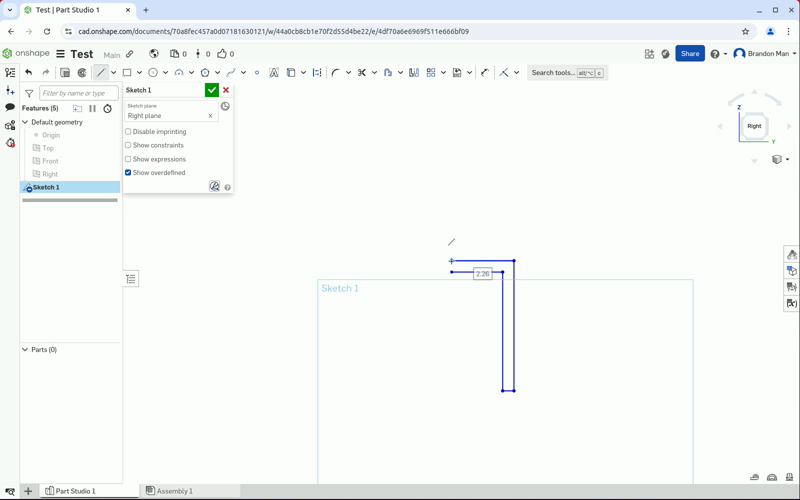
scroll(-6)
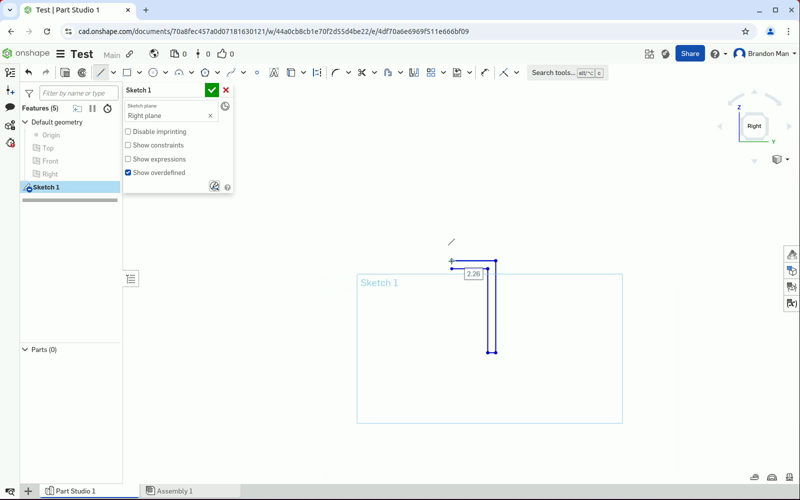
scroll(-6)
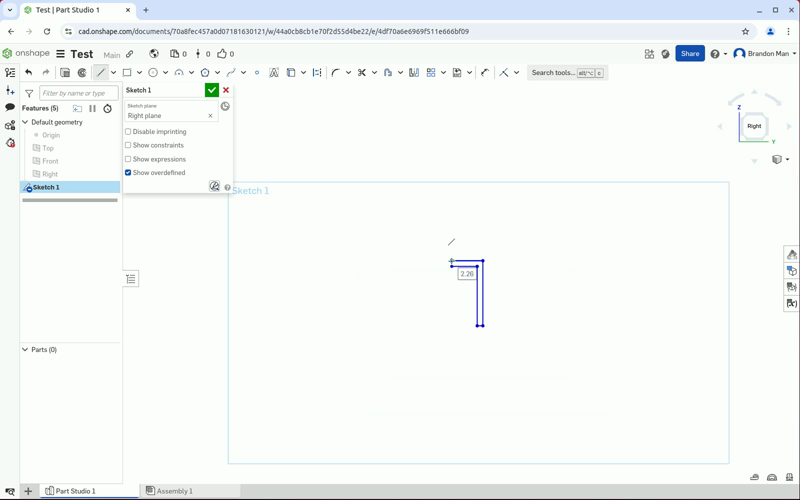
scroll(-6)
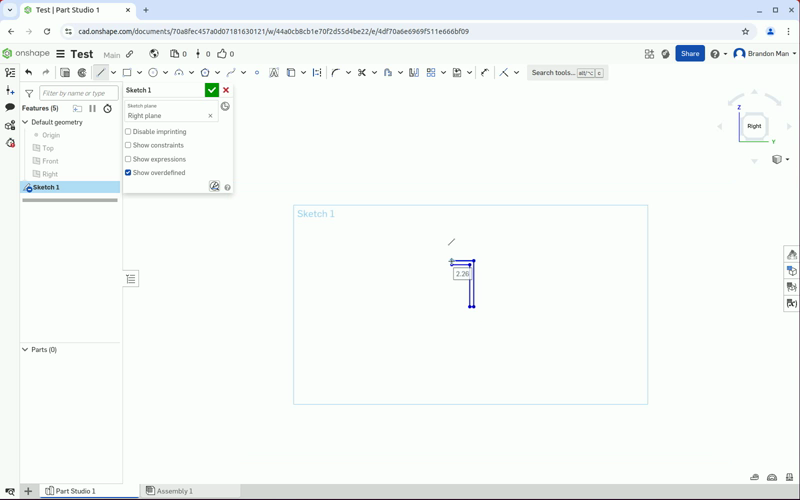
scroll(-6)
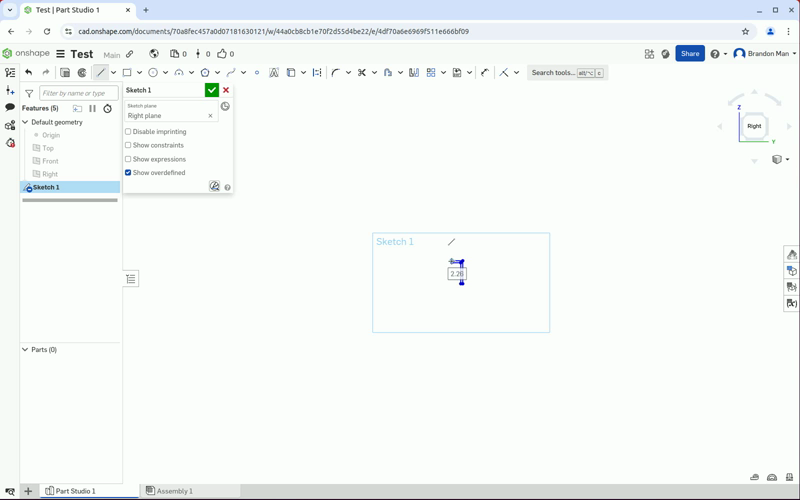
key_up(shift)
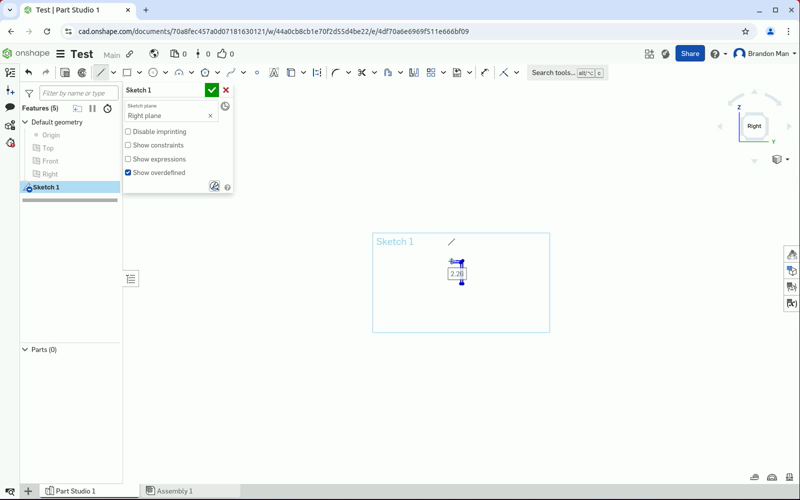
mouse_move(481, 260)
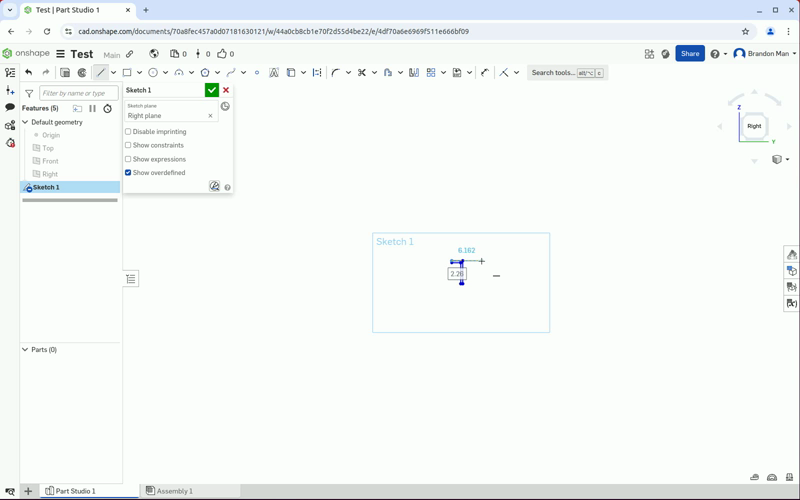
key_down(shift)
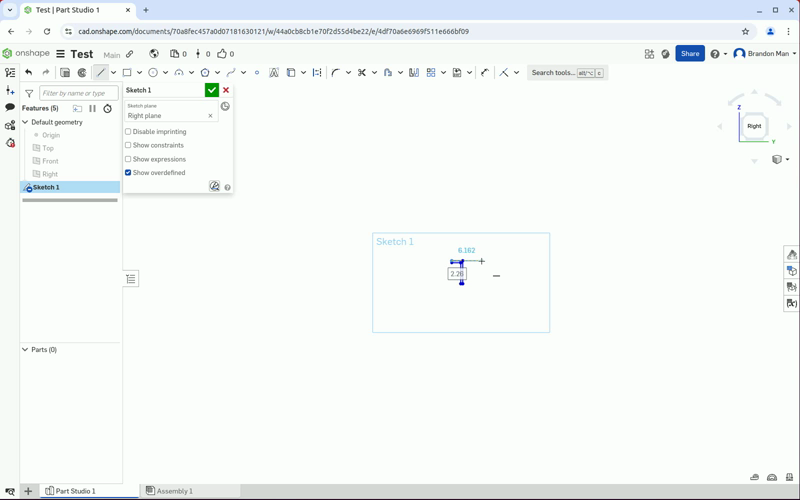
mouse_move(451, 262)
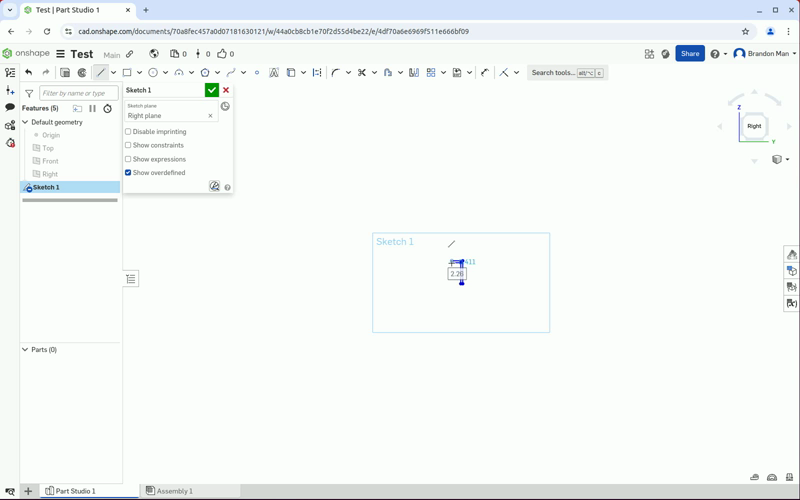
scroll(6)
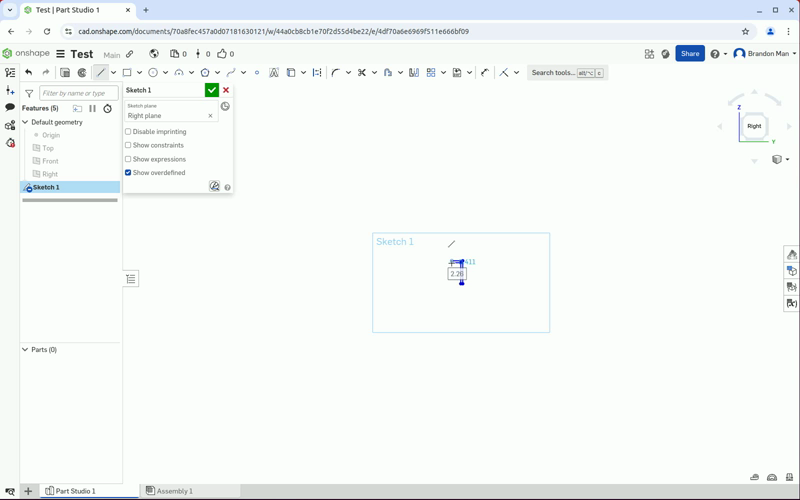
scroll(6)
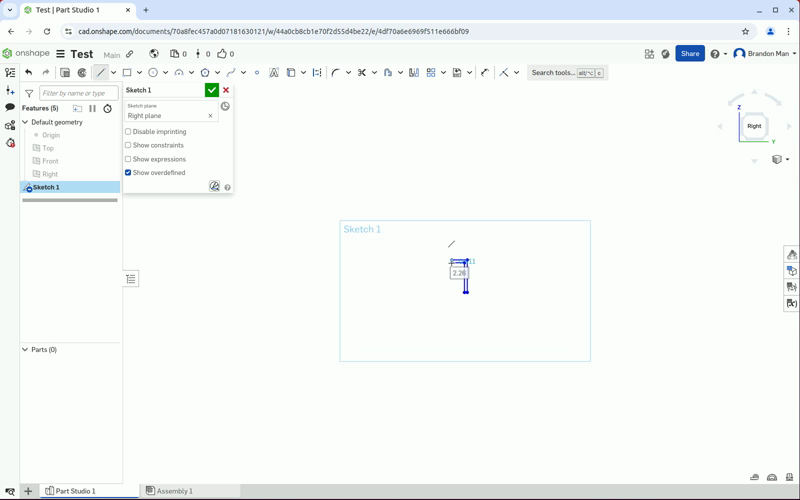
scroll(6)
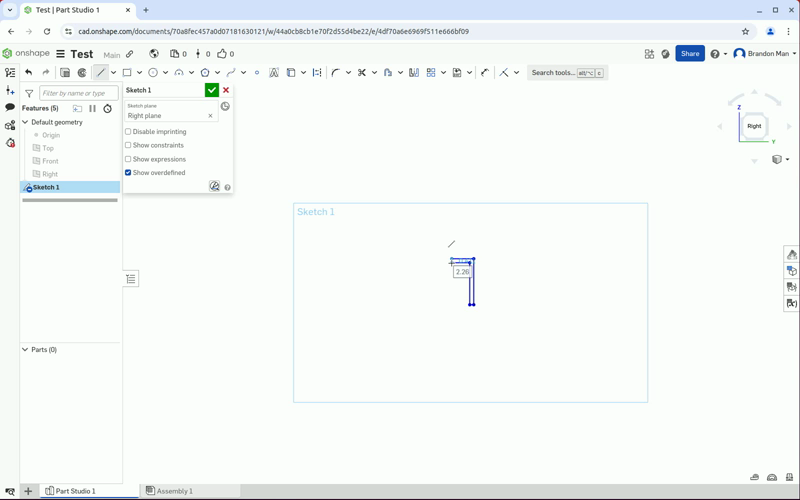
scroll(6)
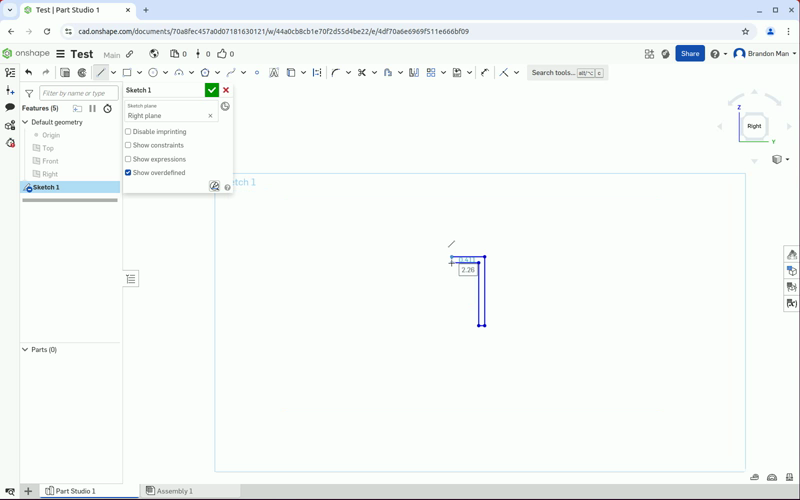
scroll(6)
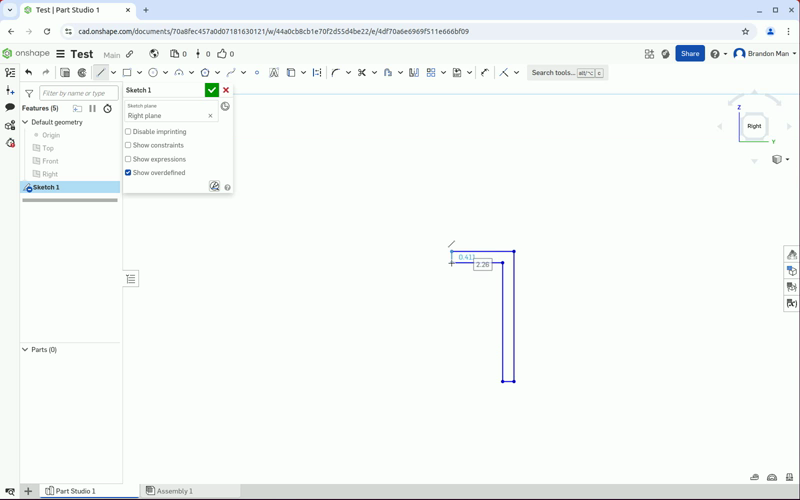
scroll(6)
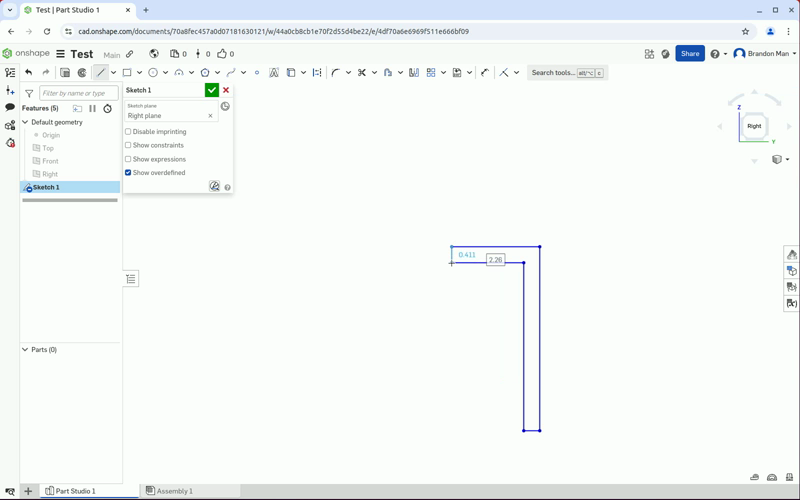
scroll(6)
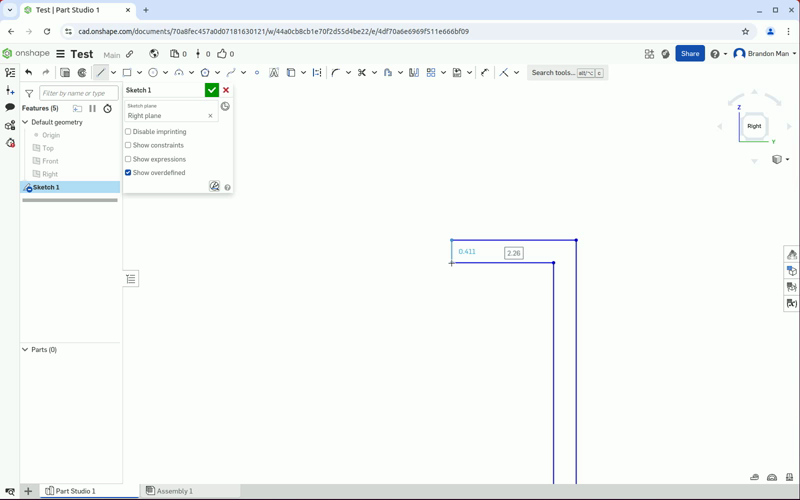
key_up(shift)
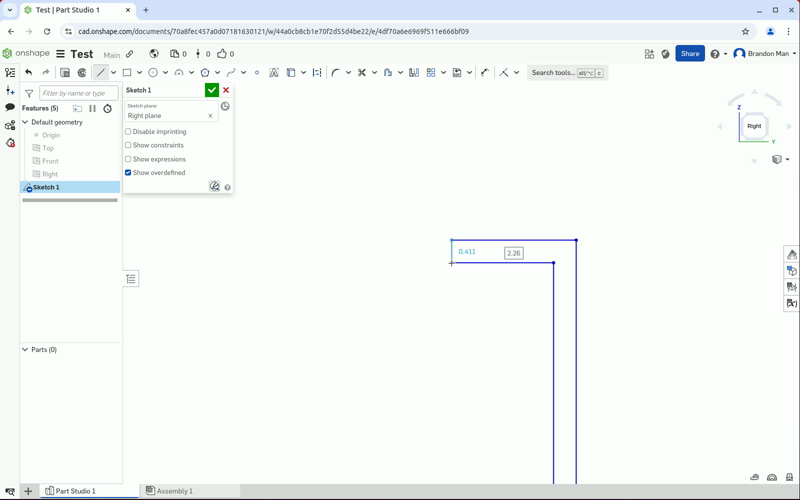
click(451, 262)
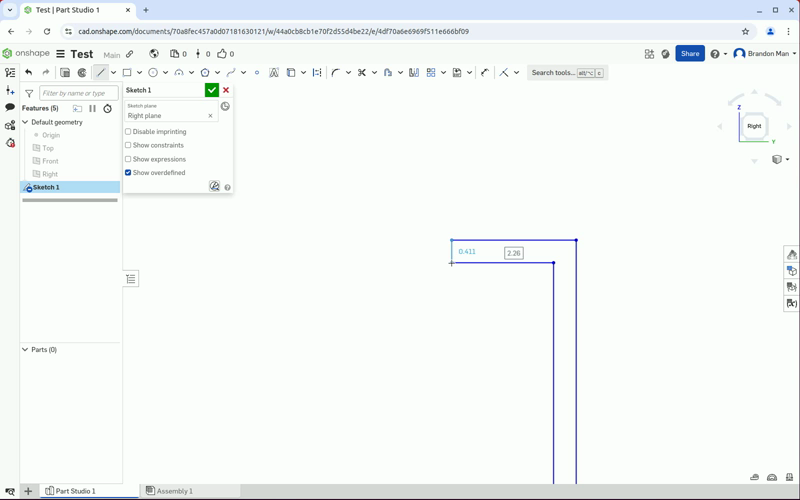
scroll(-6)
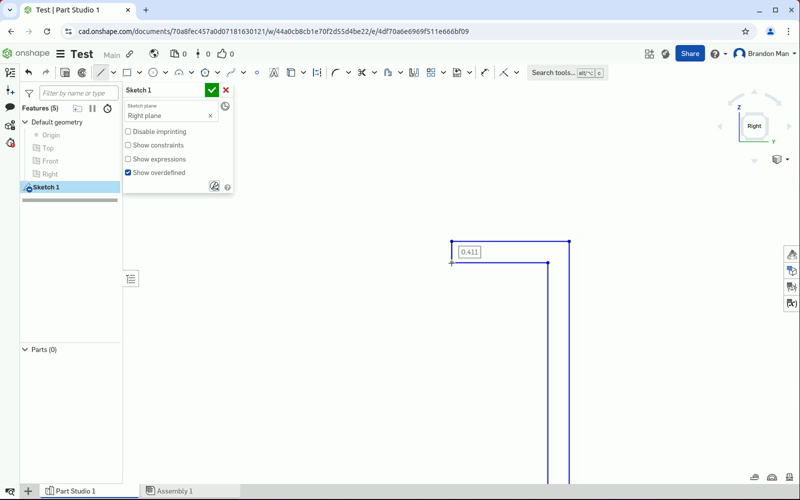
scroll(-6)
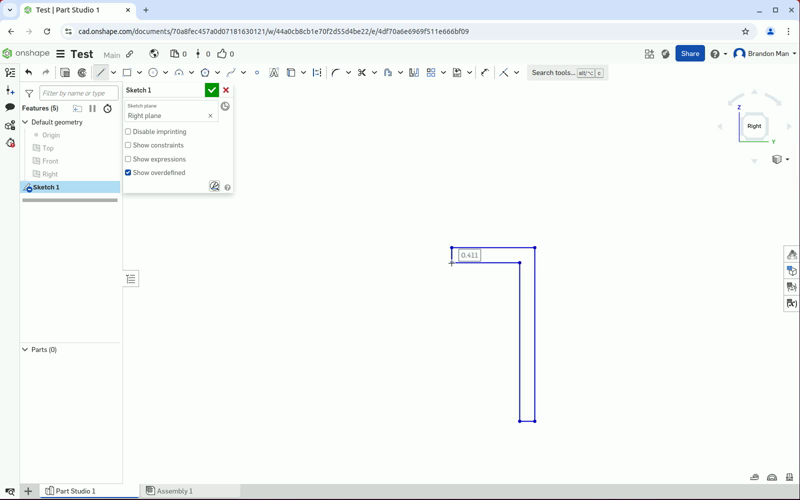
scroll(-6)
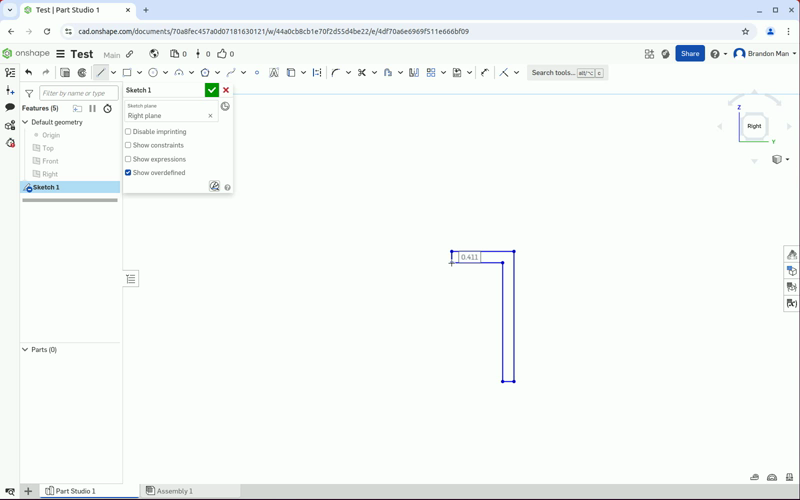
scroll(-6)
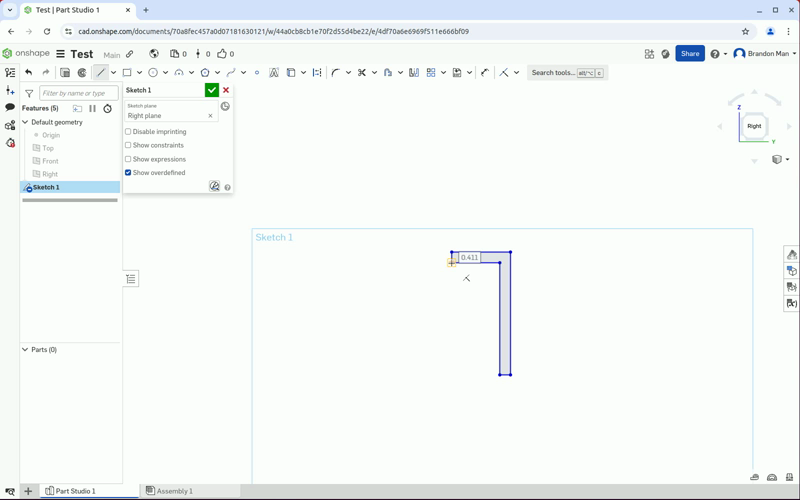
scroll(-6)
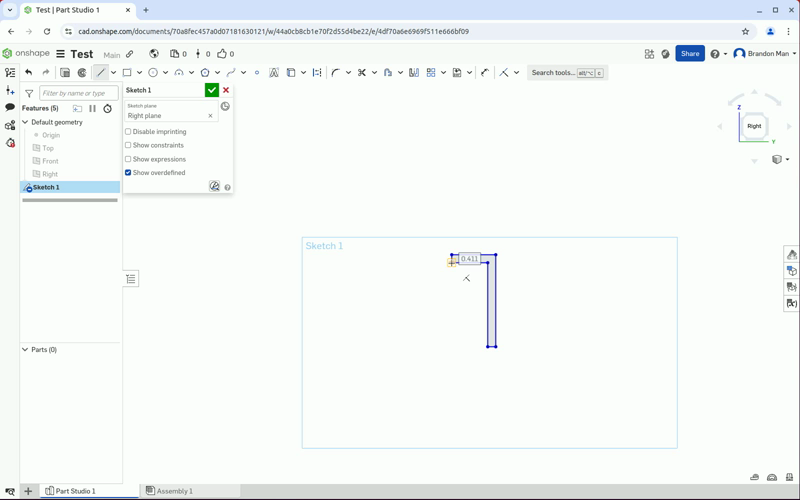
scroll(-6)
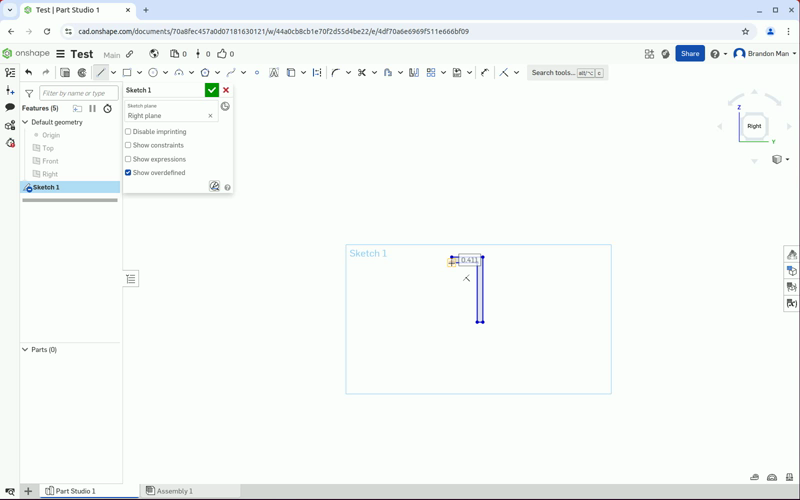
scroll(-6)
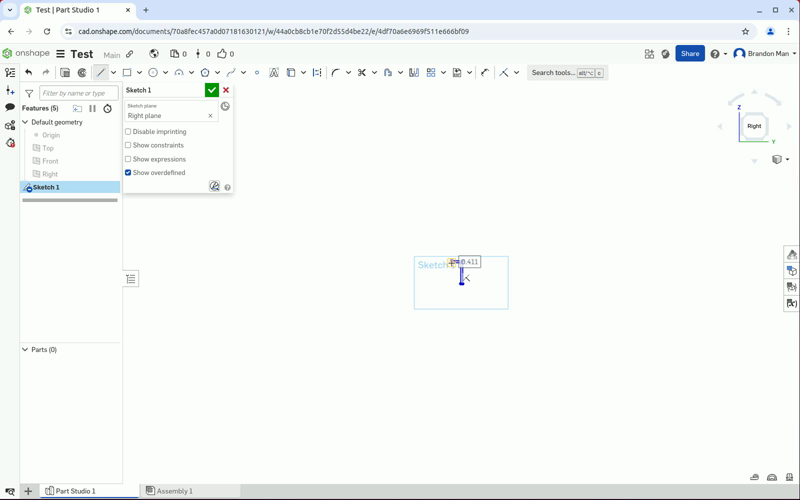
key(esc)
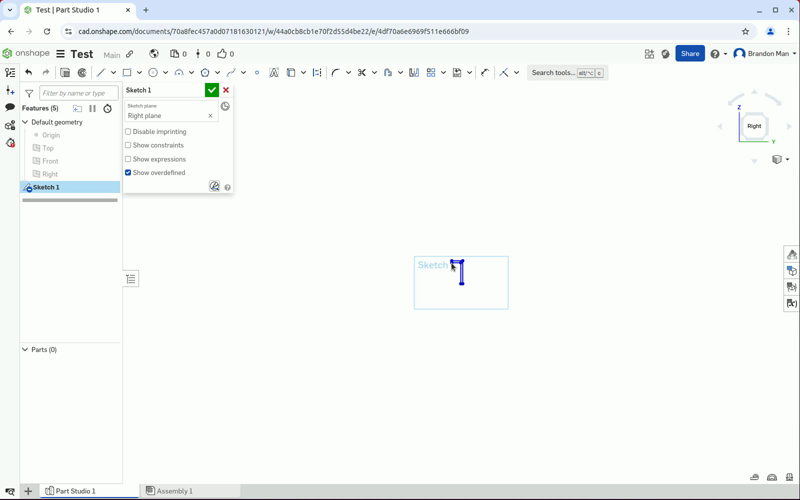
mouse_move(461, 283)
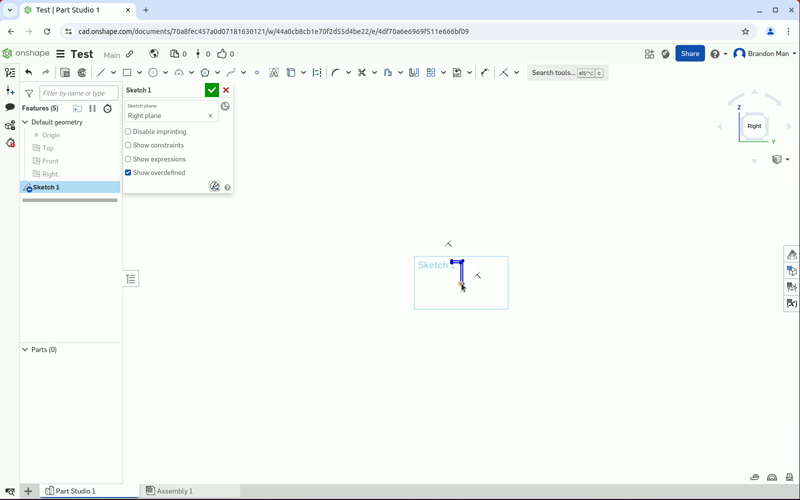
scroll(6)
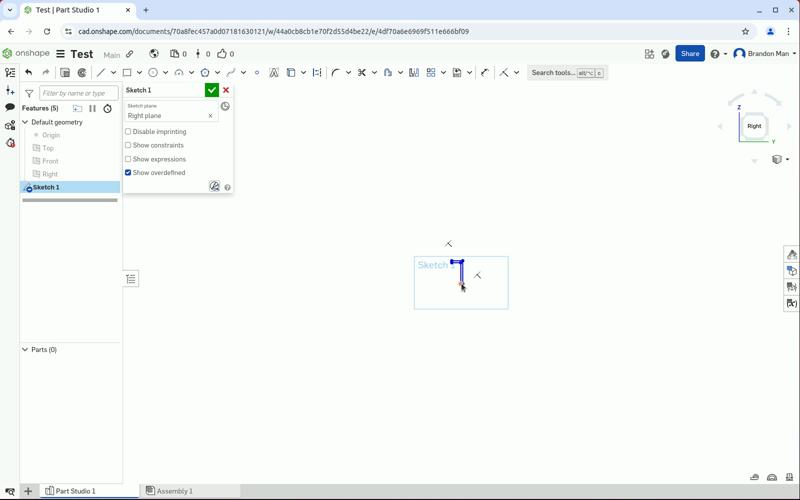
scroll(6)
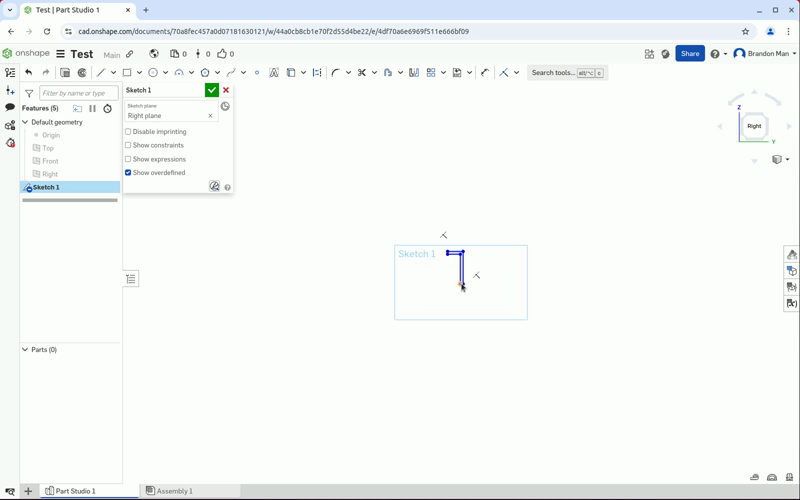
scroll(6)
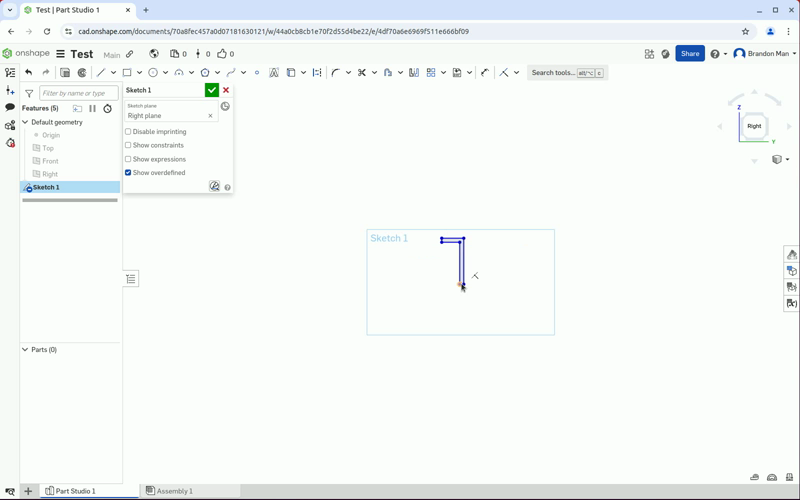
scroll(6)
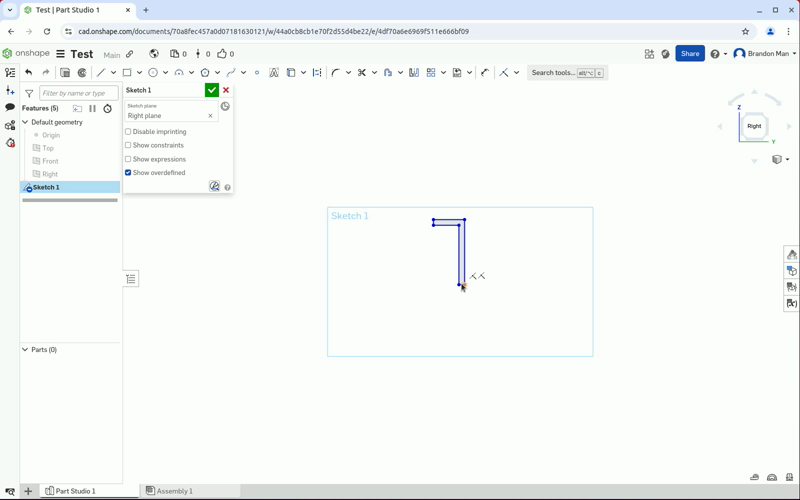
scroll(6)
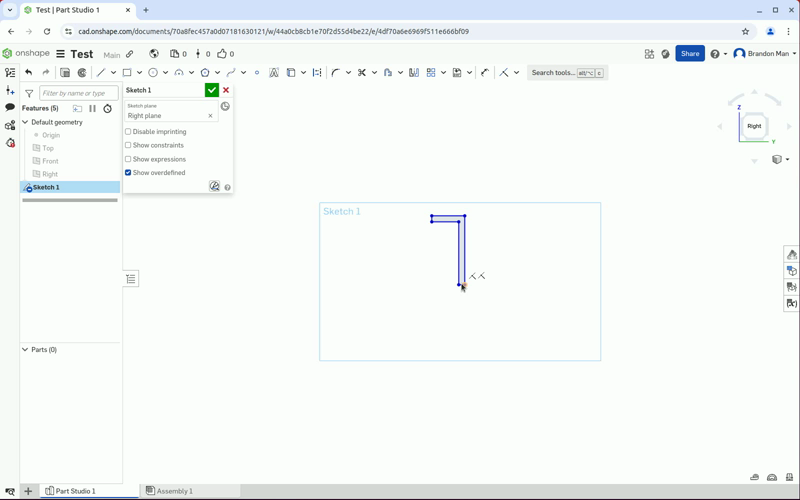
scroll(6)
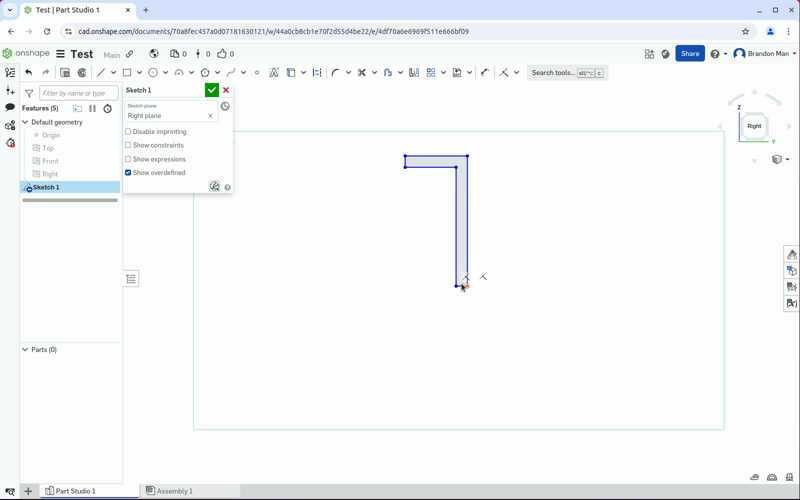
scroll(6)
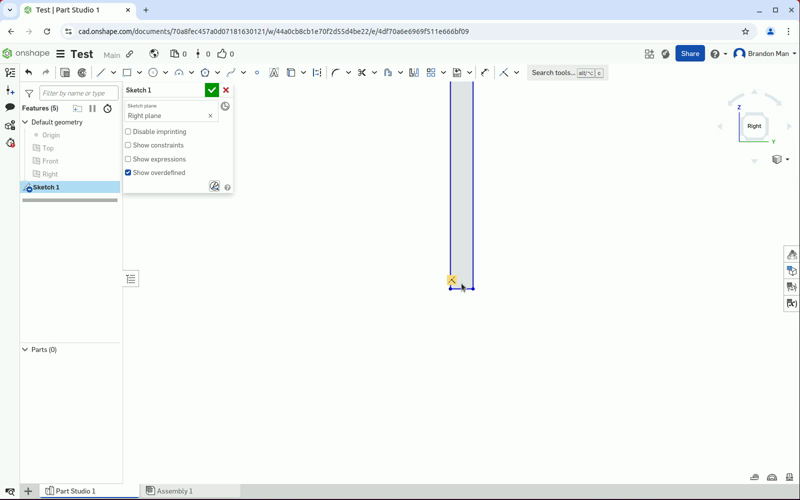
click(461, 283)
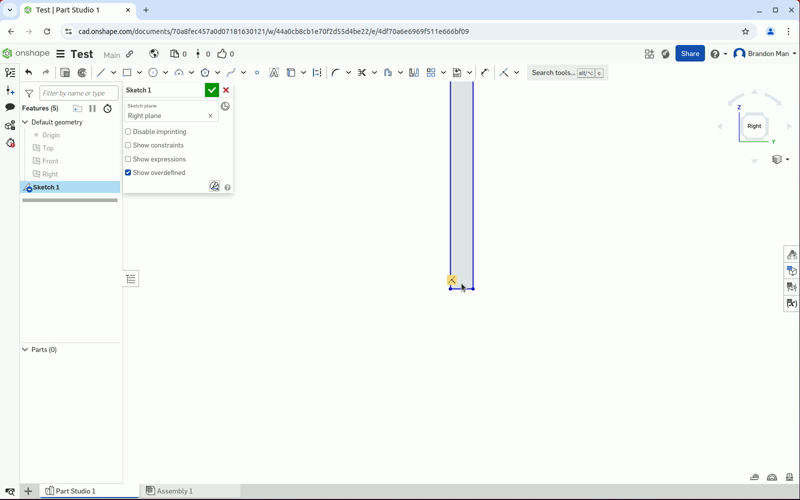
scroll(-6)
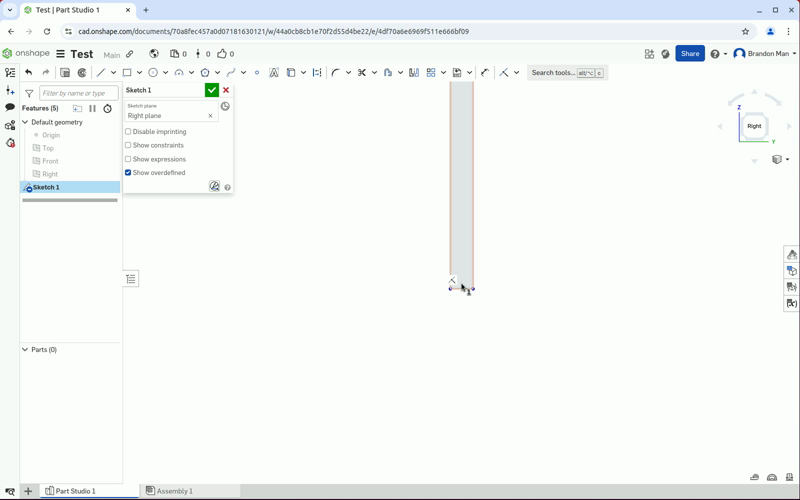
scroll(-6)
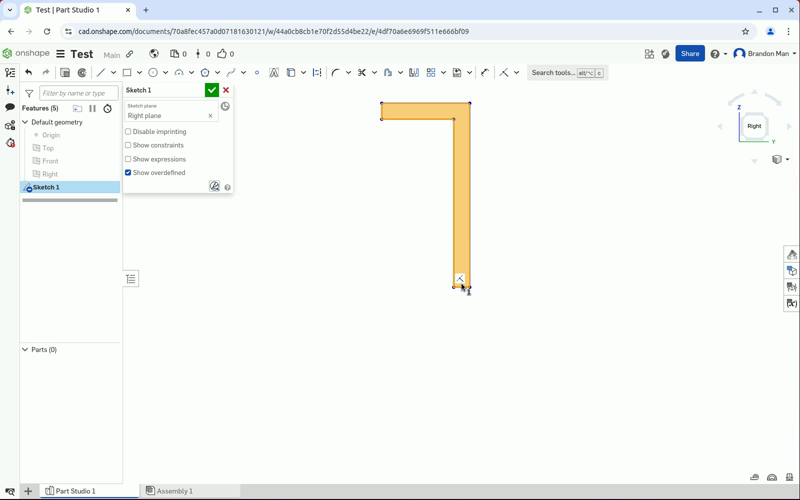
scroll(-6)
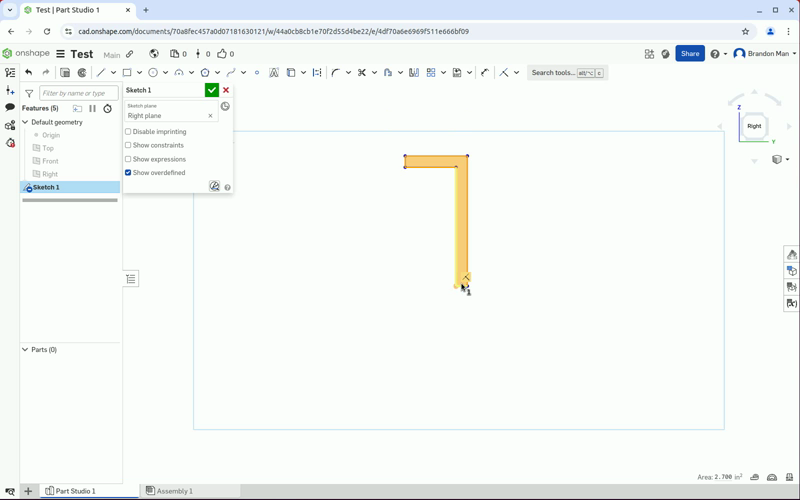
scroll(-6)
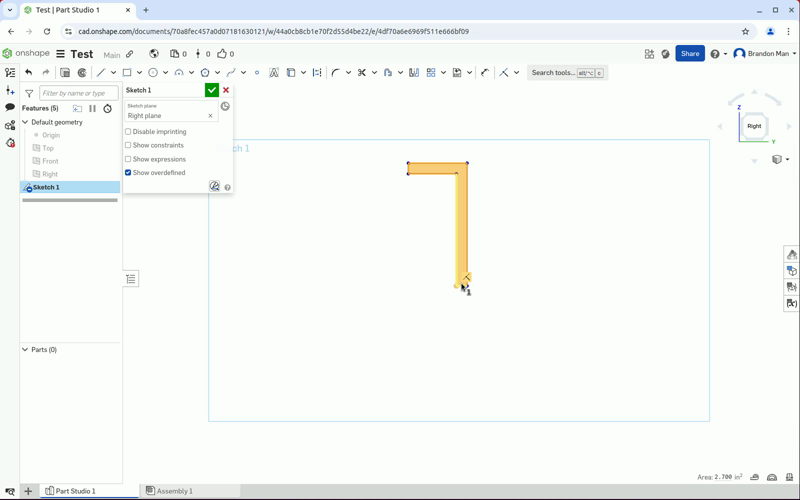
scroll(-6)
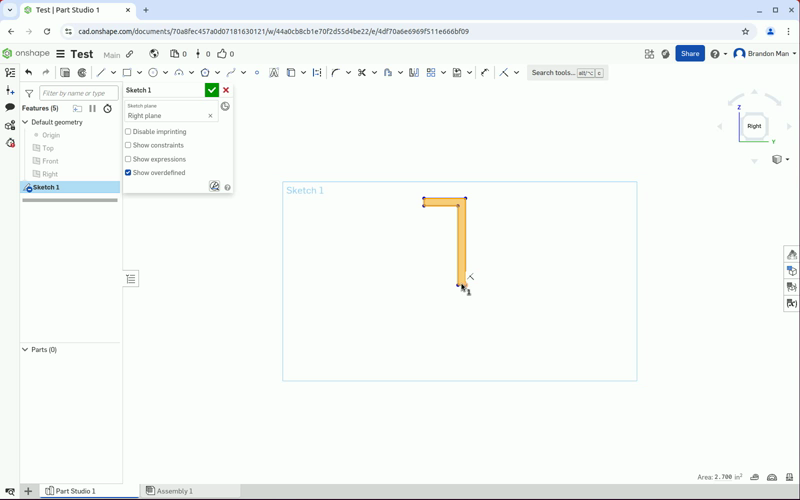
scroll(-6)
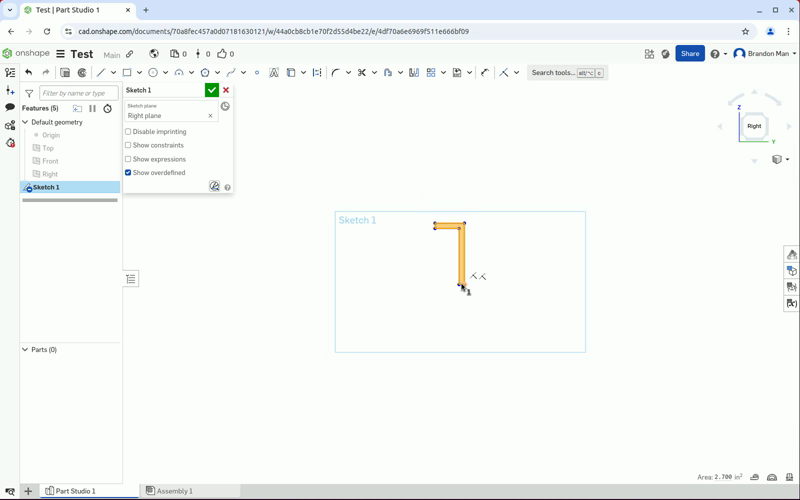
scroll(-6)
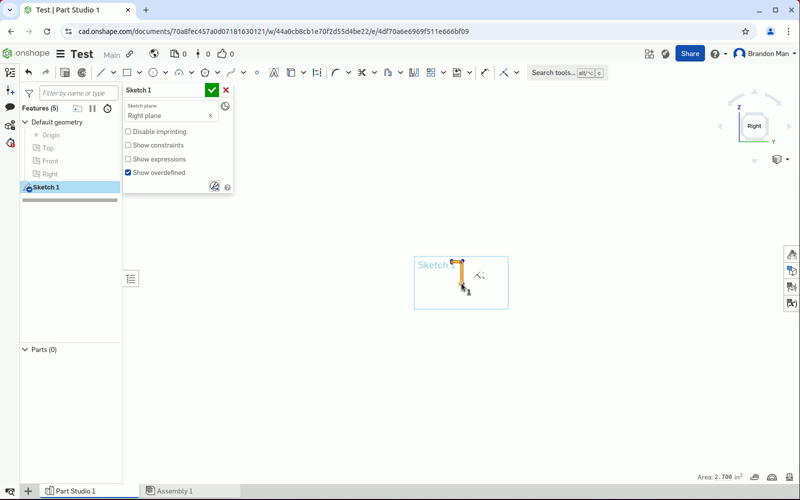
mouse_move(73, 352)
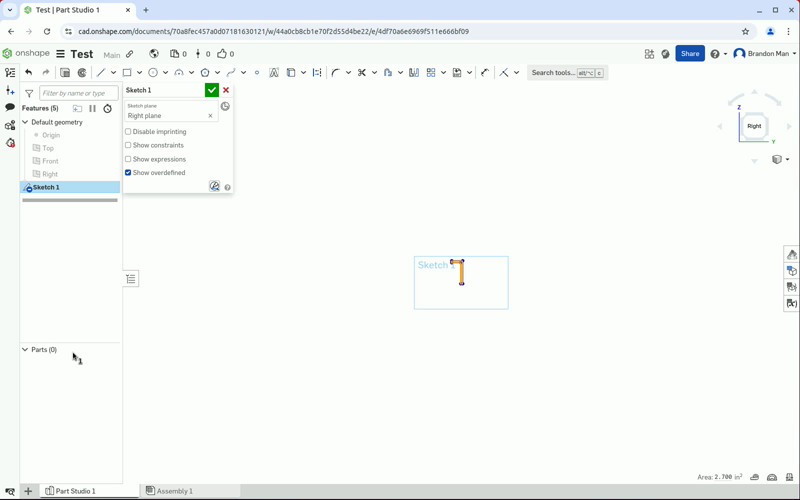
key(shift+y)
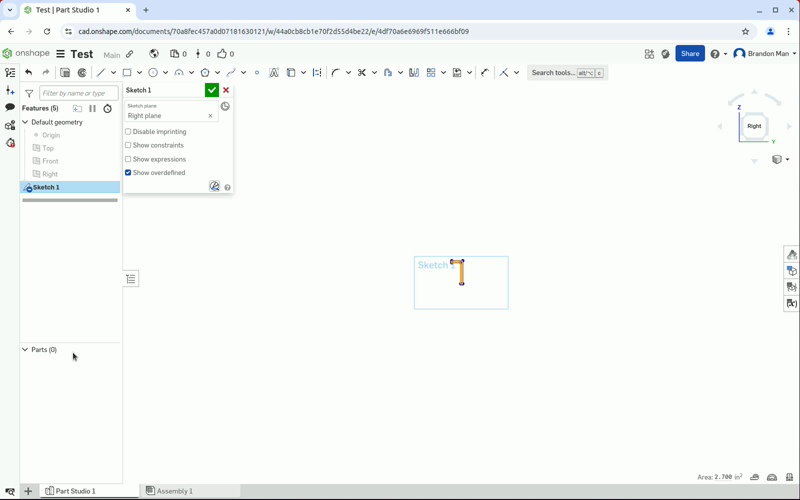
key(shift+e)
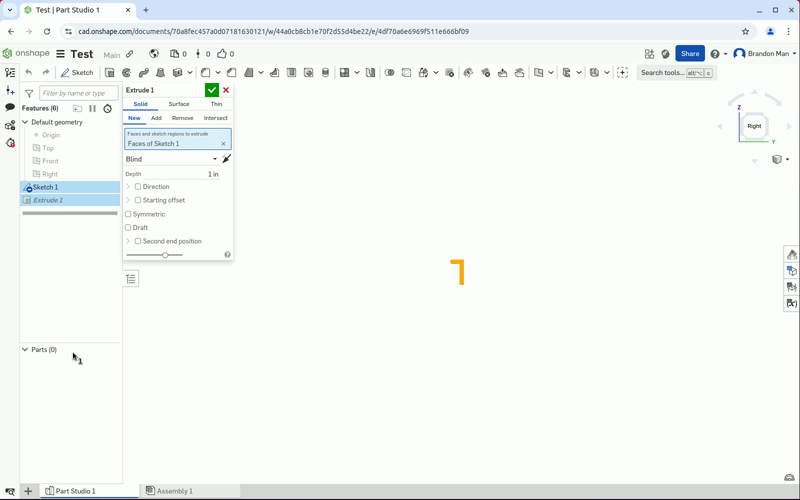
mouse_move(143, 106)
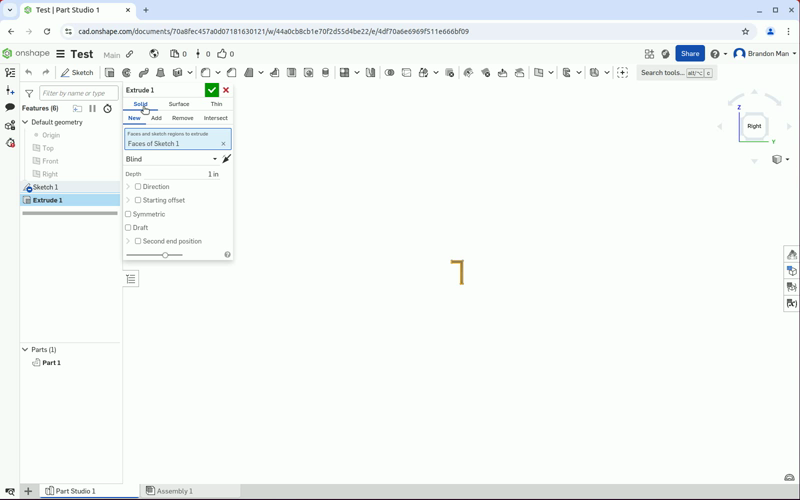
click(143, 106)
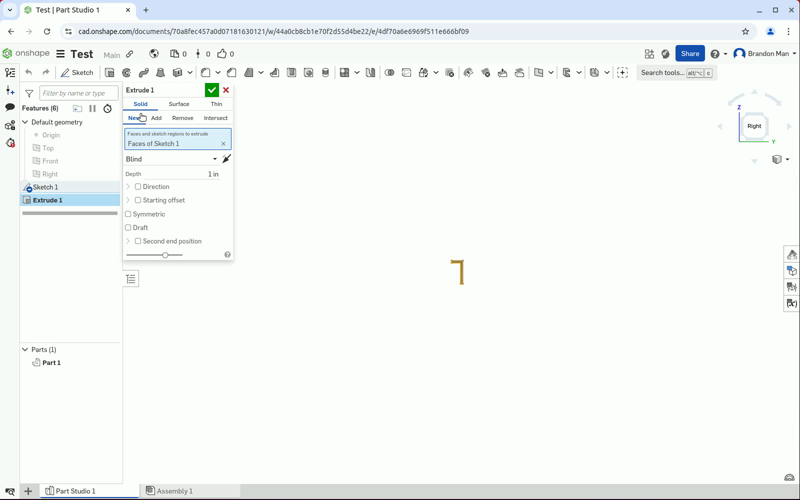
mouse_move(137, 120)
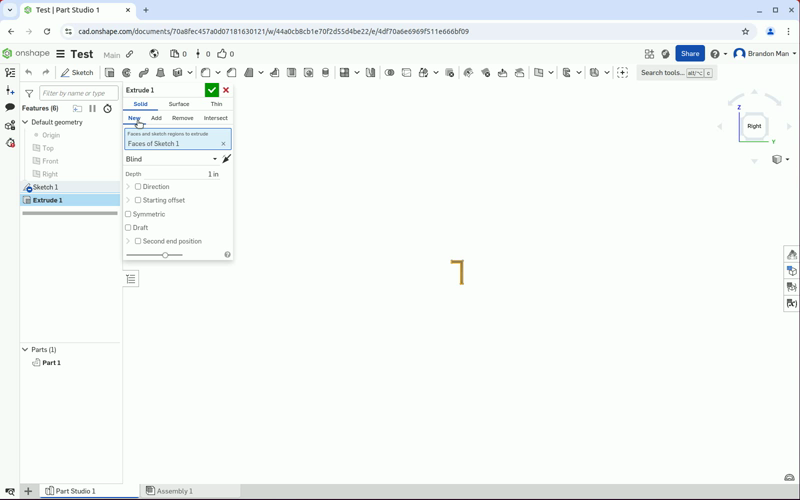
click(137, 120)
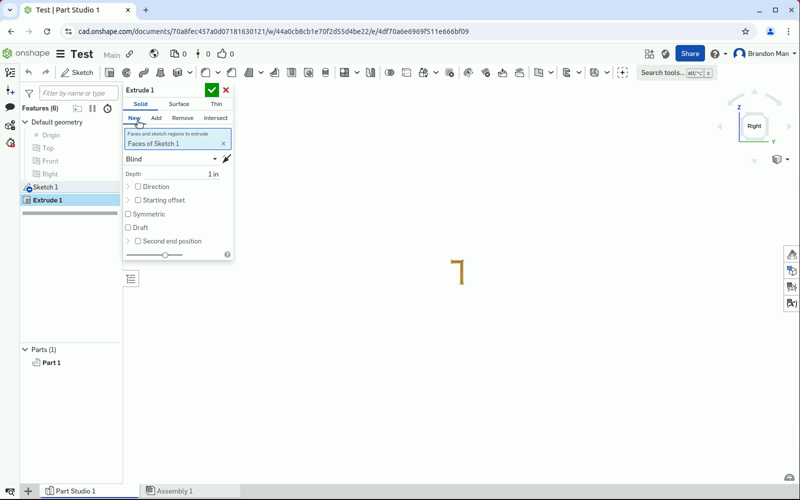
key(tab, 4)
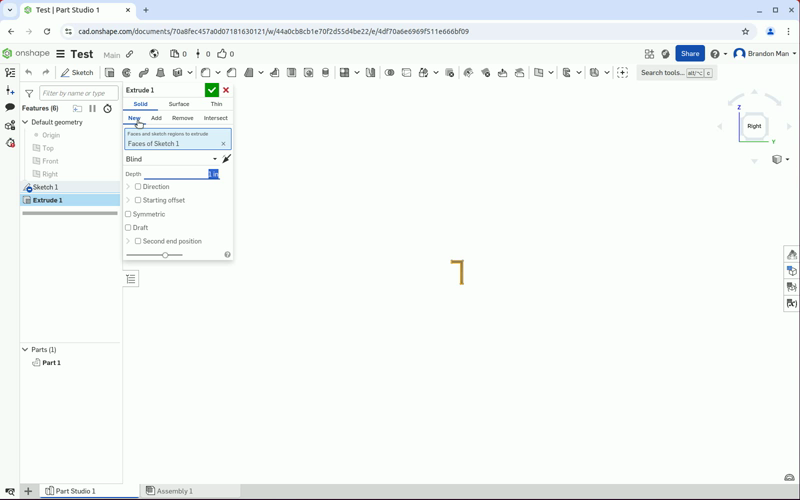
text(15.886)
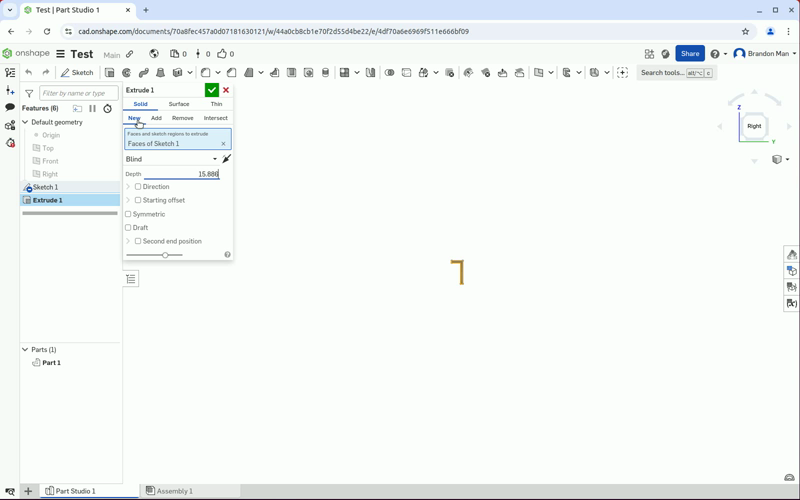
key(tab, 3)
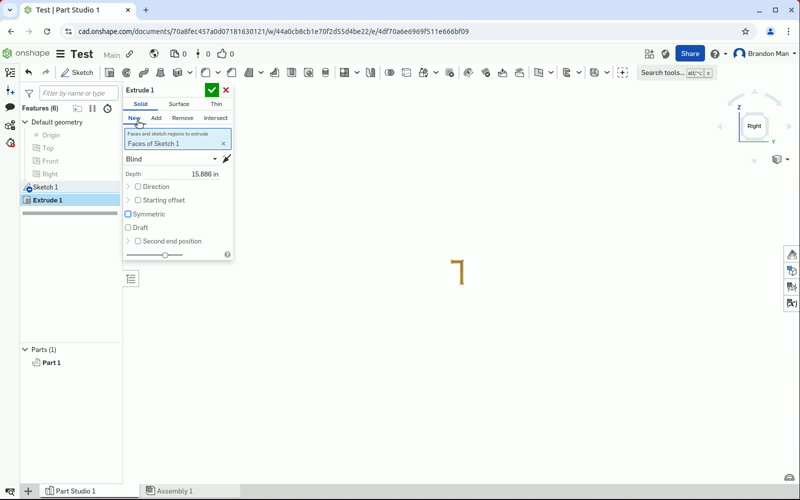
key(space)
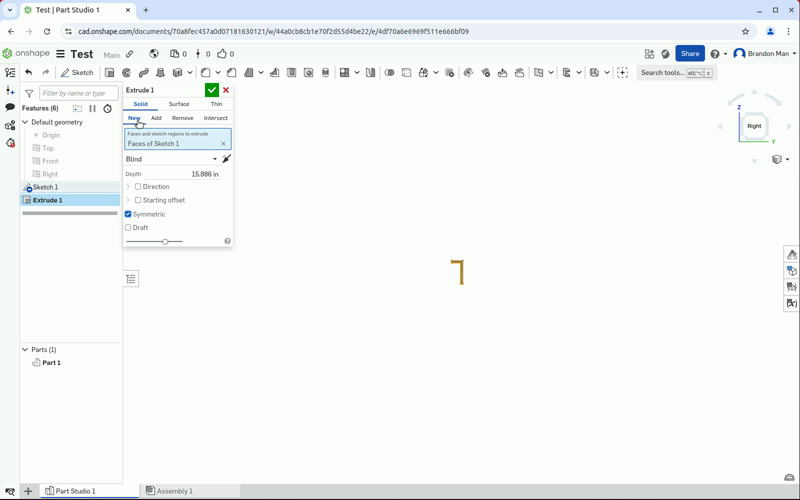
key(enter)
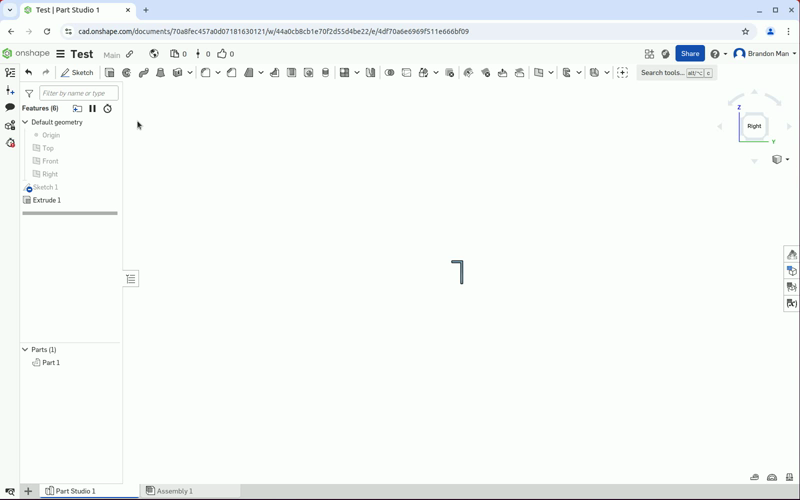
key(shift+h)
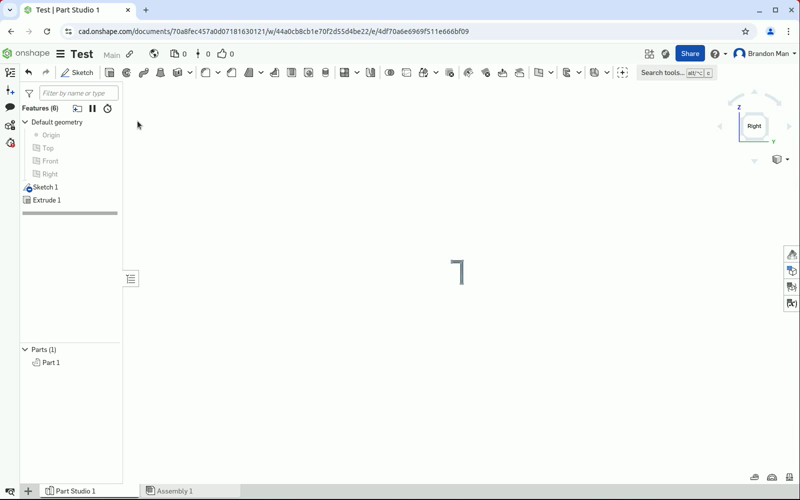
key(shift+h)
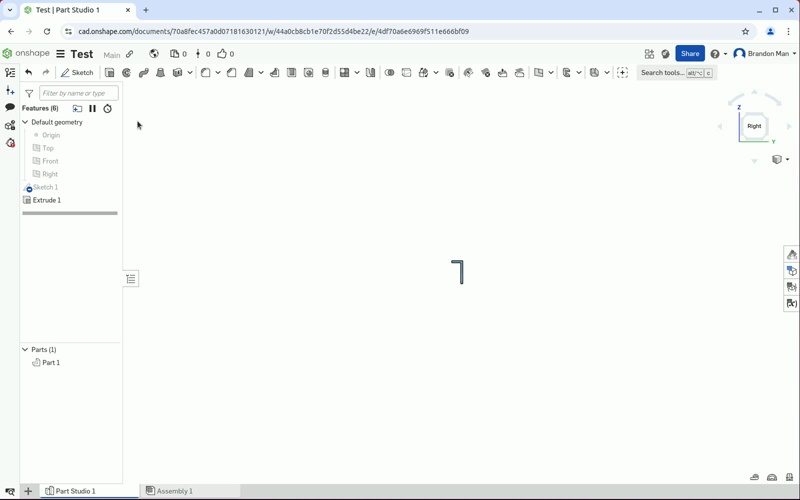
mouse_move(73, 189)
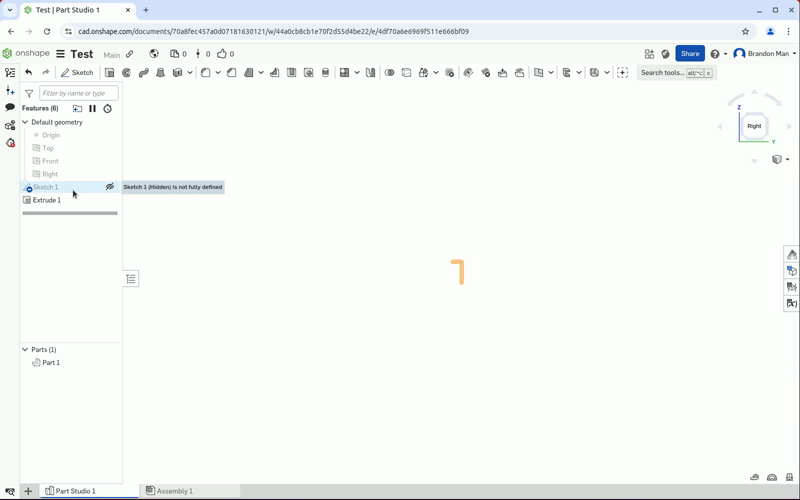
click(73, 189)
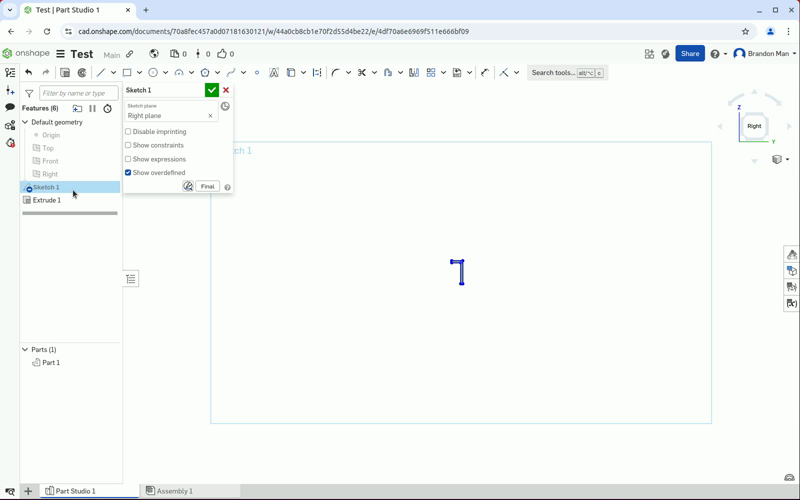
mouse_move(229, 92)
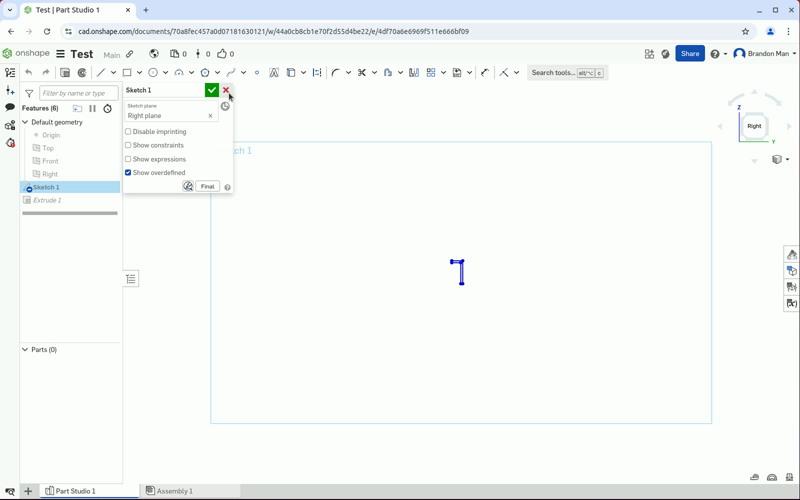
click(229, 92)
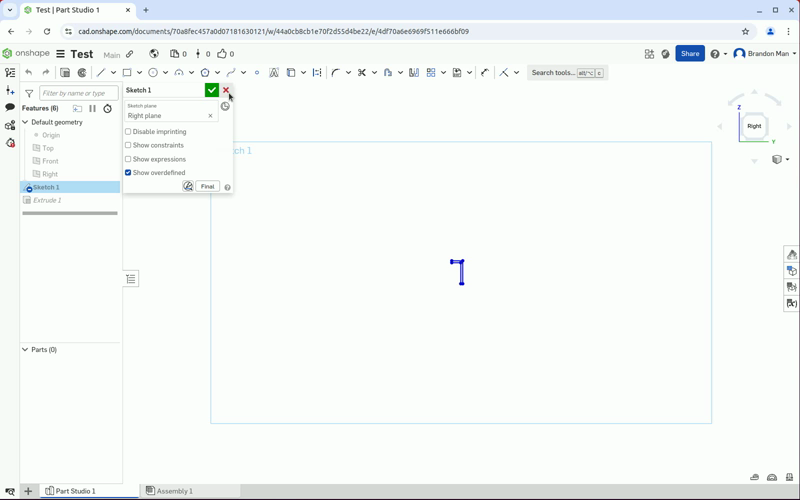
key(shift+s)
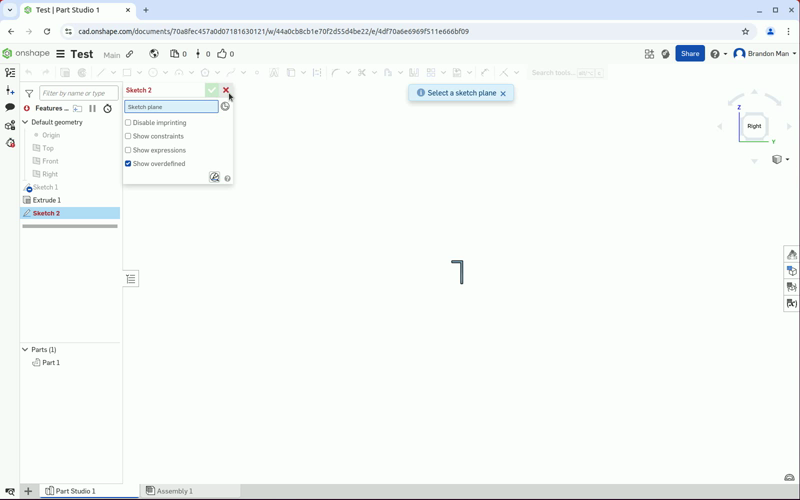
mouse_move(73, 176)
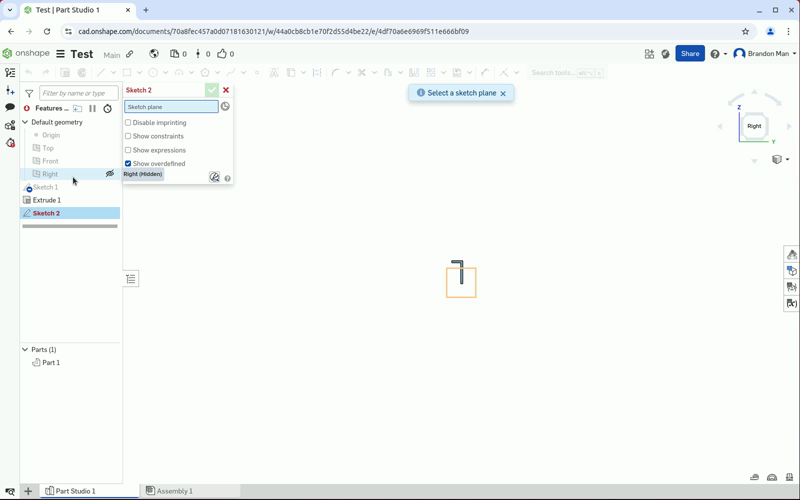
click(73, 176)
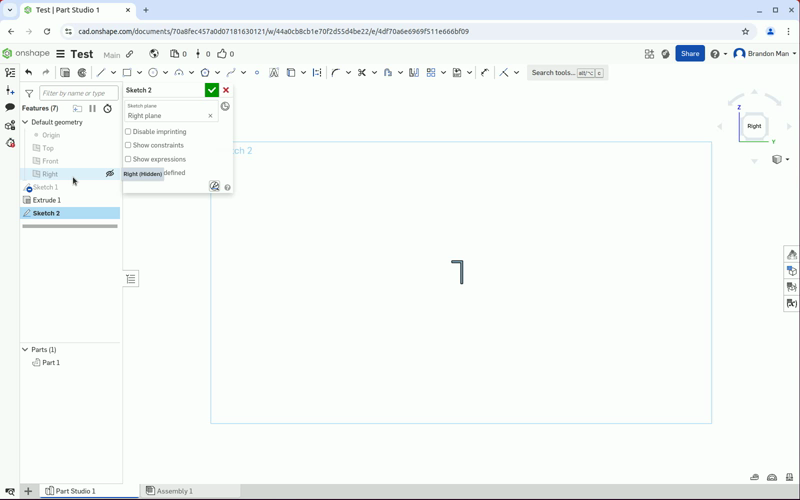
mouse_move(73, 352)
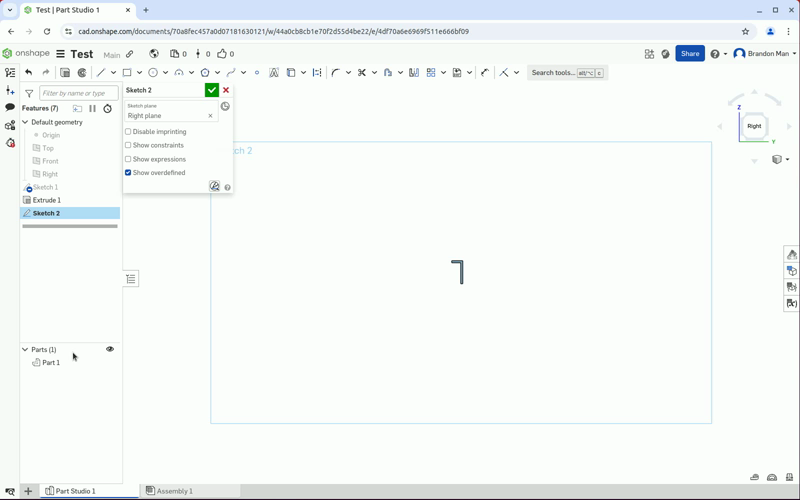
key(y)
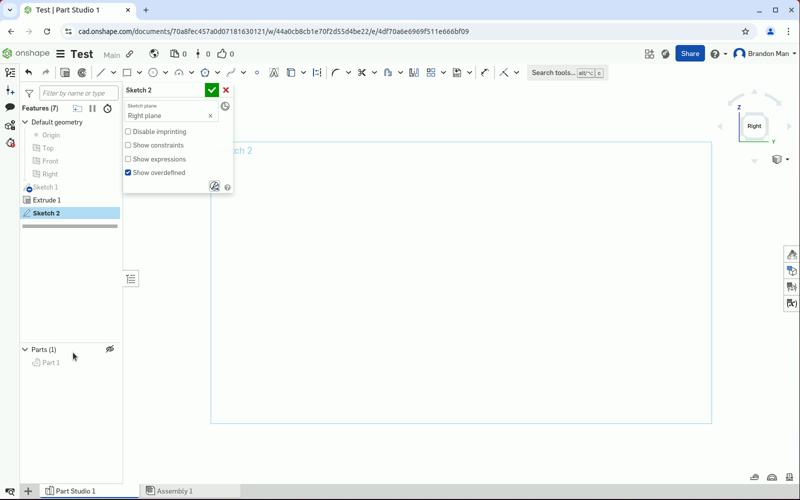
key(l)
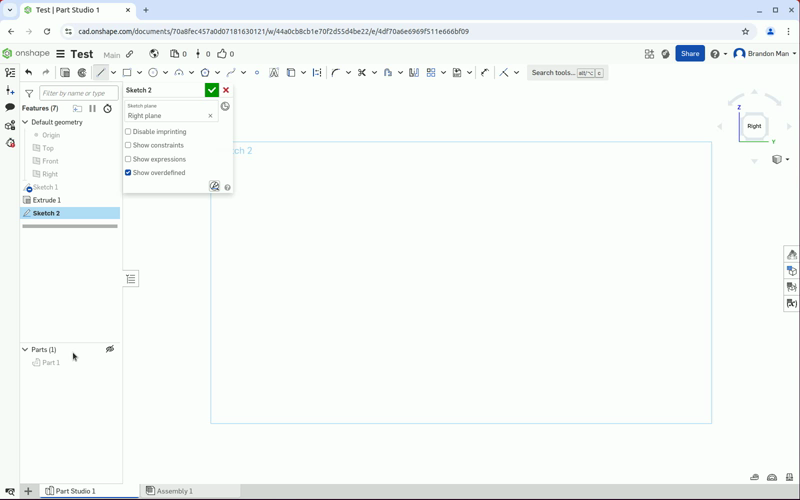
key_down(shift)
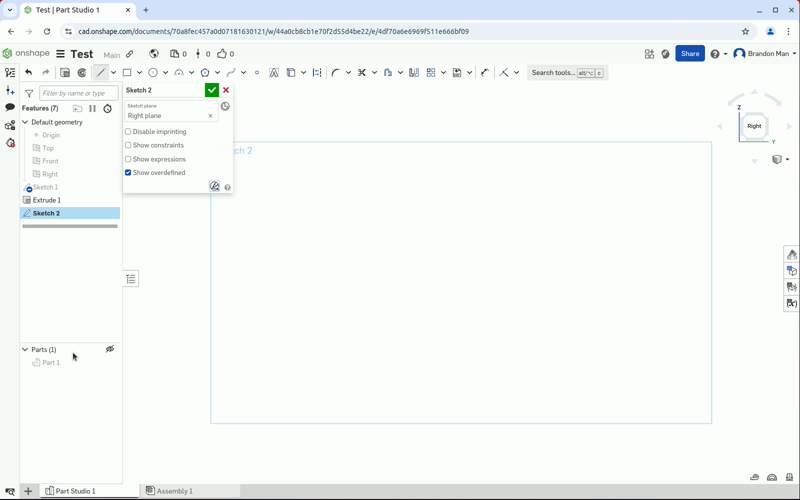
mouse_move(506, 262)
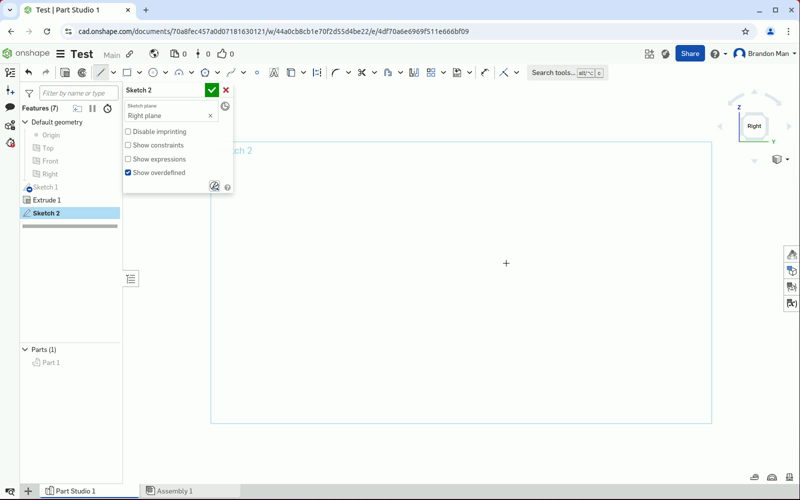
click(506, 262)
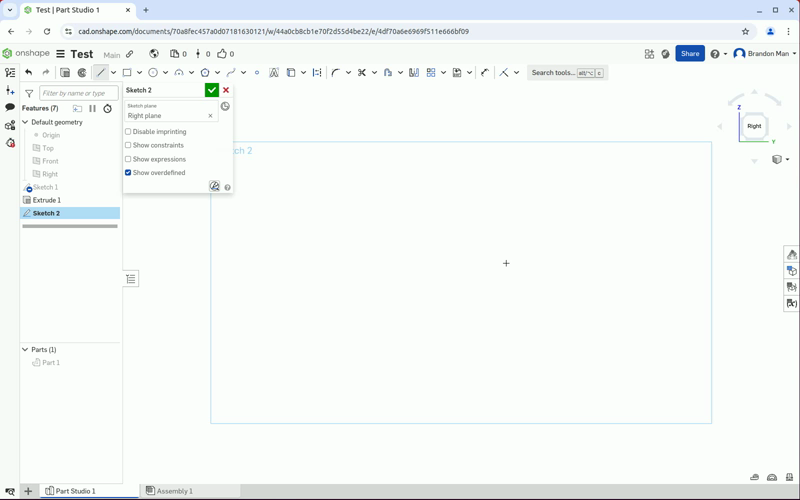
key_up(shift)
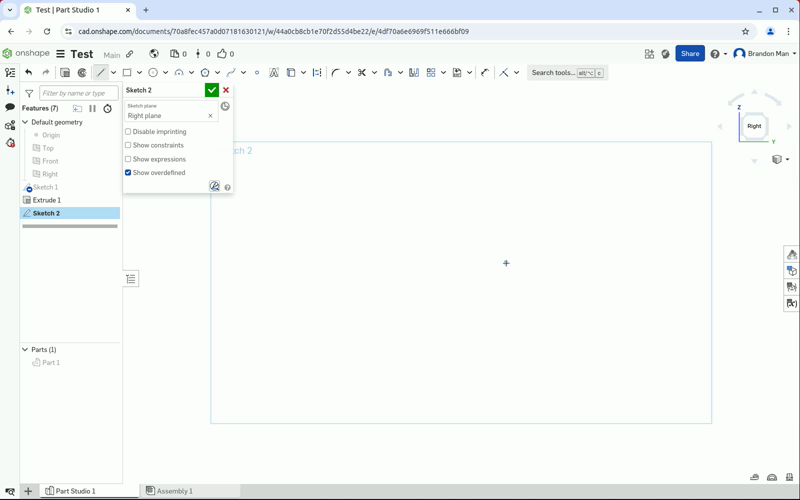
key_down(shift)
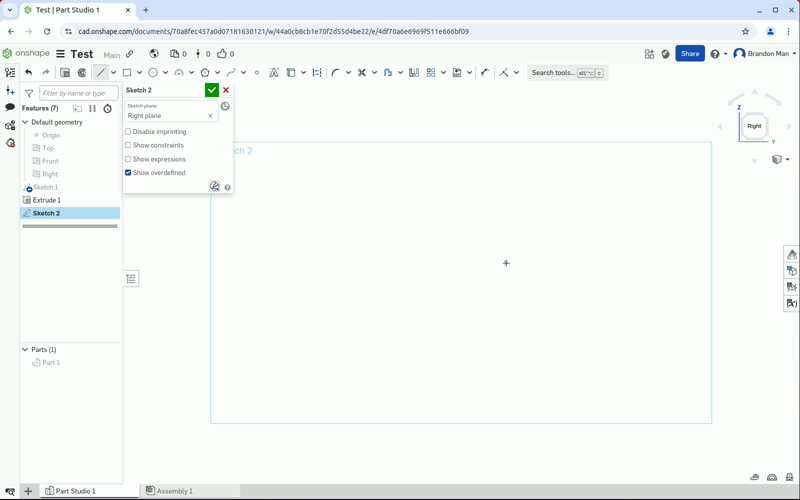
mouse_move(536, 262)
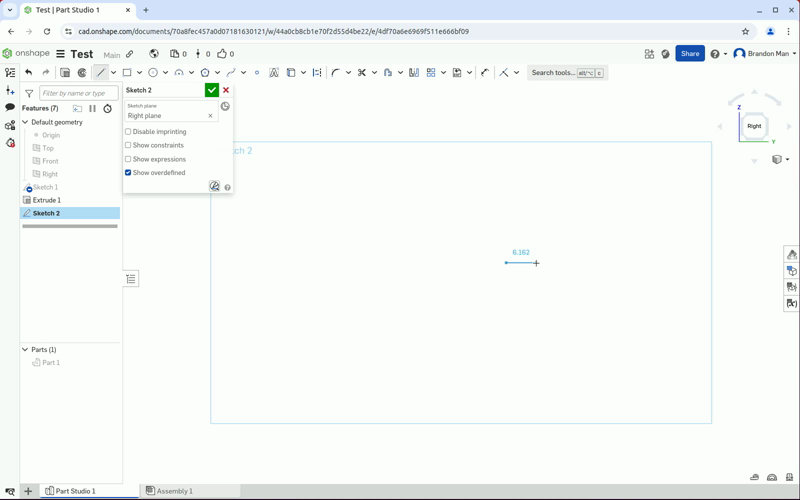
mouse_move(516, 262)
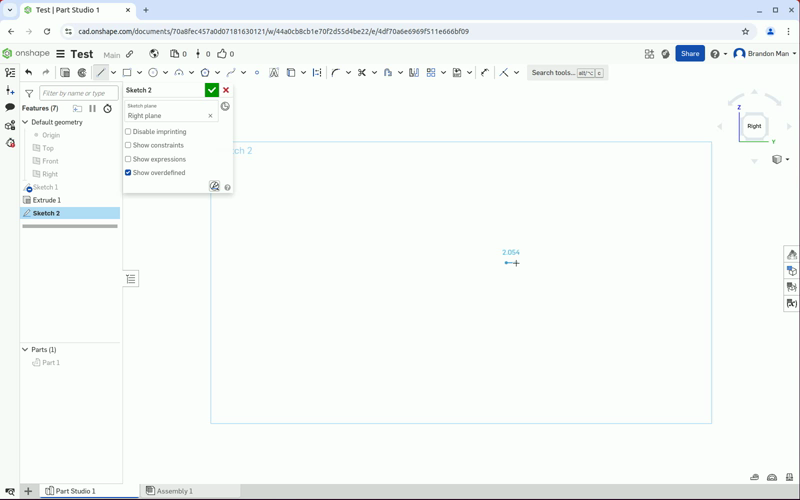
click(516, 262)
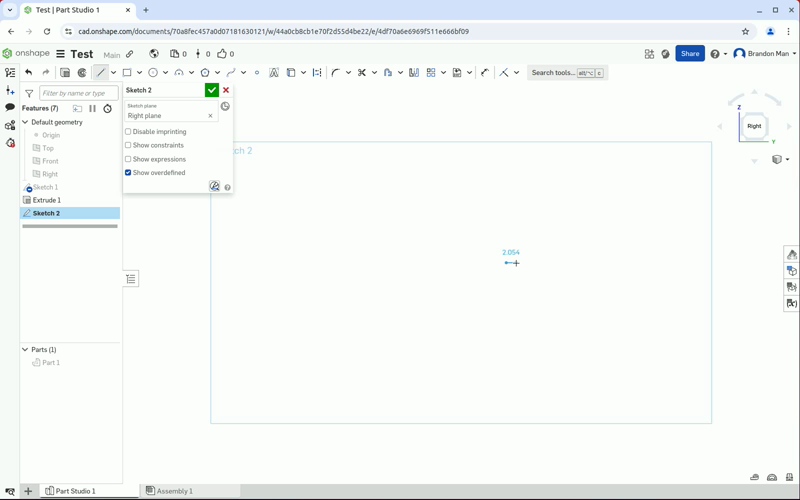
key_up(shift)
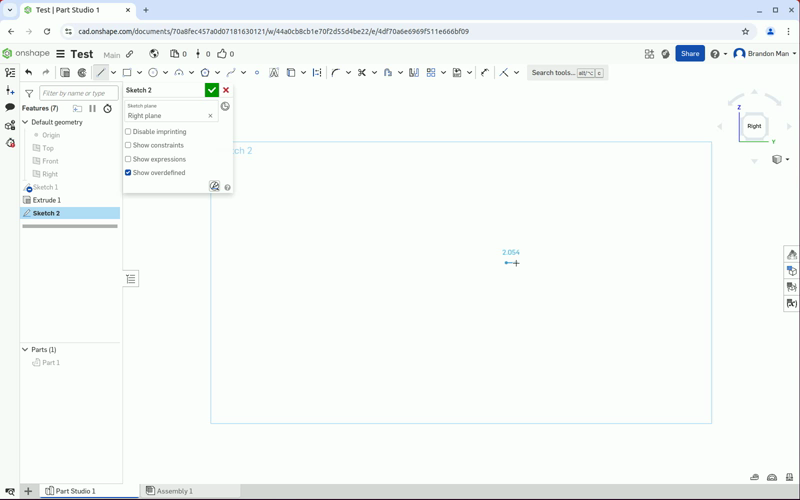
key_down(shift)
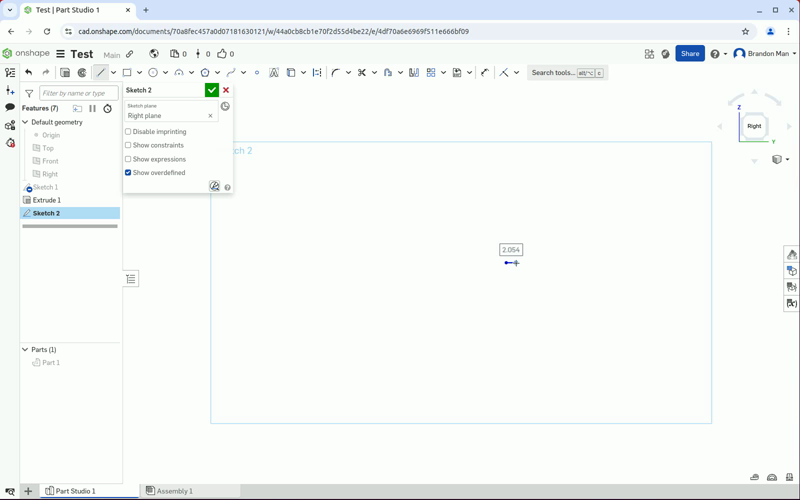
mouse_move(546, 262)
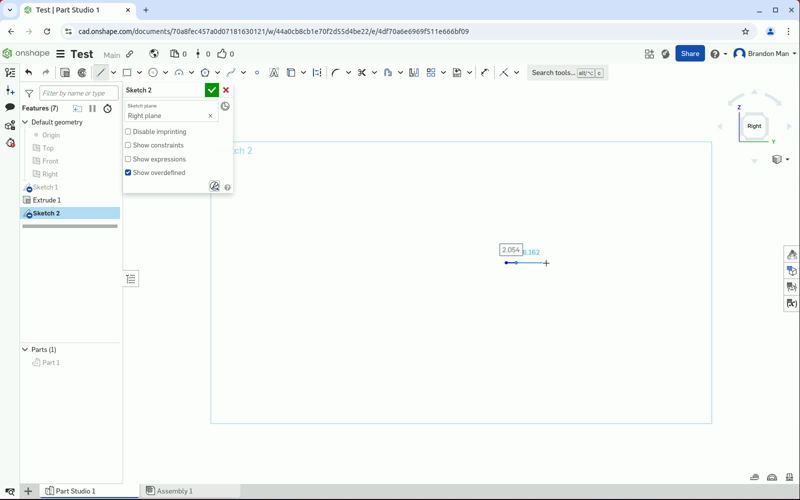
mouse_move(516, 283)
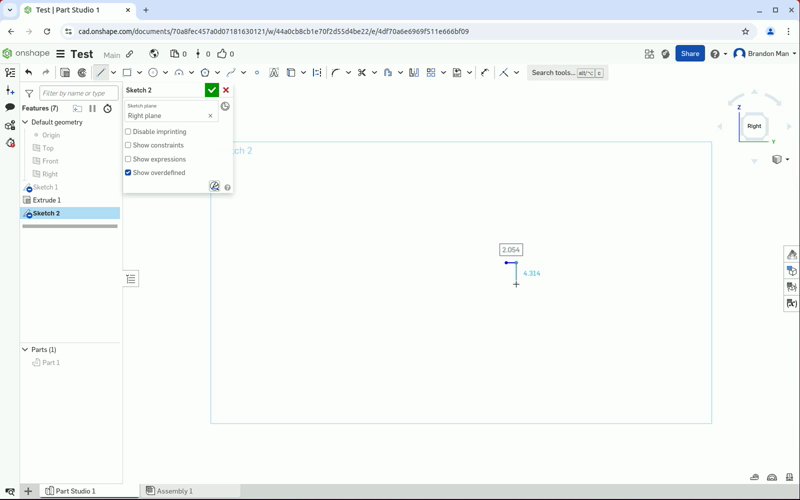
click(516, 283)
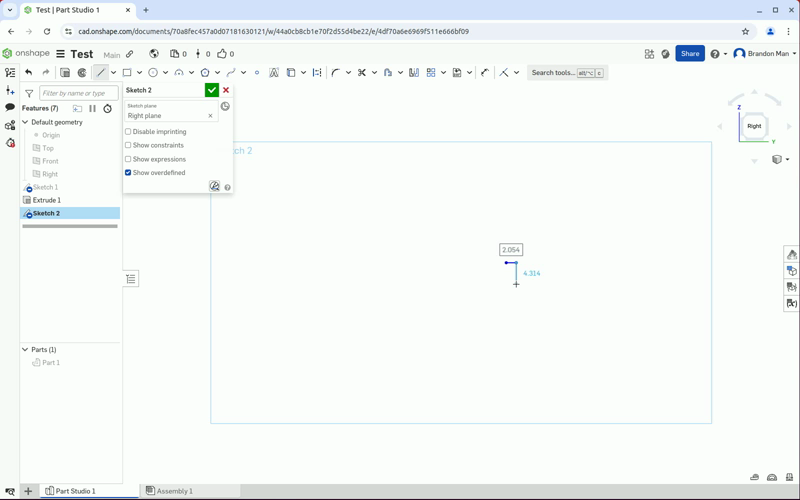
key_up(shift)
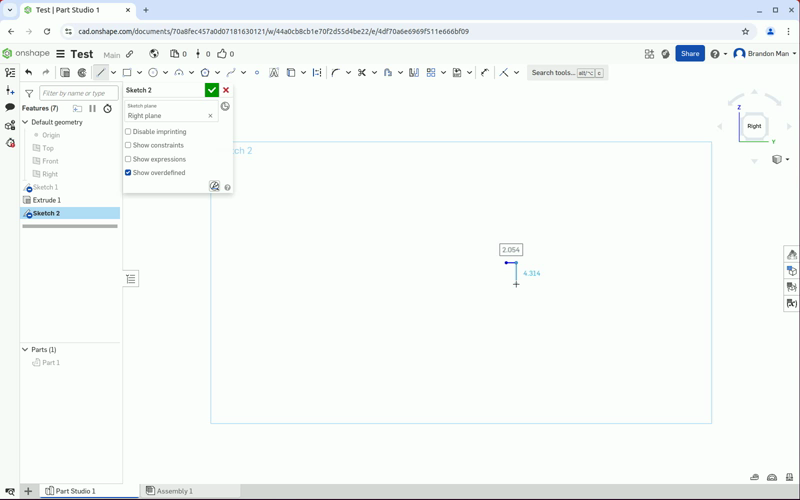
key_down(shift)
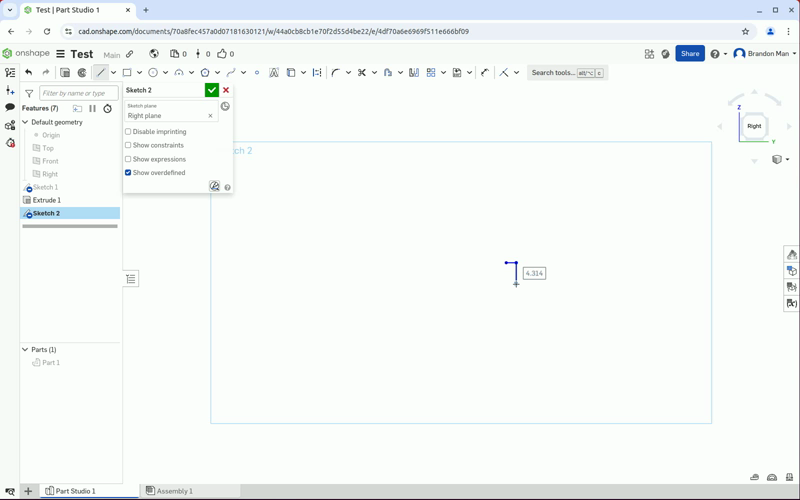
mouse_move(546, 283)
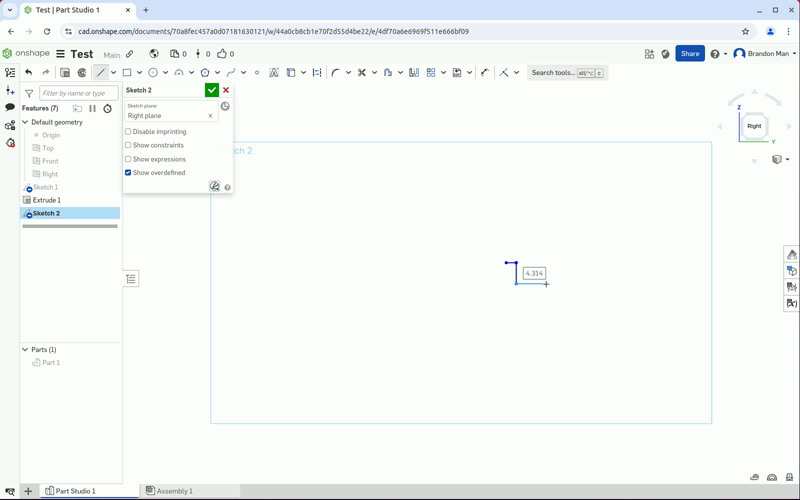
mouse_move(518, 283)
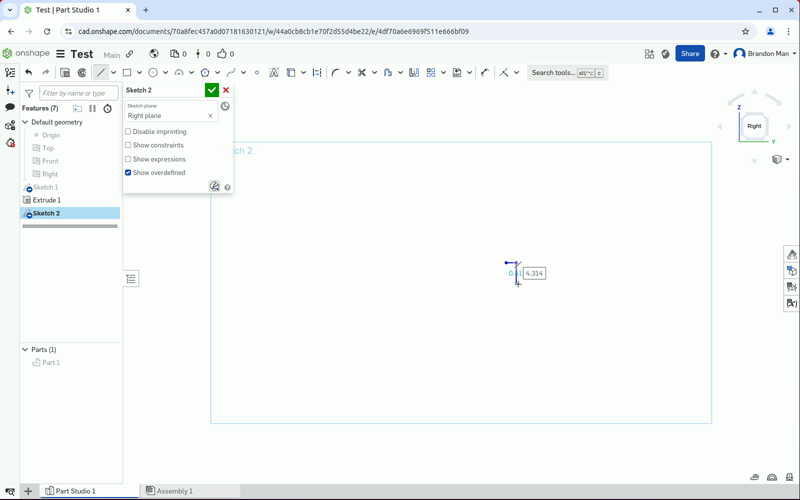
scroll(6)
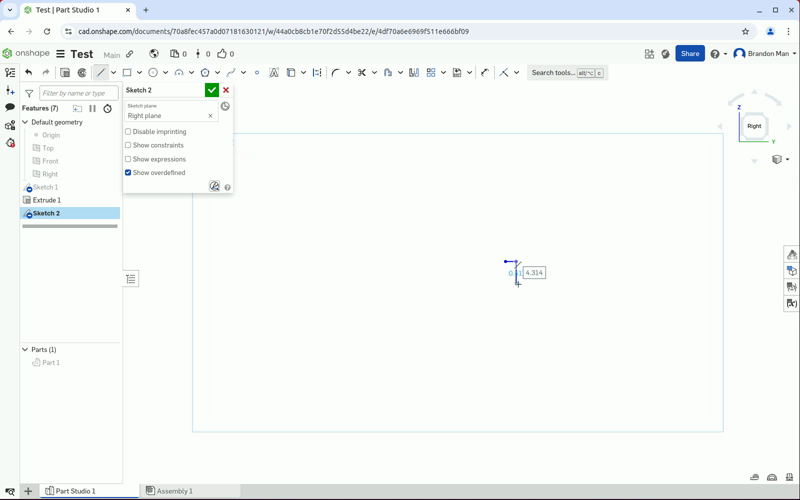
scroll(6)
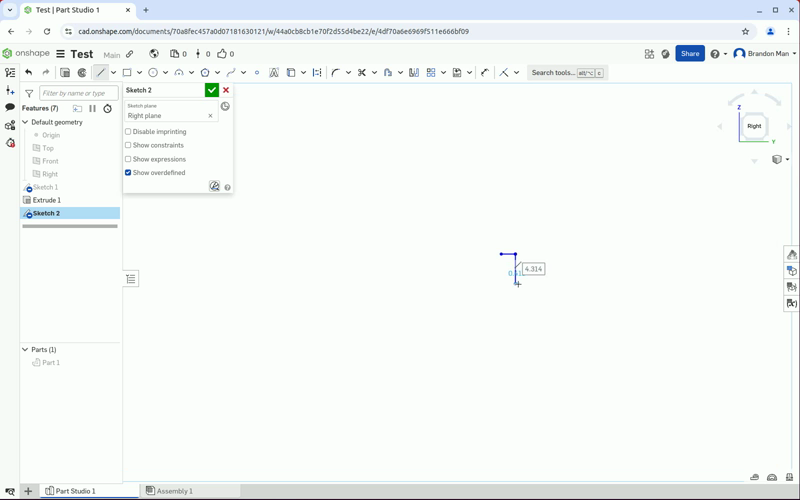
scroll(6)
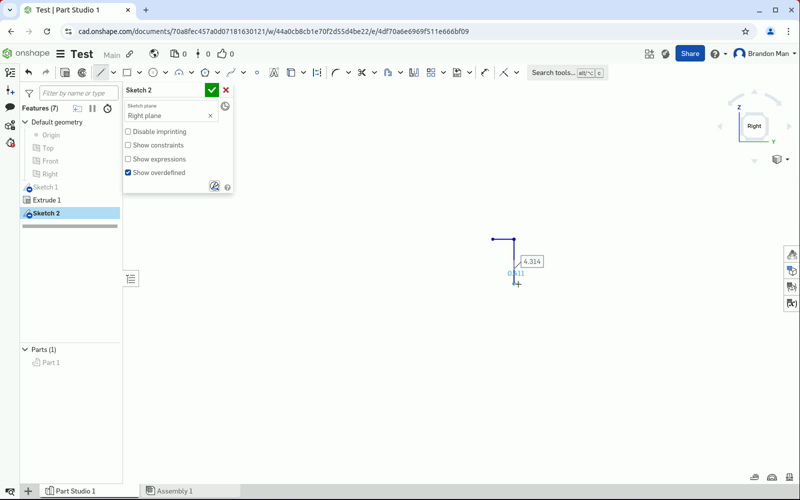
scroll(6)
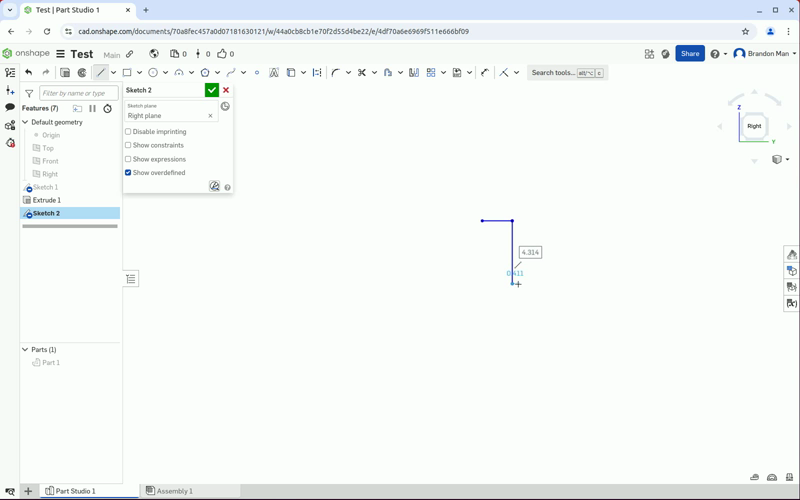
scroll(6)
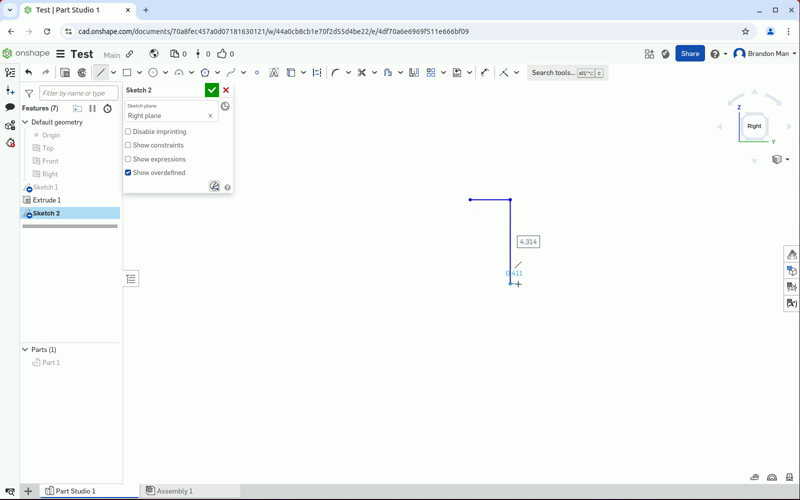
scroll(6)
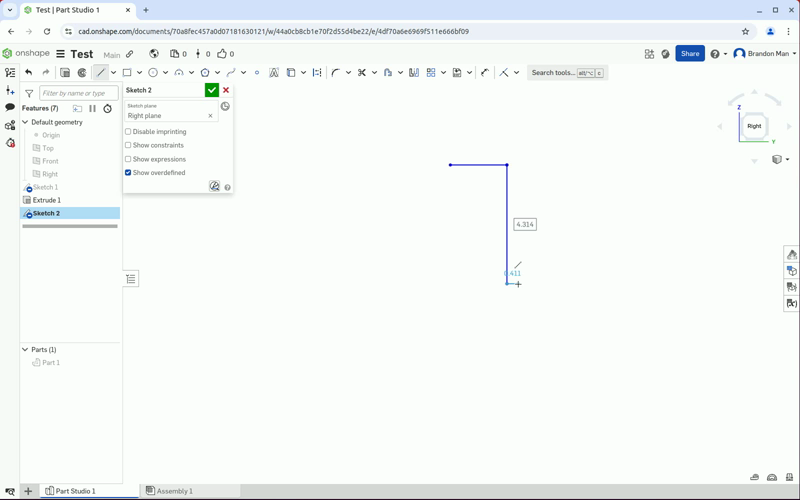
scroll(6)
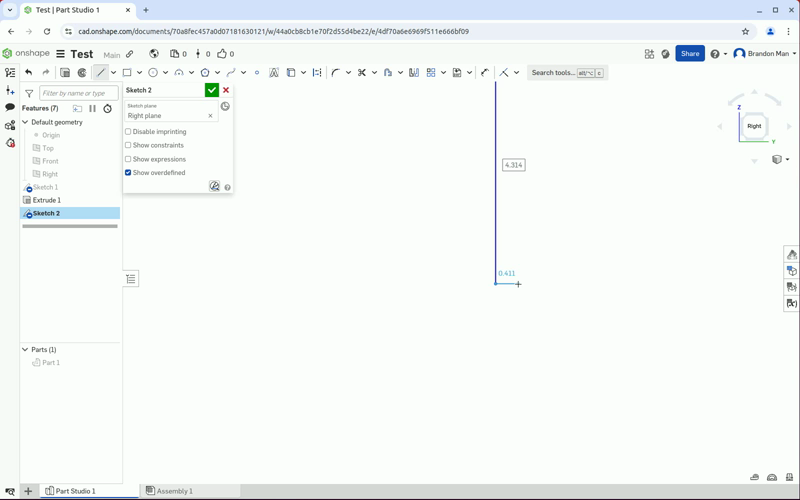
click(518, 283)
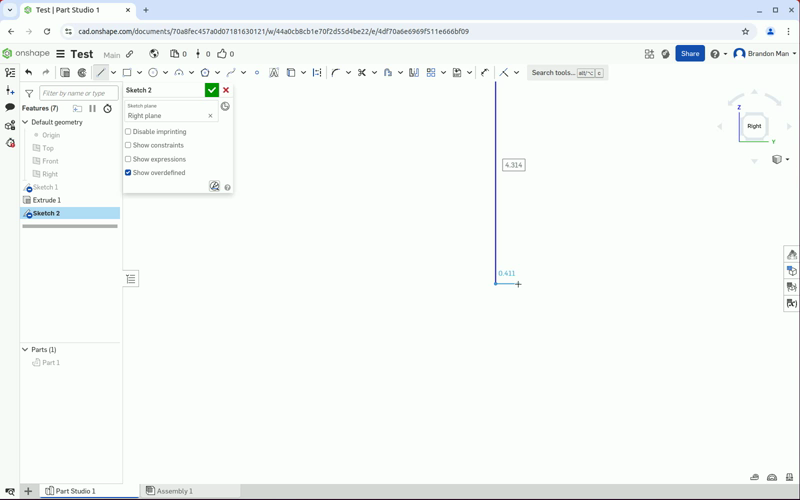
scroll(-6)
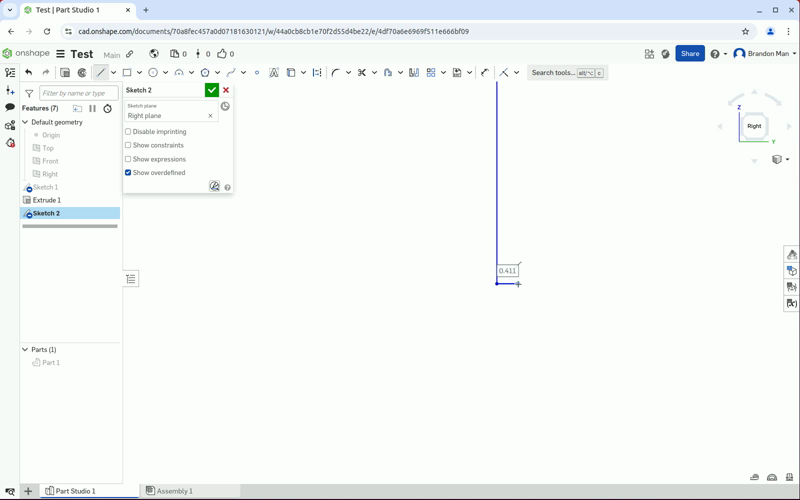
scroll(-6)
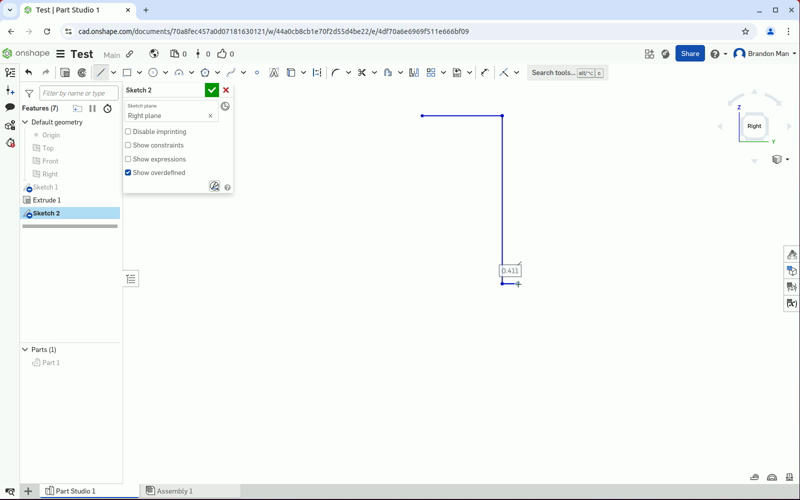
scroll(-6)
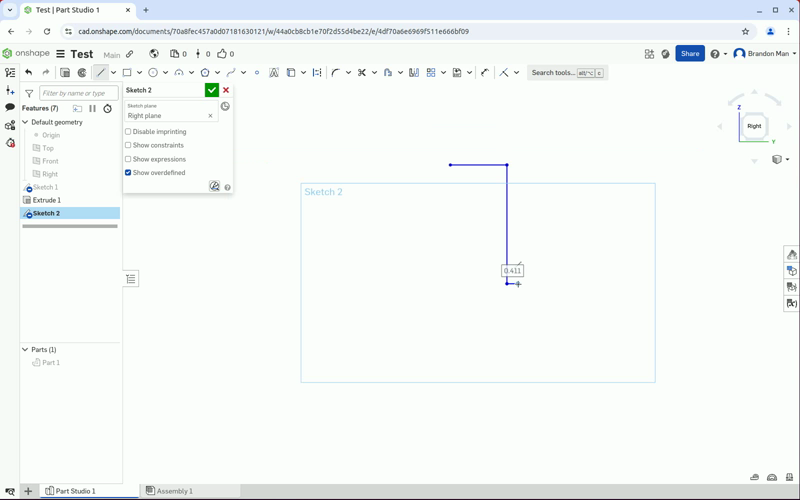
scroll(-6)
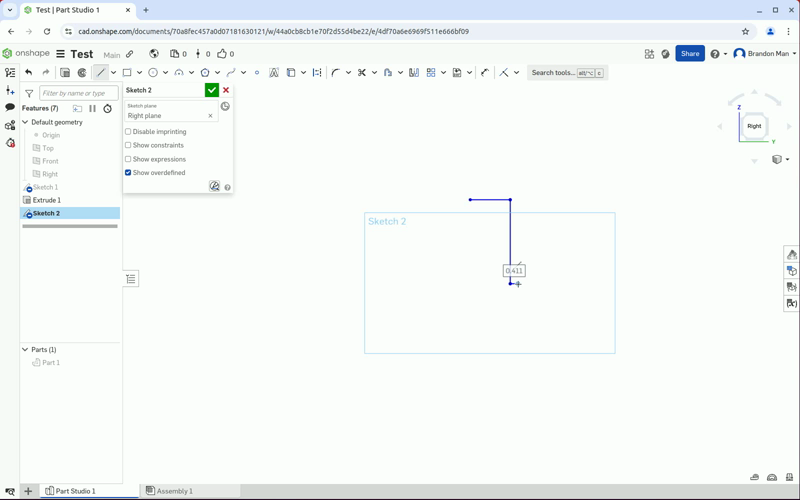
scroll(-6)
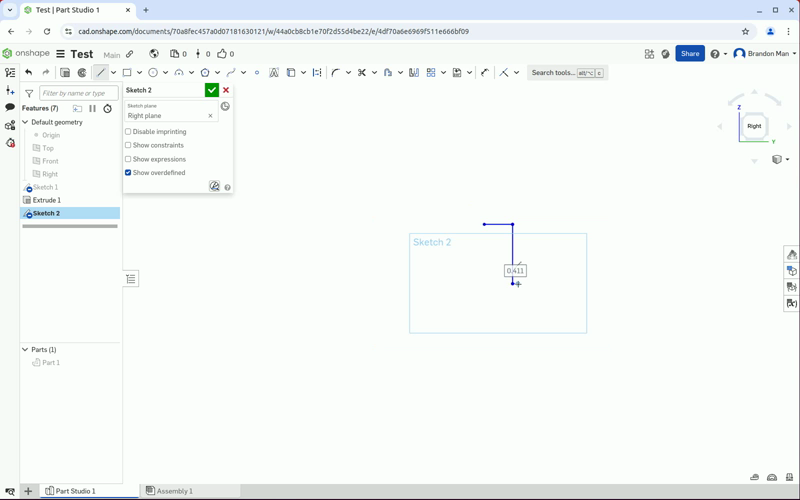
scroll(-6)
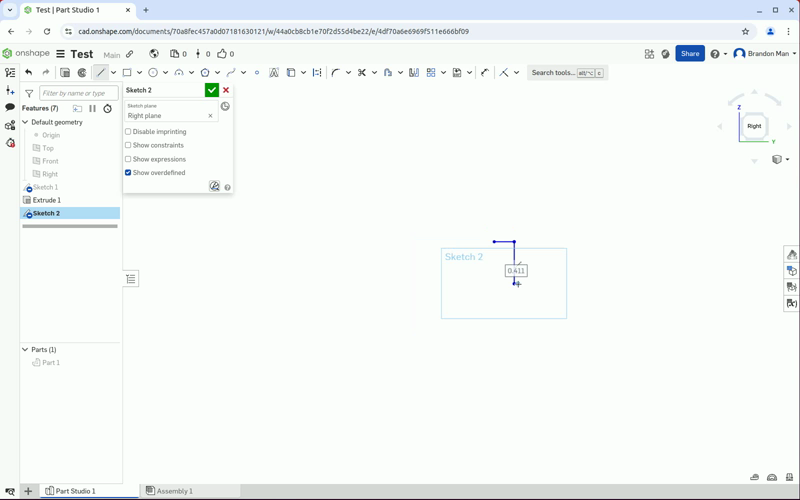
scroll(-6)
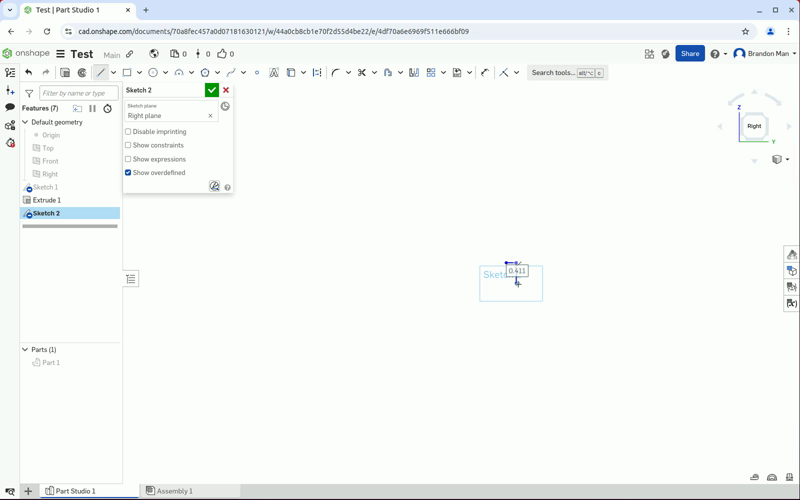
key_up(shift)
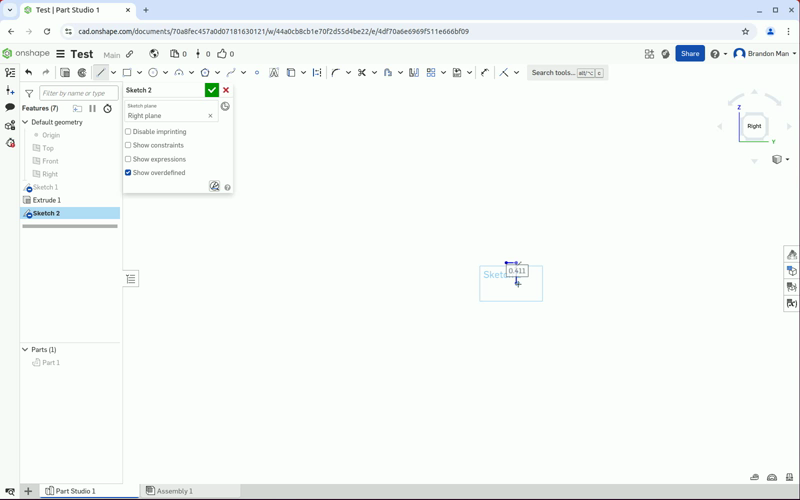
key_down(shift)
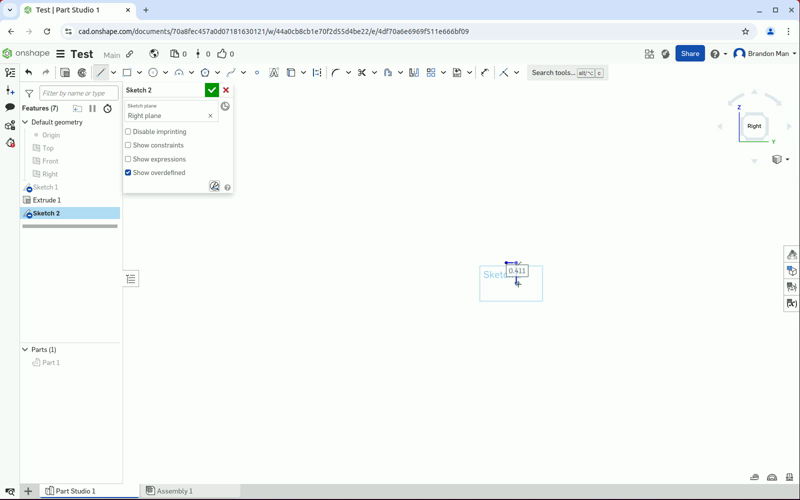
mouse_move(548, 283)
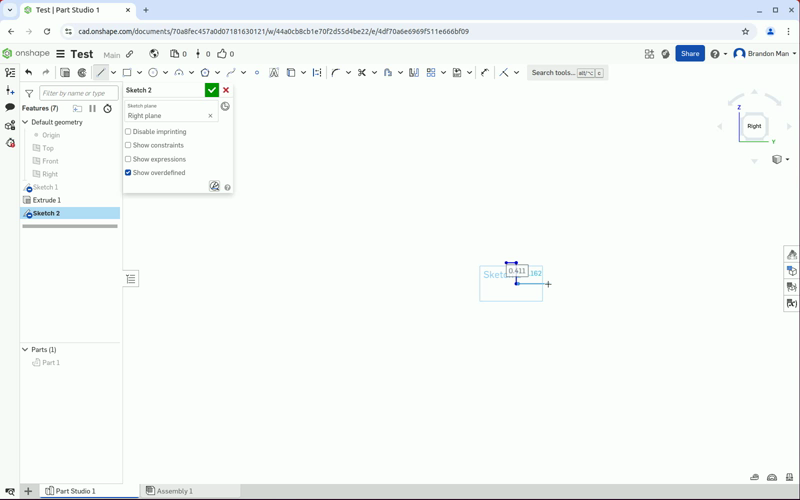
mouse_move(518, 260)
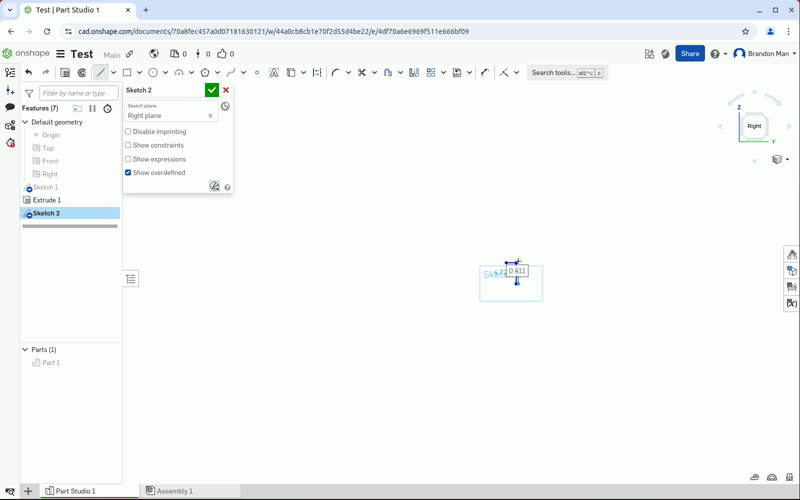
scroll(6)
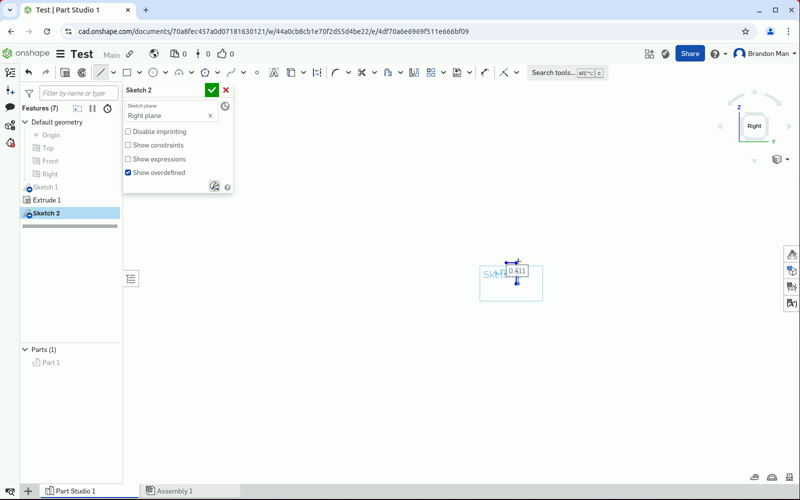
scroll(6)
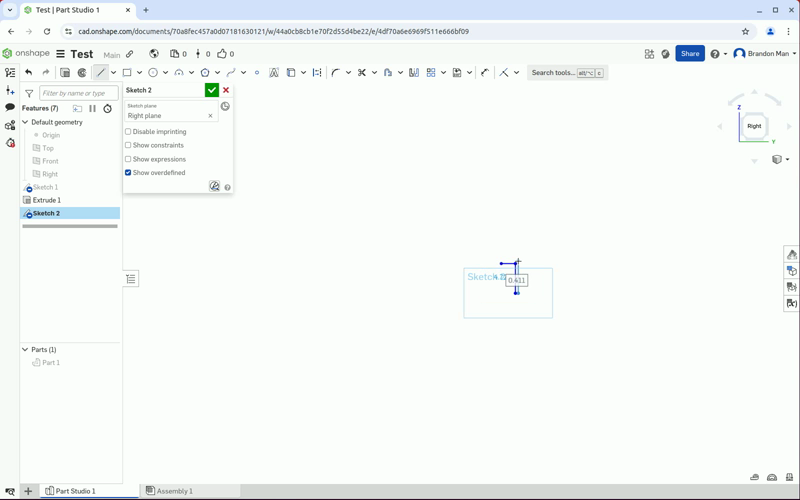
scroll(6)
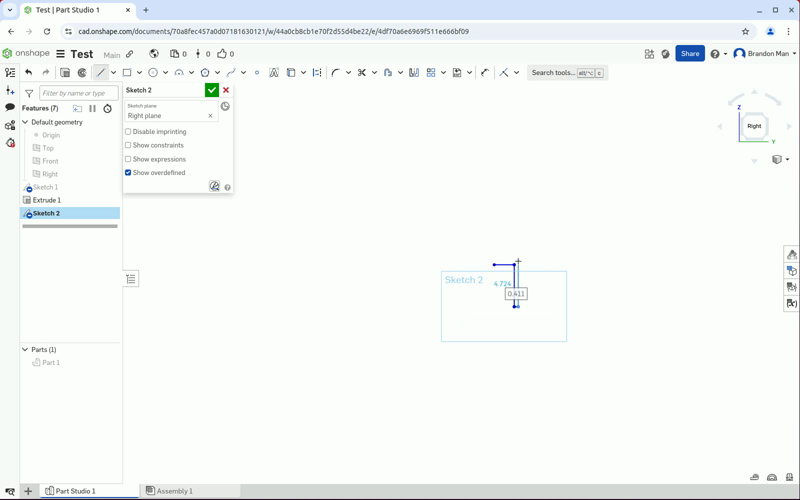
scroll(6)
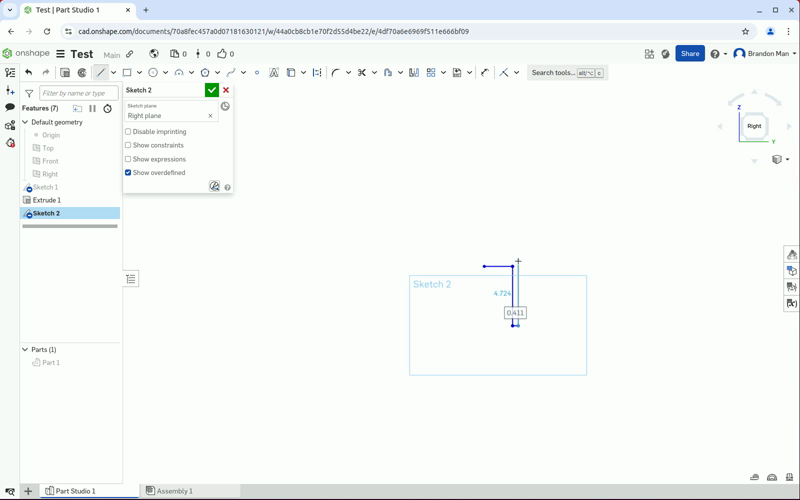
scroll(6)
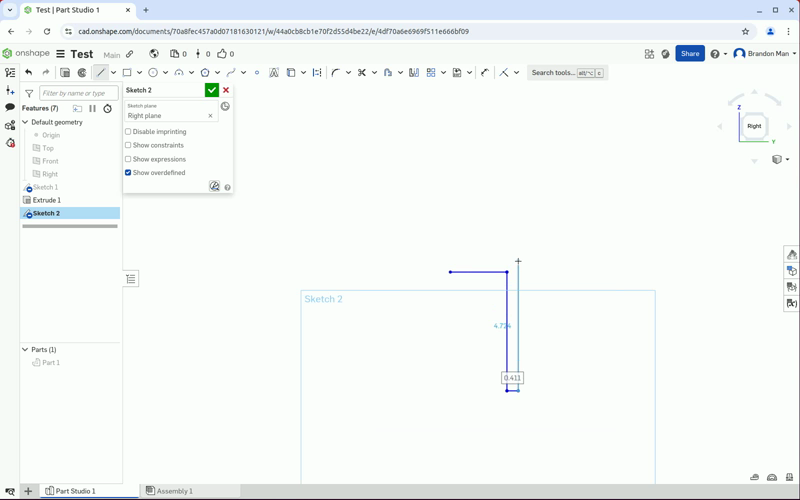
scroll(6)
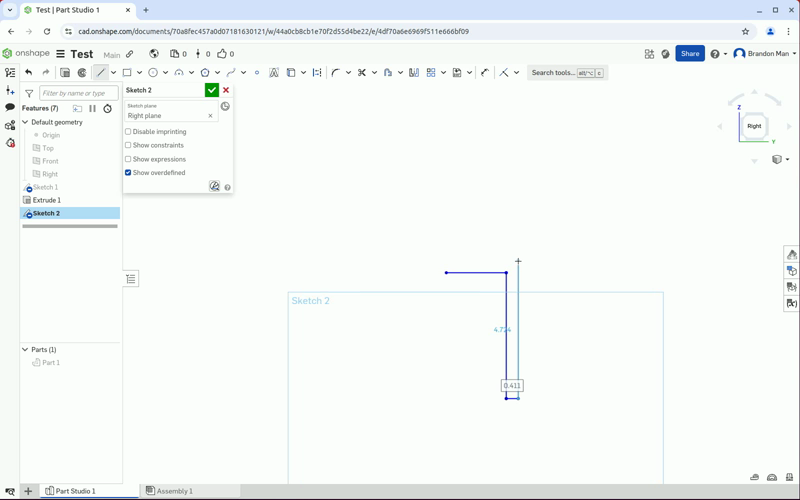
scroll(6)
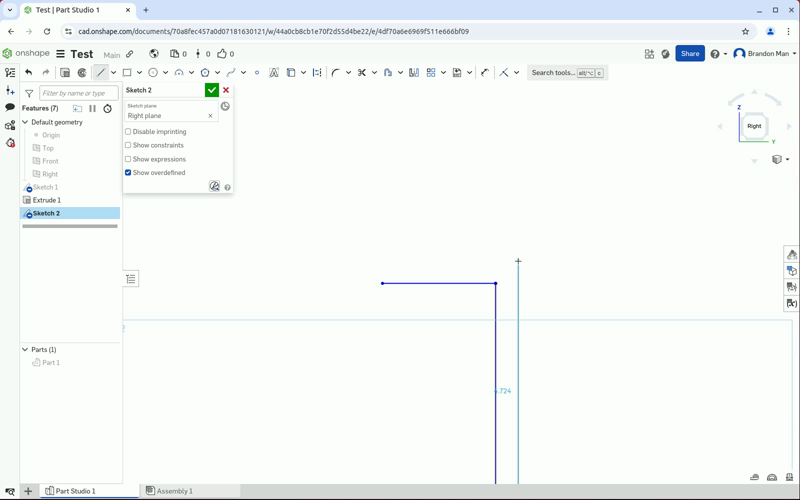
click(518, 260)
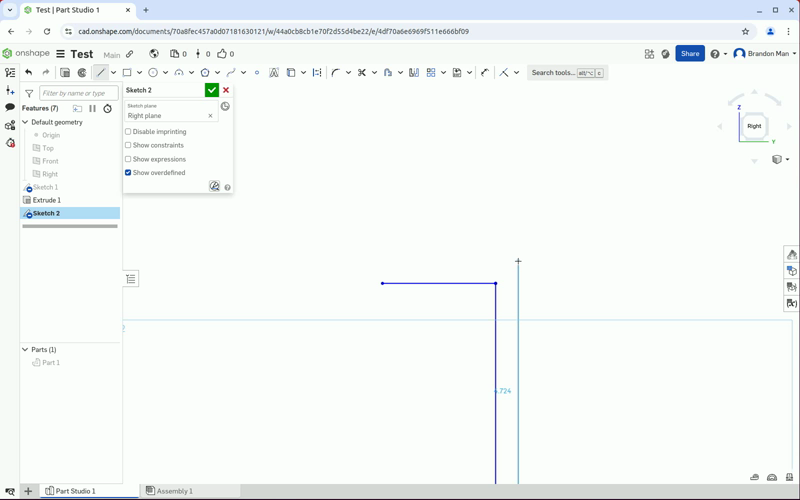
scroll(-6)
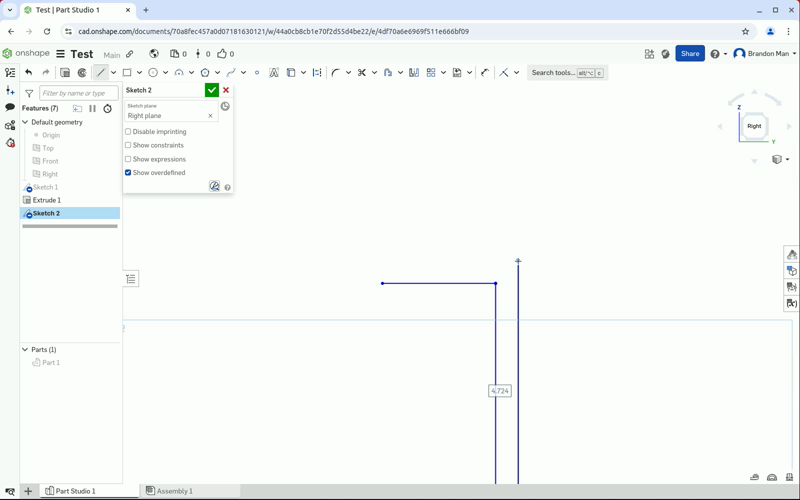
scroll(-6)
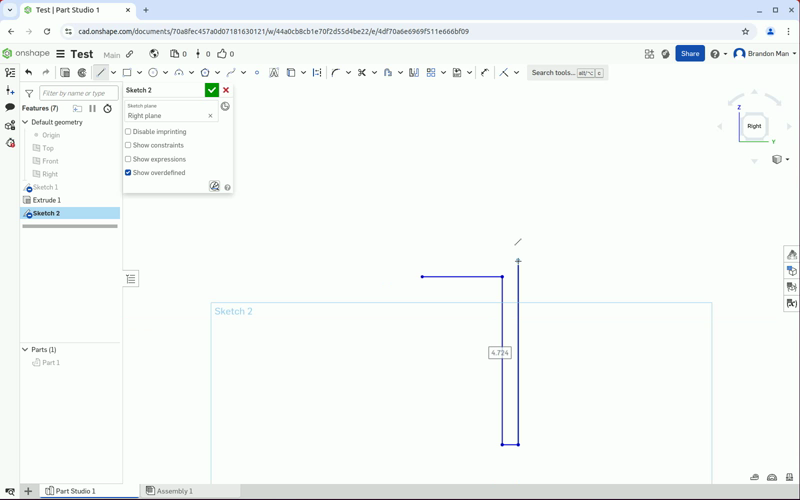
scroll(-6)
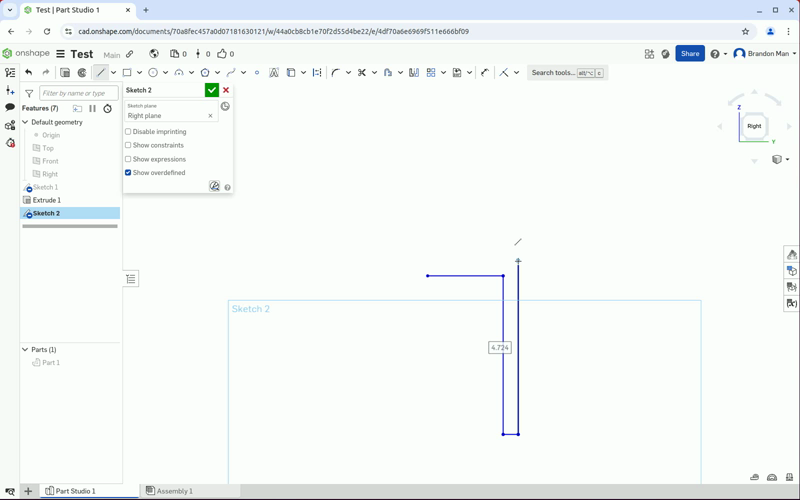
scroll(-6)
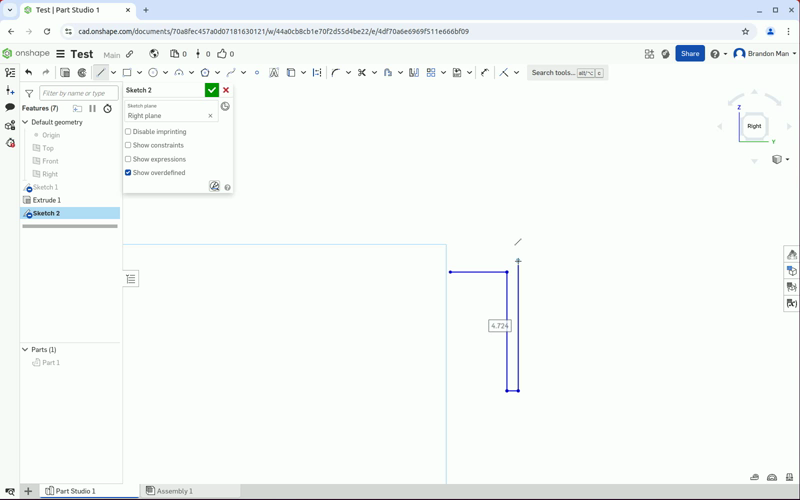
scroll(-6)
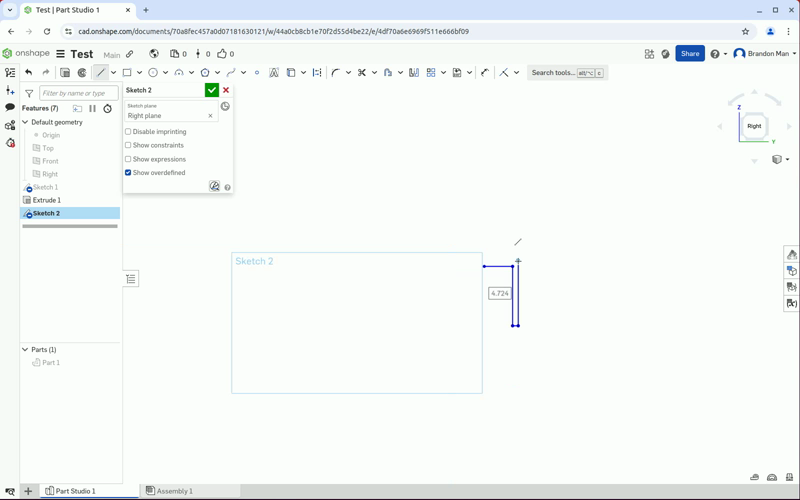
scroll(-6)
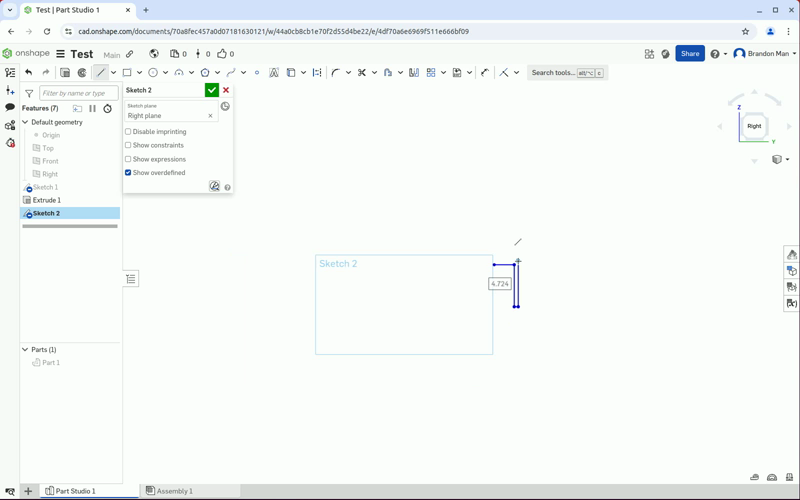
scroll(-6)
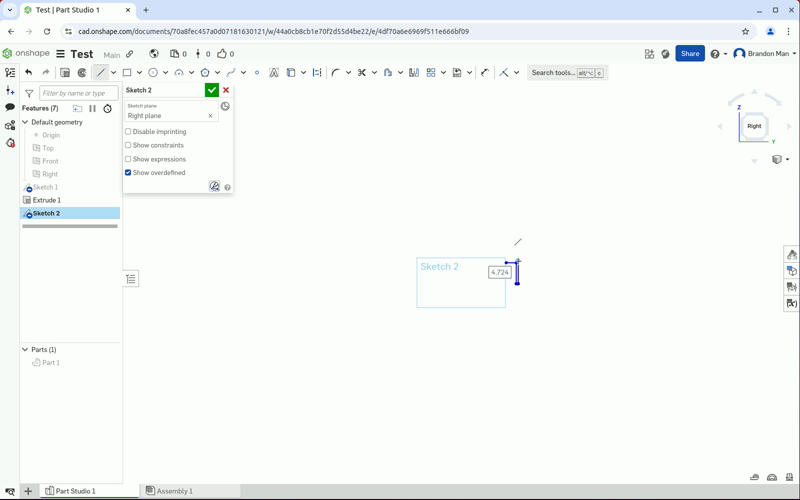
key_up(shift)
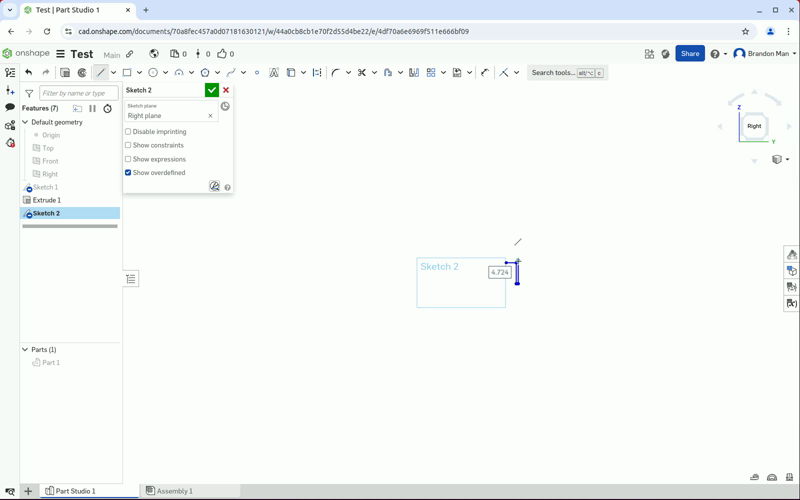
key_down(shift)
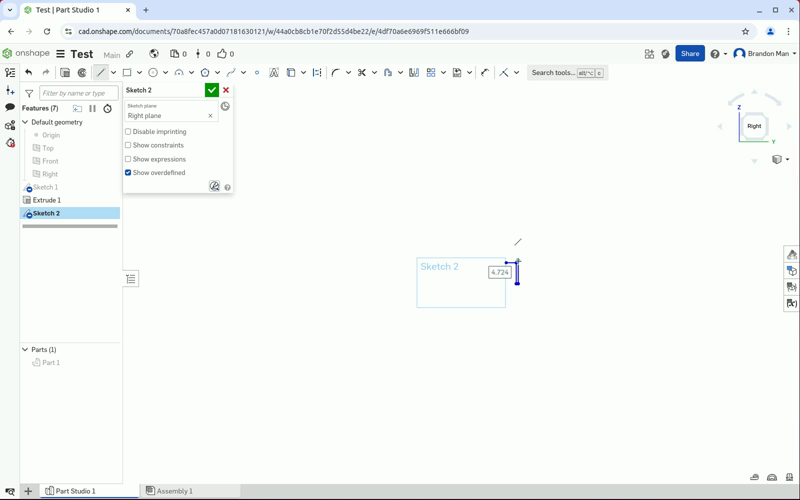
mouse_move(548, 260)
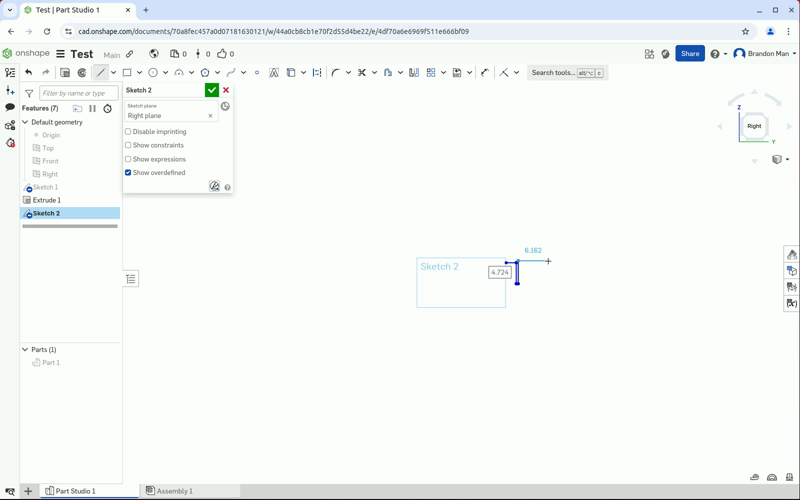
mouse_move(506, 260)
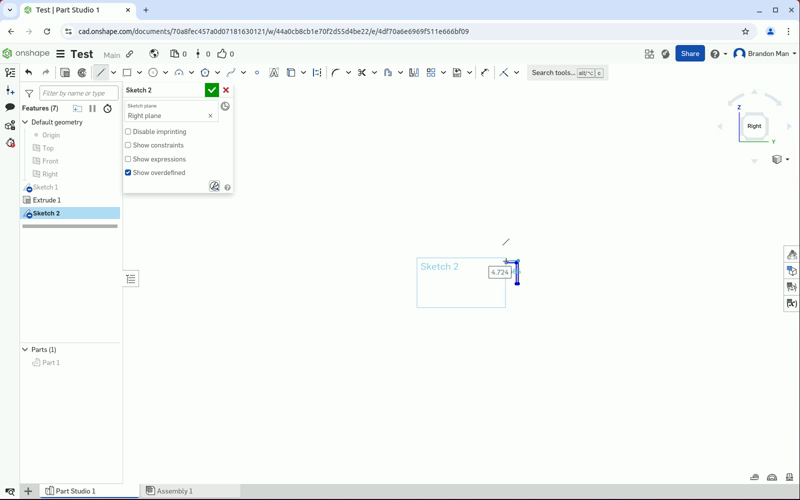
scroll(6)
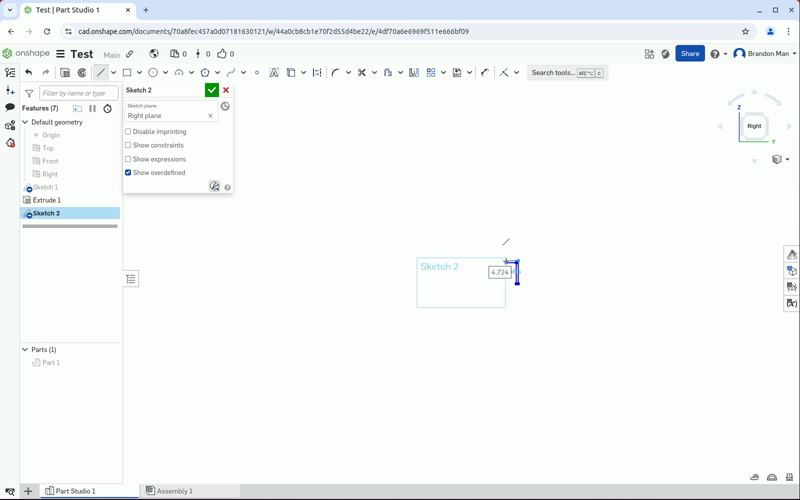
scroll(6)
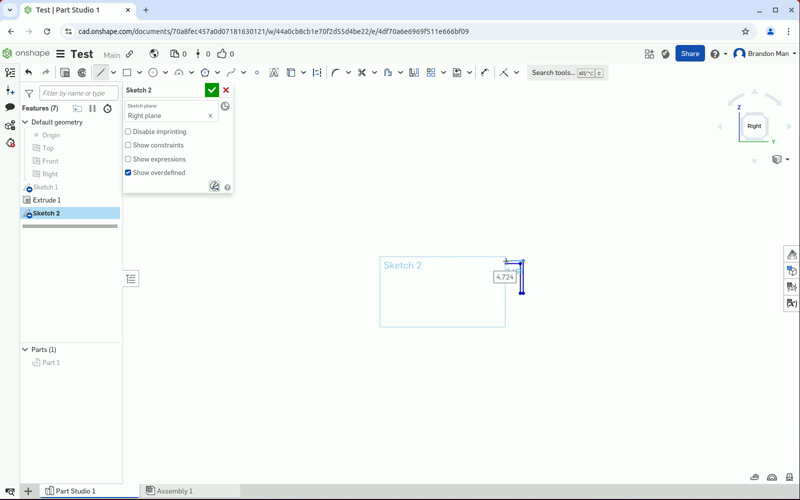
scroll(6)
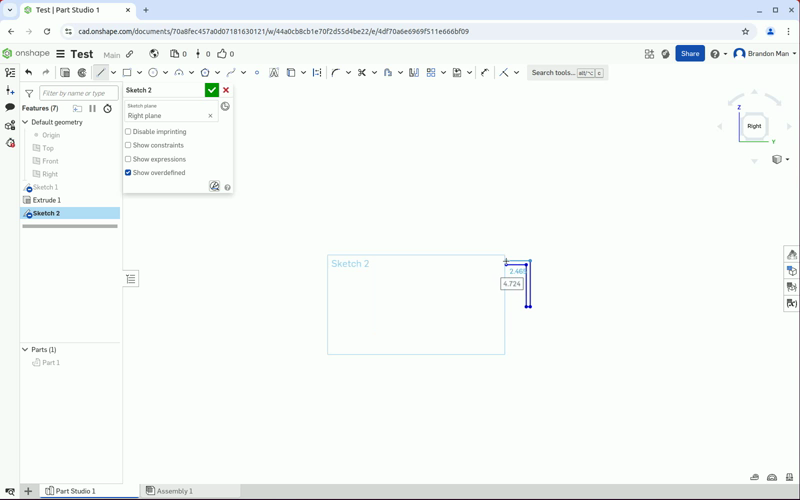
scroll(6)
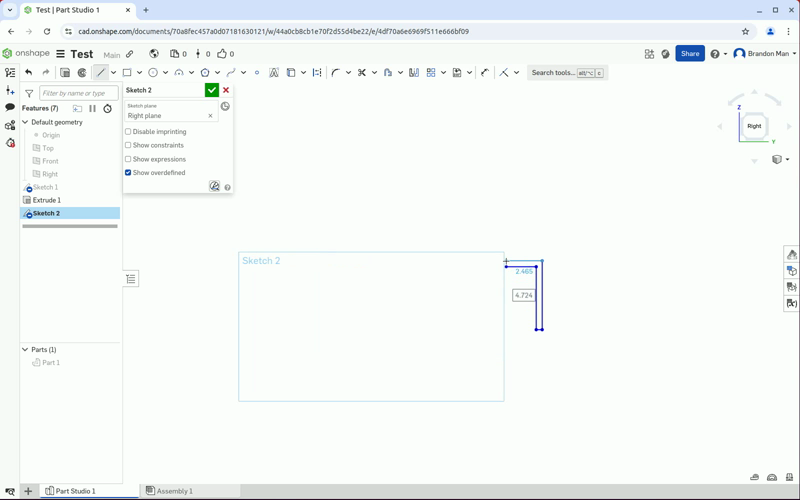
scroll(6)
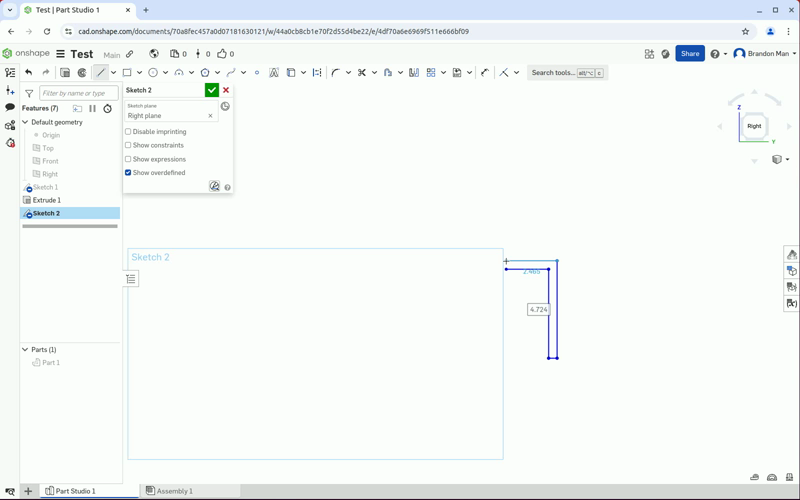
scroll(6)
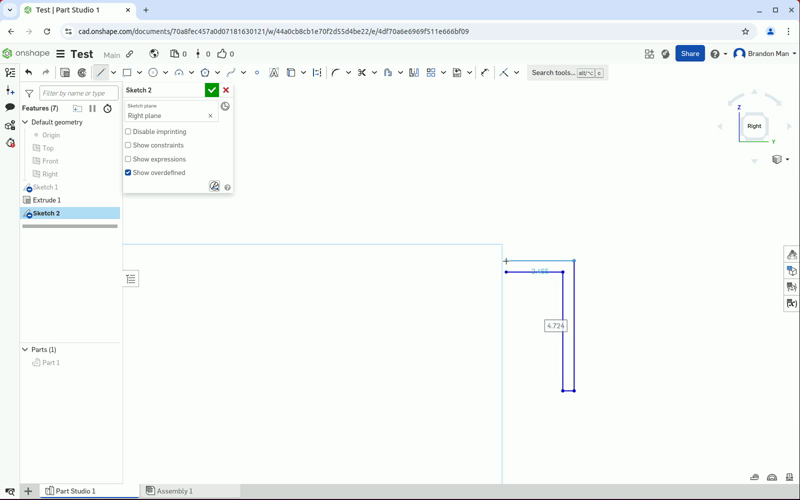
scroll(6)
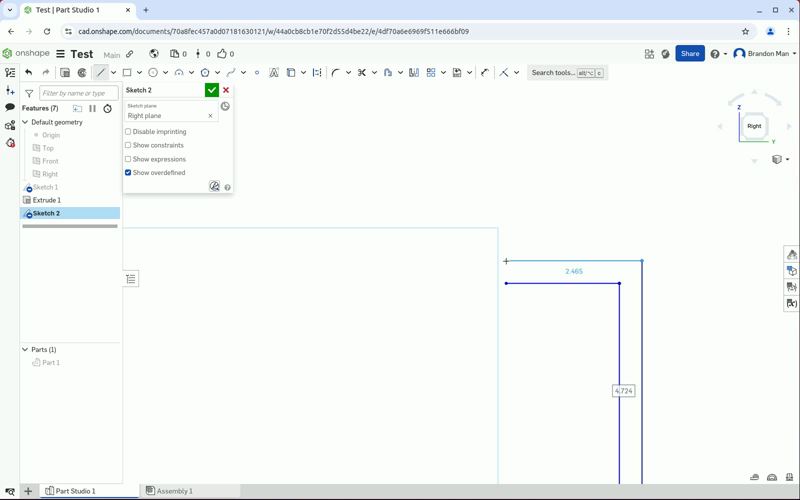
click(506, 260)
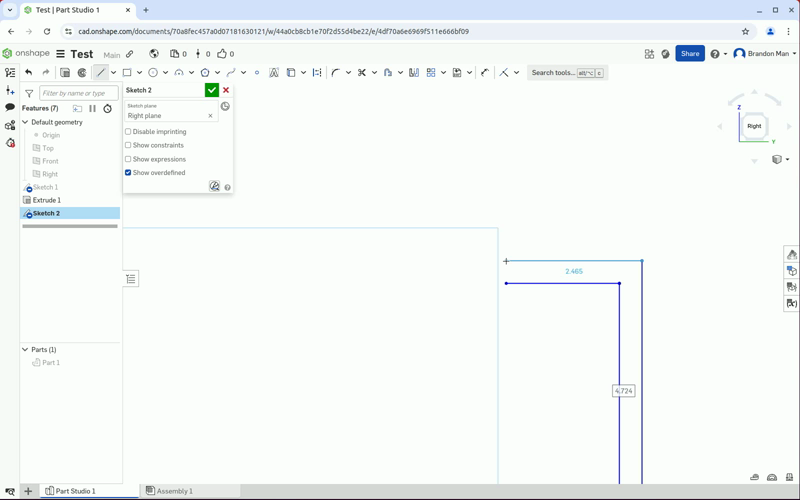
scroll(-6)
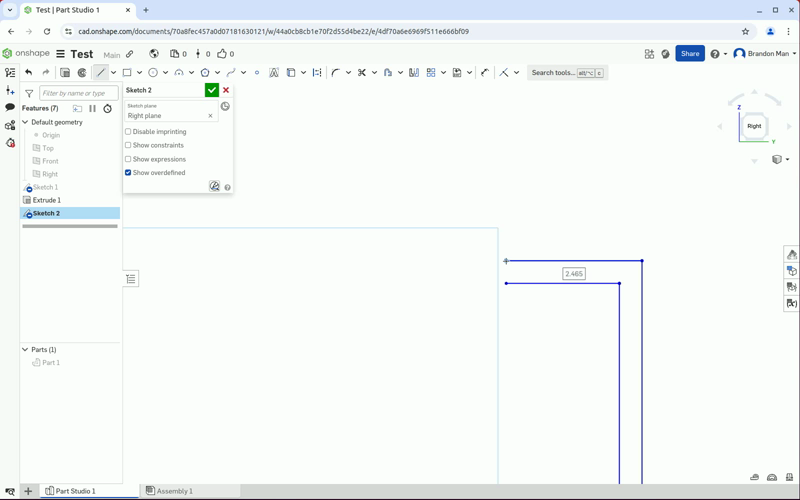
scroll(-6)
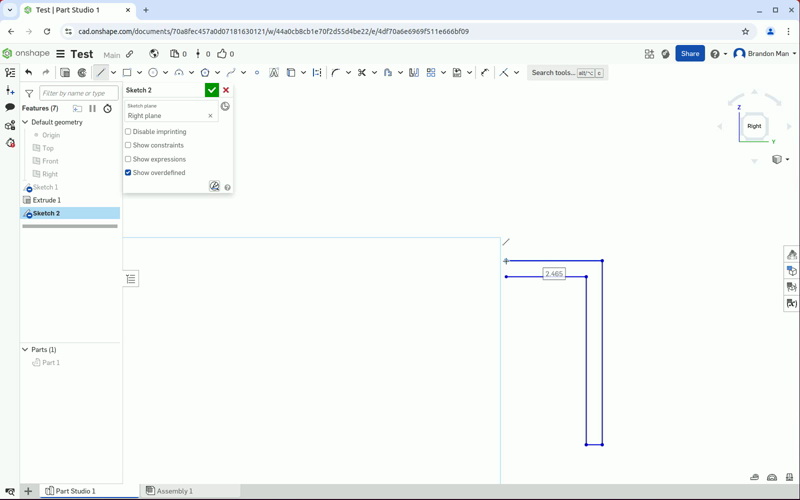
scroll(-6)
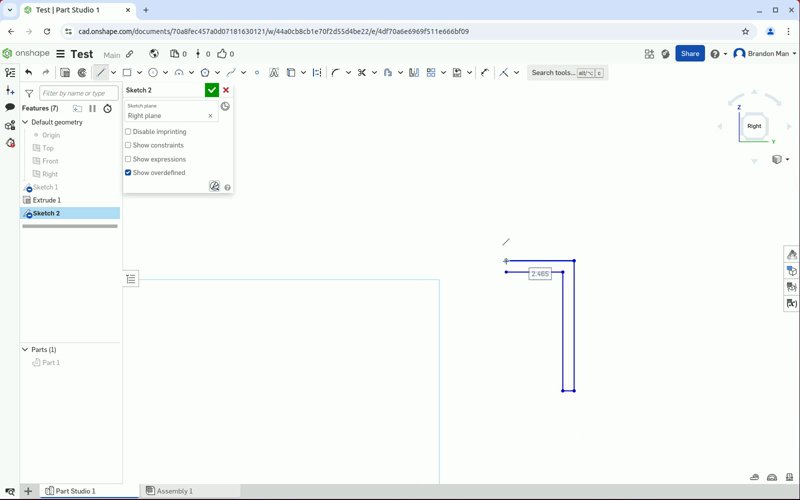
scroll(-6)
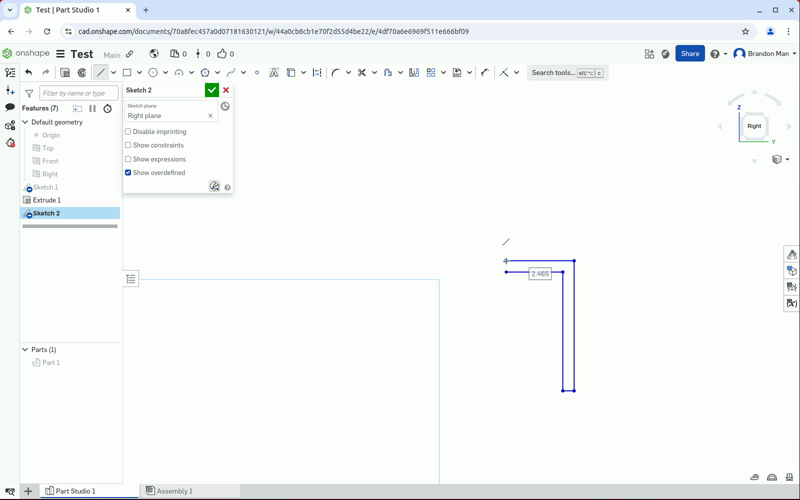
scroll(-6)
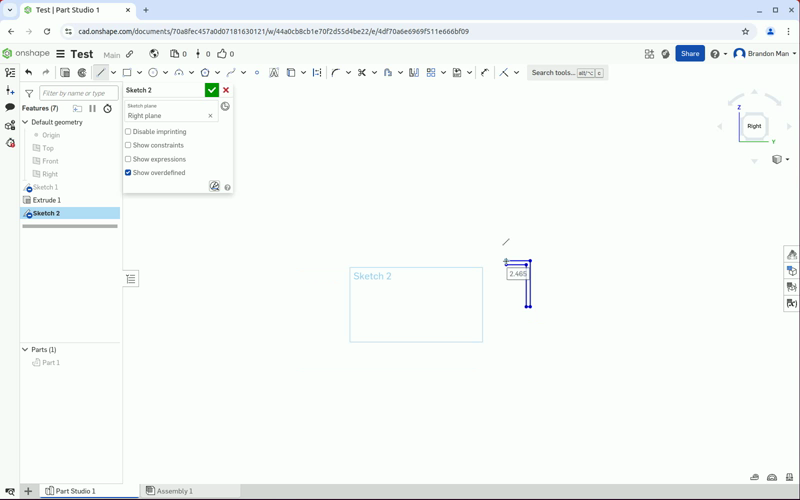
scroll(-6)
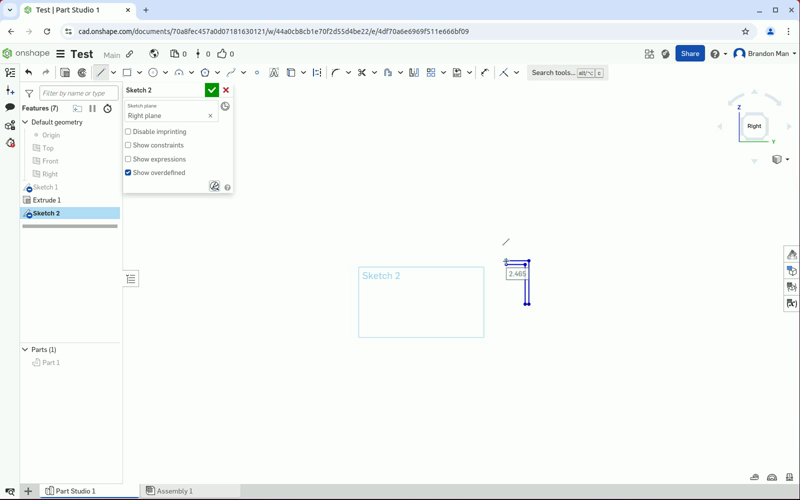
scroll(-6)
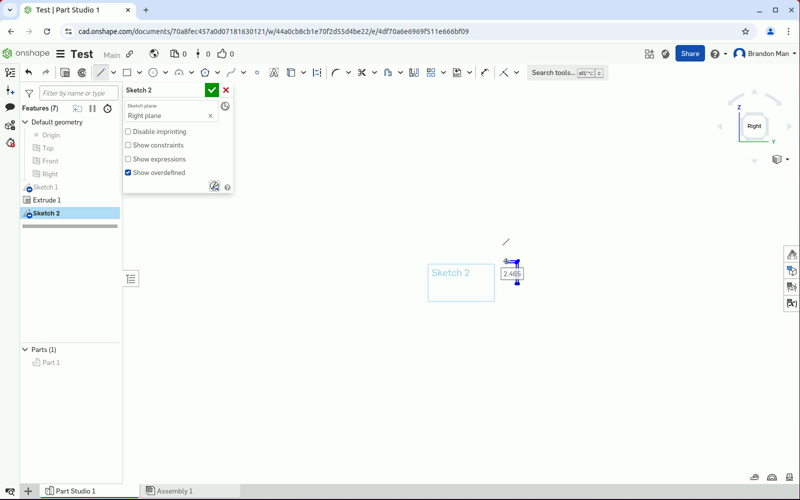
key_up(shift)
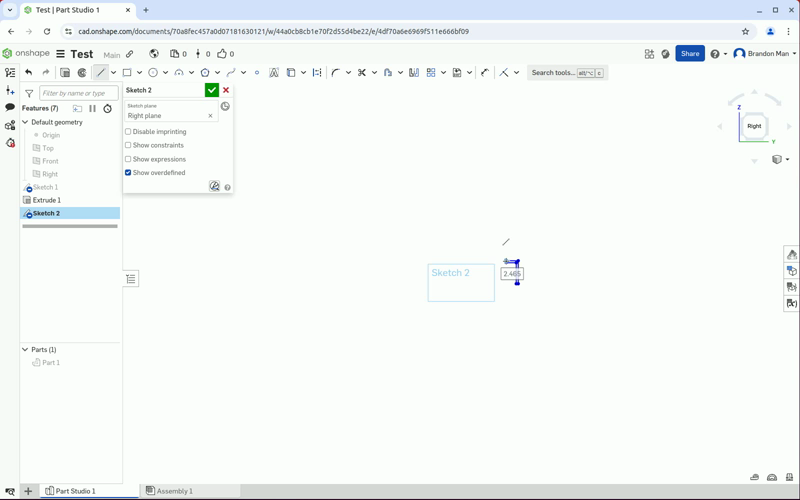
mouse_move(536, 260)
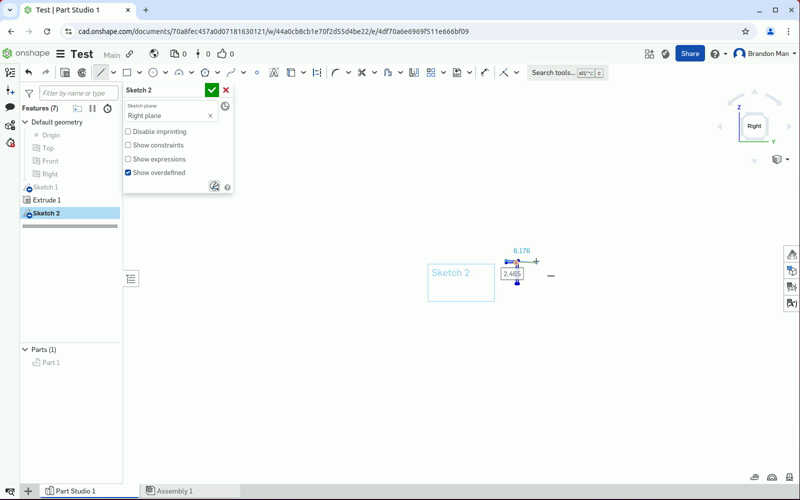
key_down(shift)
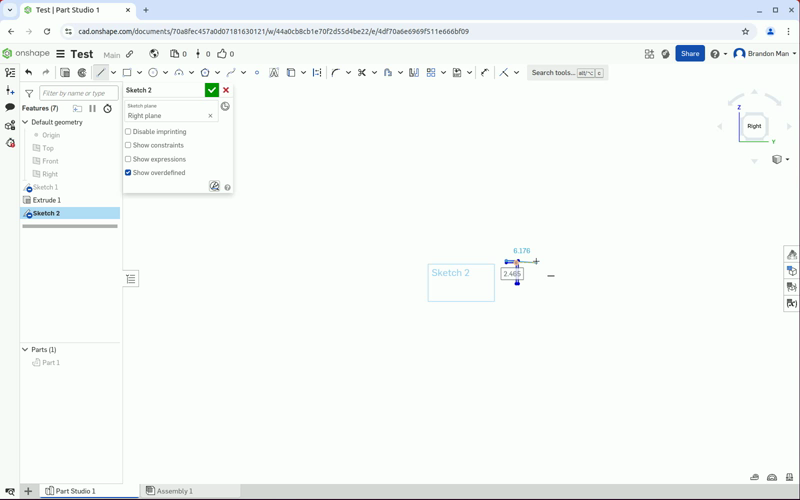
mouse_move(506, 262)
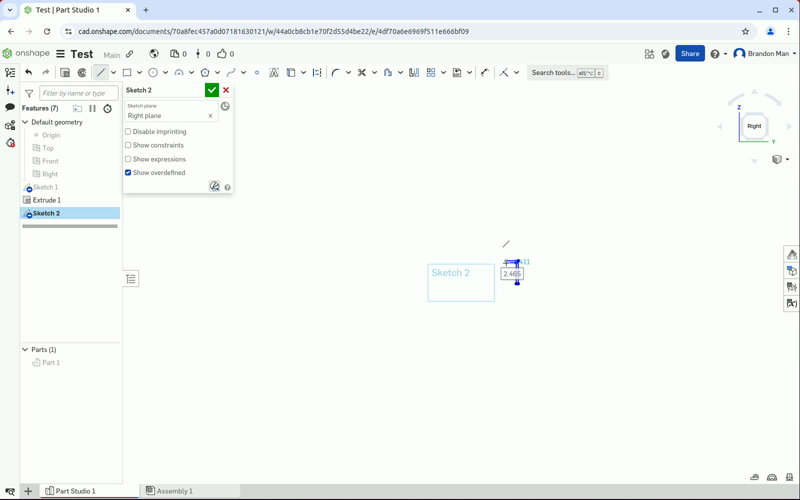
scroll(6)
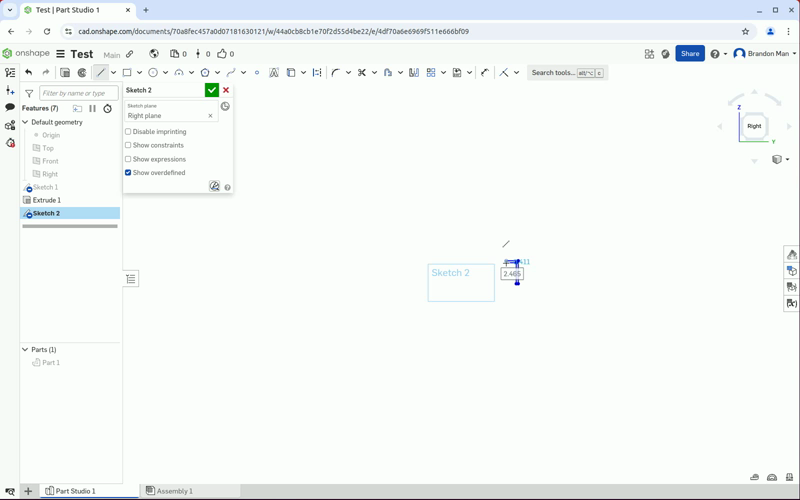
scroll(6)
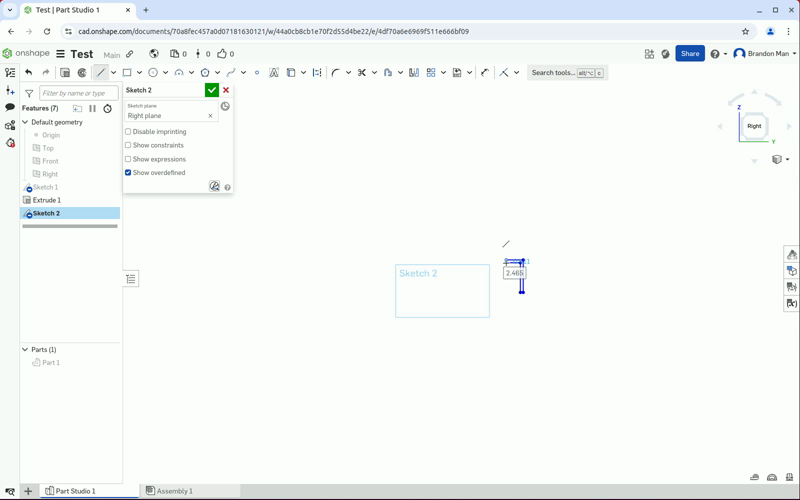
scroll(6)
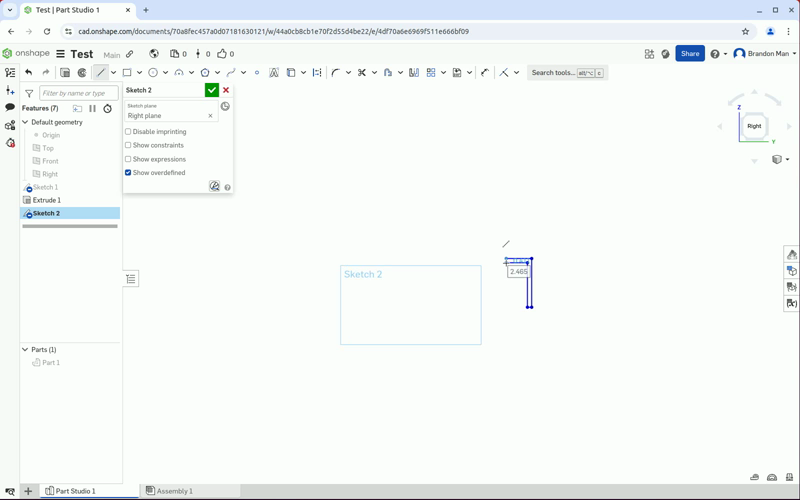
scroll(6)
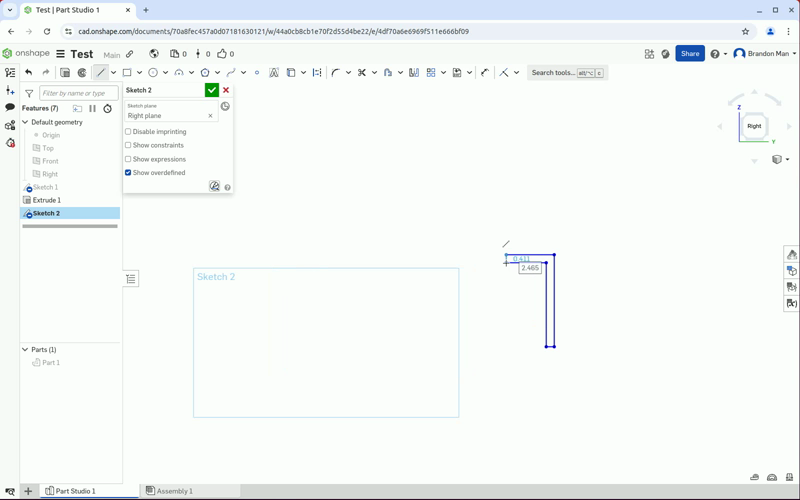
scroll(6)
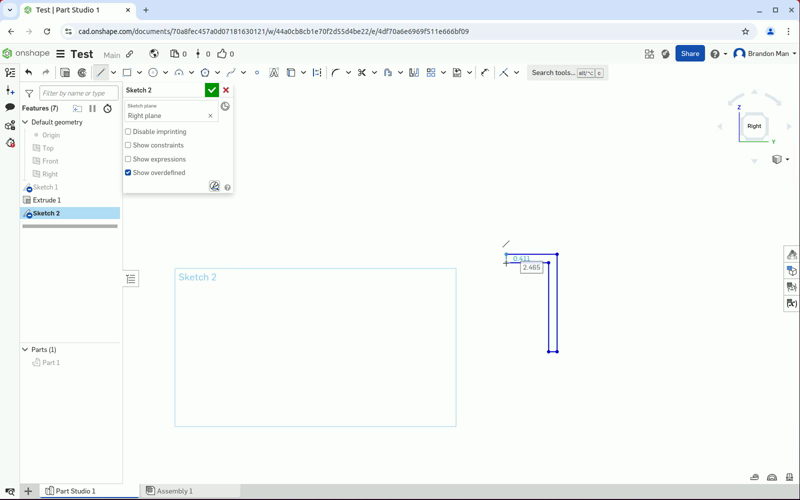
scroll(6)
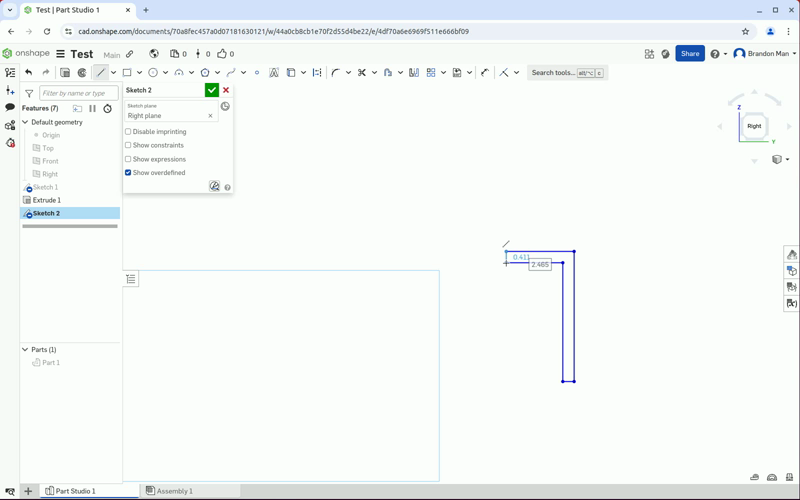
scroll(6)
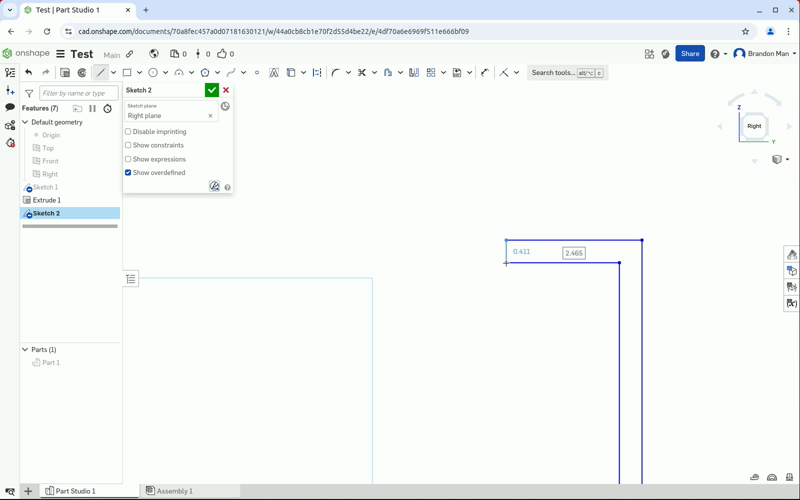
key_up(shift)
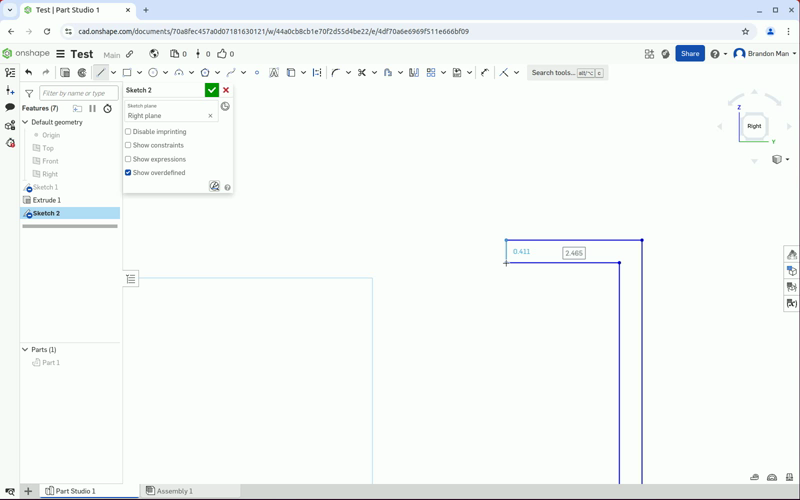
click(506, 262)
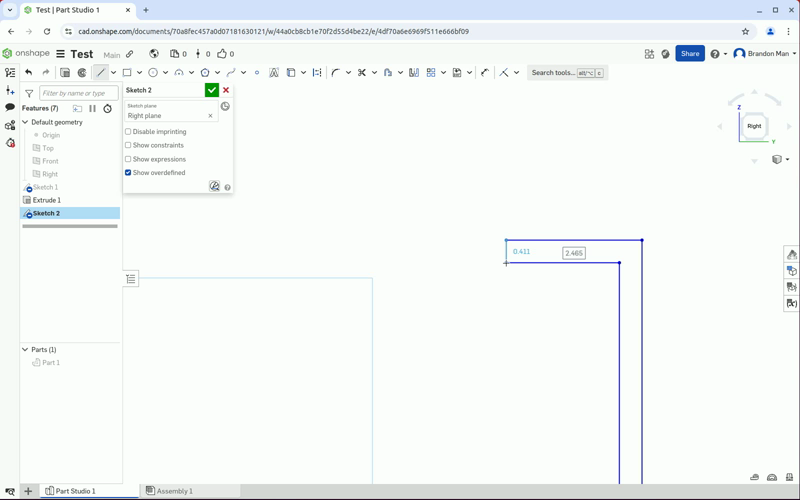
scroll(-6)
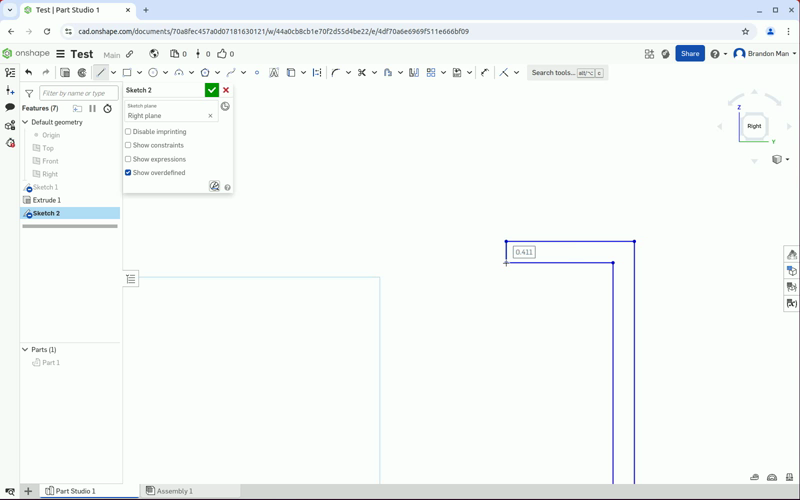
scroll(-6)
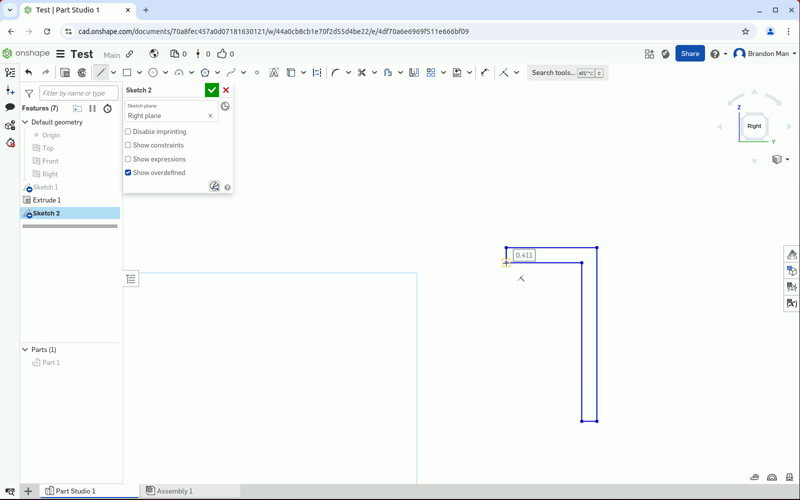
scroll(-6)
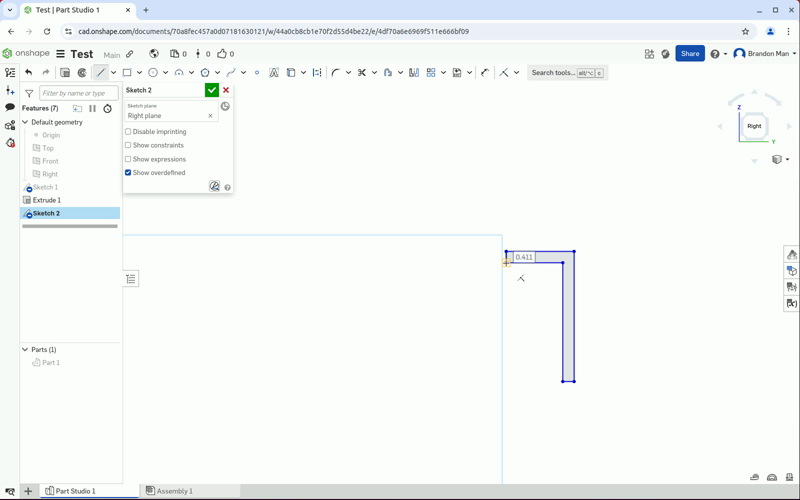
scroll(-6)
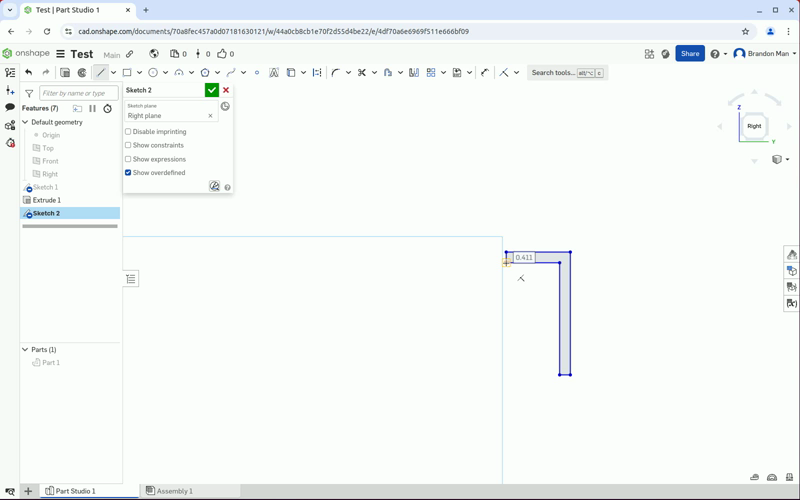
scroll(-6)
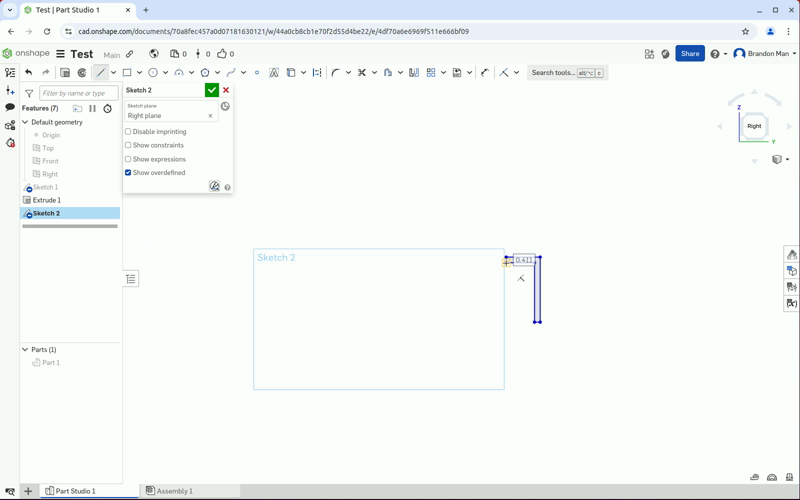
scroll(-6)
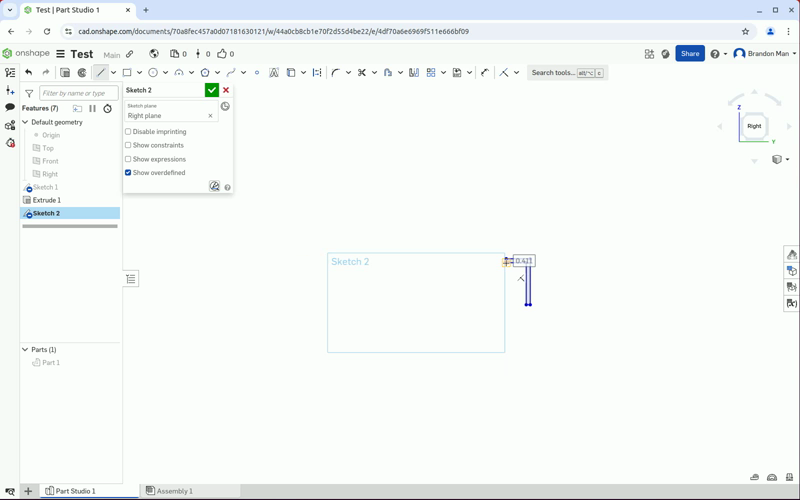
scroll(-6)
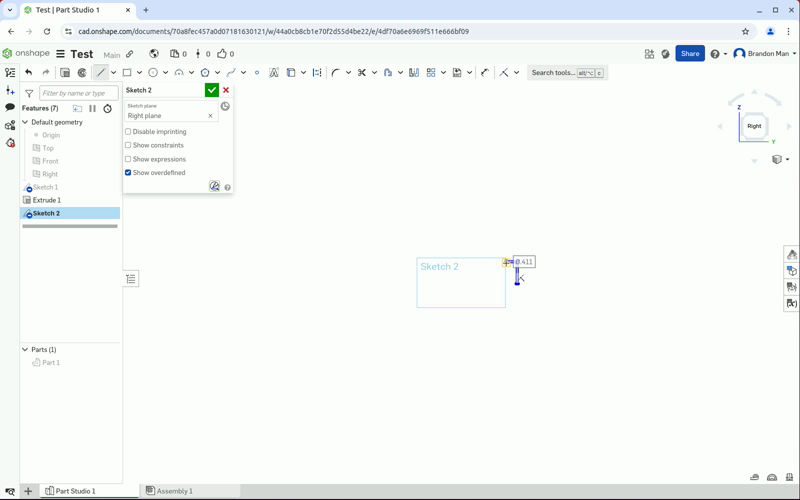
key(esc)
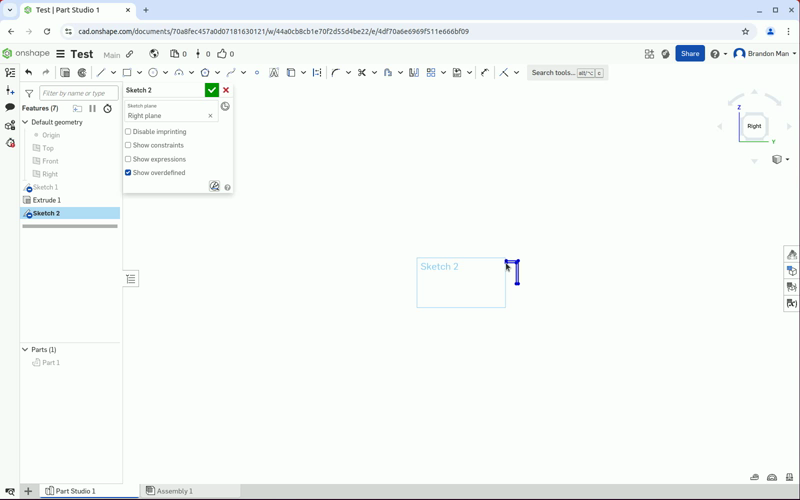
mouse_move(514, 260)
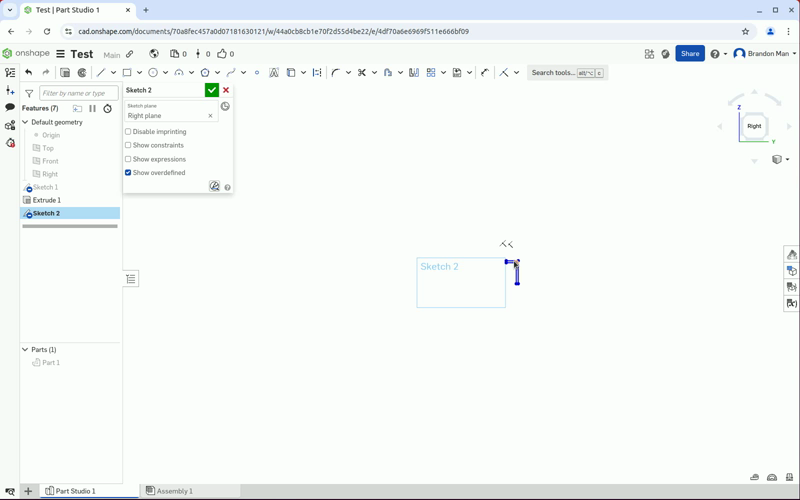
scroll(6)
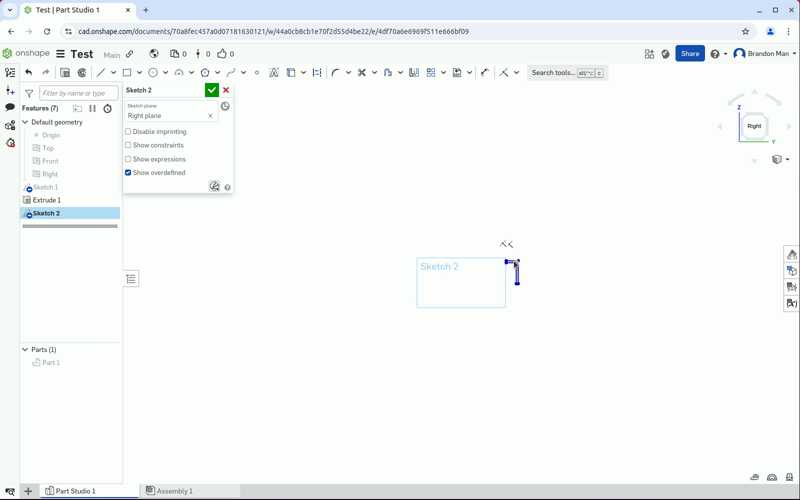
scroll(6)
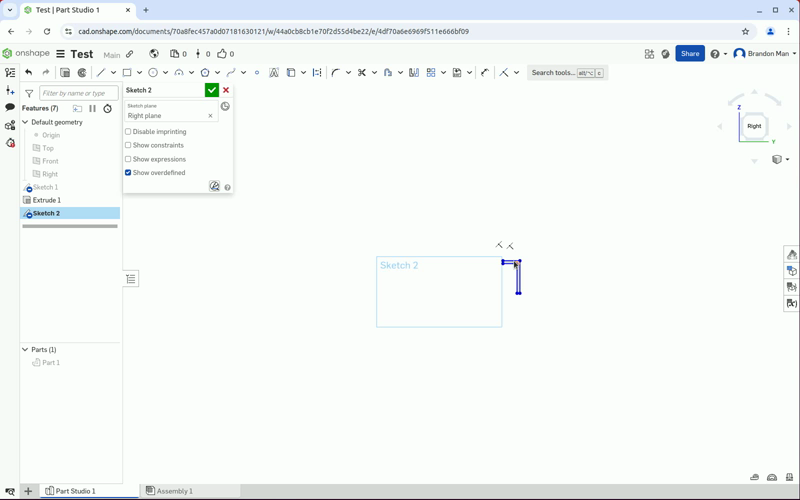
scroll(6)
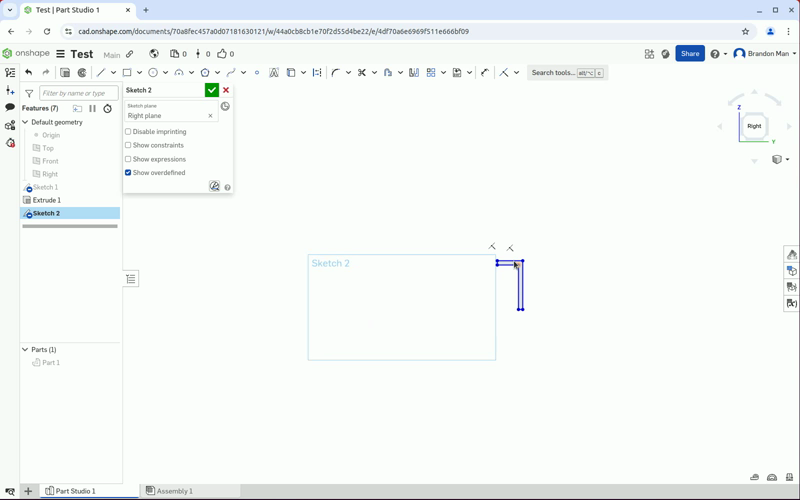
scroll(6)
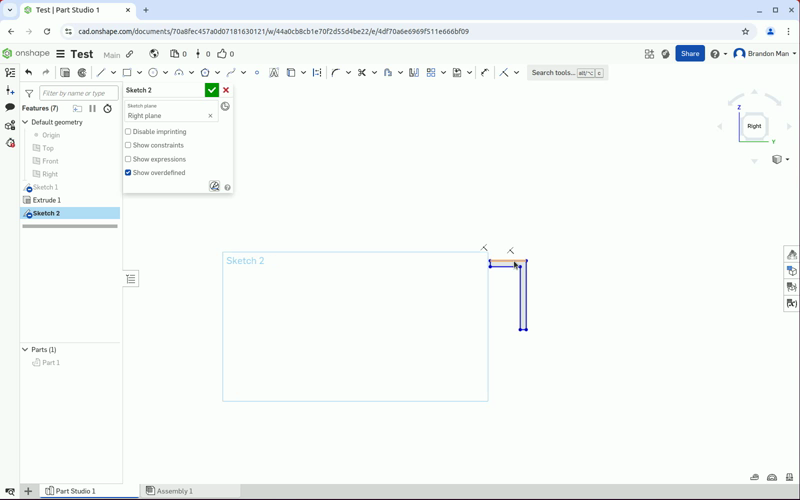
scroll(6)
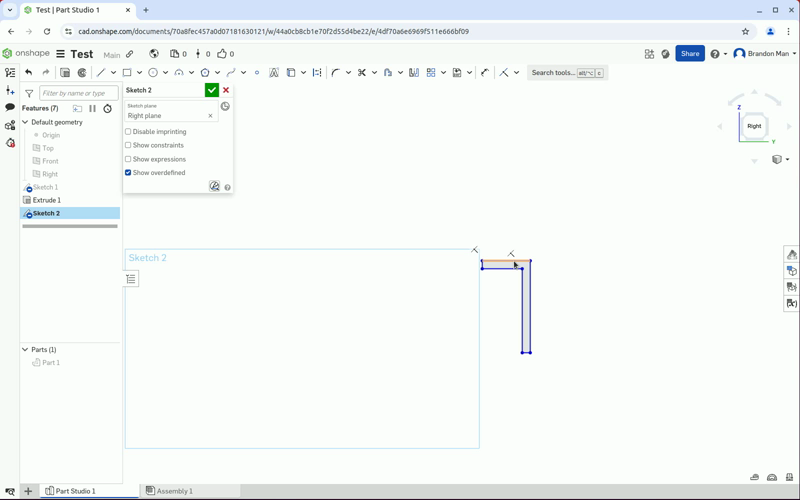
scroll(6)
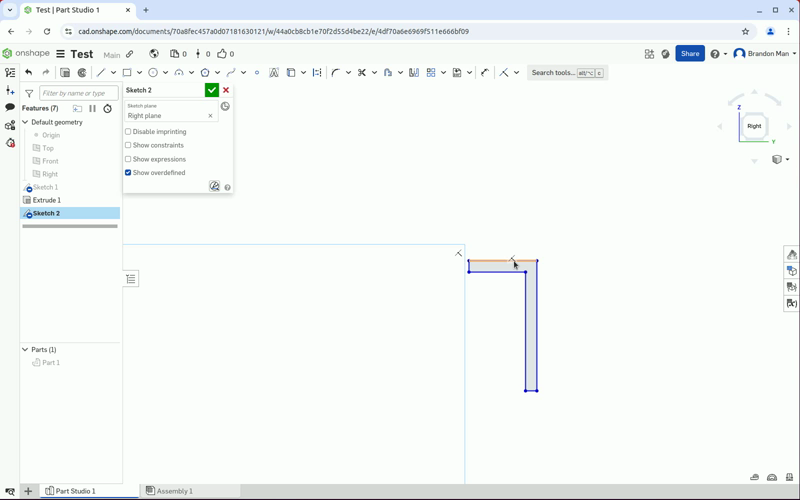
scroll(6)
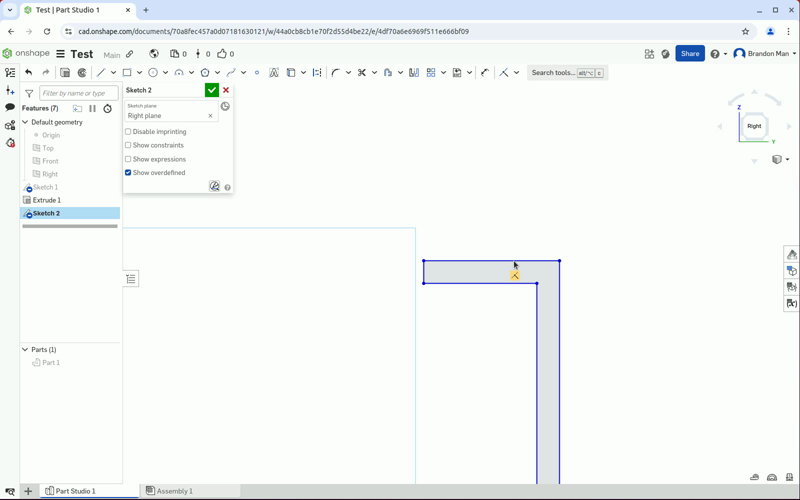
click(514, 260)
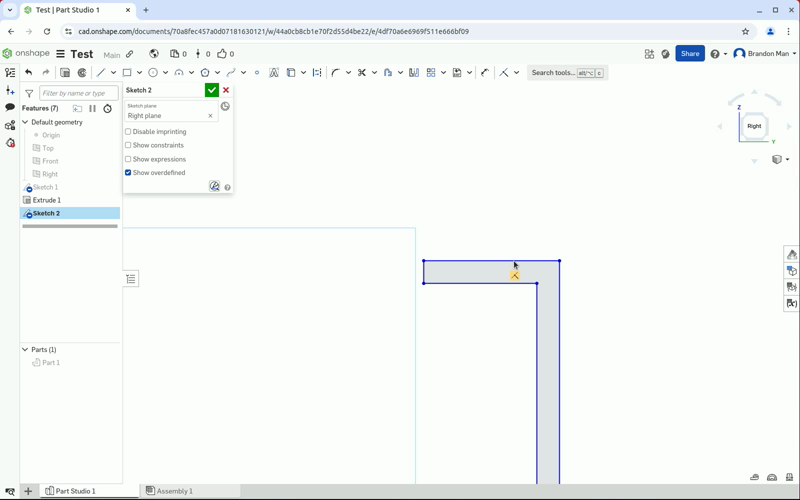
scroll(-6)
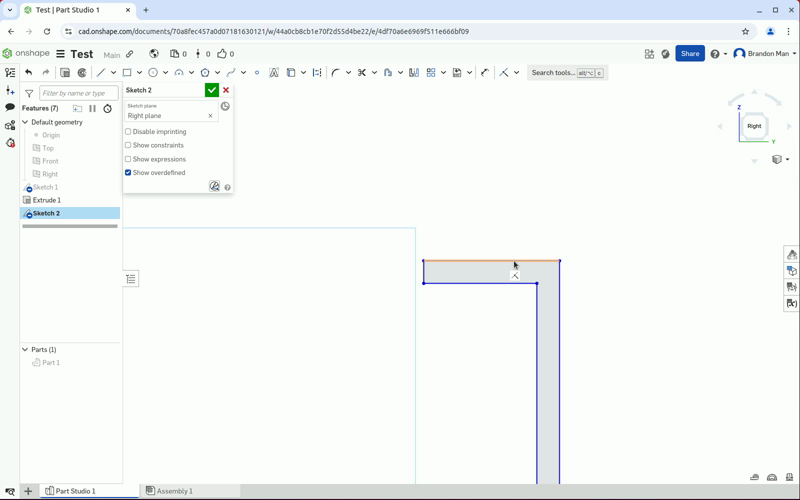
scroll(-6)
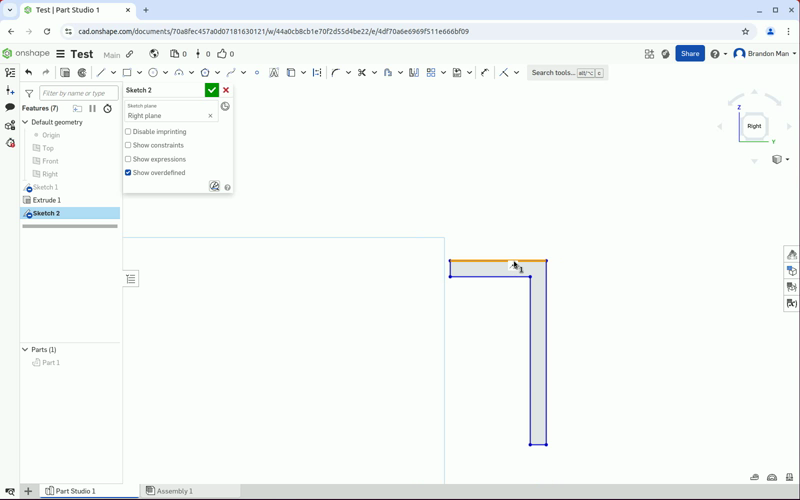
scroll(-6)
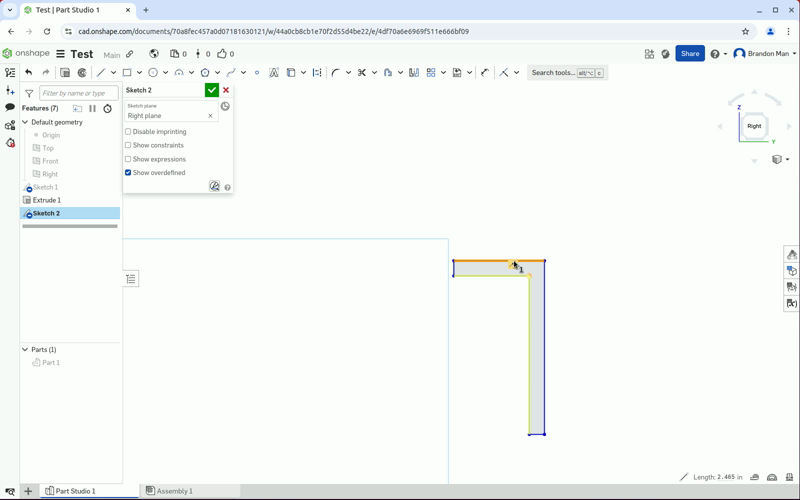
scroll(-6)
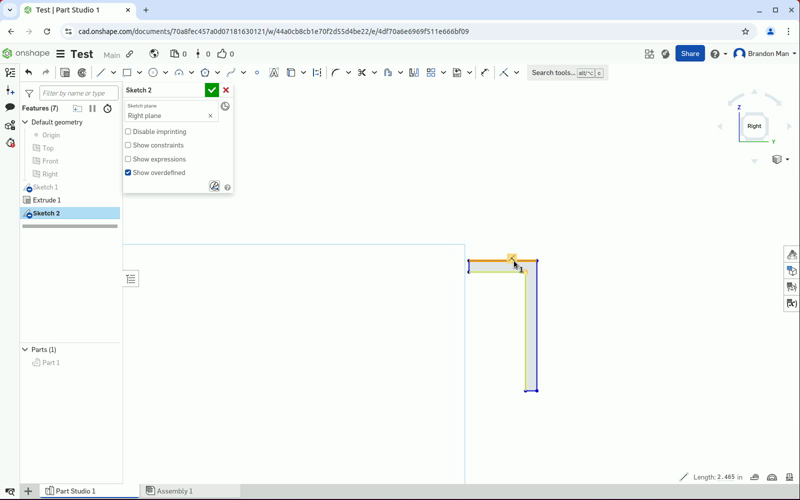
scroll(-6)
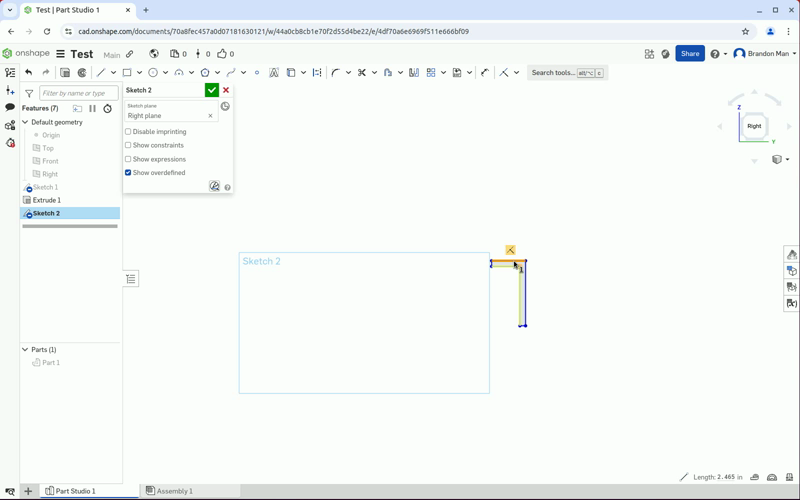
scroll(-6)
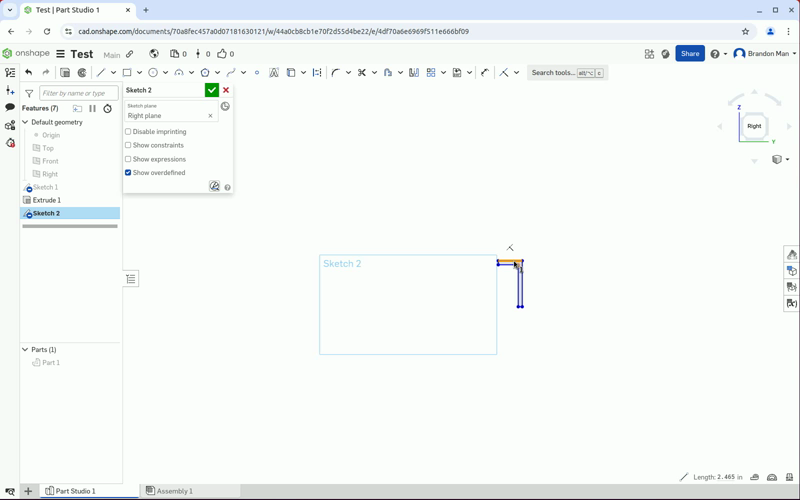
scroll(-6)
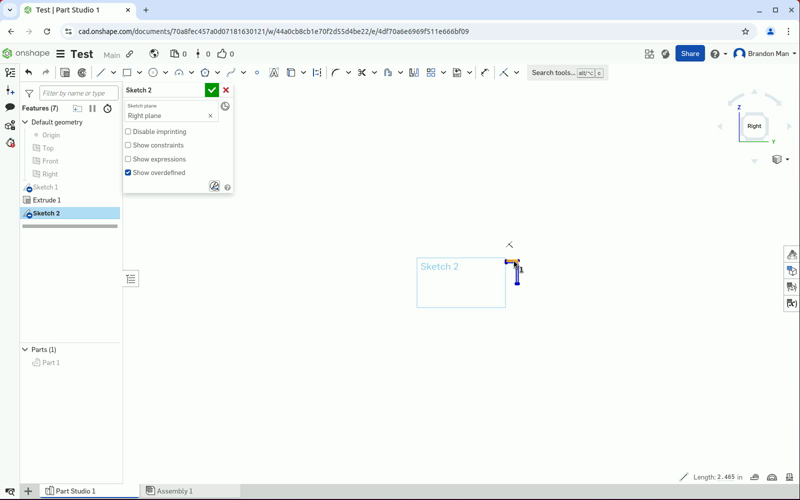
mouse_move(73, 352)
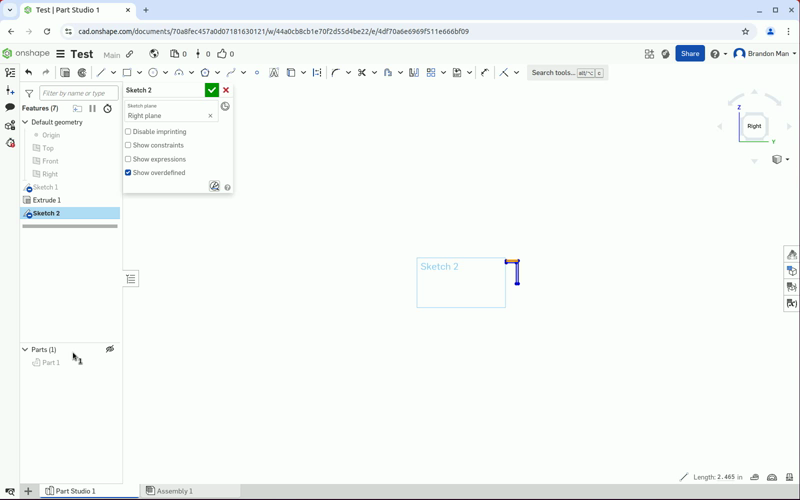
key(shift+y)
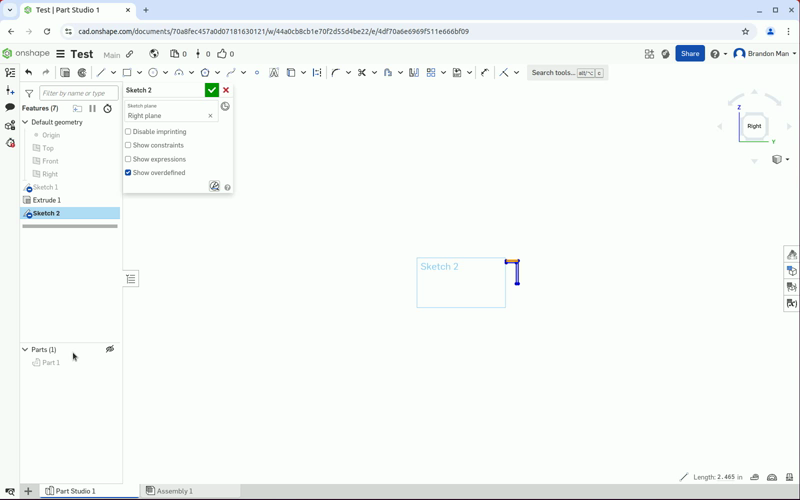
key(shift+e)
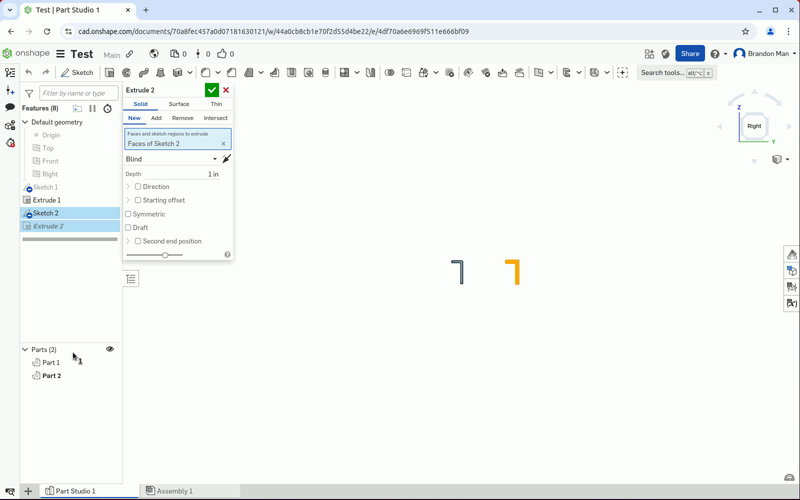
mouse_move(143, 106)
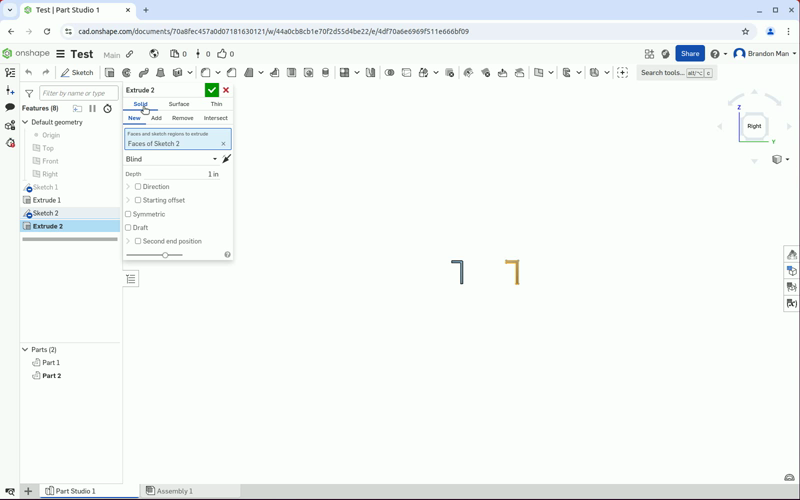
click(143, 106)
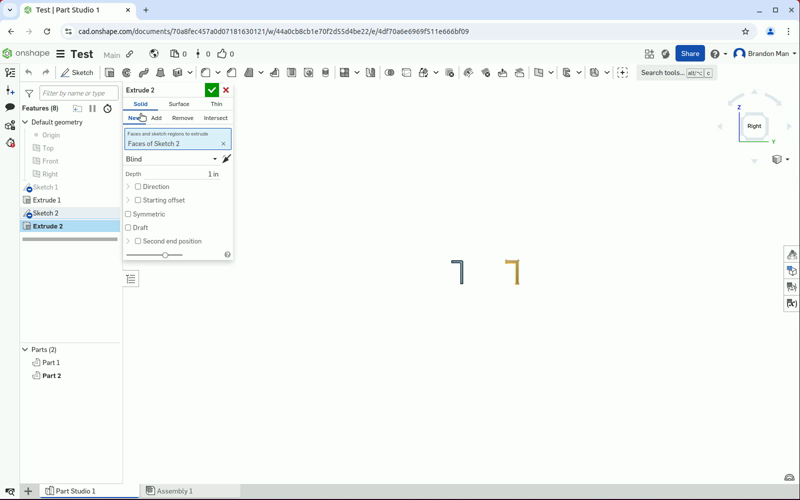
mouse_move(137, 120)
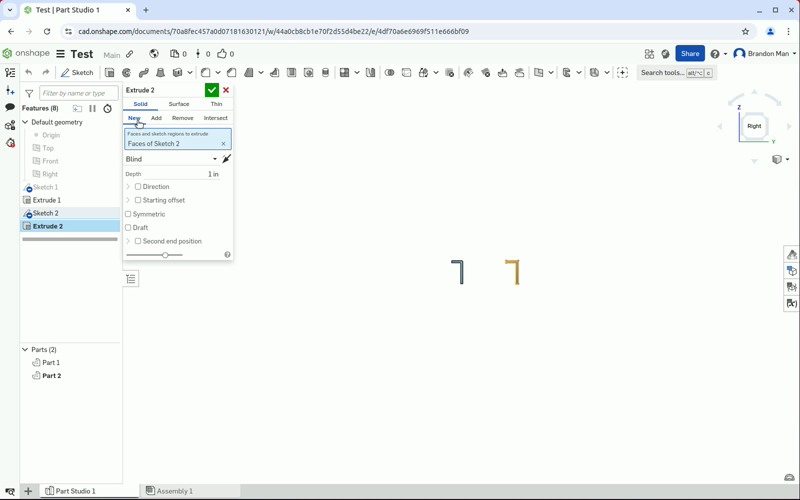
click(137, 120)
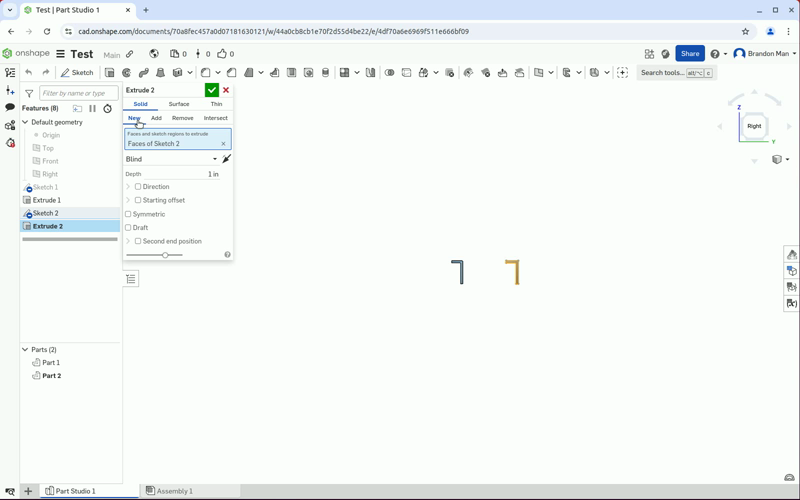
key(tab, 4)
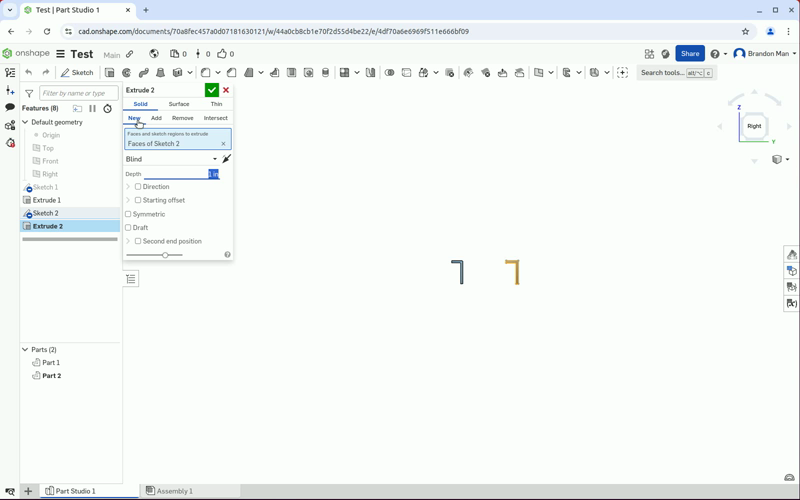
text(15.886)
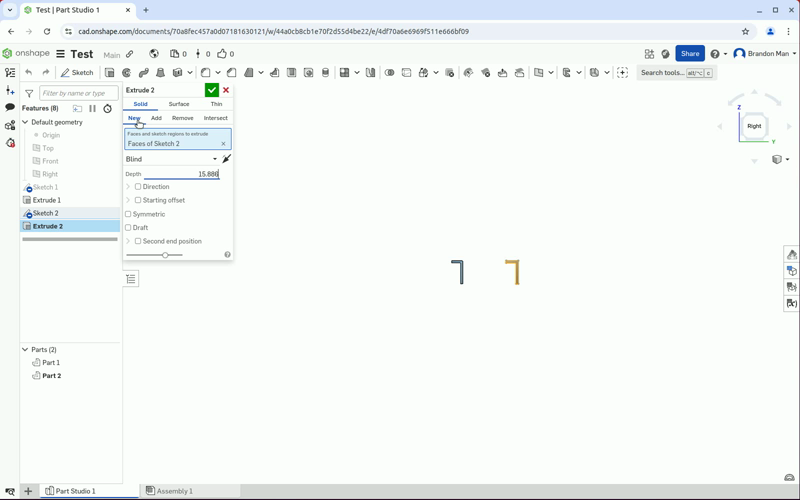
key(tab, 3)
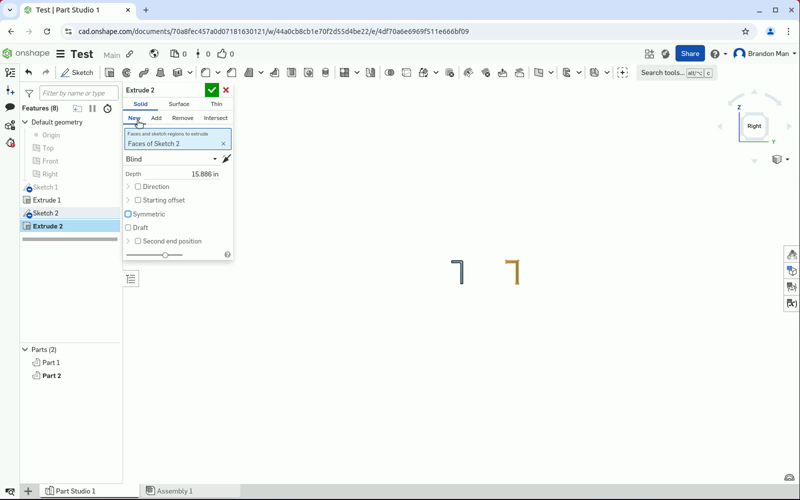
key(space)
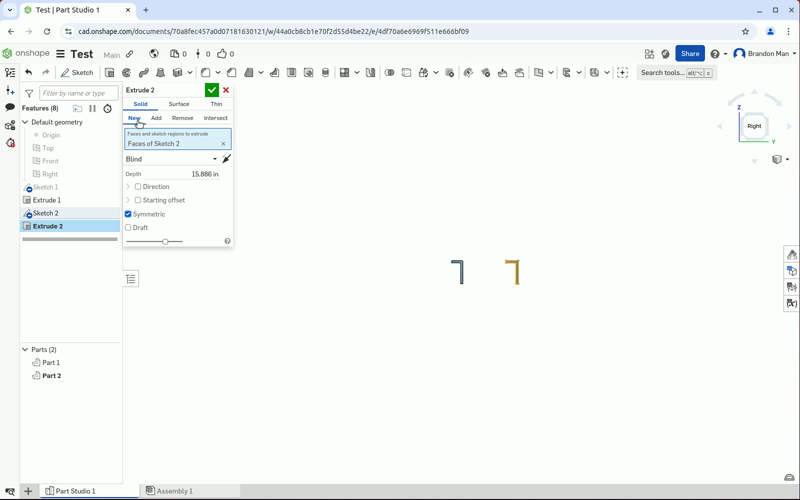
key(enter)
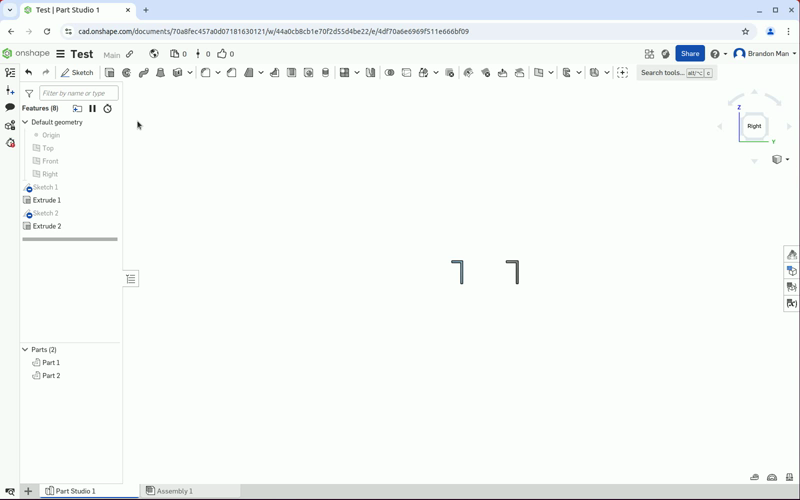
key(shift+h)
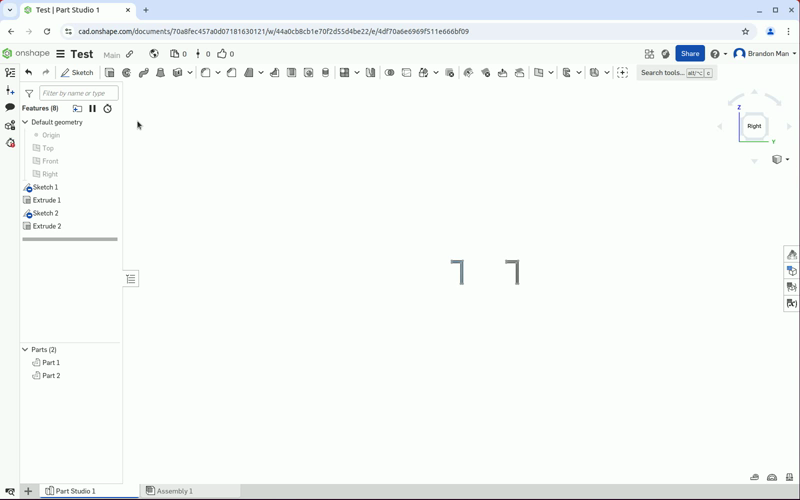
key(shift+h)
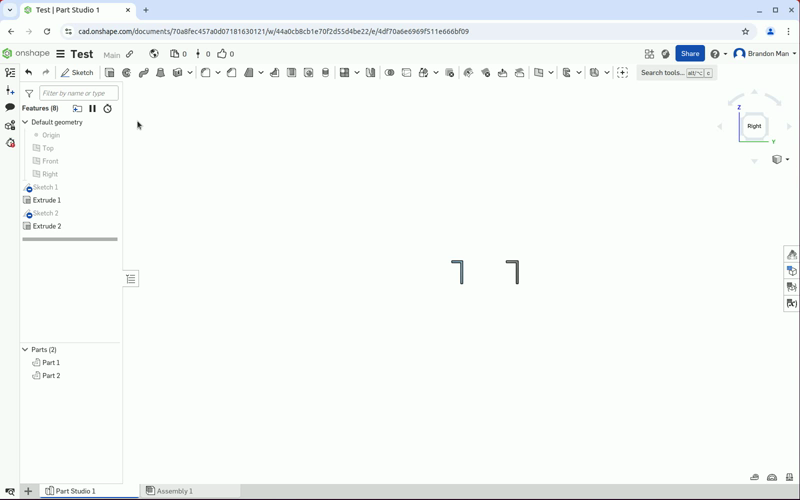
mouse_move(73, 189)
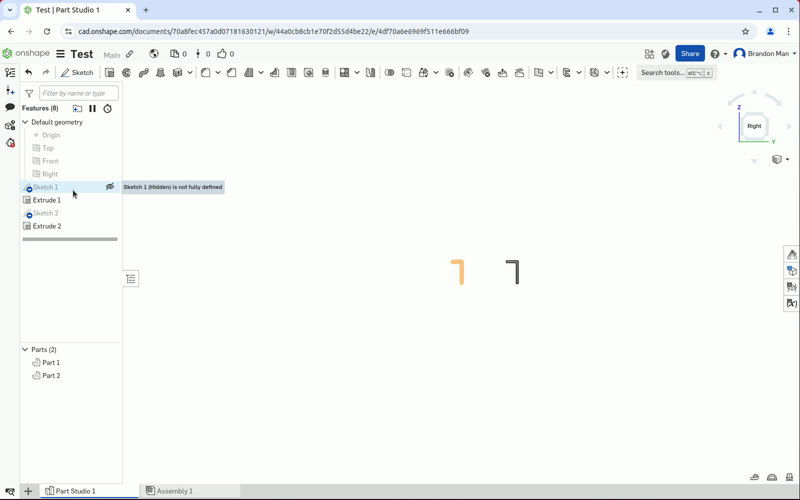
click(73, 189)
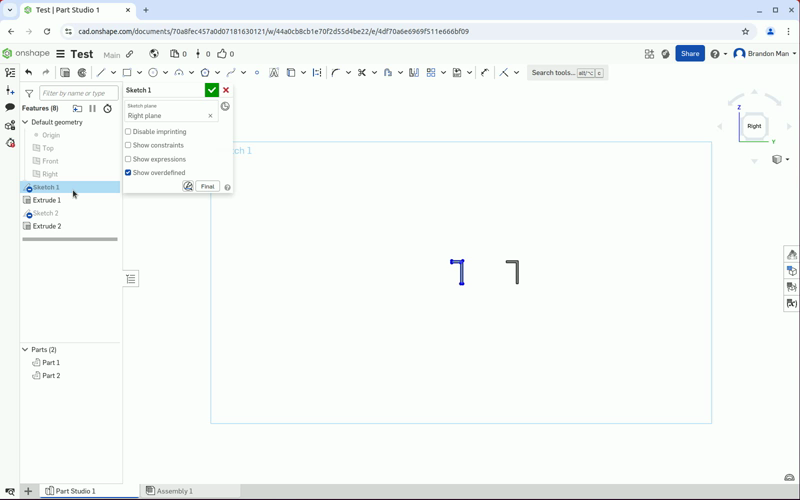
mouse_move(229, 92)
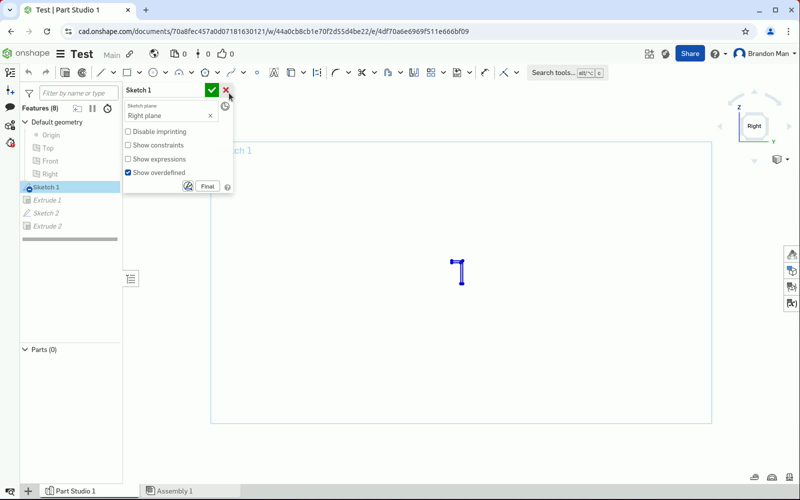
click(229, 92)
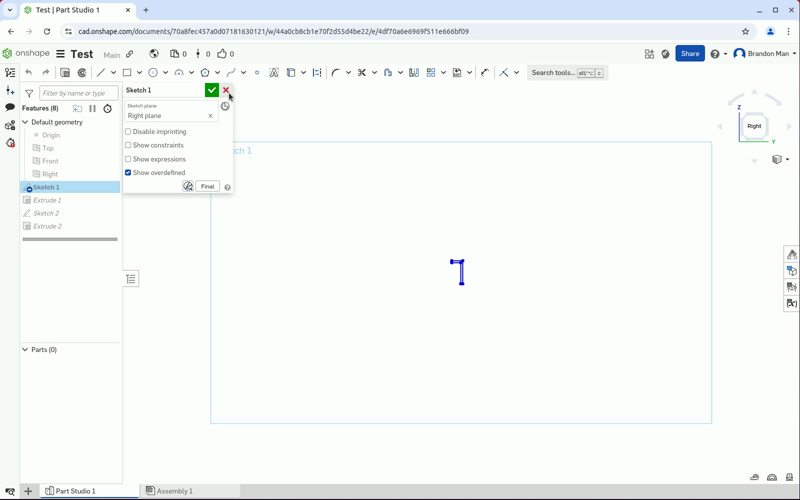
key(shift+s)
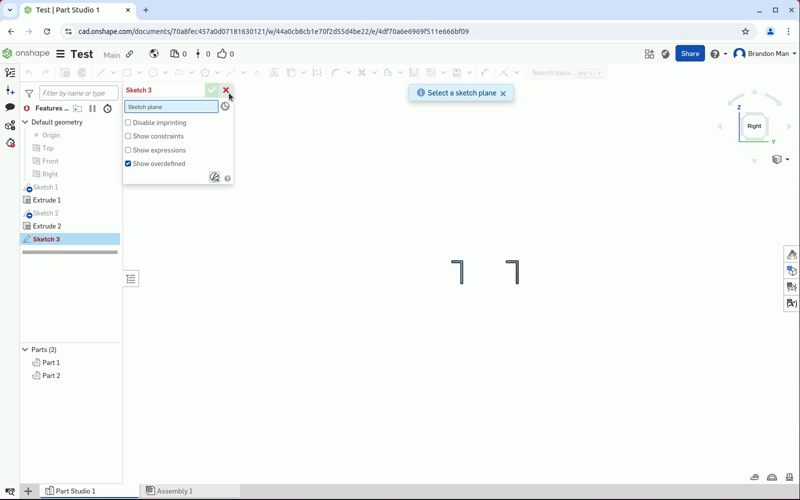
mouse_move(73, 176)
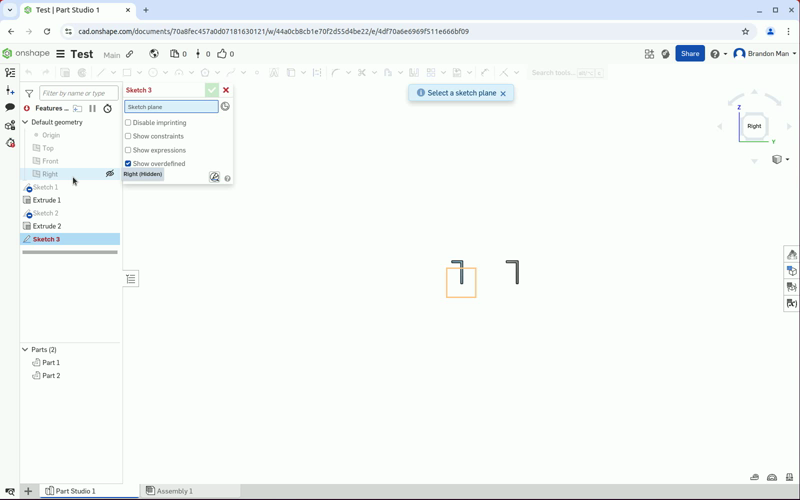
click(73, 176)
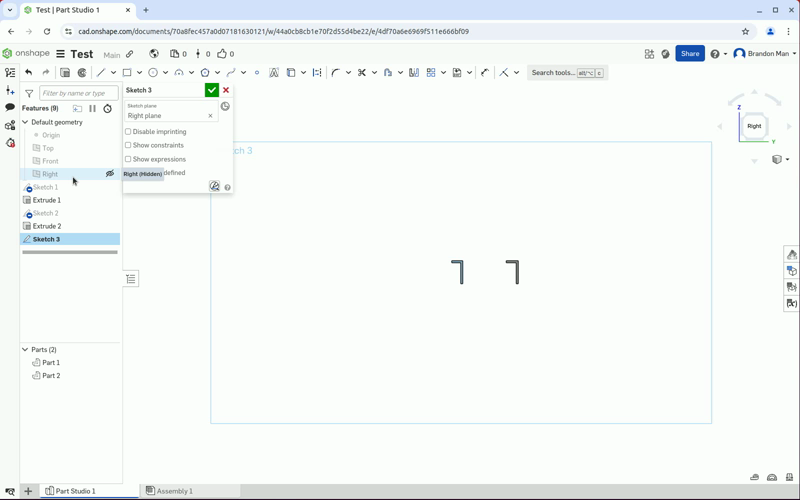
mouse_move(73, 352)
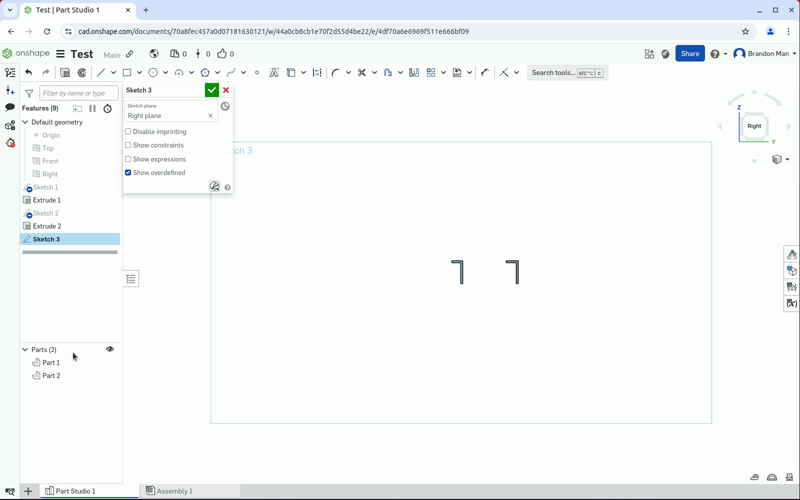
key(y)
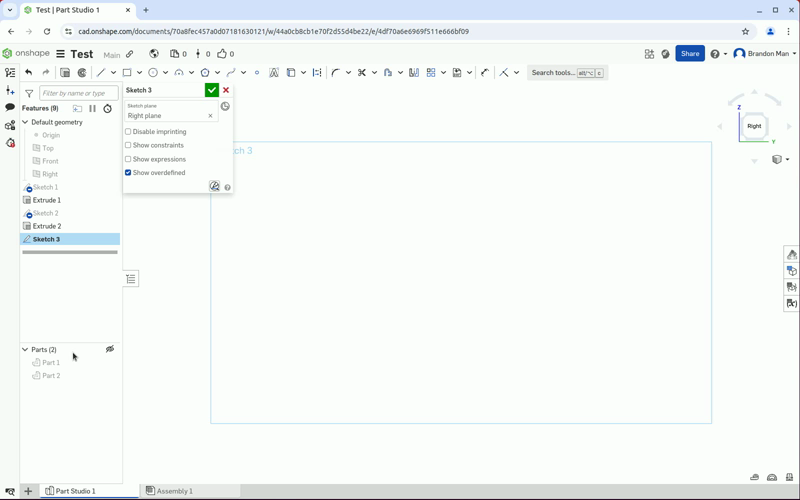
key(l)
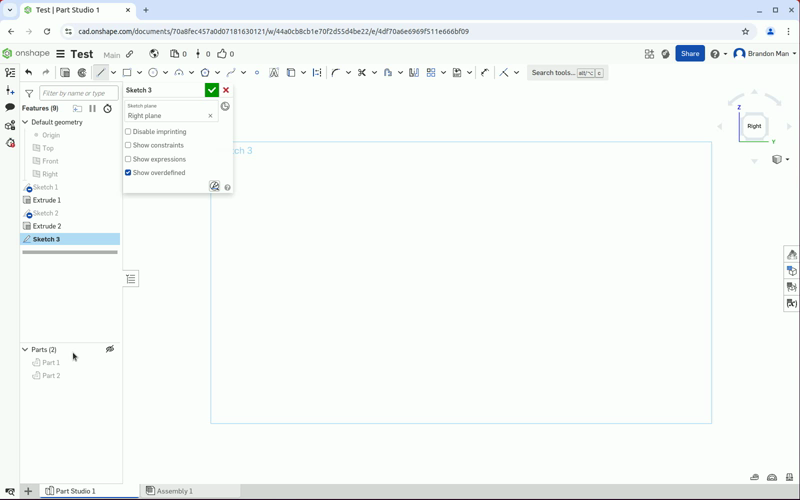
key_down(shift)
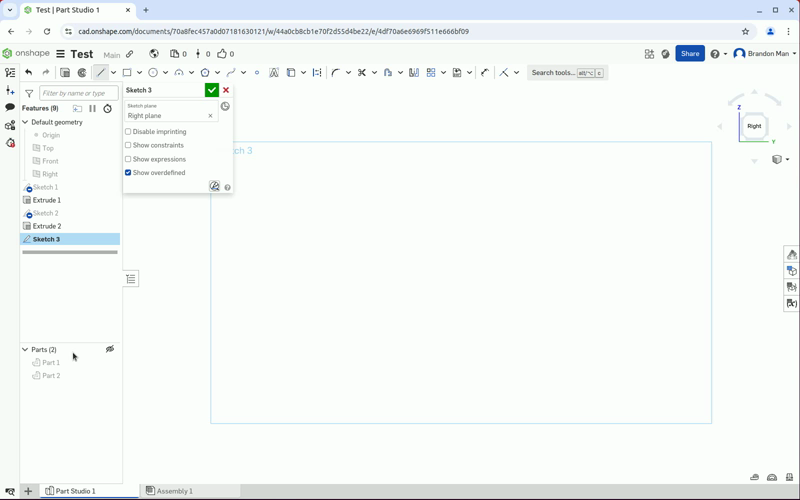
mouse_move(562, 262)
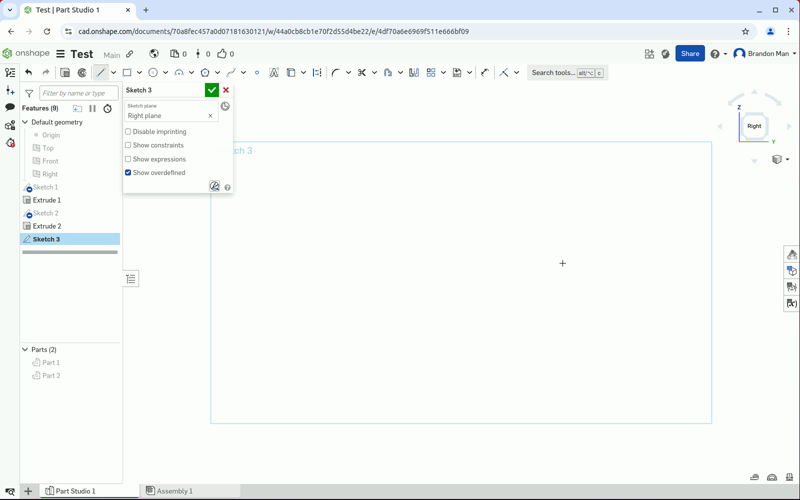
click(562, 262)
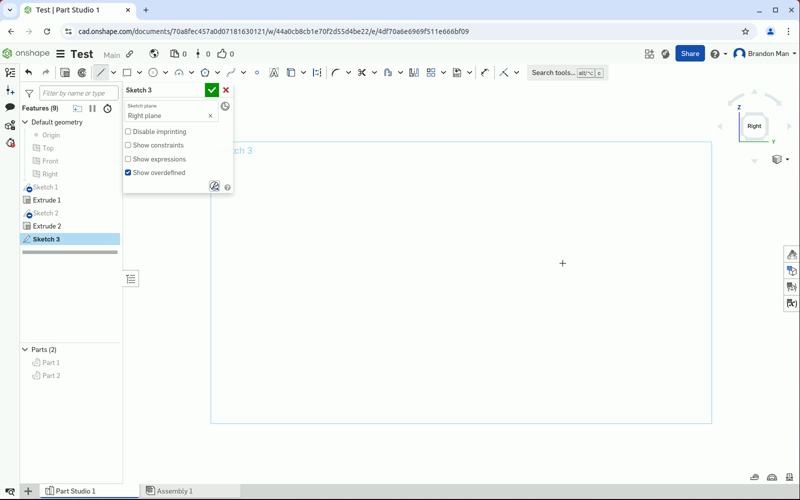
key_up(shift)
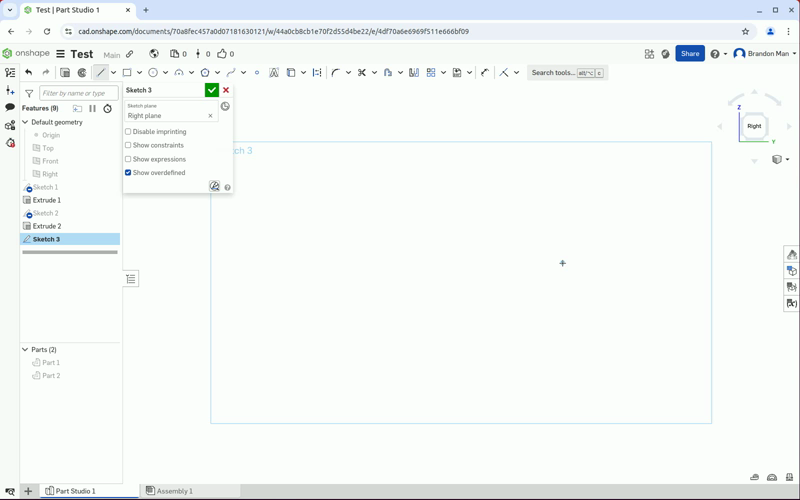
key_down(shift)
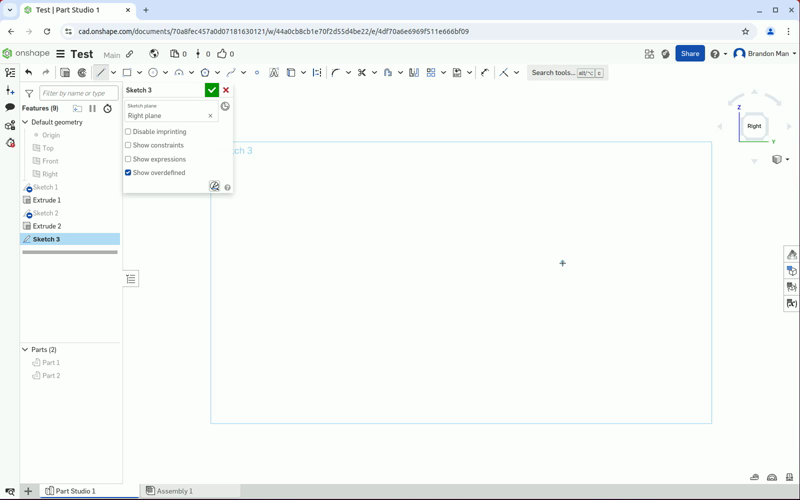
mouse_move(589, 262)
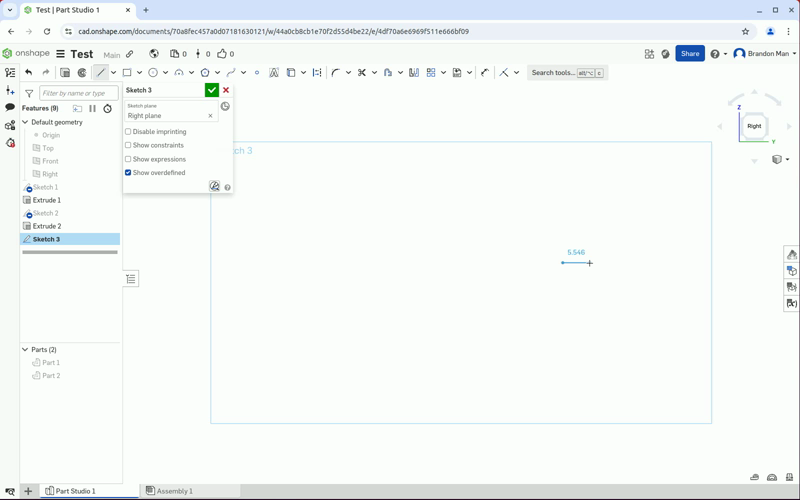
mouse_move(572, 262)
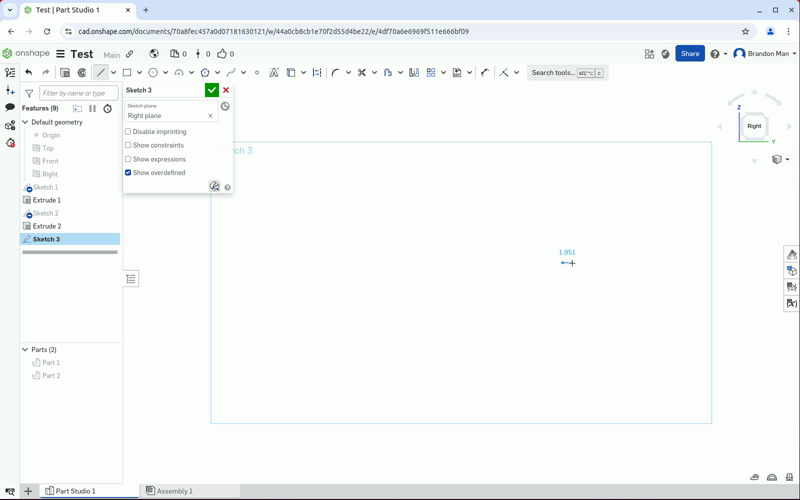
click(572, 262)
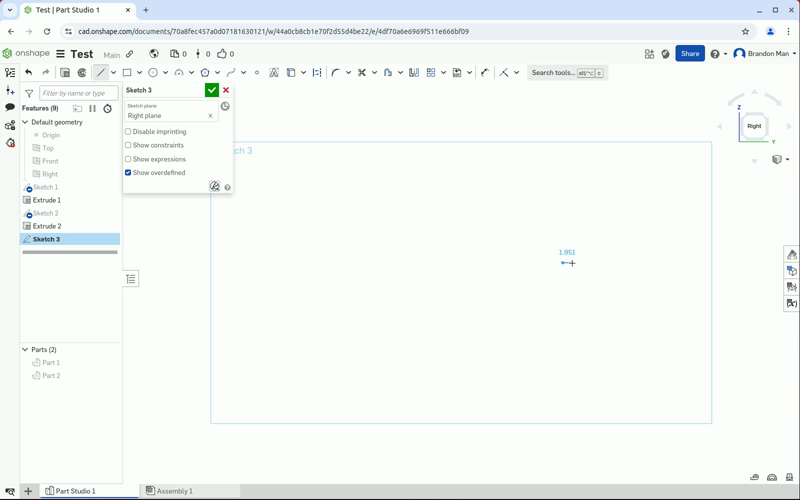
key_up(shift)
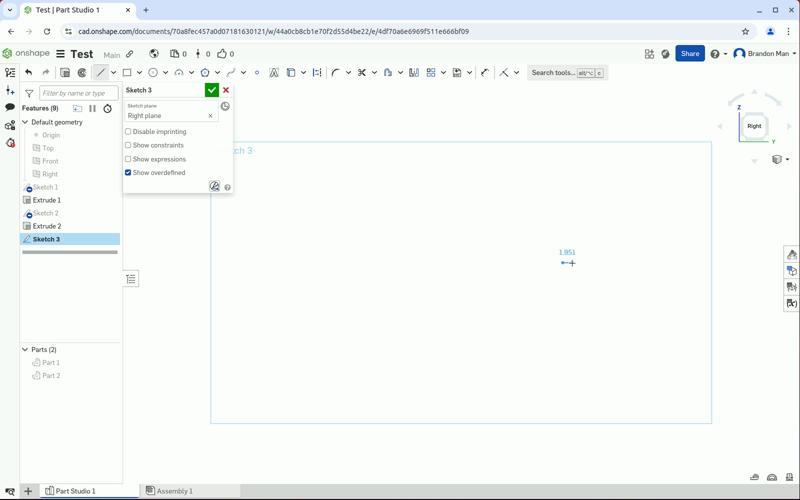
key_down(shift)
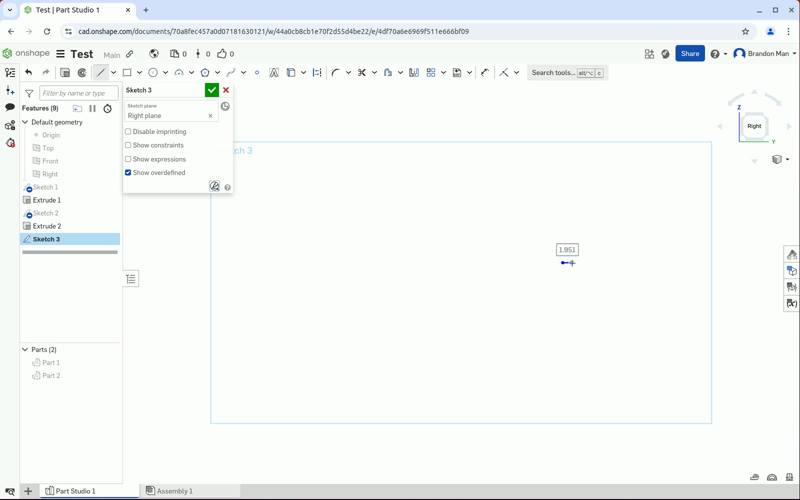
mouse_move(589, 262)
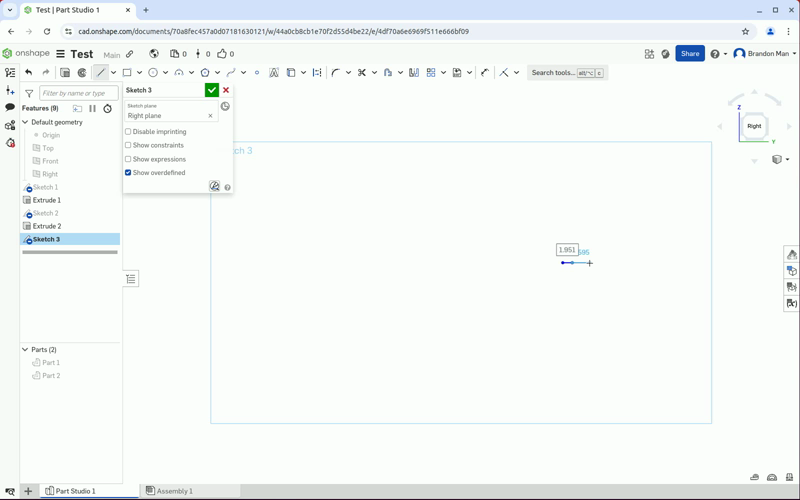
mouse_move(572, 283)
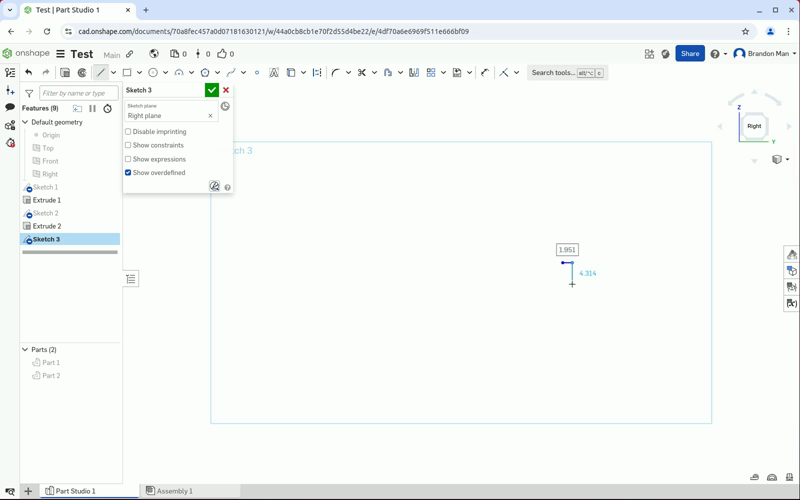
click(572, 283)
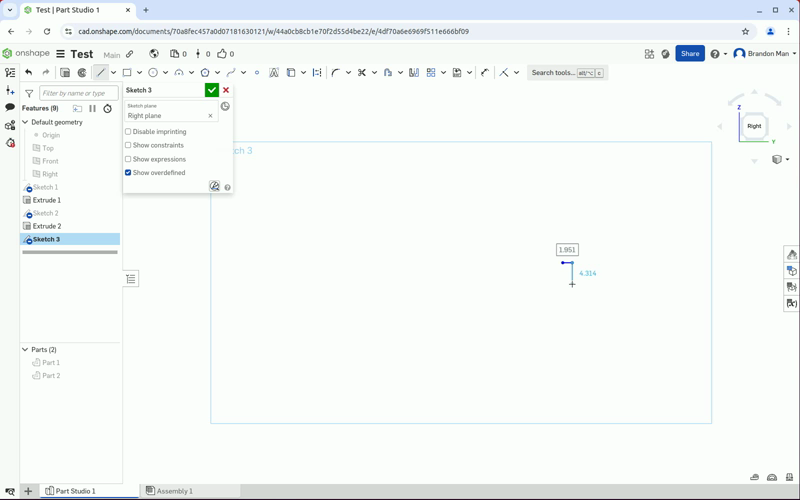
key_up(shift)
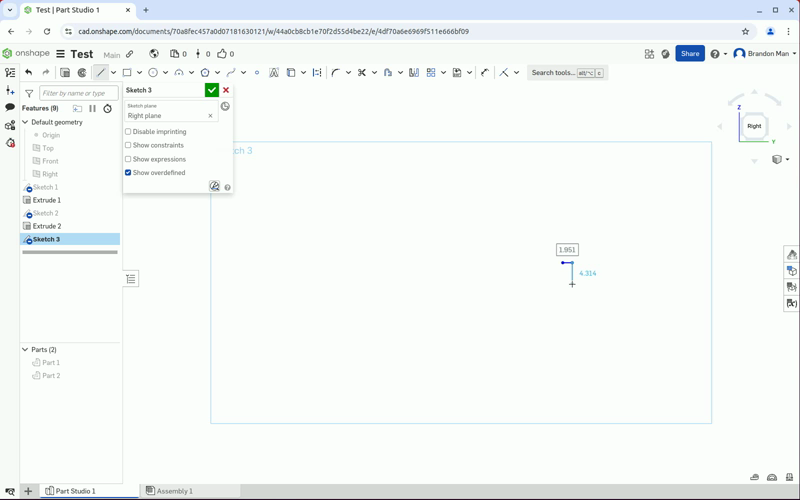
key_down(shift)
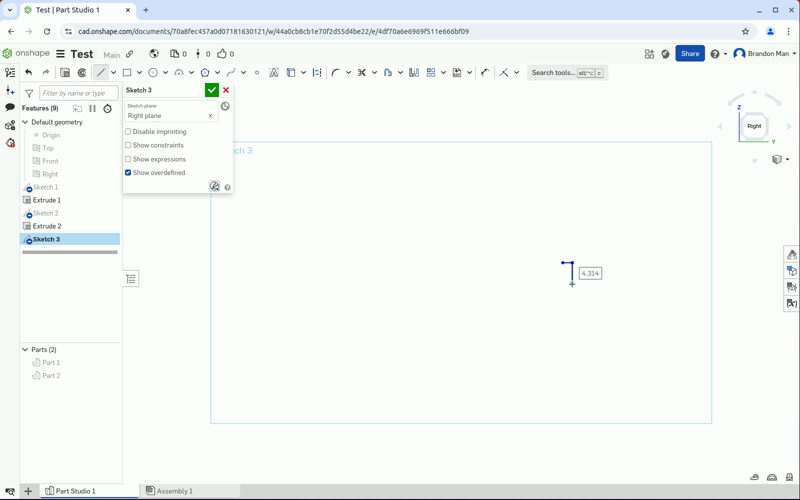
mouse_move(589, 283)
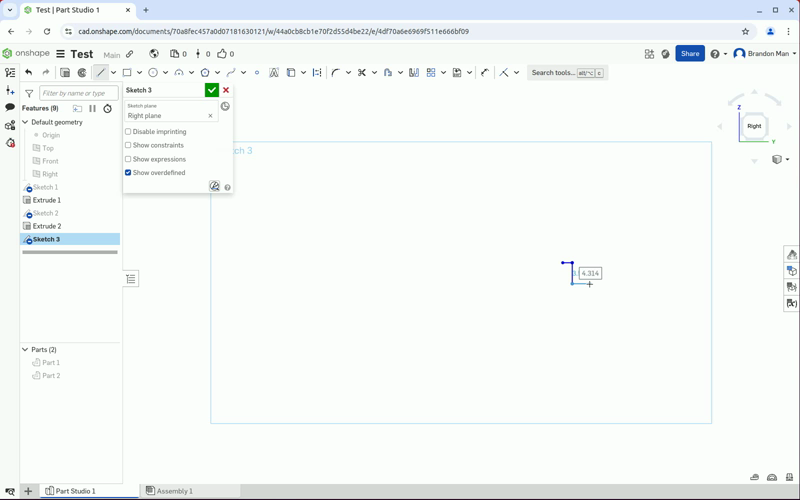
mouse_move(574, 283)
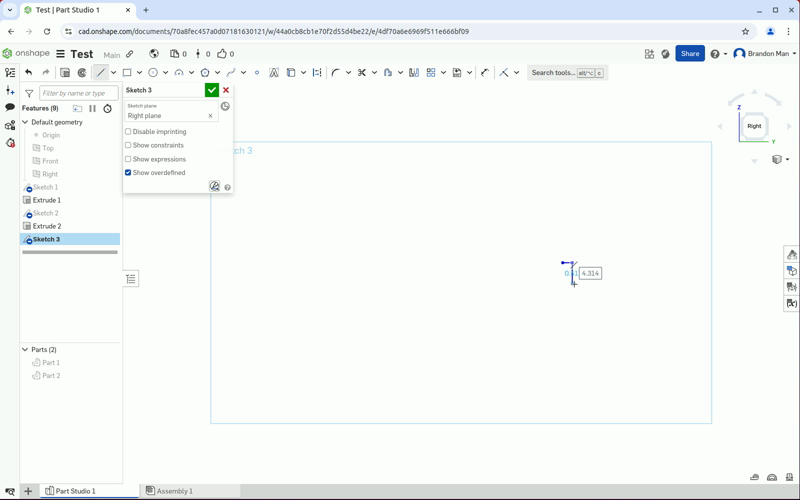
scroll(6)
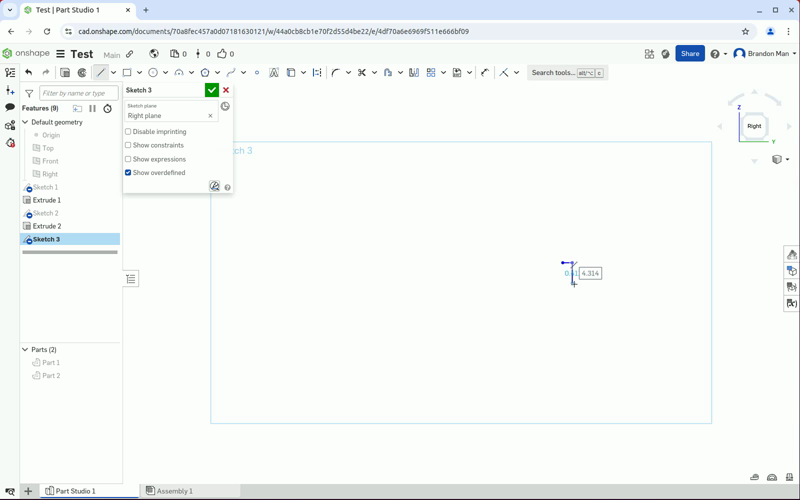
scroll(6)
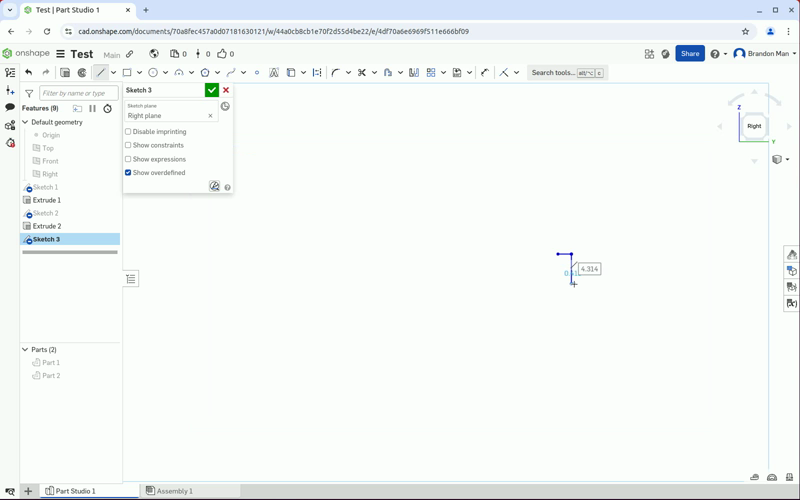
scroll(6)
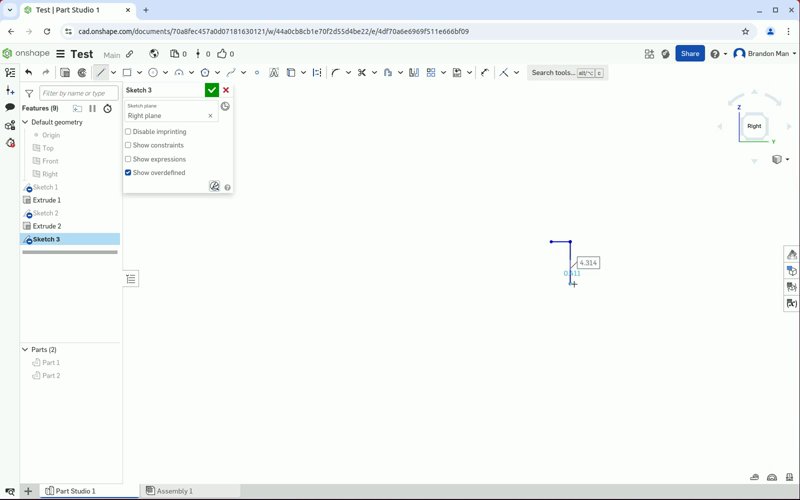
scroll(6)
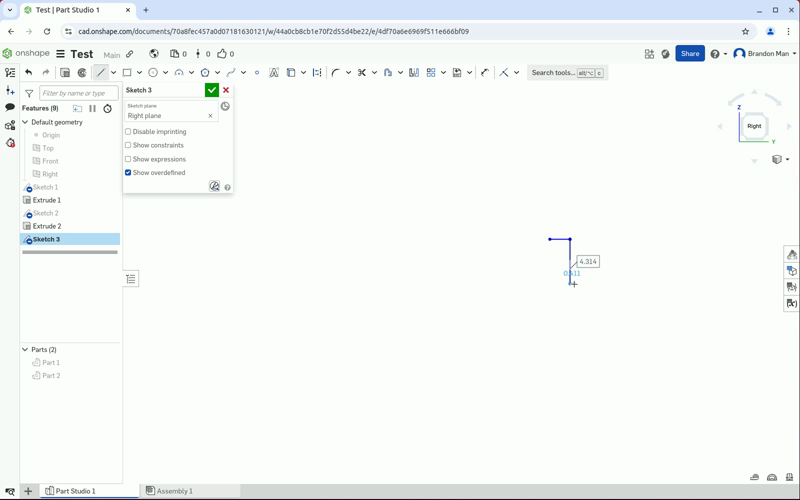
scroll(6)
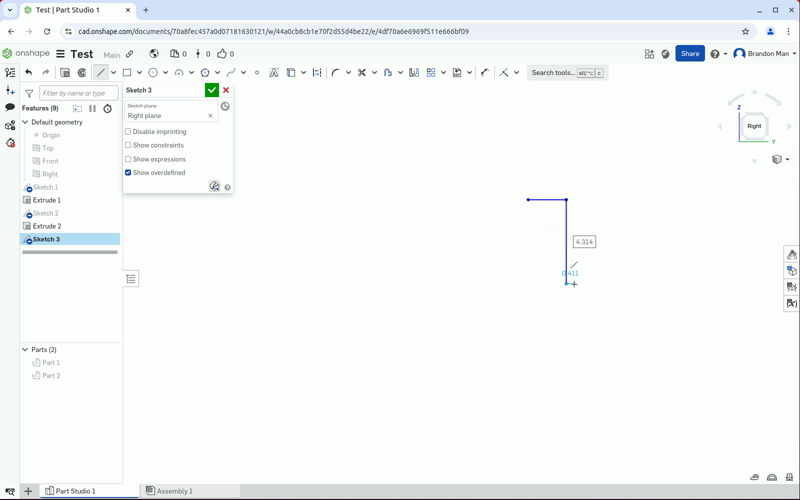
scroll(6)
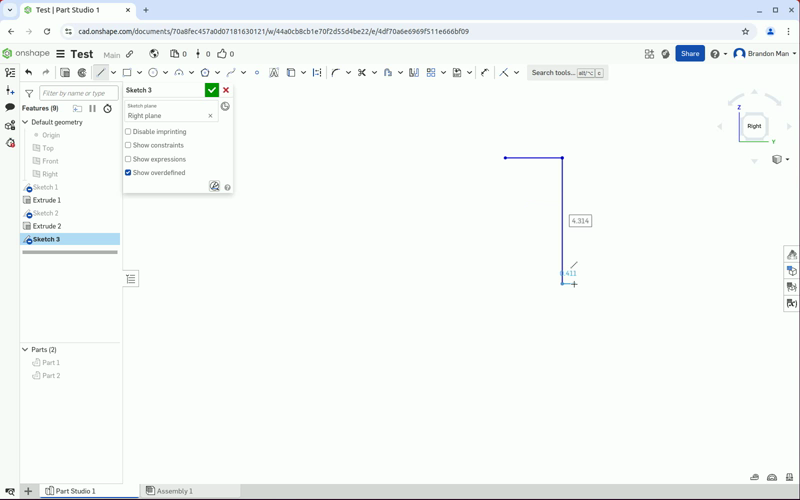
scroll(6)
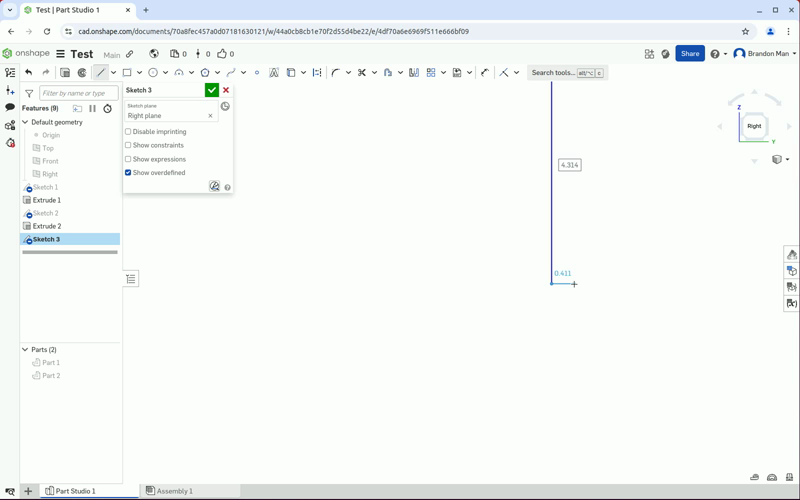
click(574, 283)
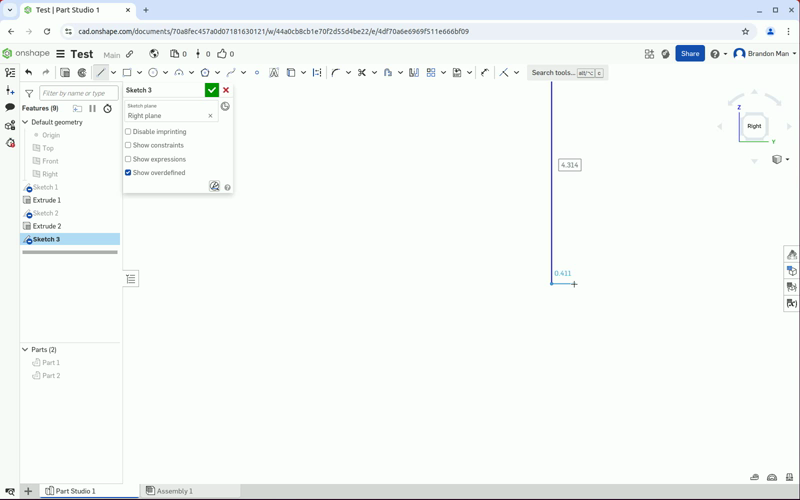
scroll(-6)
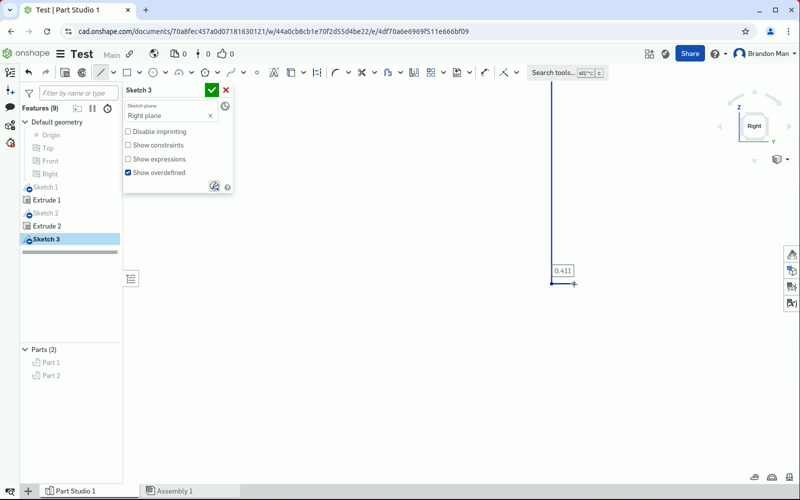
scroll(-6)
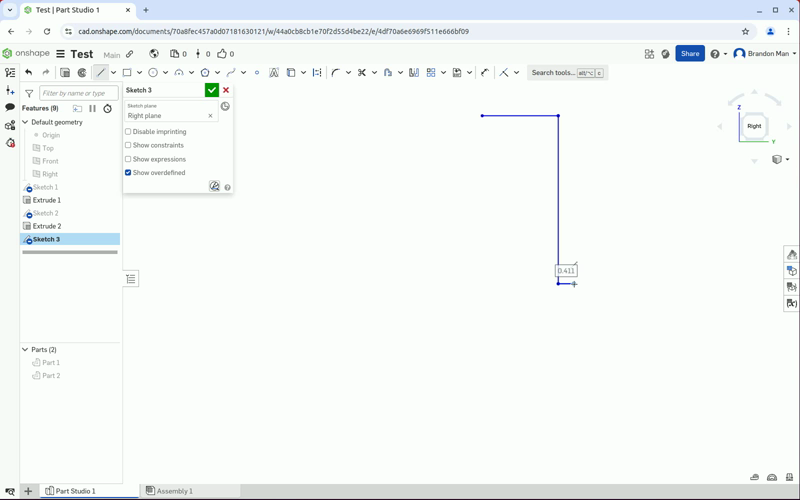
scroll(-6)
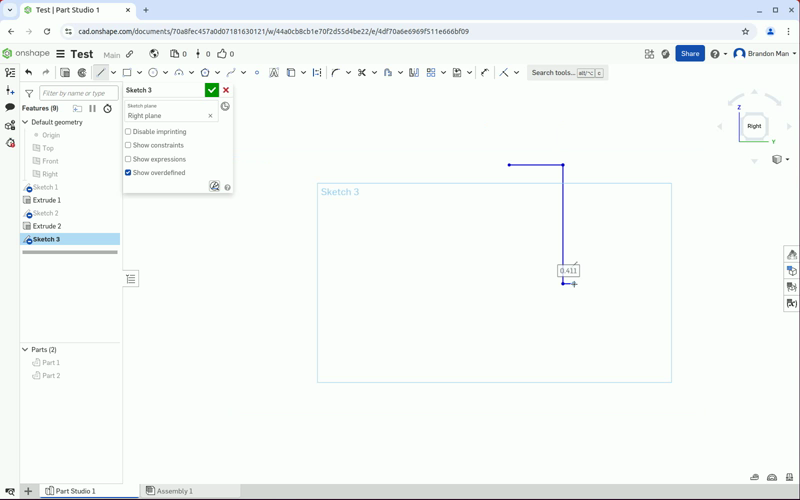
scroll(-6)
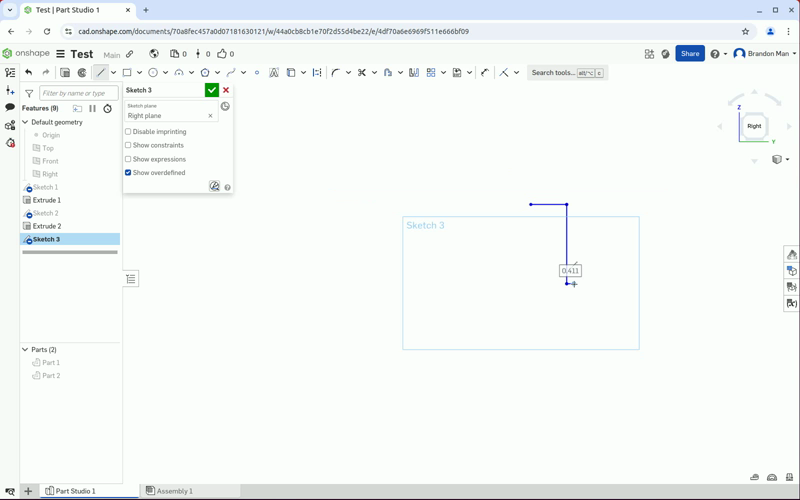
scroll(-6)
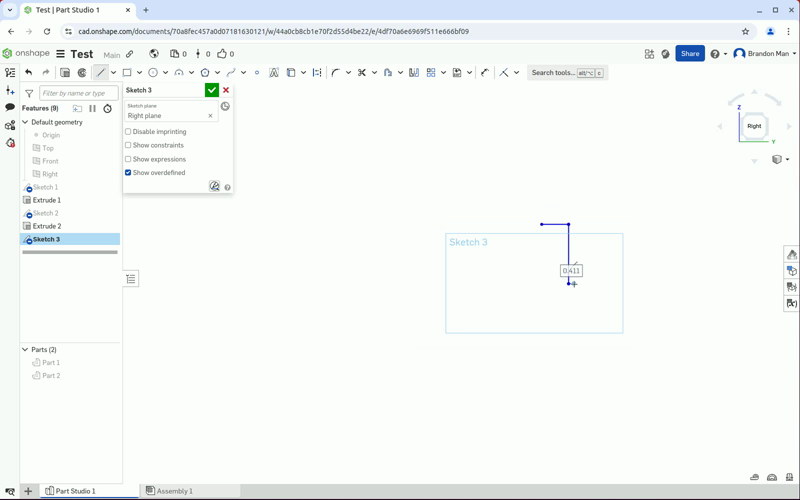
scroll(-6)
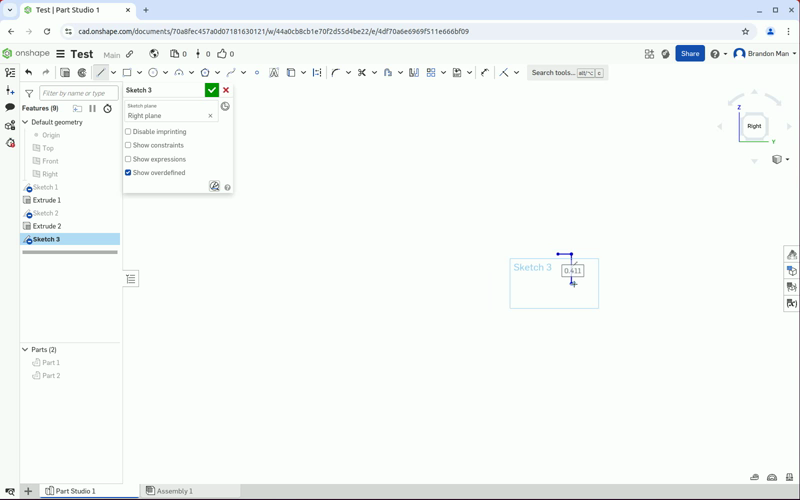
scroll(-6)
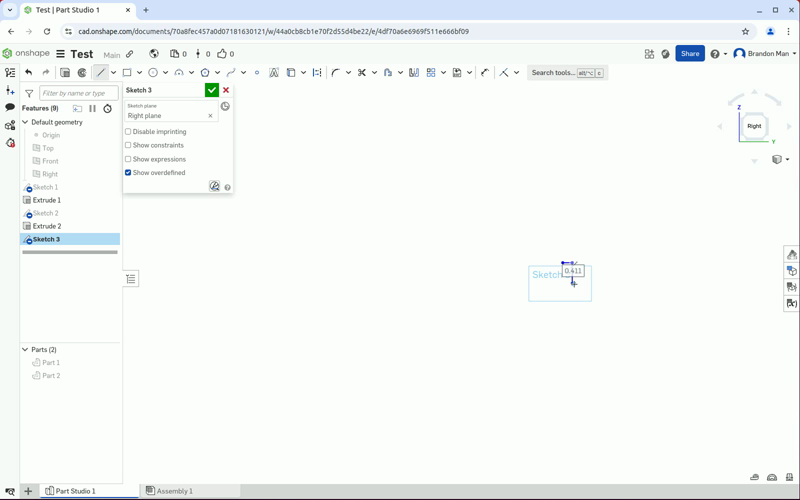
key_up(shift)
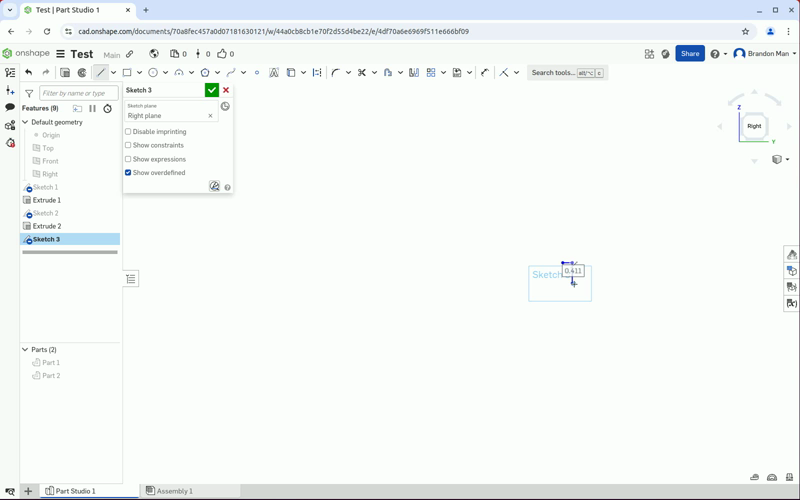
key_down(shift)
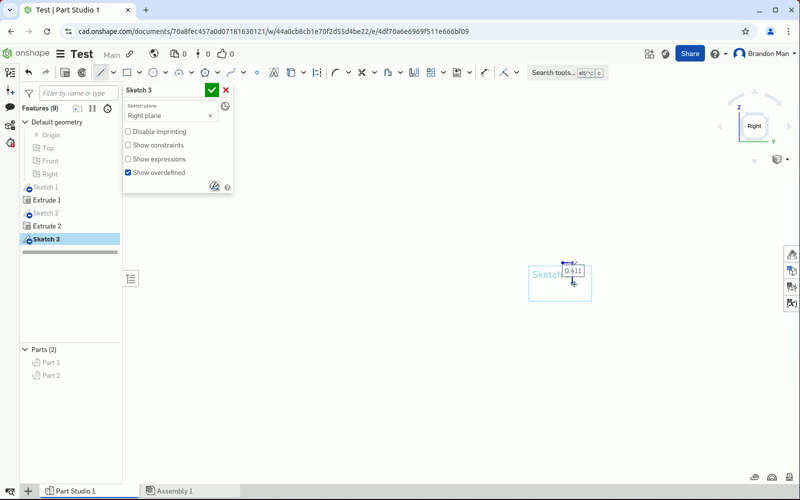
mouse_move(589, 283)
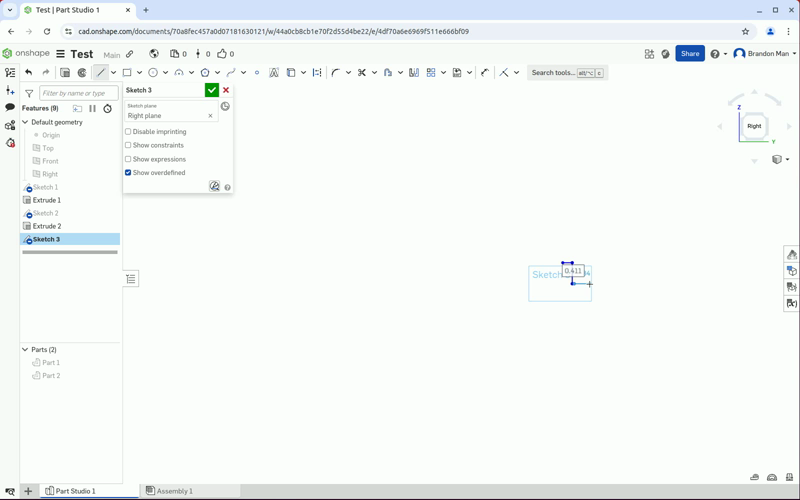
mouse_move(574, 260)
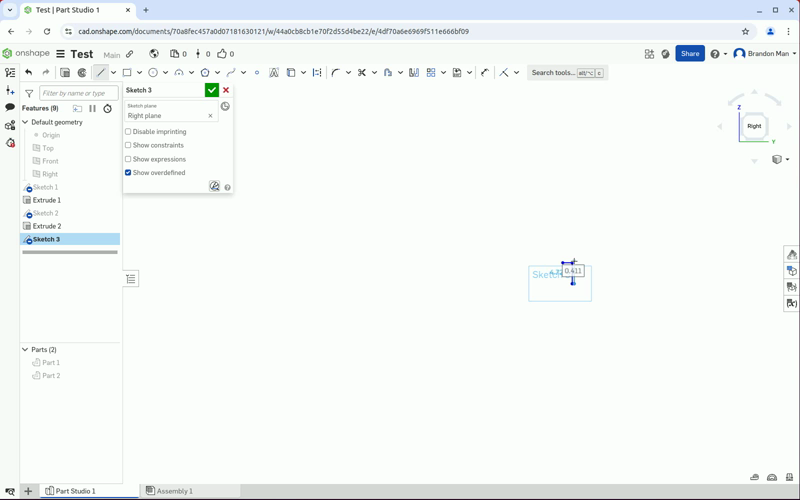
scroll(6)
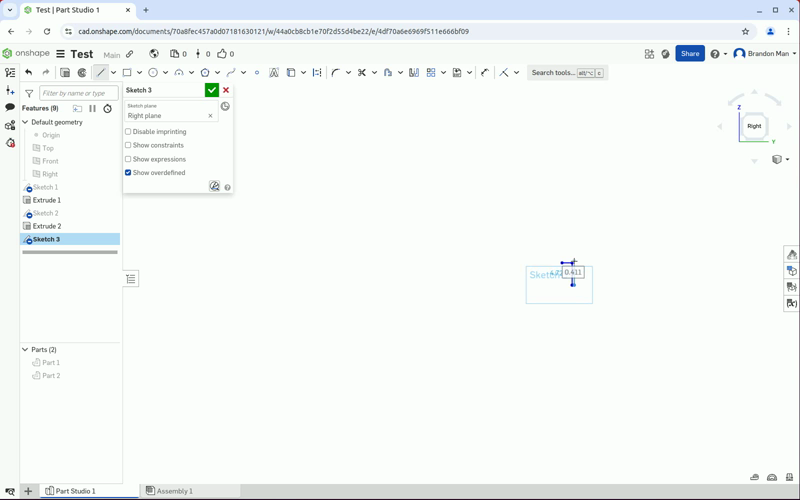
scroll(6)
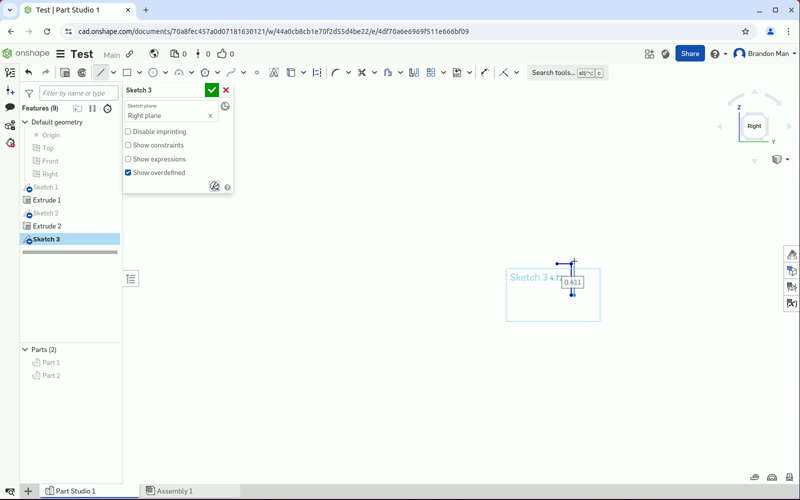
scroll(6)
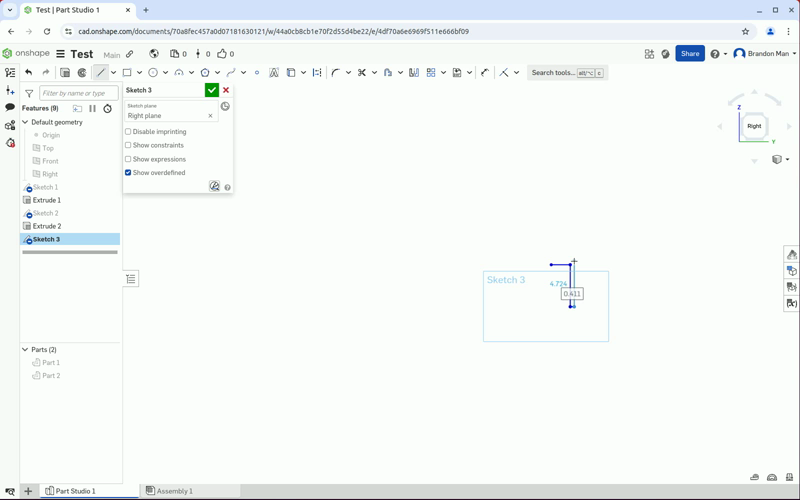
scroll(6)
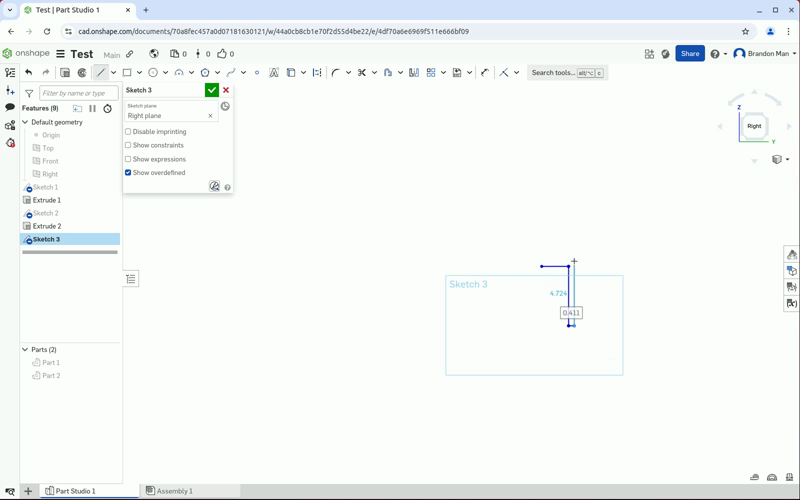
scroll(6)
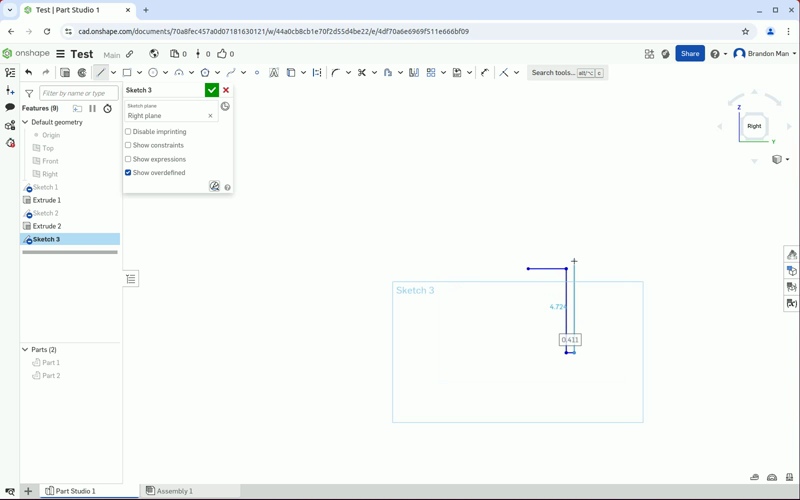
scroll(6)
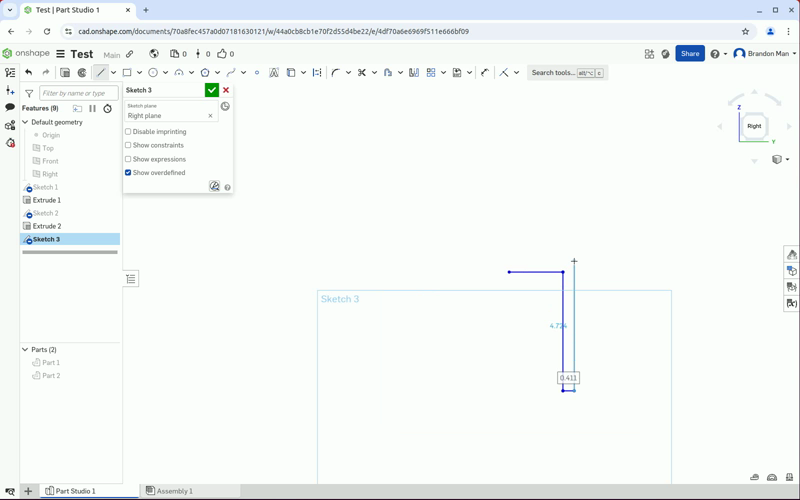
scroll(6)
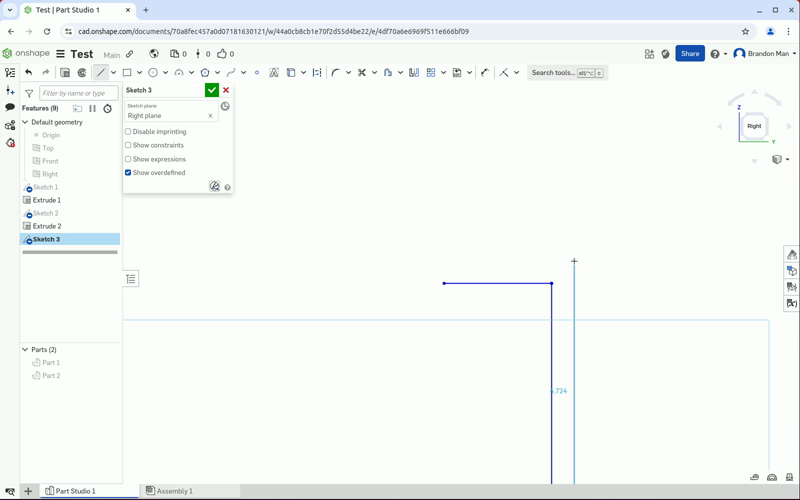
click(574, 260)
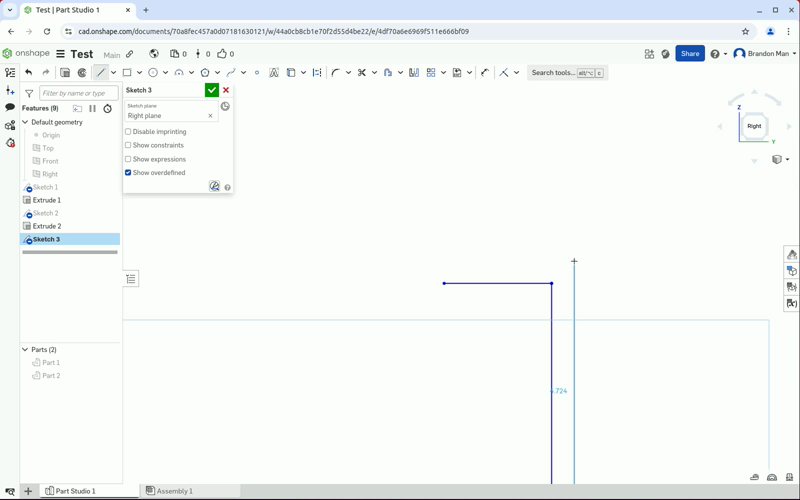
scroll(-6)
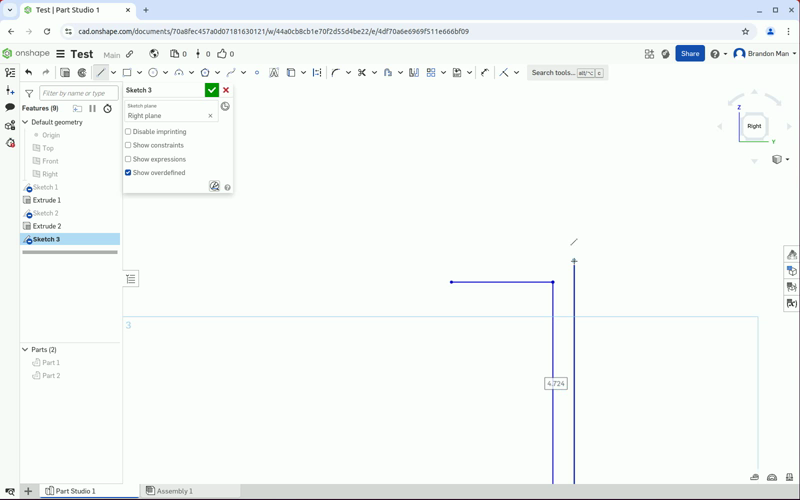
scroll(-6)
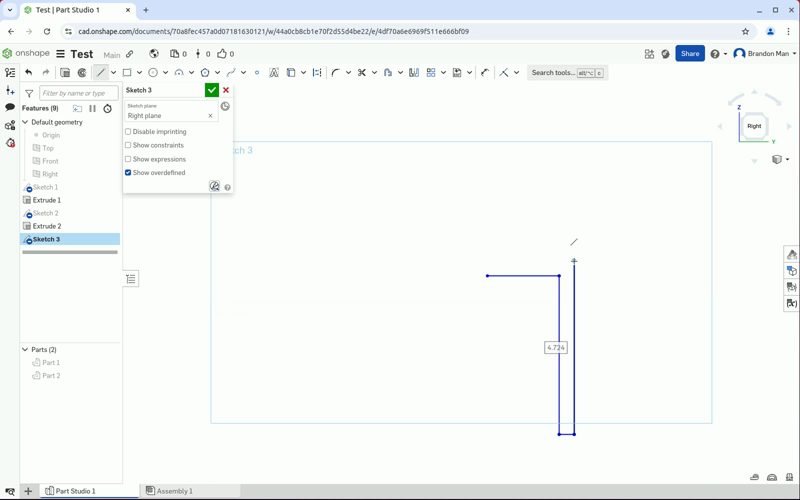
scroll(-6)
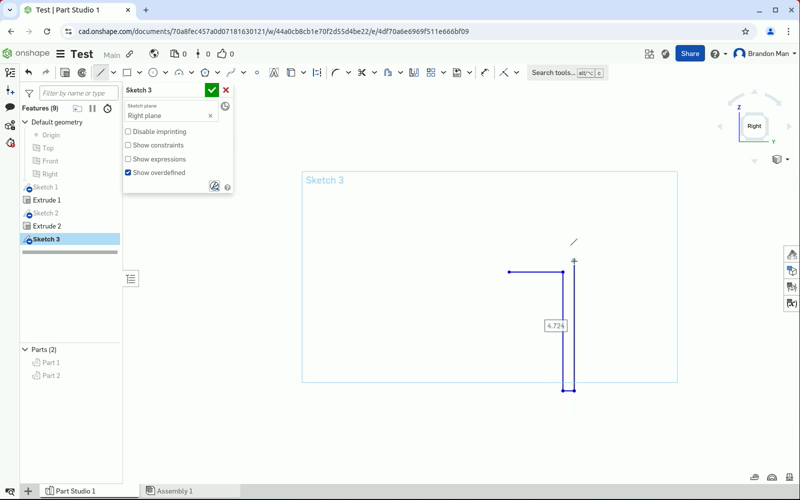
scroll(-6)
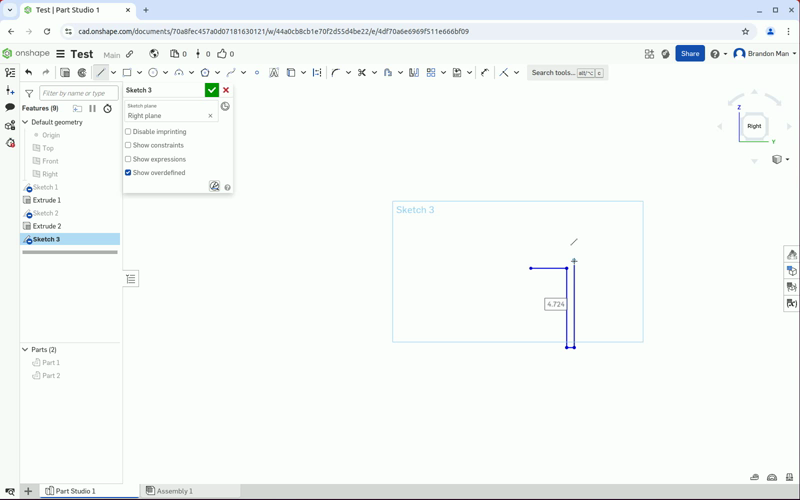
scroll(-6)
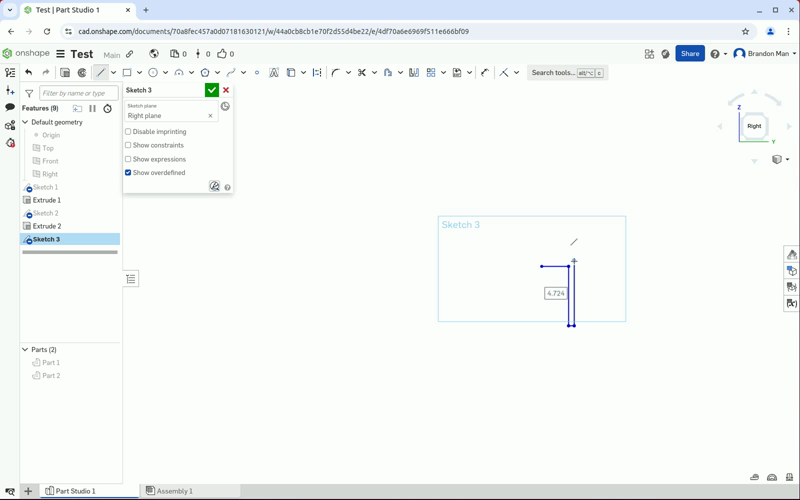
scroll(-6)
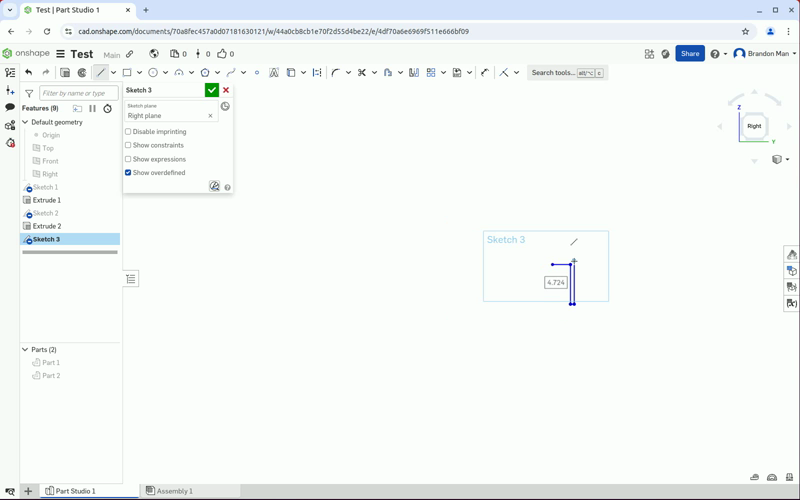
scroll(-6)
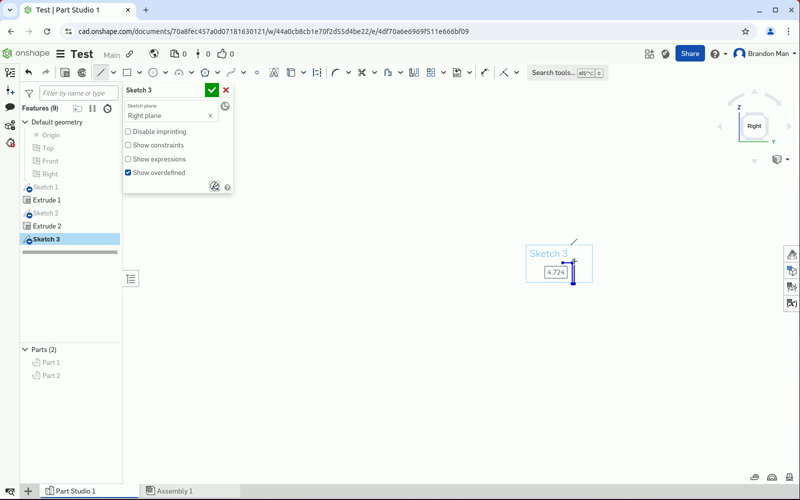
key_up(shift)
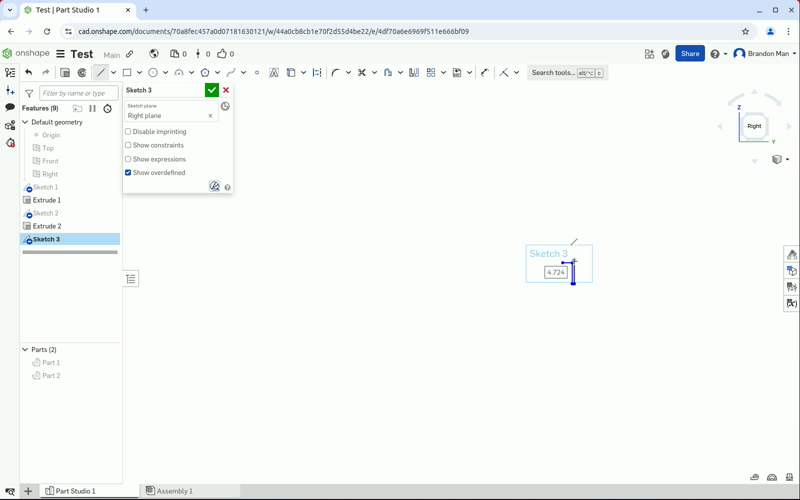
key_down(shift)
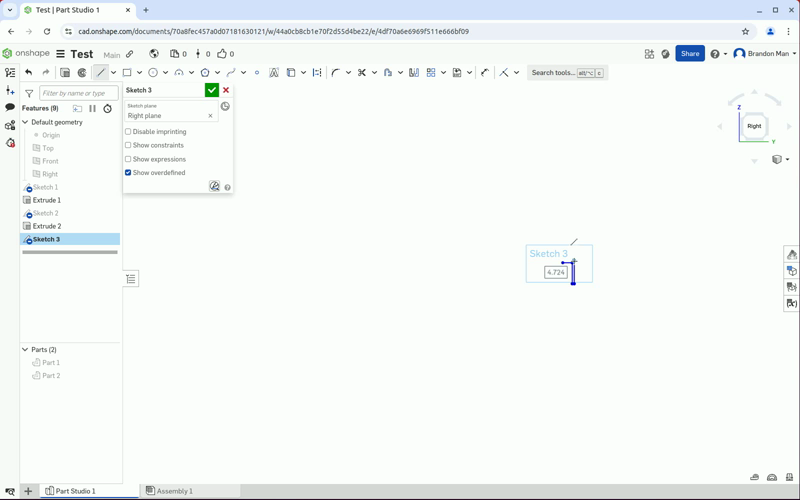
mouse_move(589, 260)
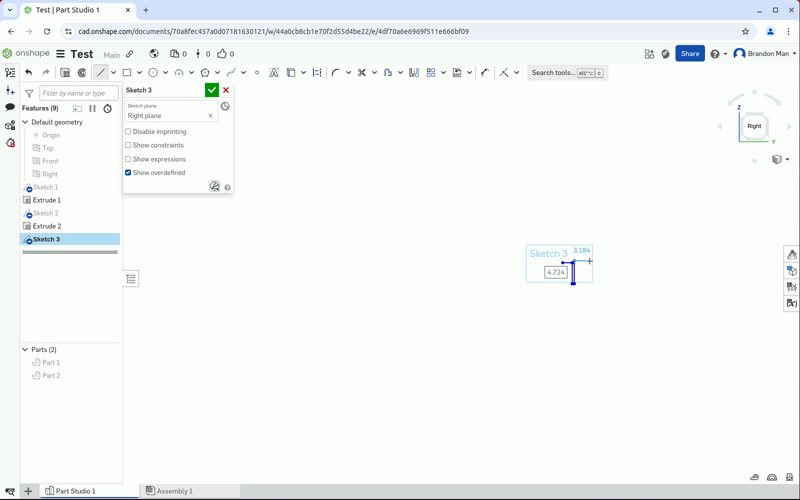
mouse_move(562, 260)
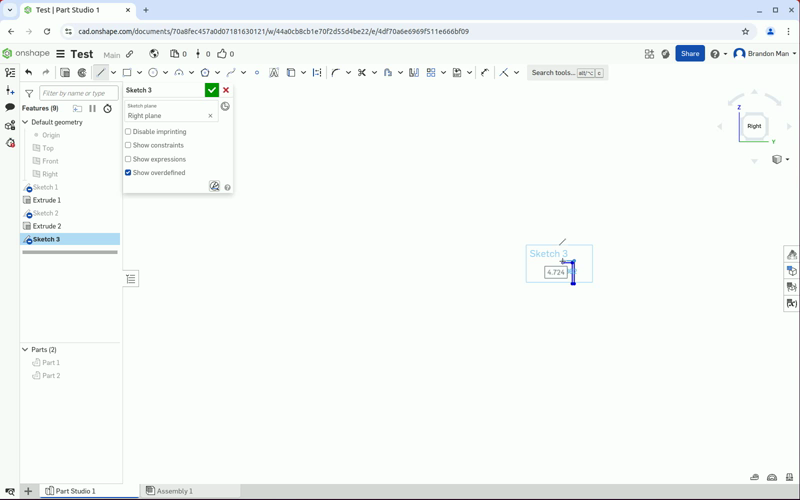
scroll(6)
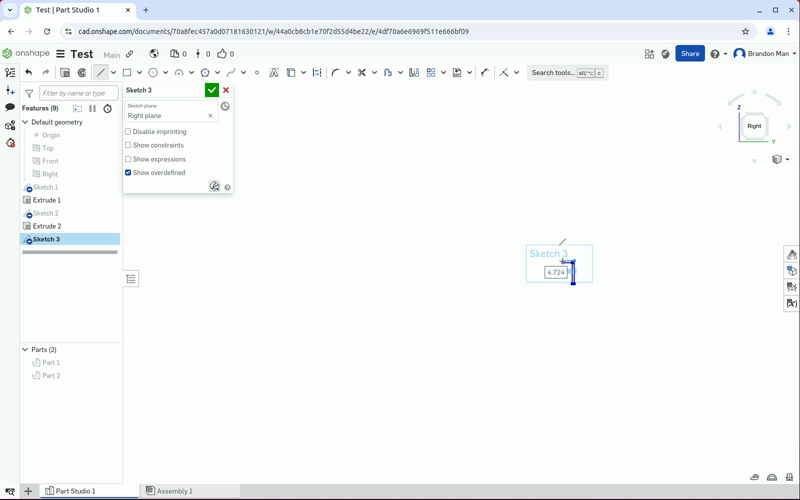
scroll(6)
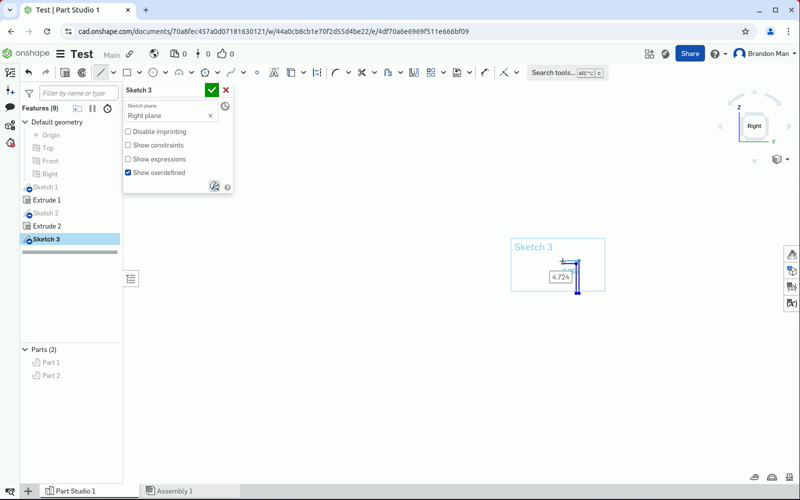
scroll(6)
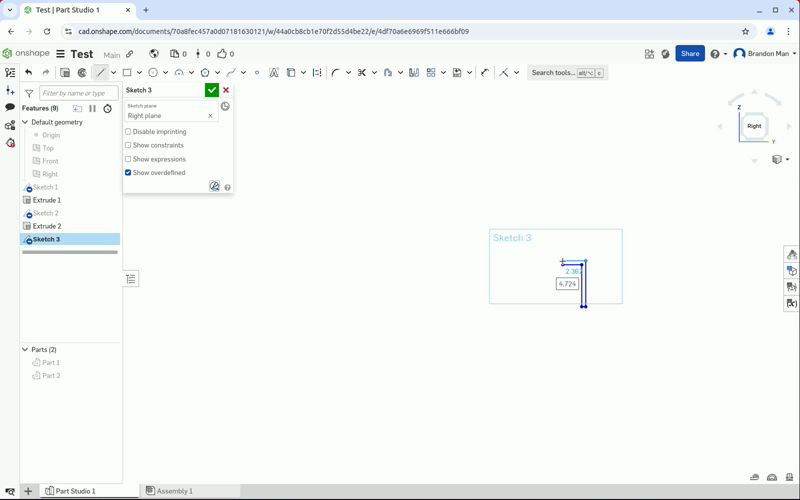
scroll(6)
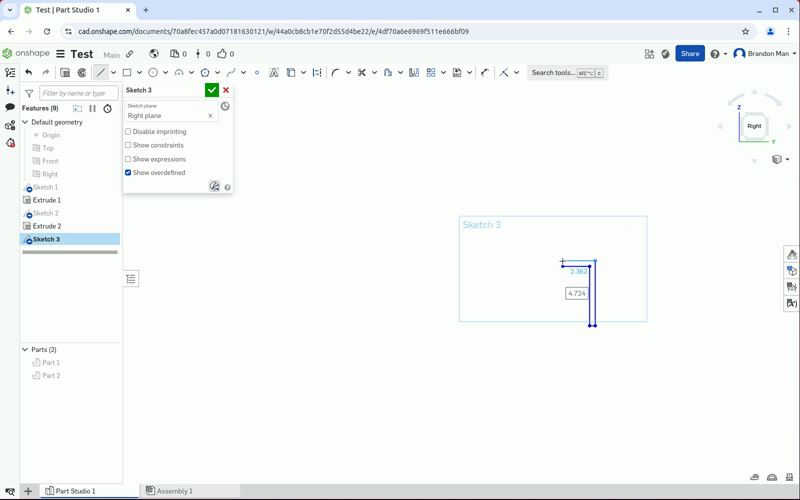
scroll(6)
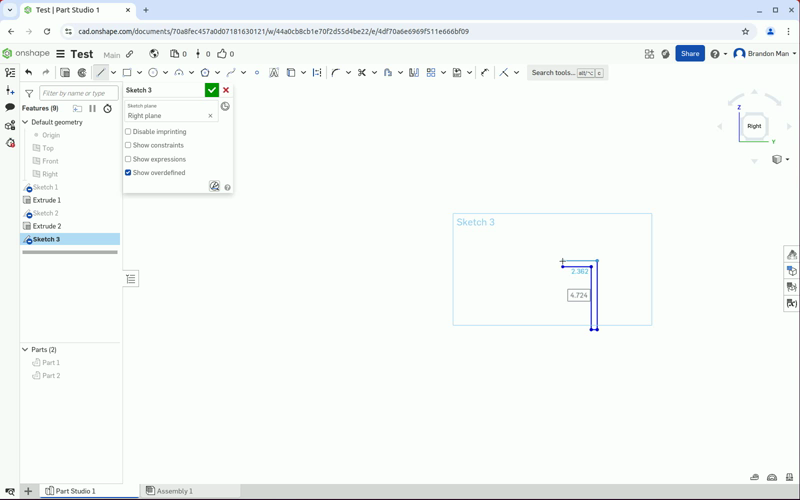
scroll(6)
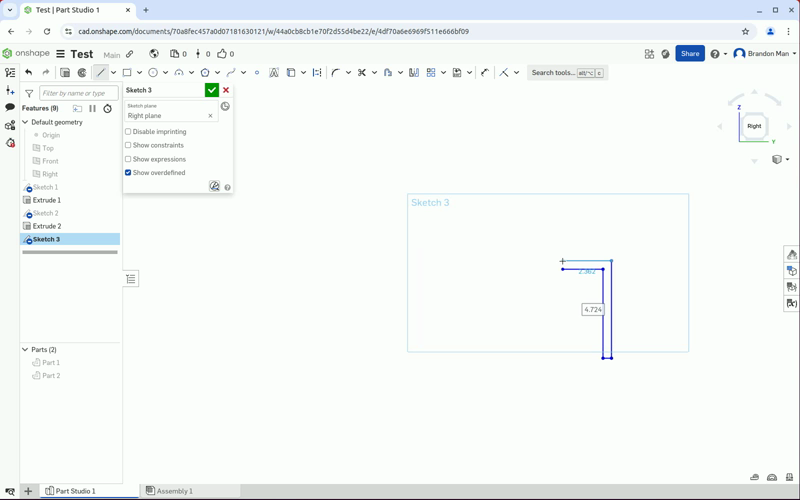
scroll(6)
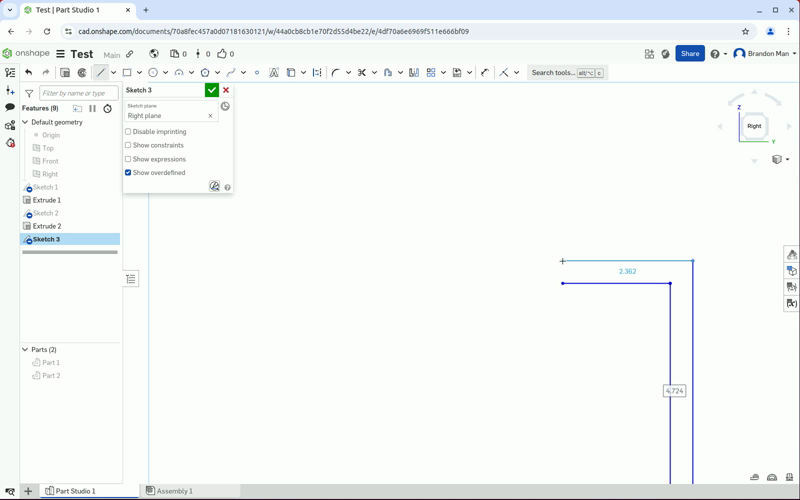
click(562, 260)
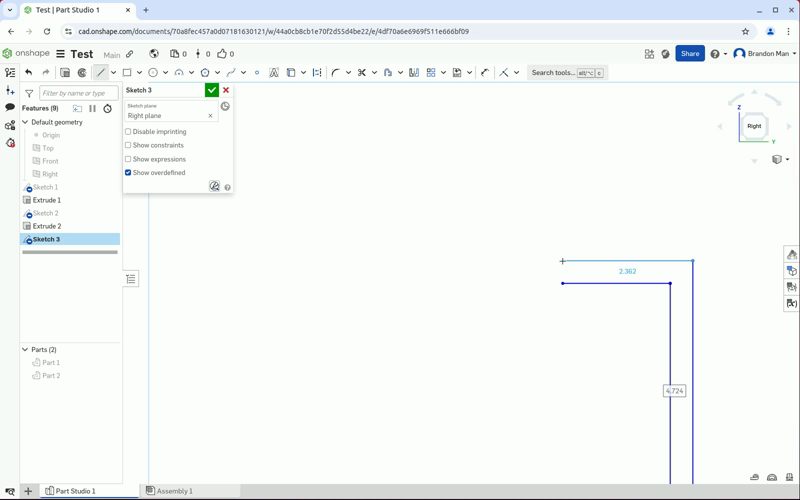
scroll(-6)
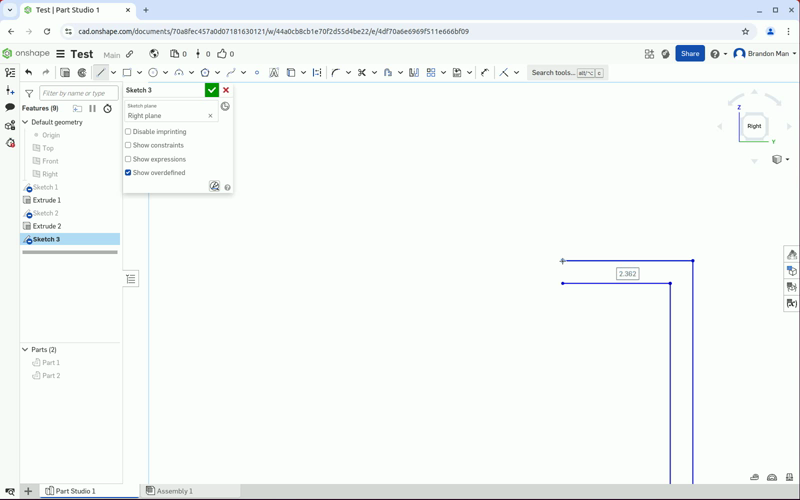
scroll(-6)
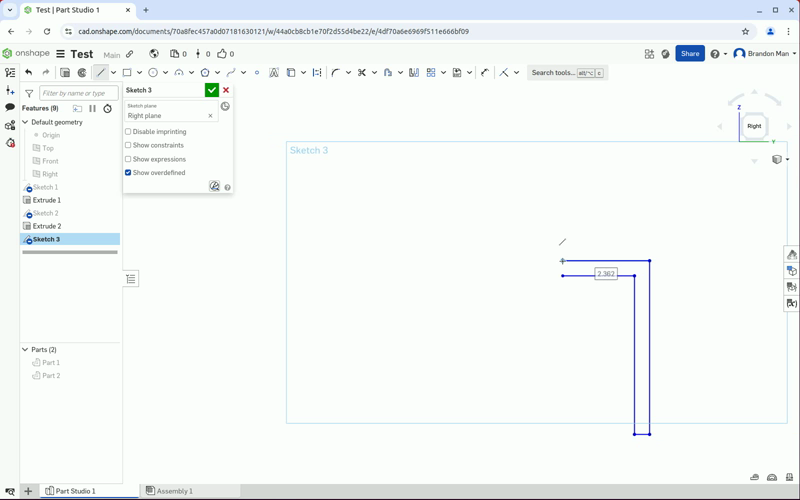
scroll(-6)
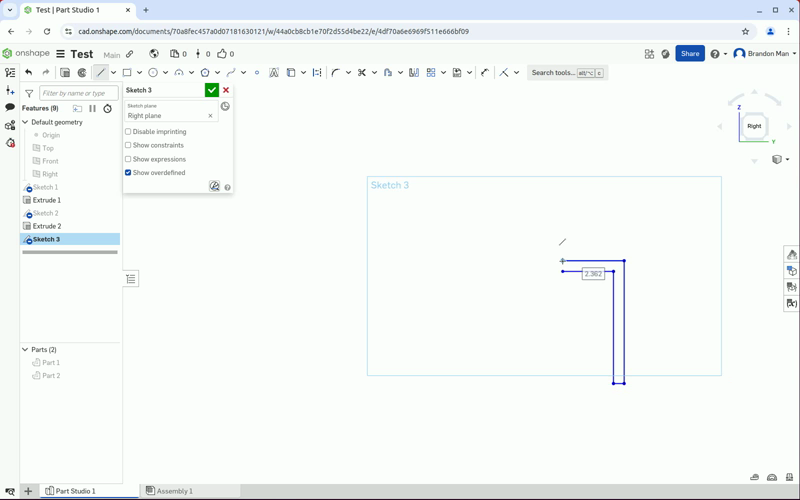
scroll(-6)
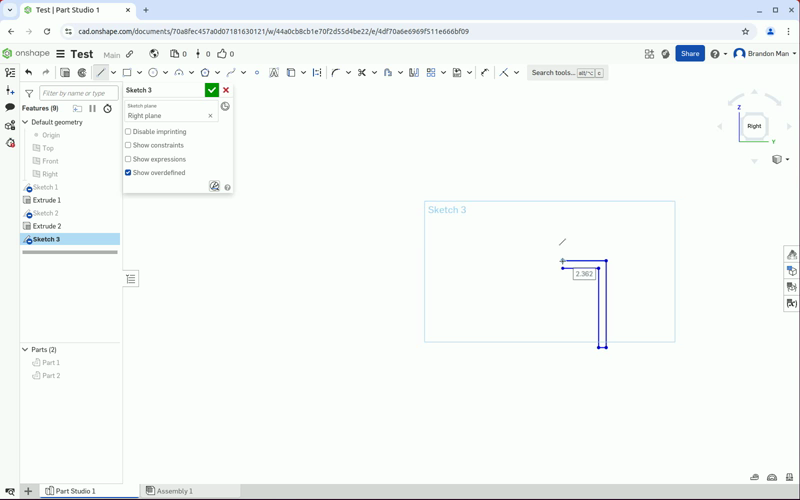
scroll(-6)
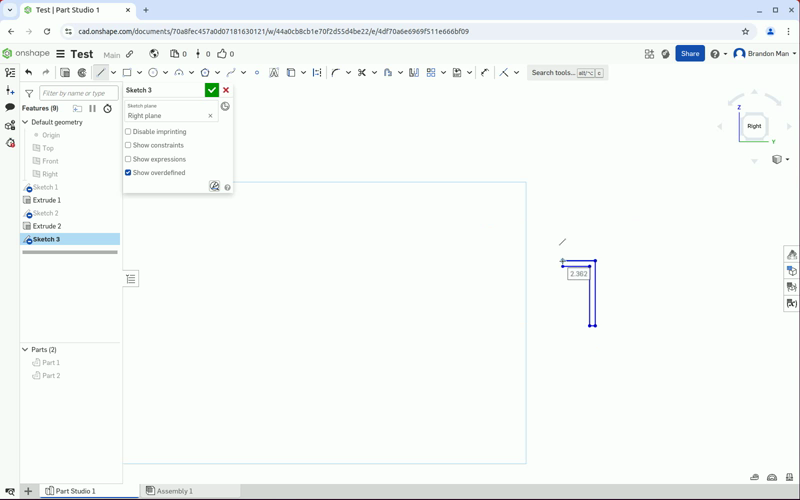
scroll(-6)
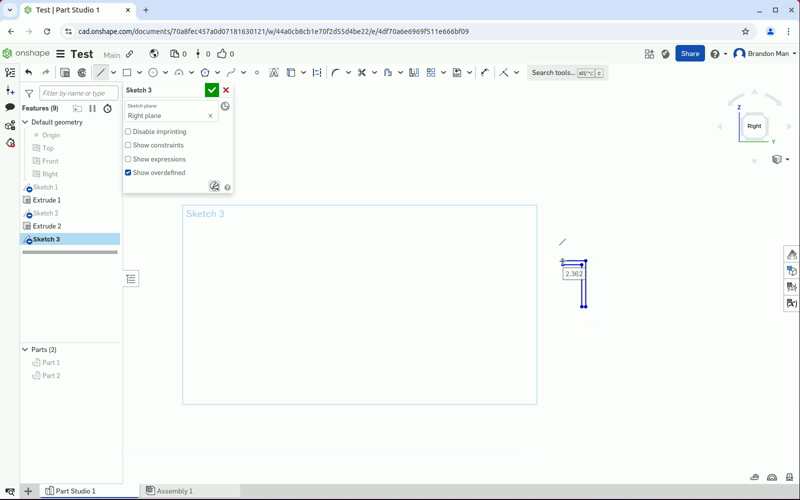
scroll(-6)
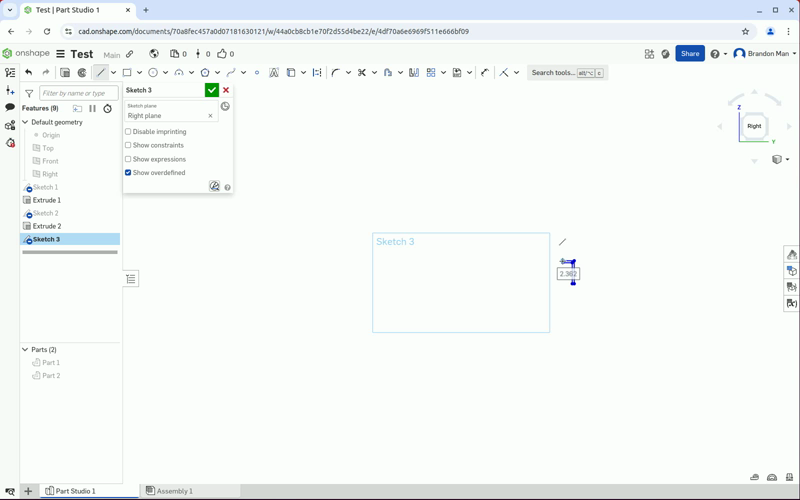
key_up(shift)
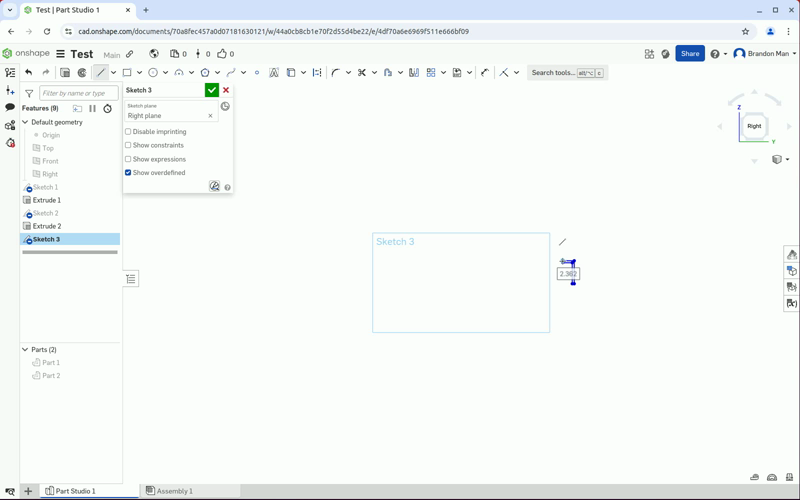
mouse_move(589, 260)
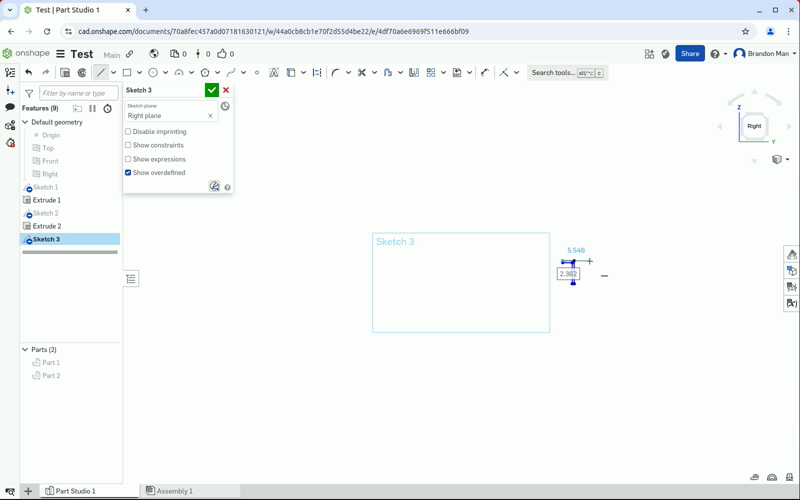
key_down(shift)
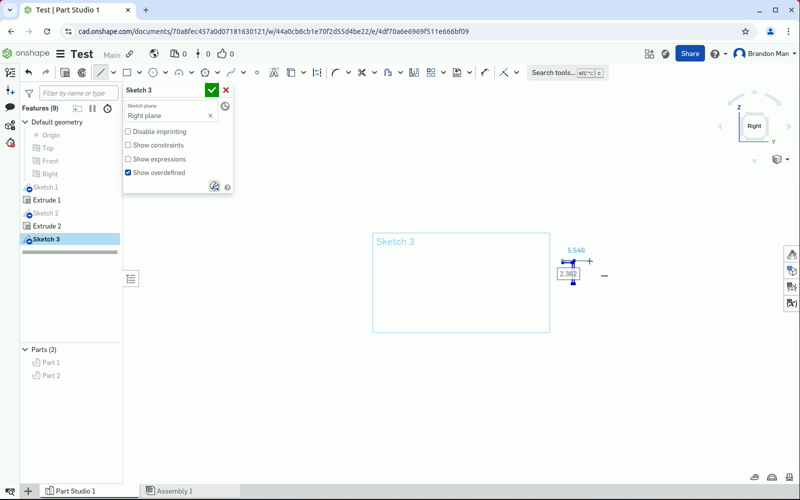
mouse_move(562, 262)
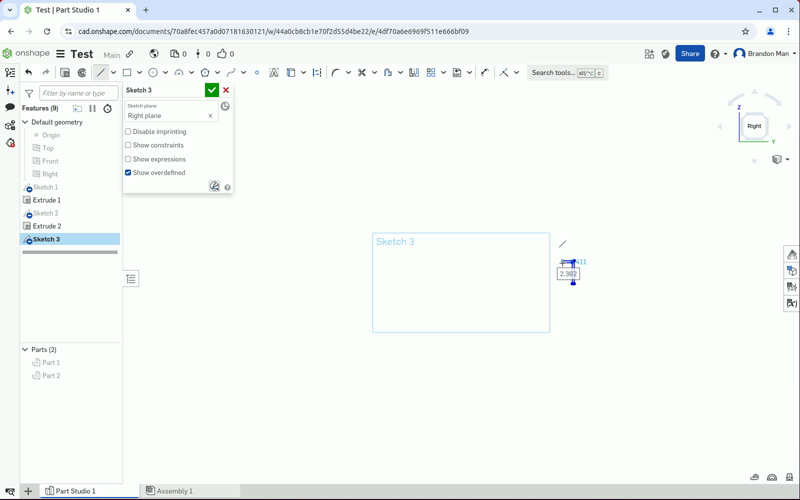
scroll(6)
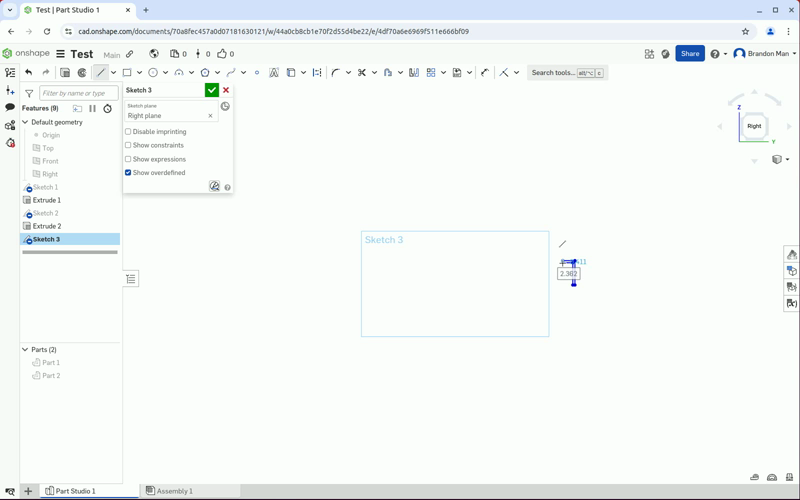
scroll(6)
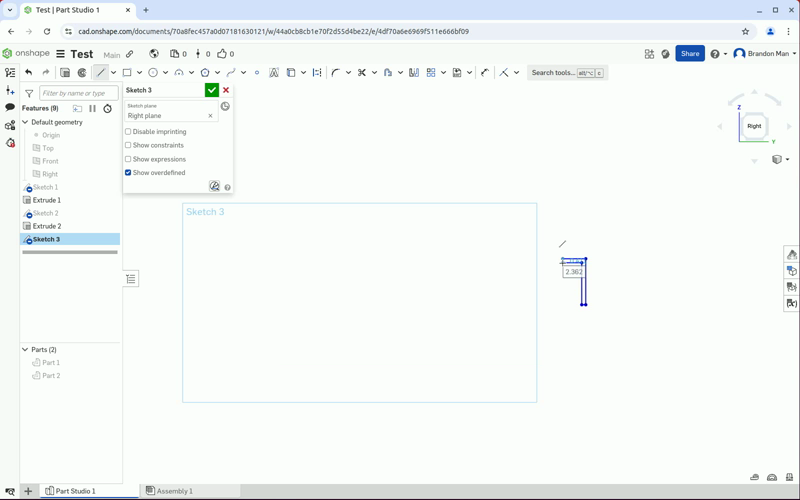
scroll(6)
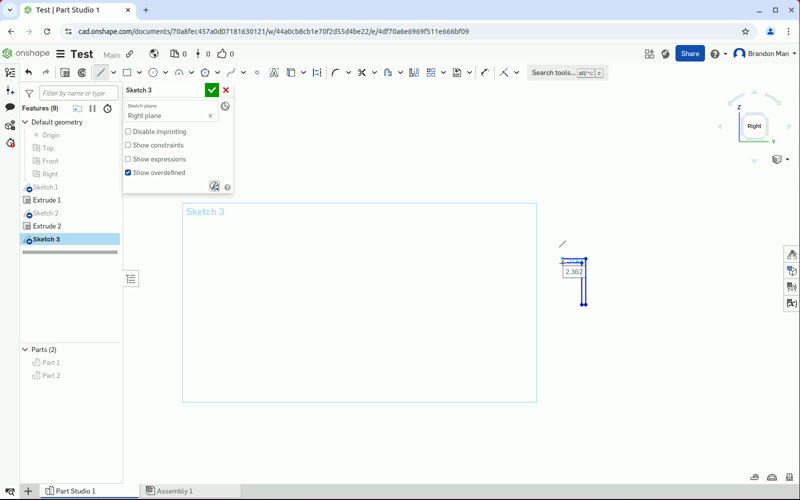
scroll(6)
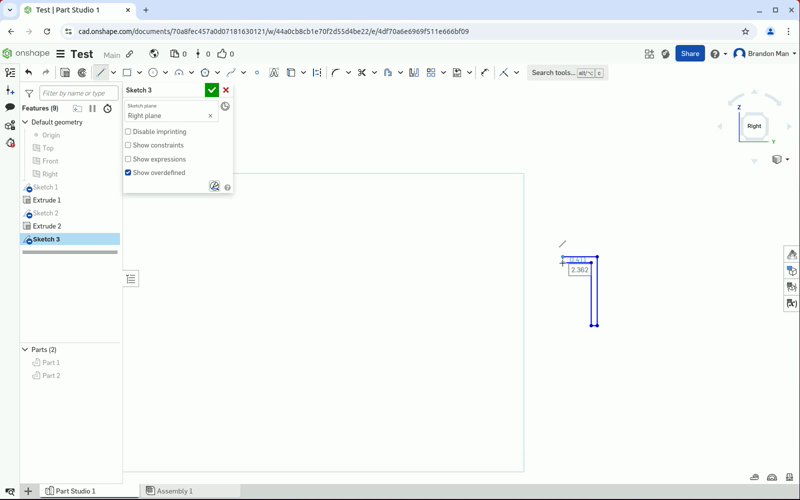
scroll(6)
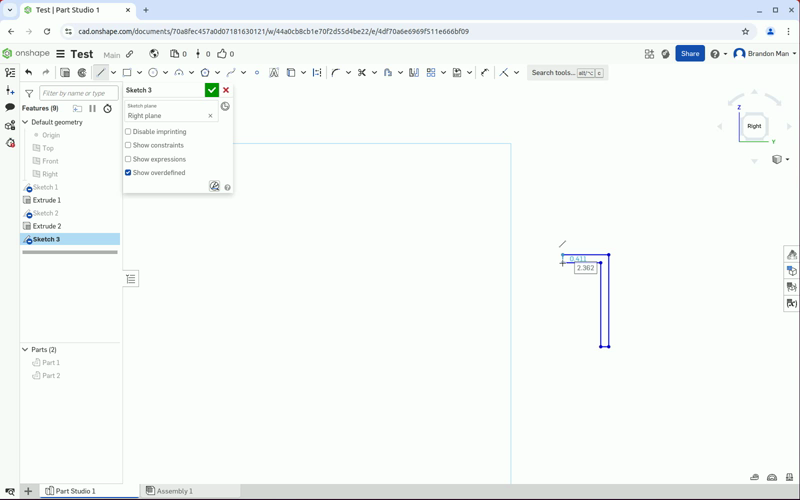
scroll(6)
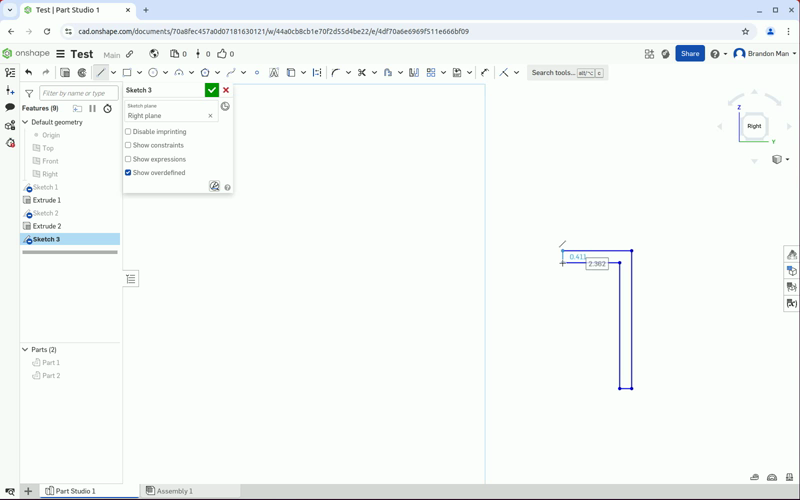
scroll(6)
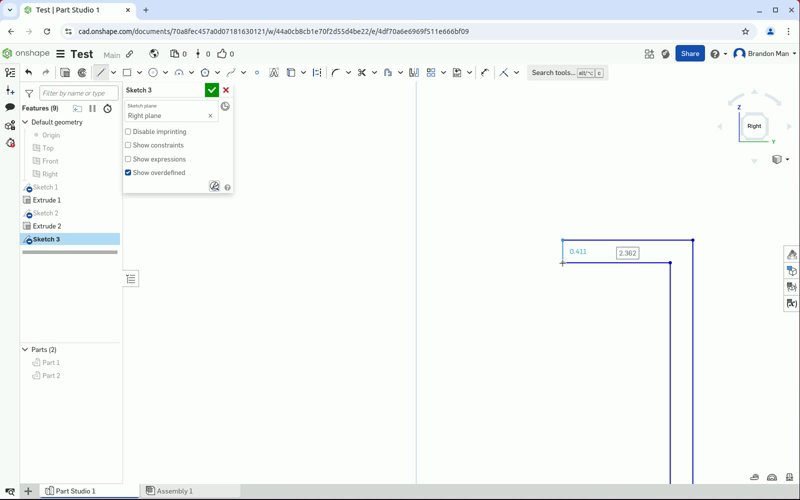
key_up(shift)
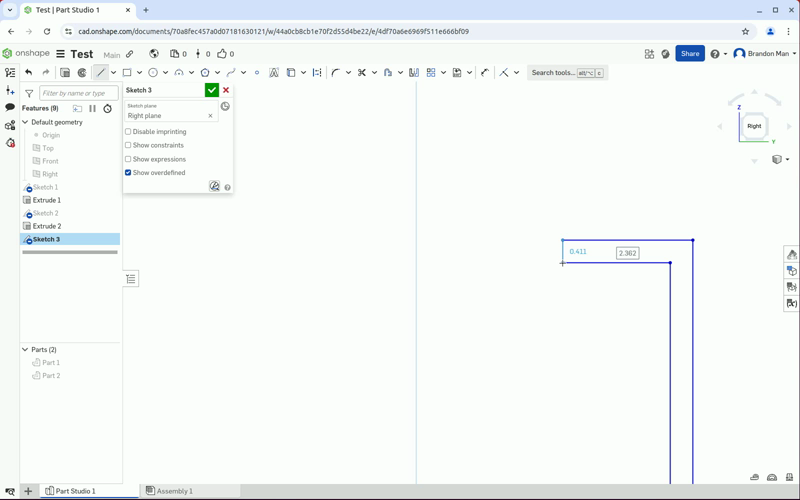
click(562, 262)
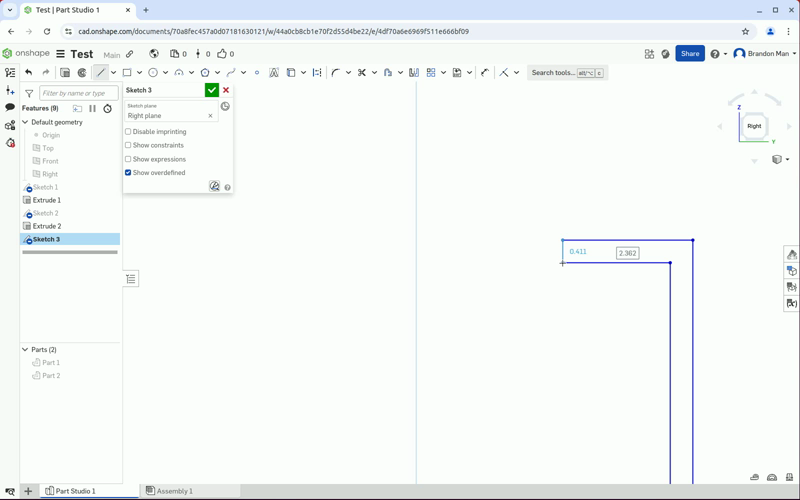
scroll(-6)
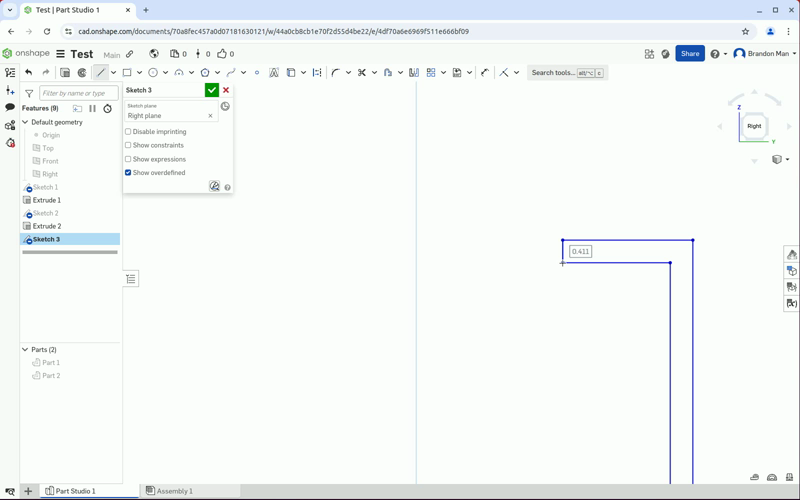
scroll(-6)
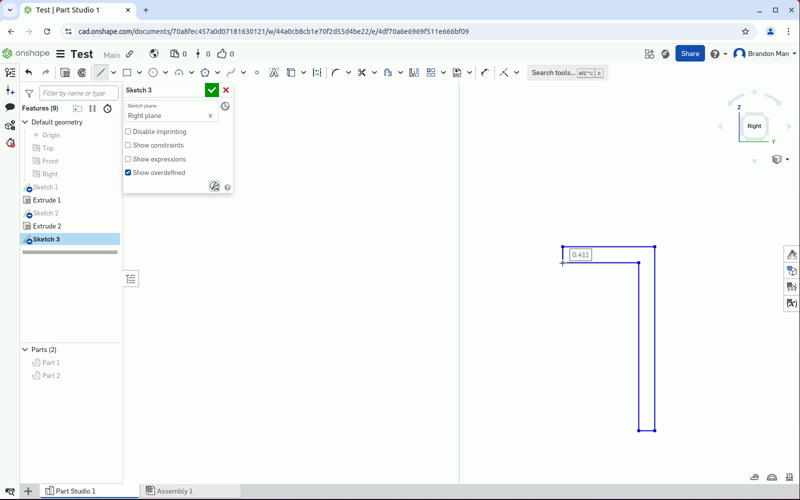
scroll(-6)
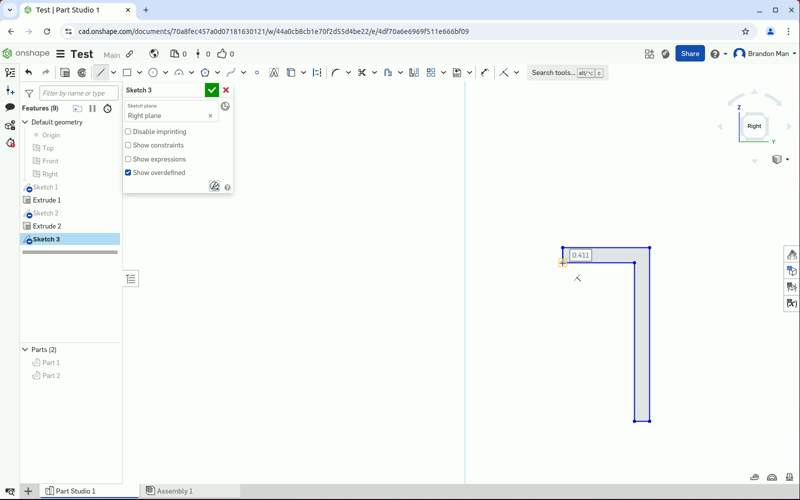
scroll(-6)
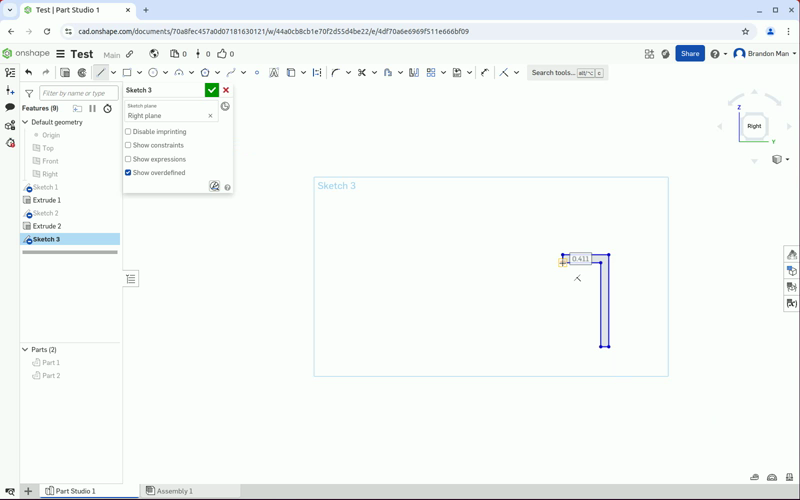
scroll(-6)
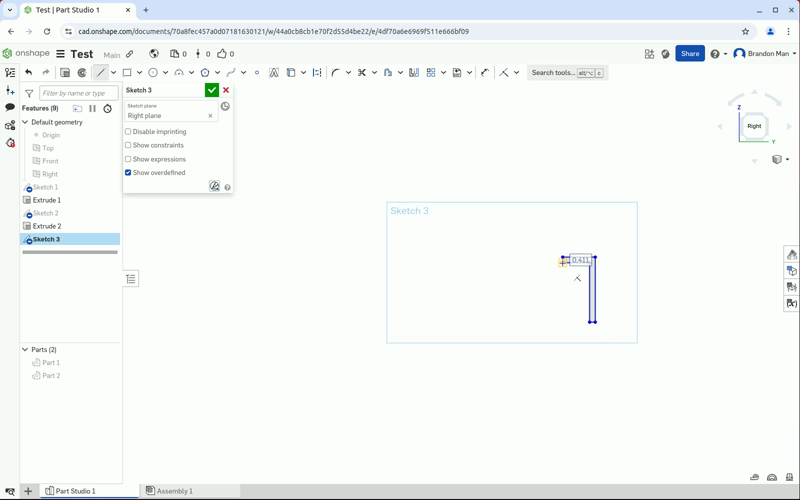
scroll(-6)
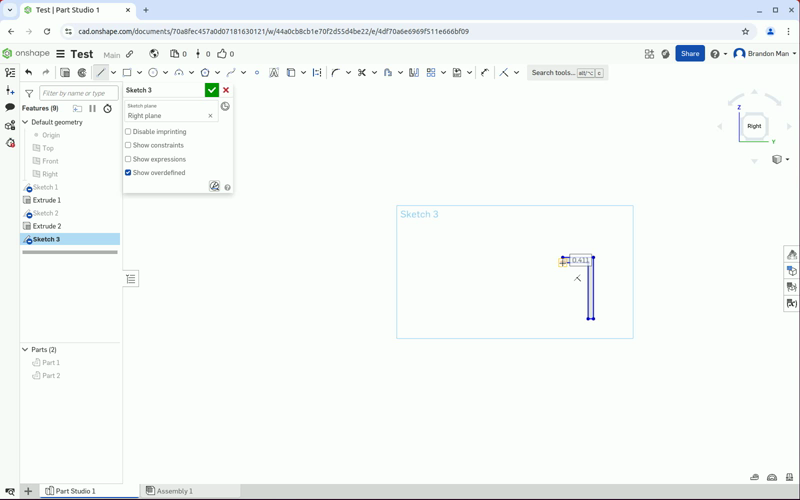
scroll(-6)
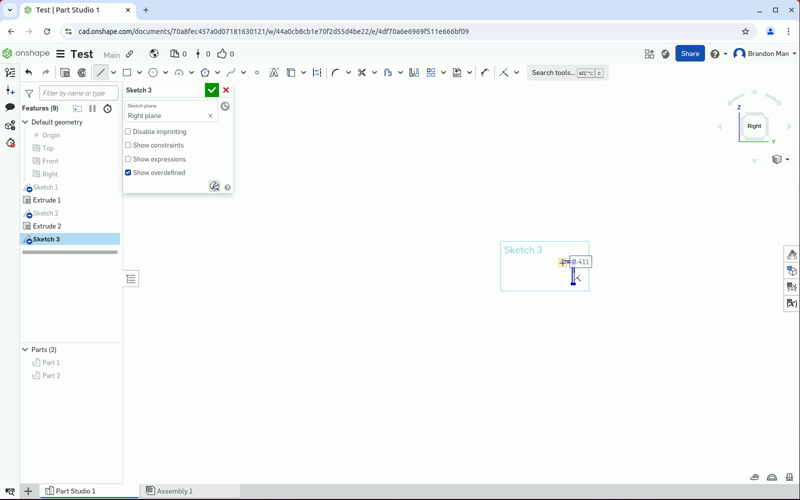
key(esc)
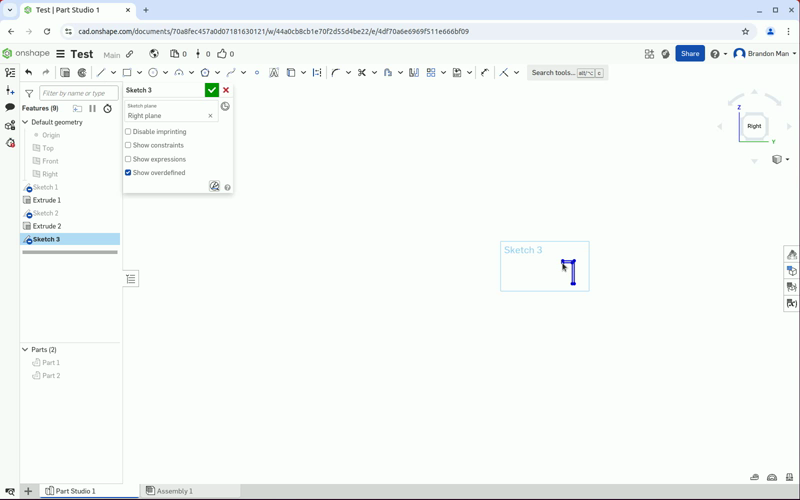
mouse_move(573, 277)
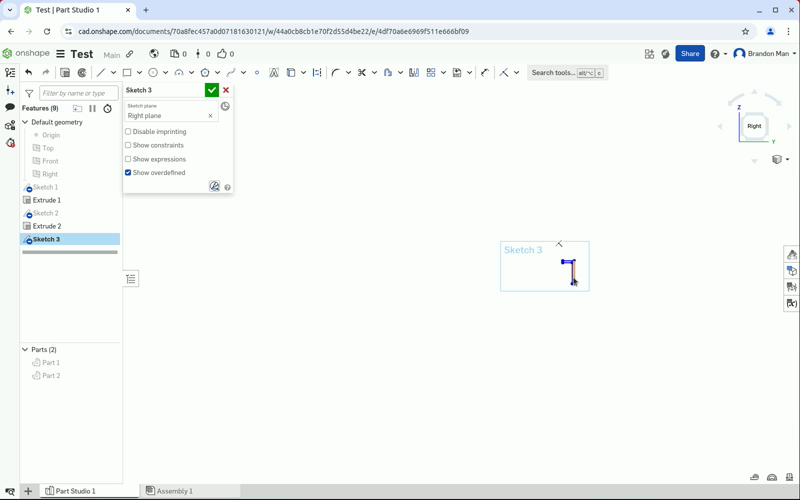
scroll(6)
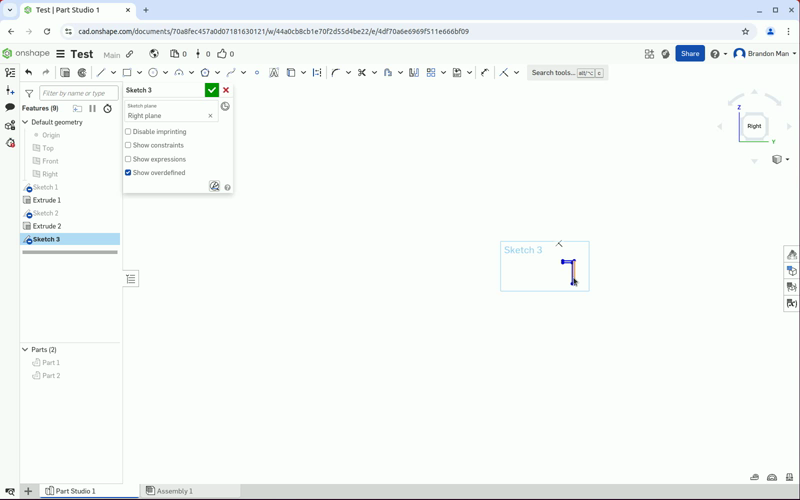
scroll(6)
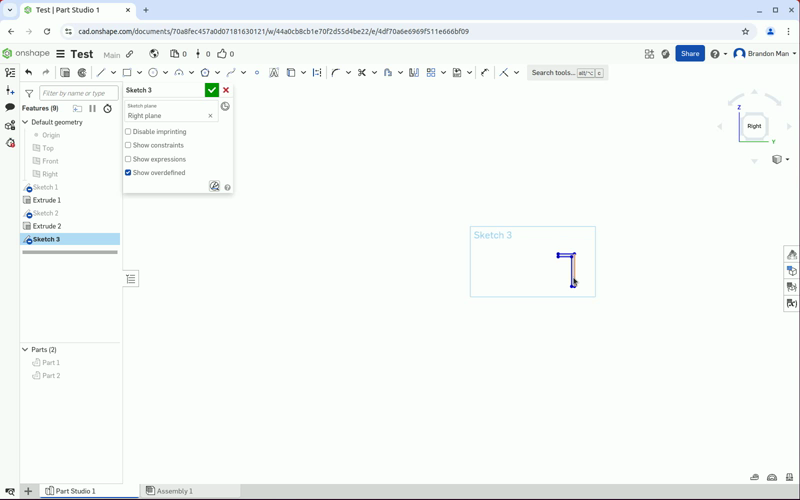
scroll(6)
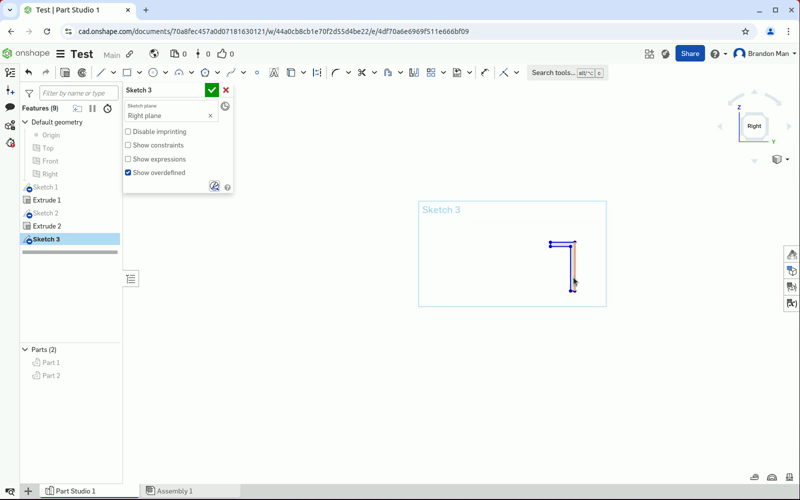
scroll(6)
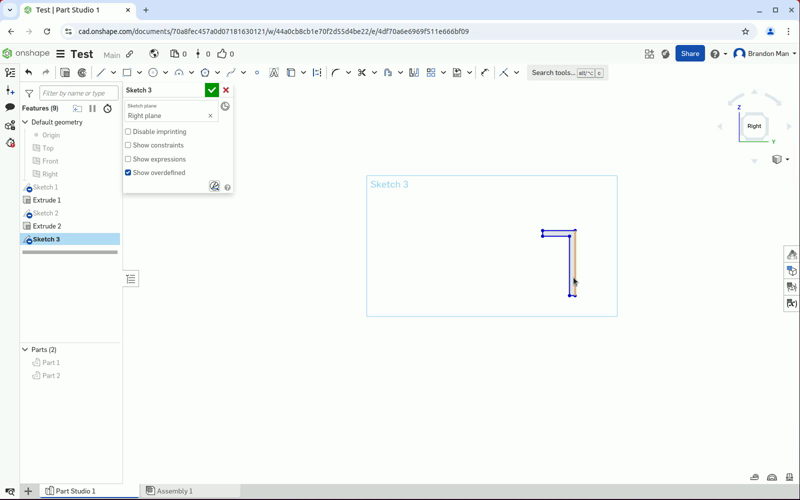
scroll(6)
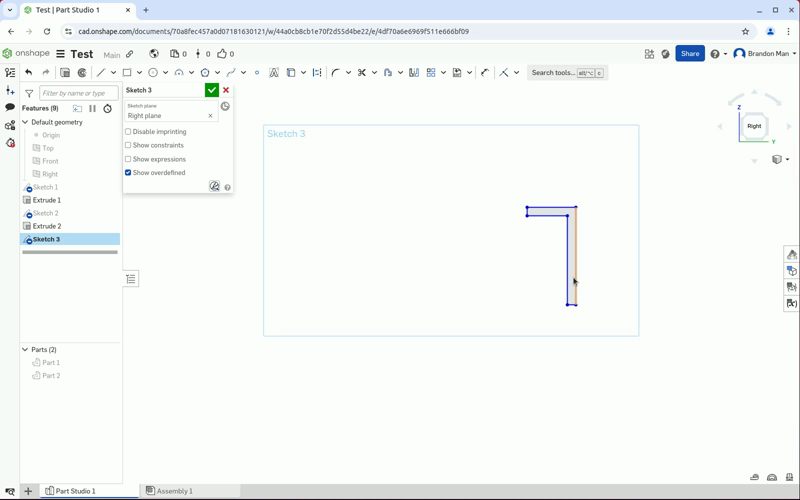
scroll(6)
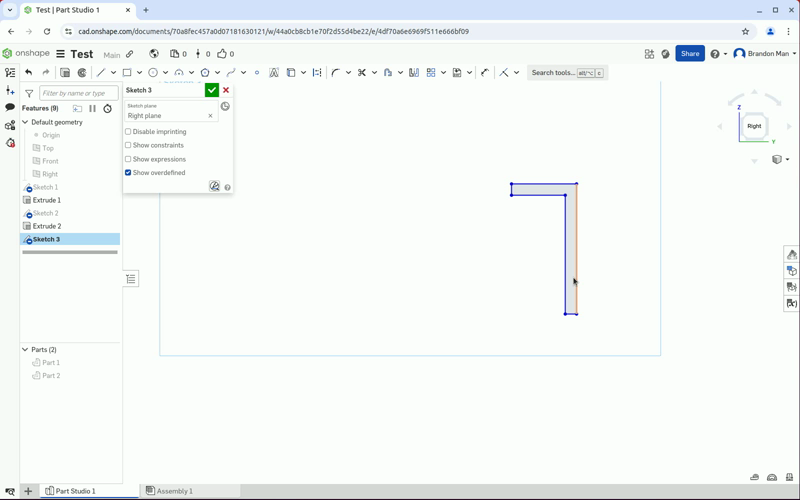
scroll(6)
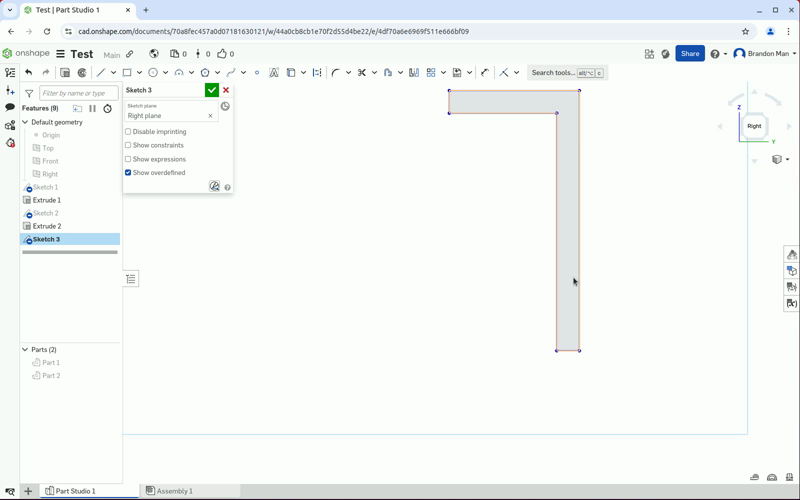
click(573, 277)
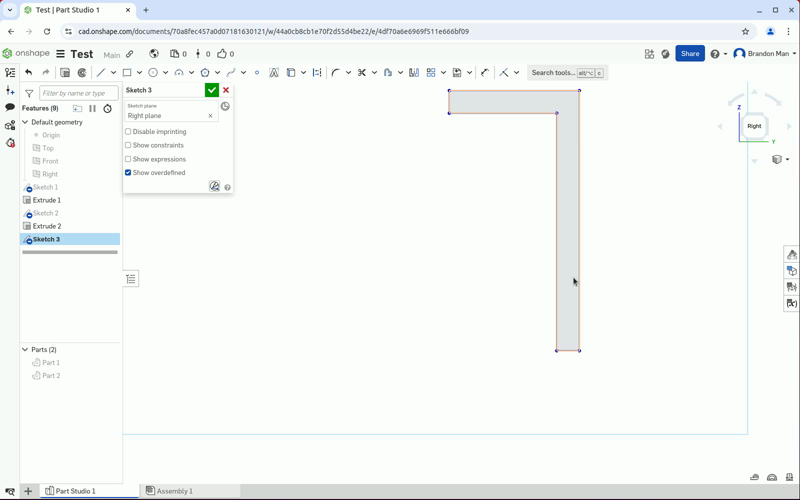
scroll(-6)
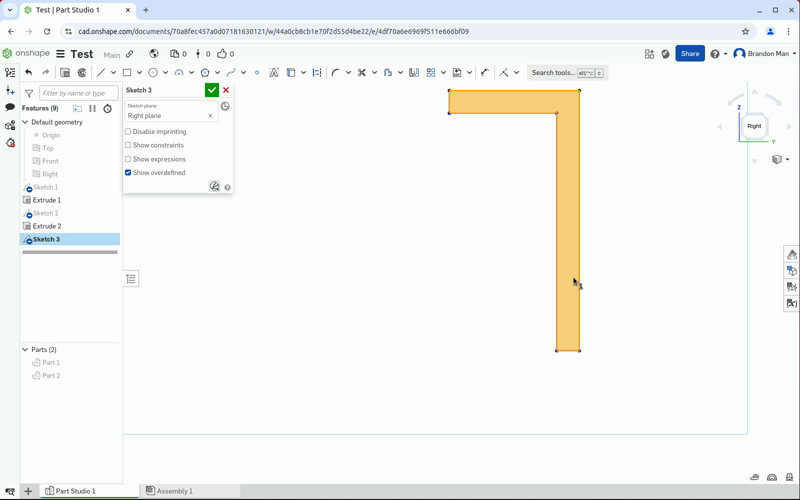
scroll(-6)
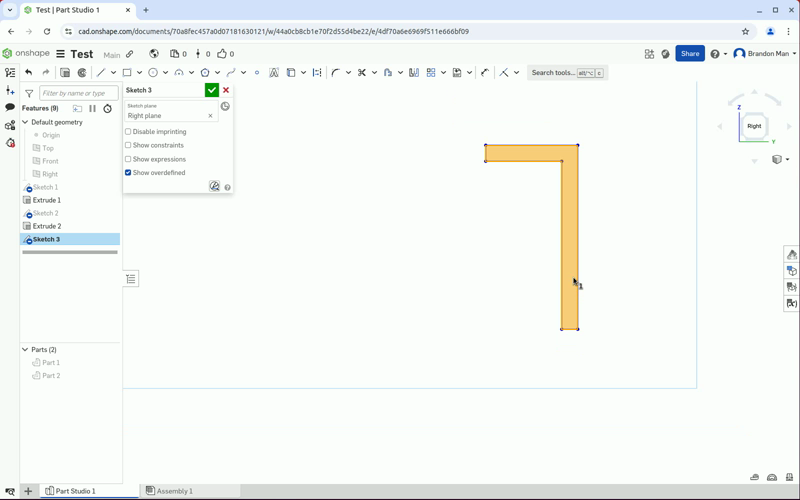
scroll(-6)
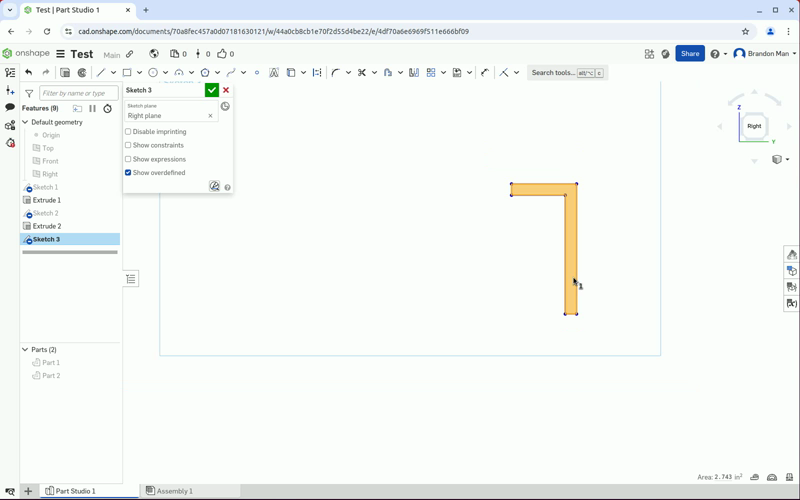
scroll(-6)
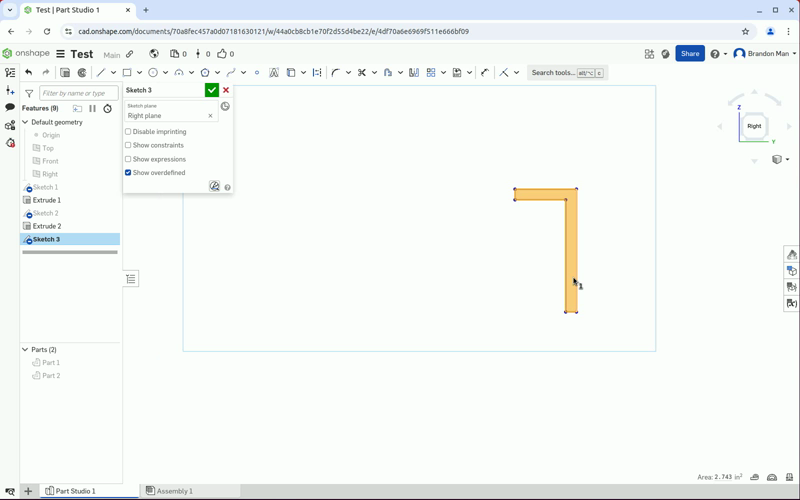
scroll(-6)
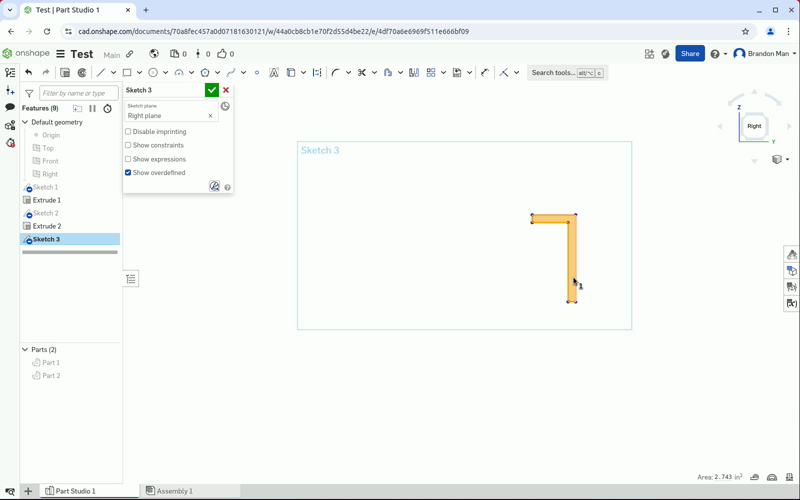
scroll(-6)
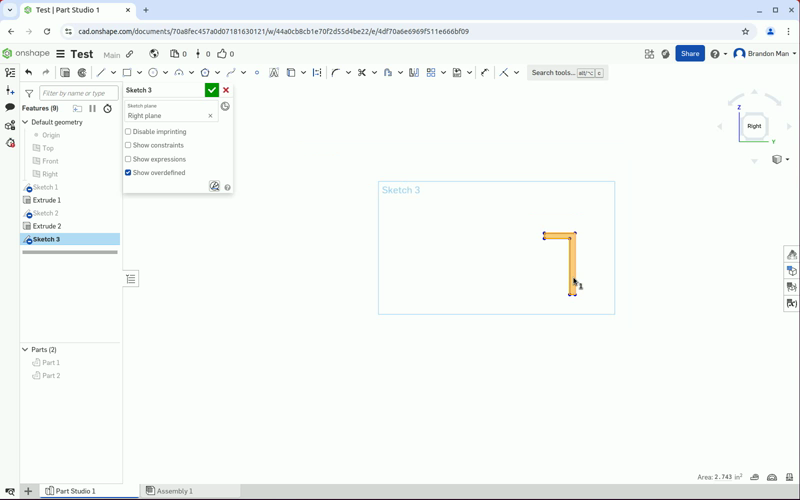
scroll(-6)
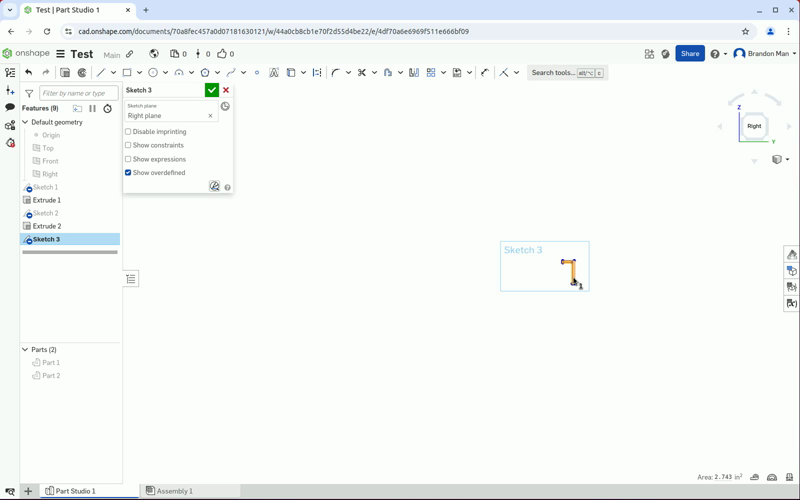
mouse_move(73, 352)
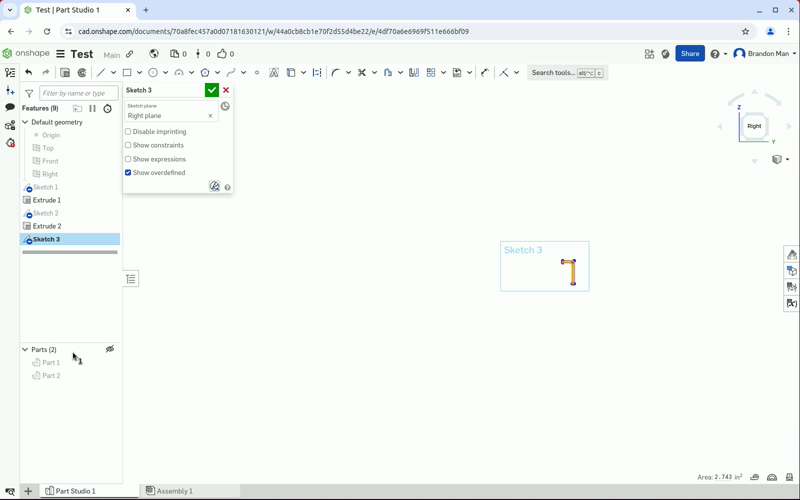
key(shift+y)
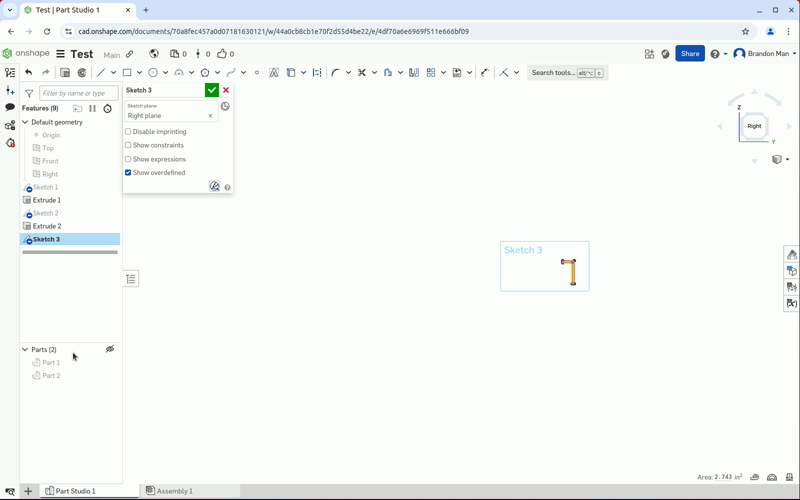
key(shift+e)
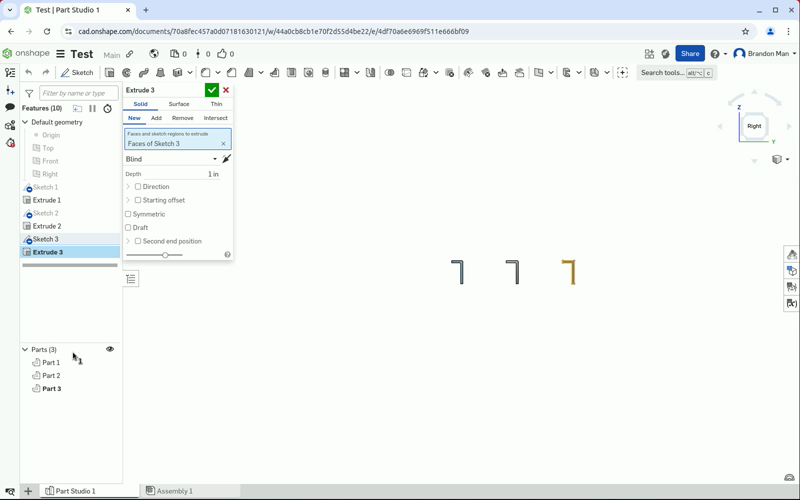
mouse_move(143, 106)
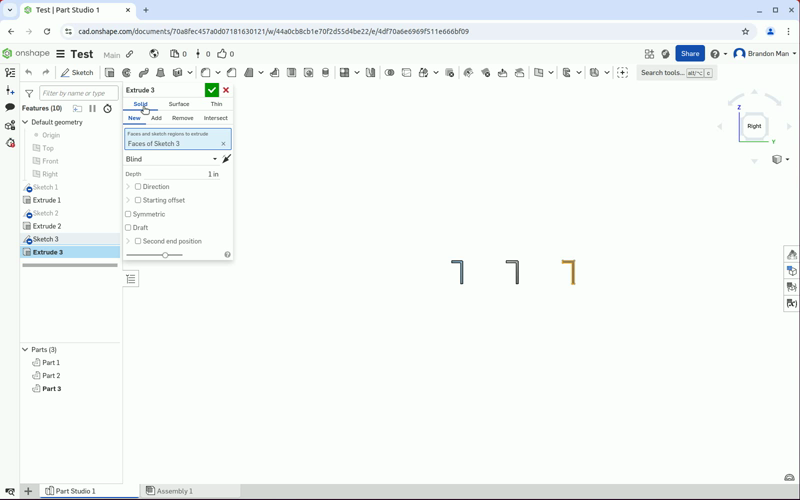
click(143, 106)
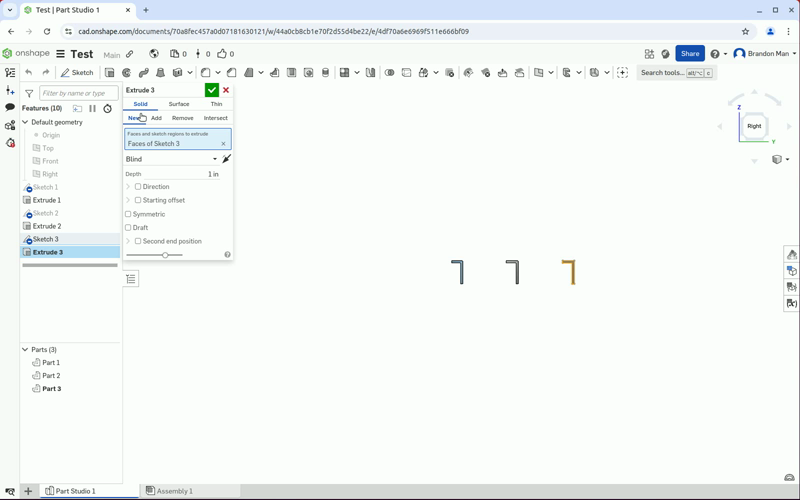
mouse_move(137, 120)
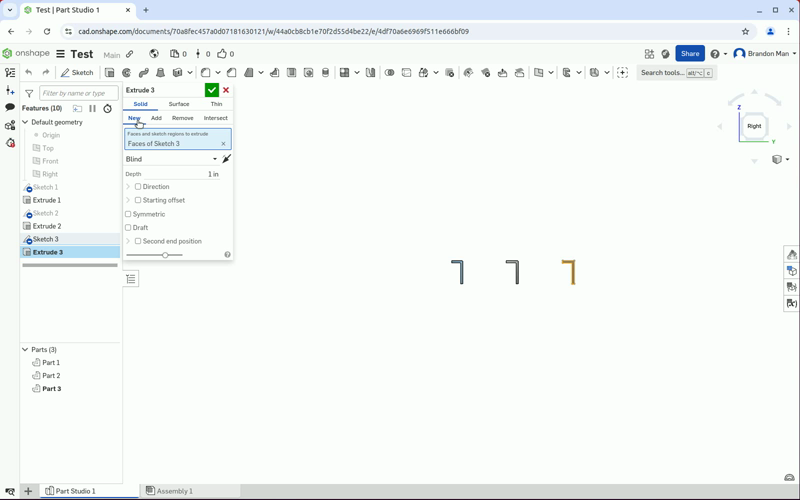
click(137, 120)
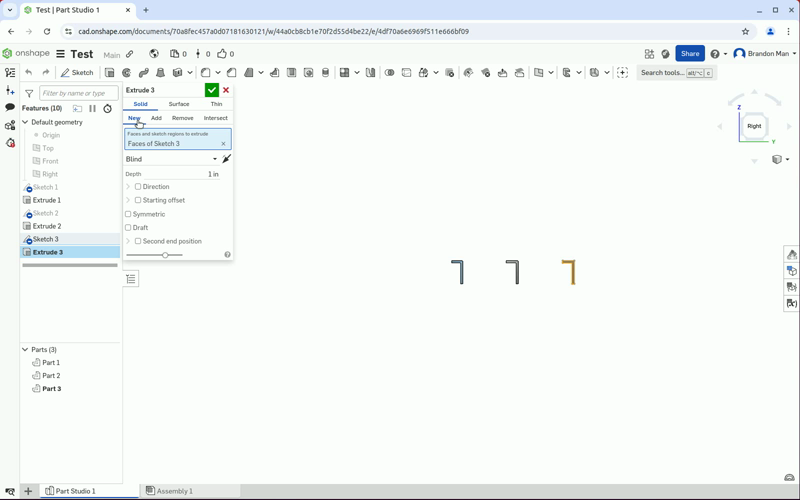
key(tab, 4)
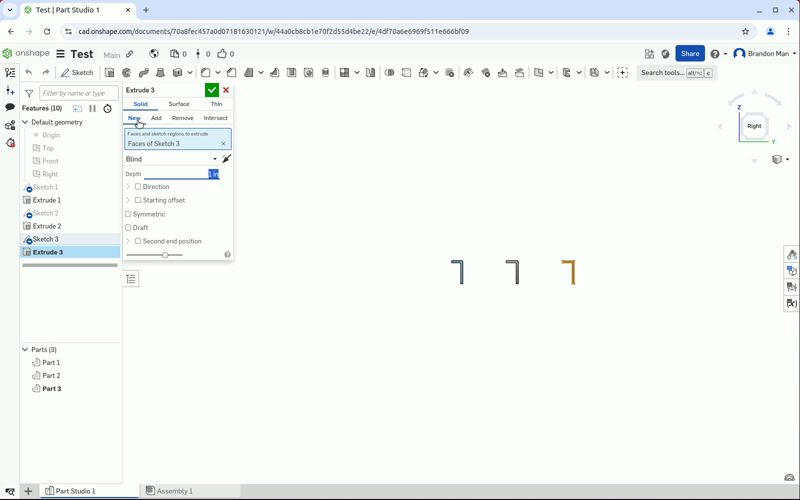
text(15.886)
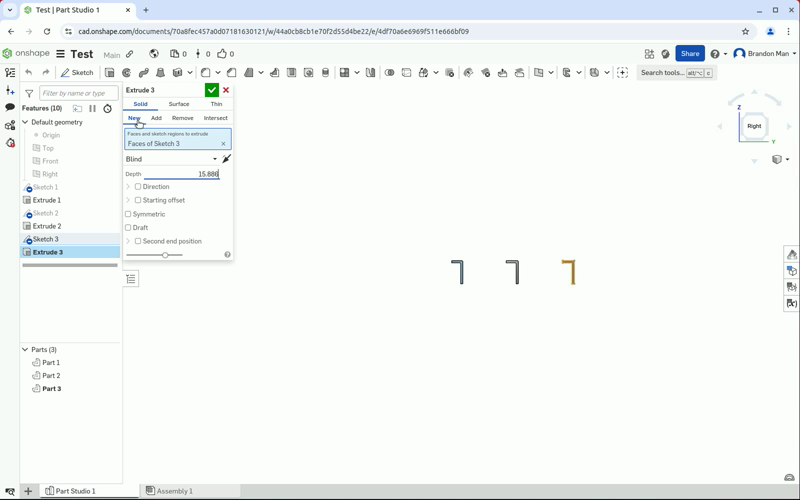
key(tab, 3)
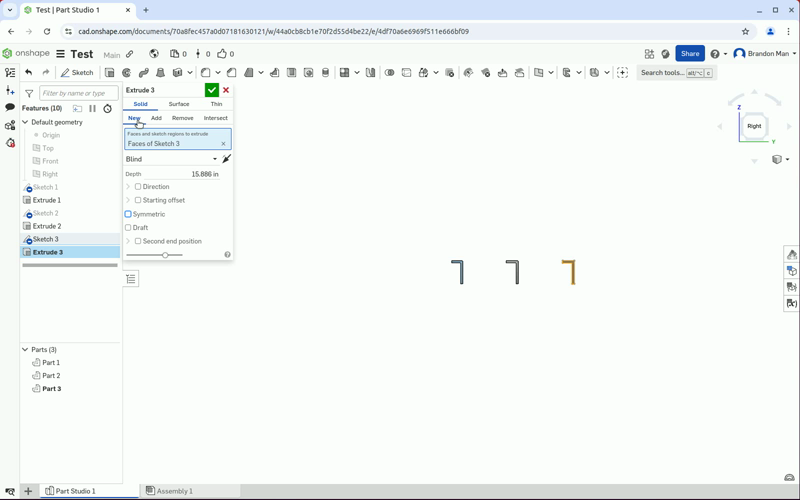
key(space)
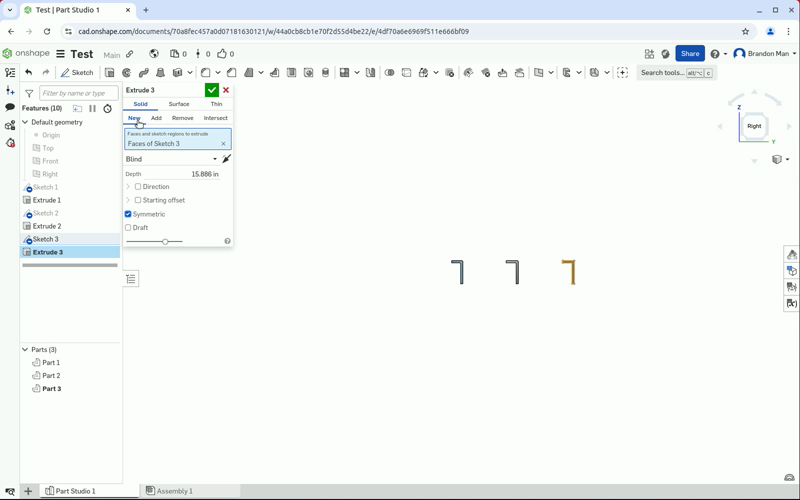
key(enter)
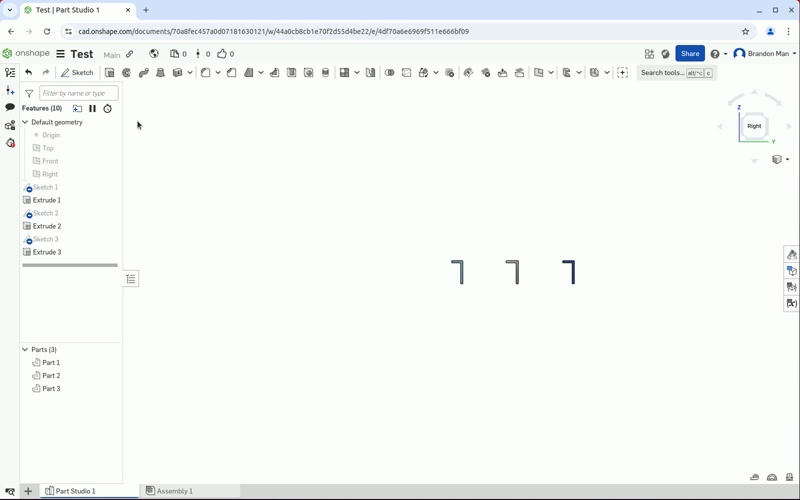
key(shift+h)
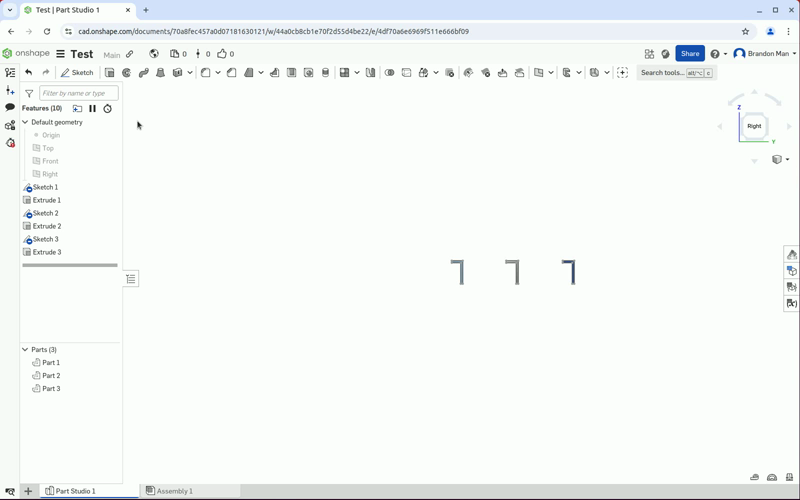
key(shift+h)
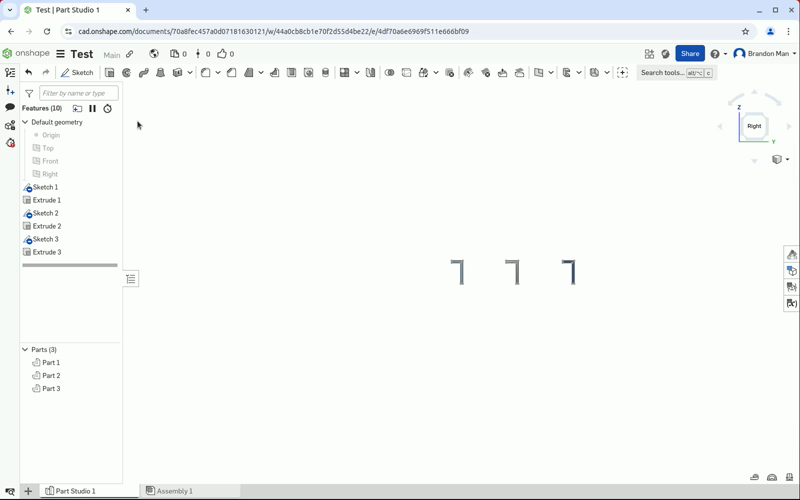
key(shift+7)
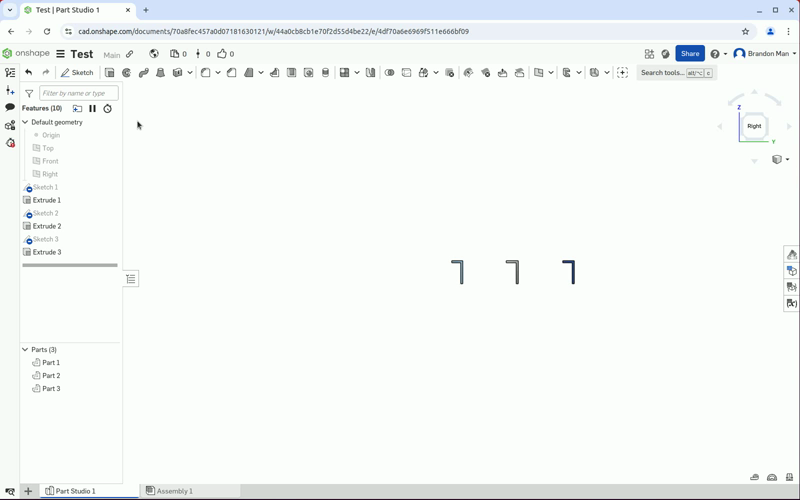
key(right, 2)
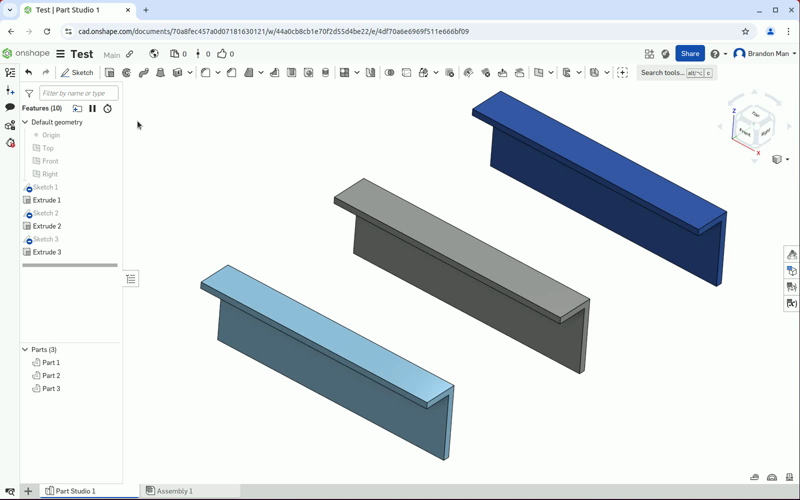
key(down, 2)
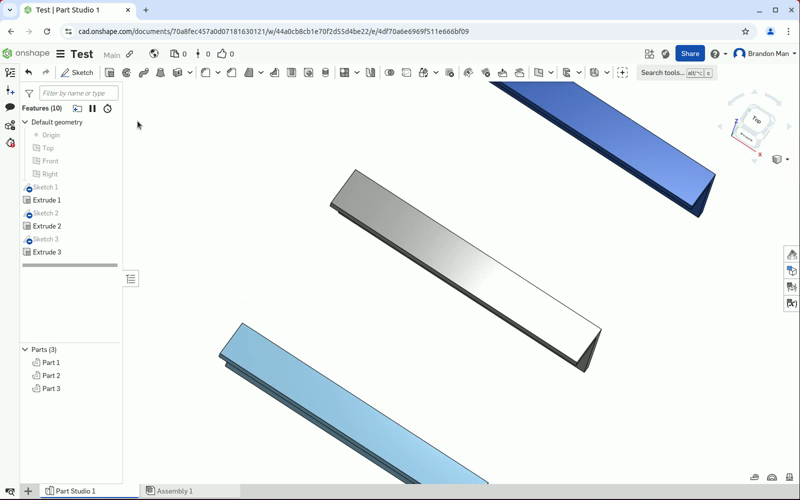
key(up, 2)
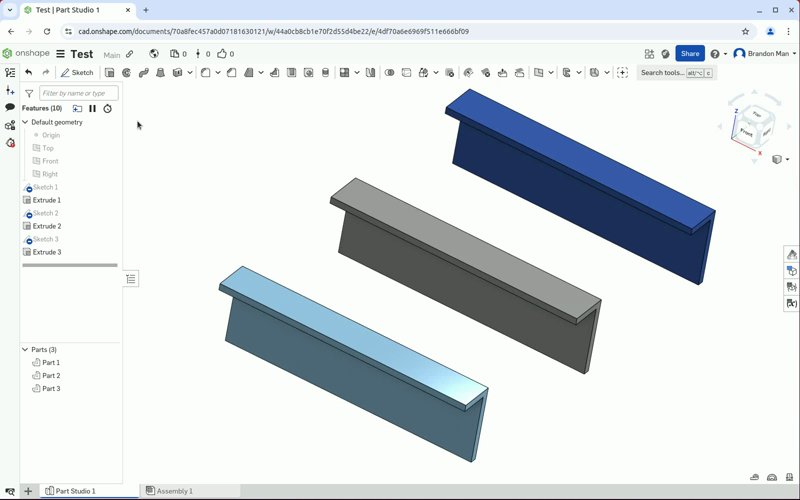
key(left, 2)
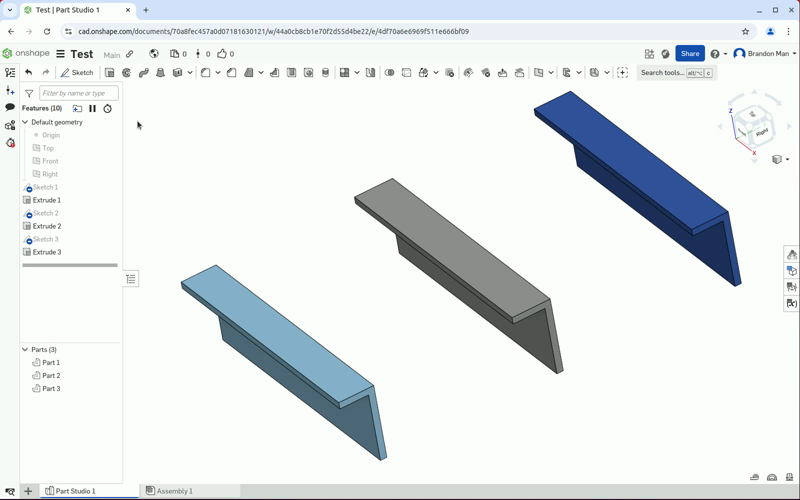
mouse_move(73, 189)
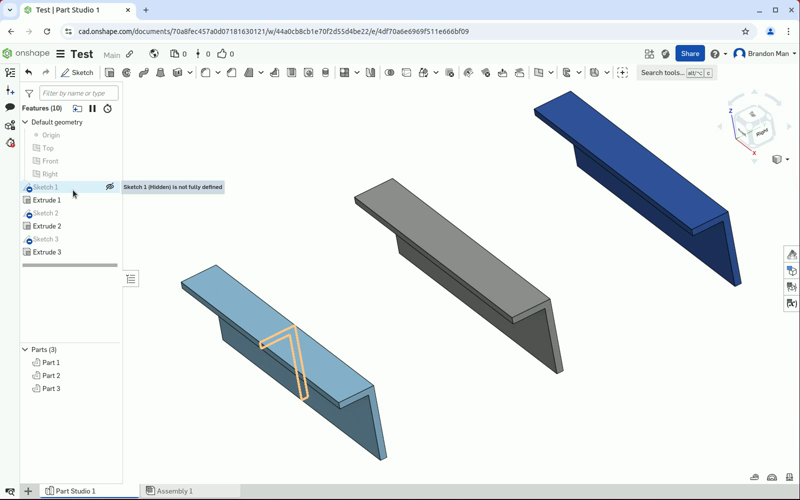
click(73, 189)